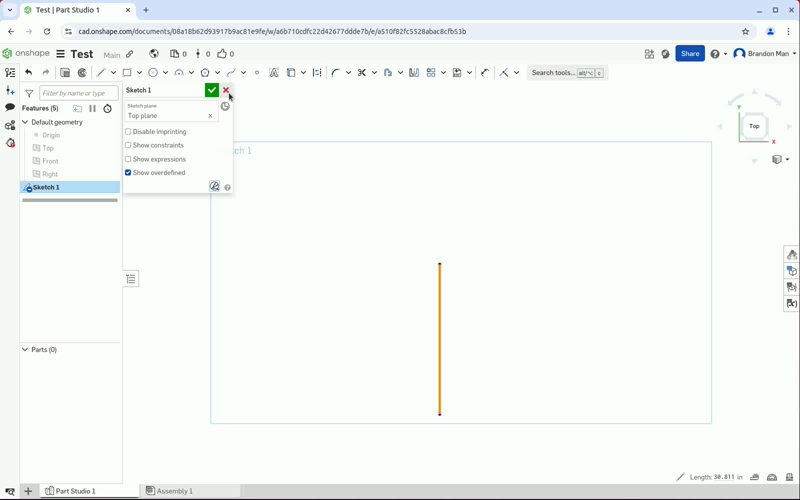
key(shift+h)
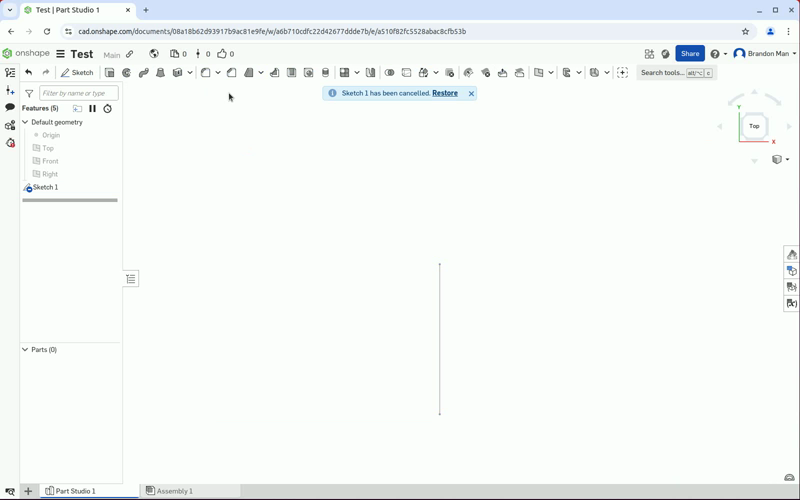
key(shift+s)
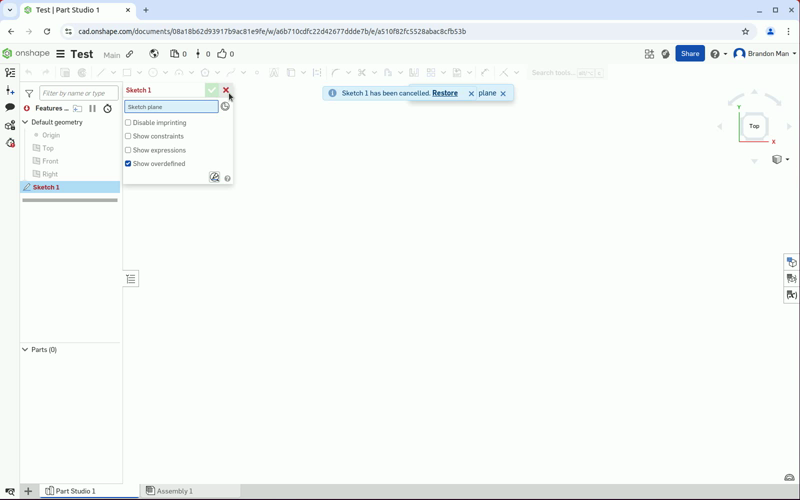
mouse_move(73, 150)
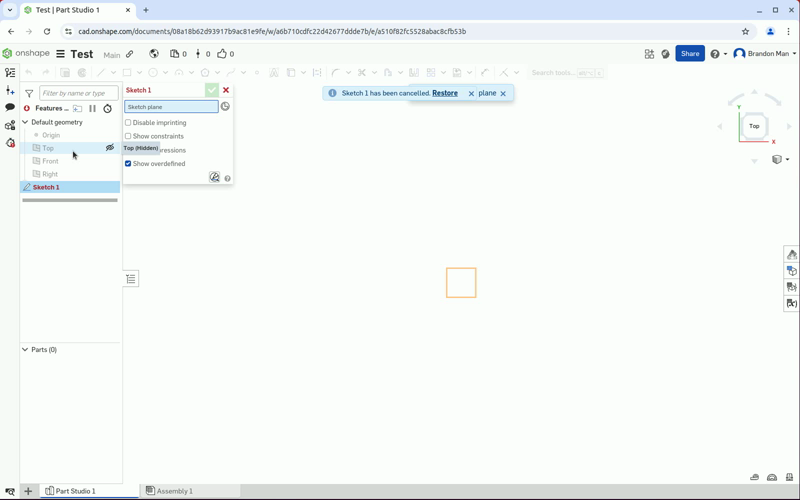
click(73, 150)
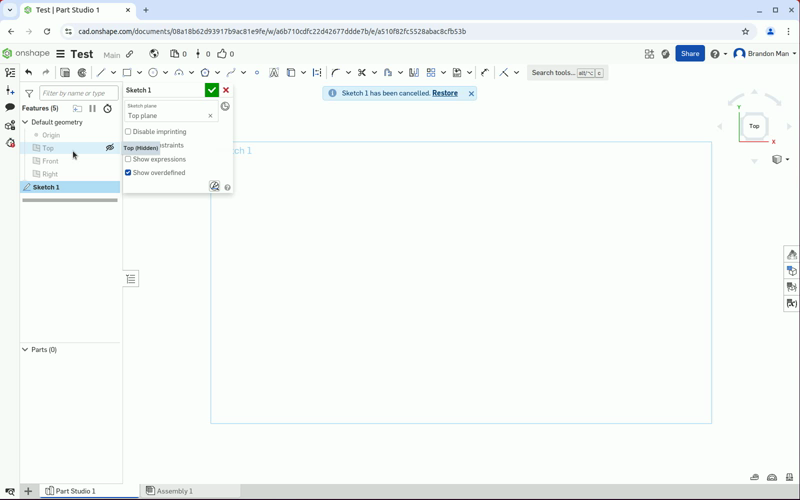
mouse_move(73, 352)
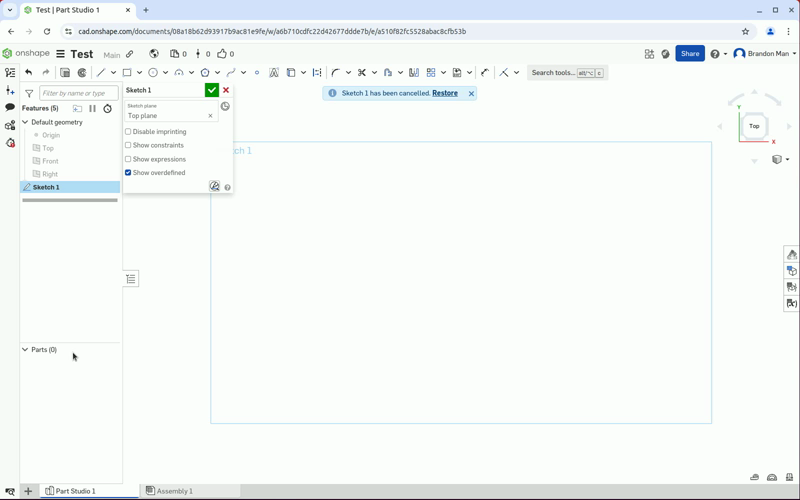
key(y)
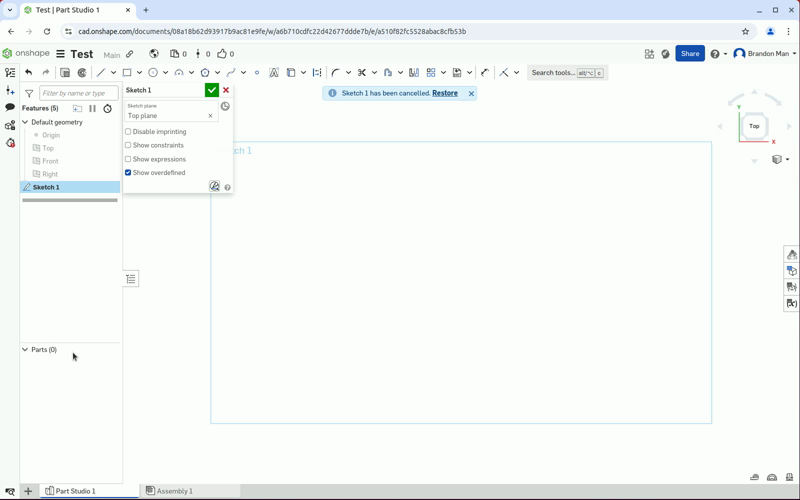
key(l)
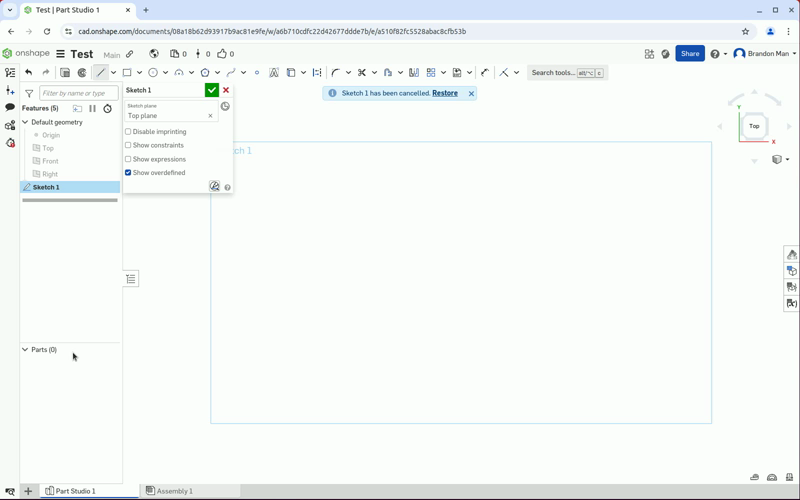
key_down(shift)
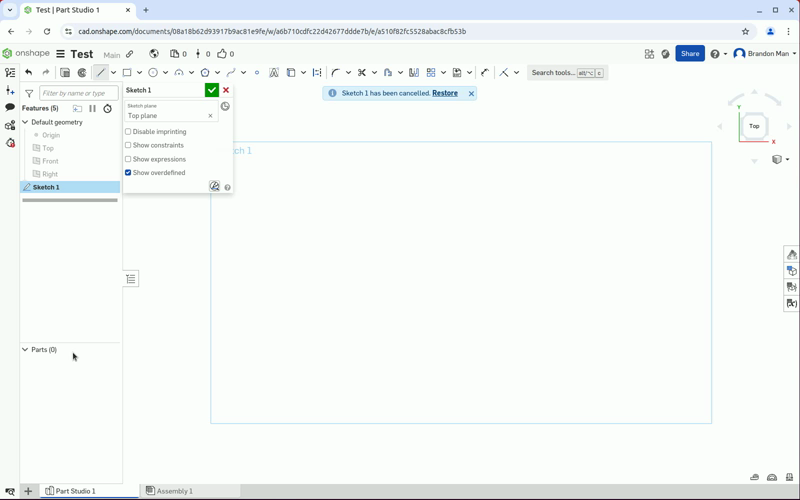
mouse_move(353, 349)
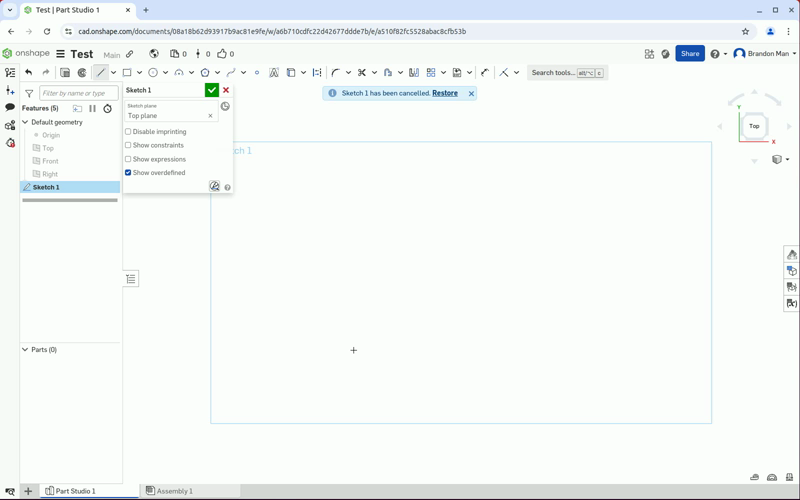
click(353, 349)
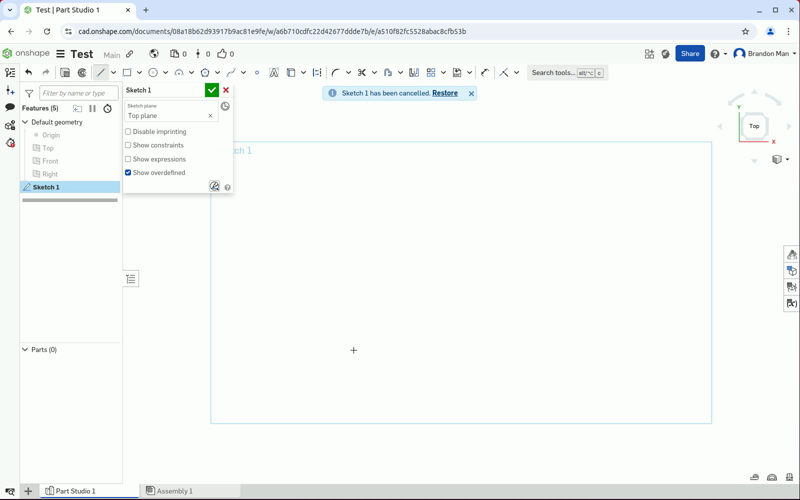
key_up(shift)
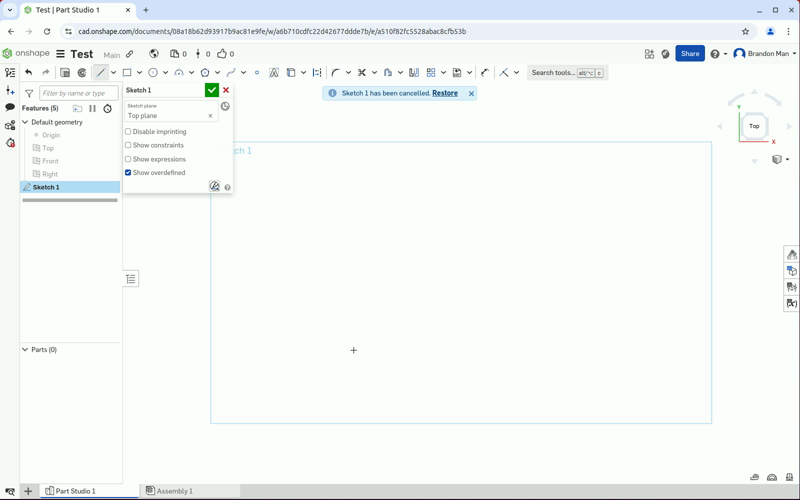
key_down(shift)
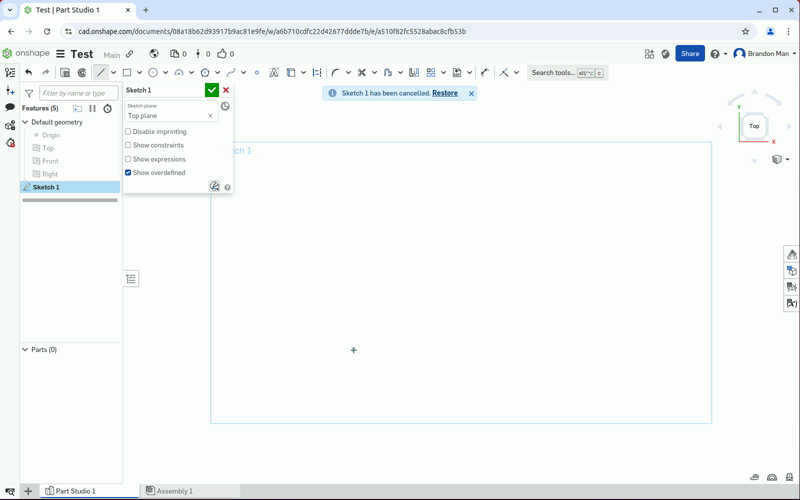
mouse_move(509, 349)
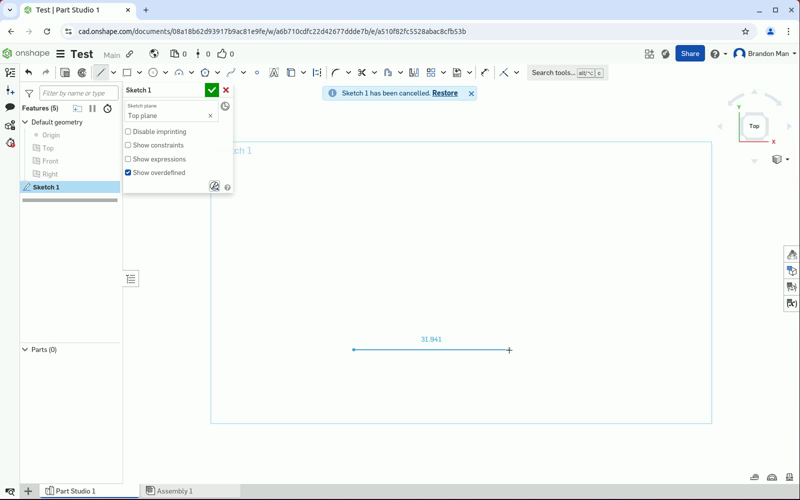
click(509, 349)
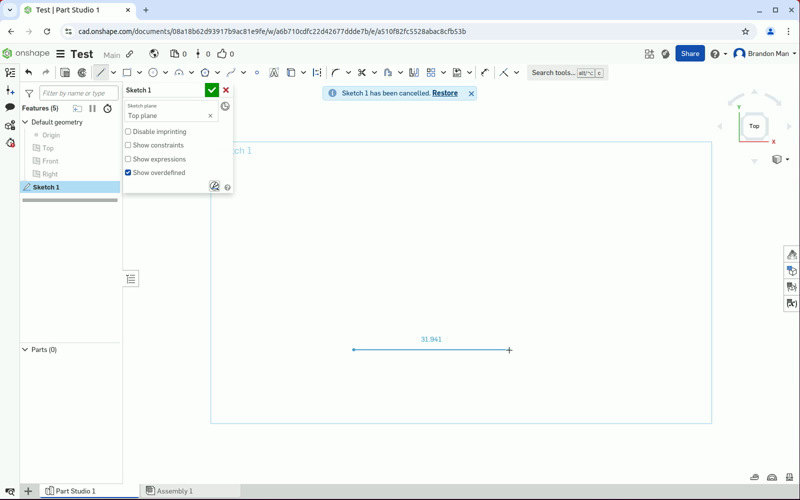
key_up(shift)
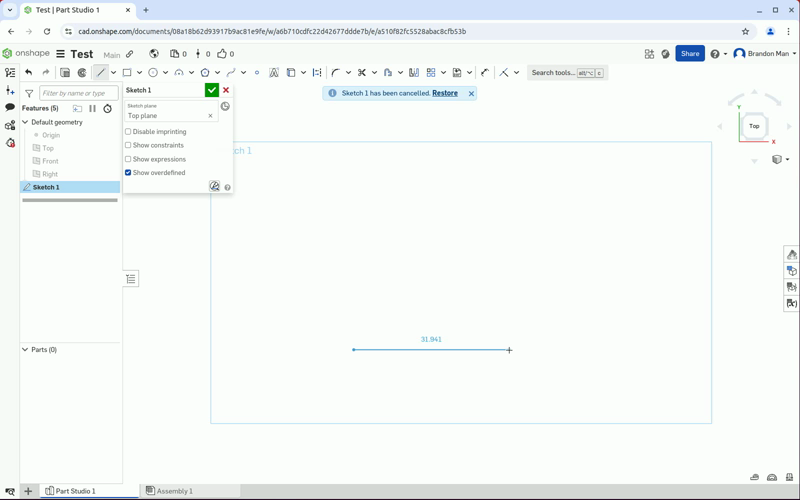
key_down(shift)
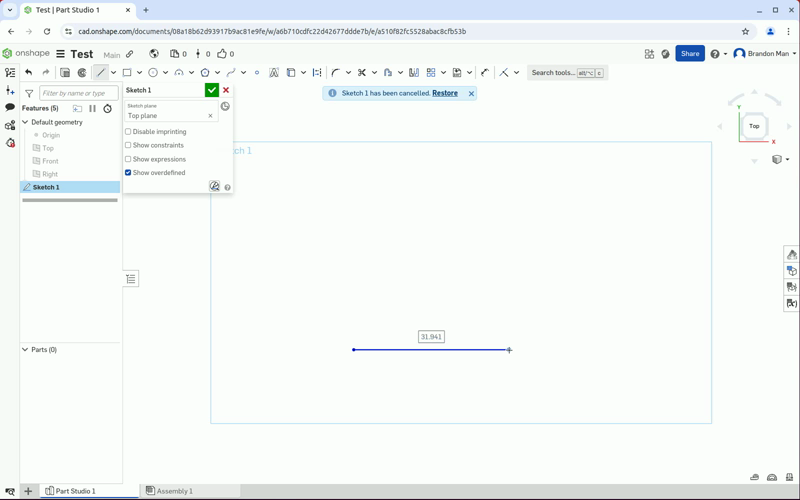
mouse_move(539, 349)
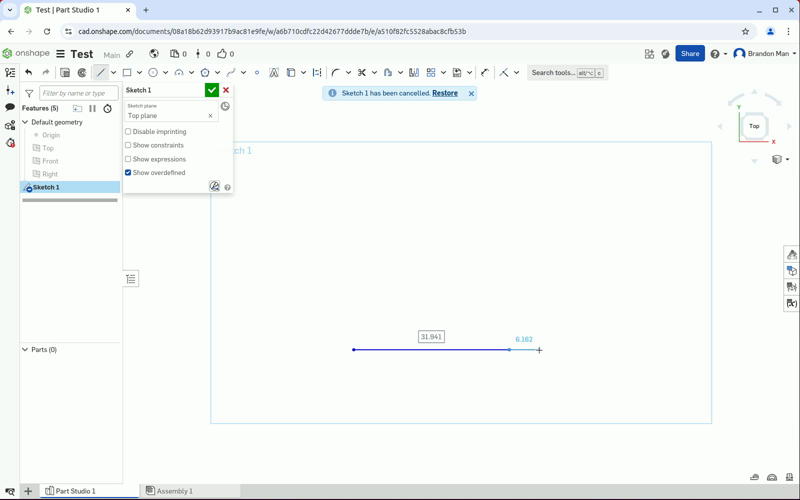
mouse_move(509, 313)
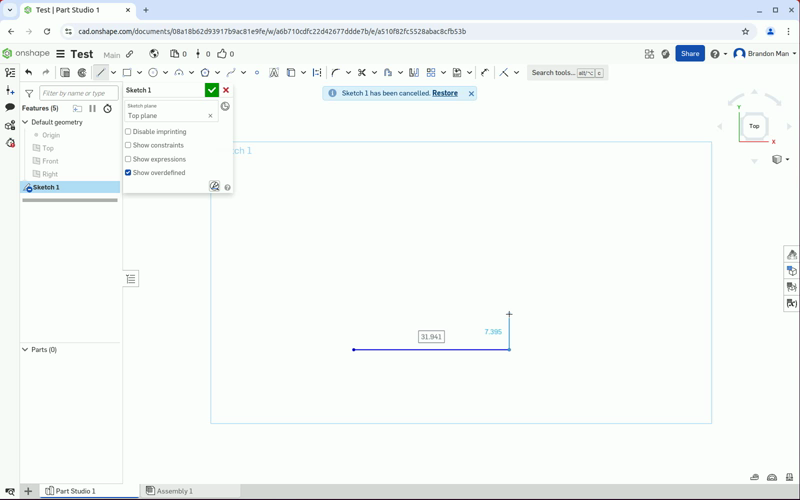
click(509, 313)
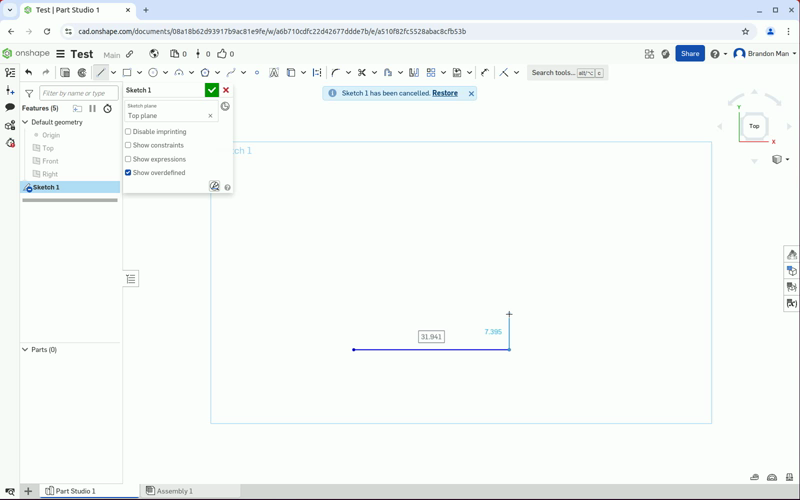
key_up(shift)
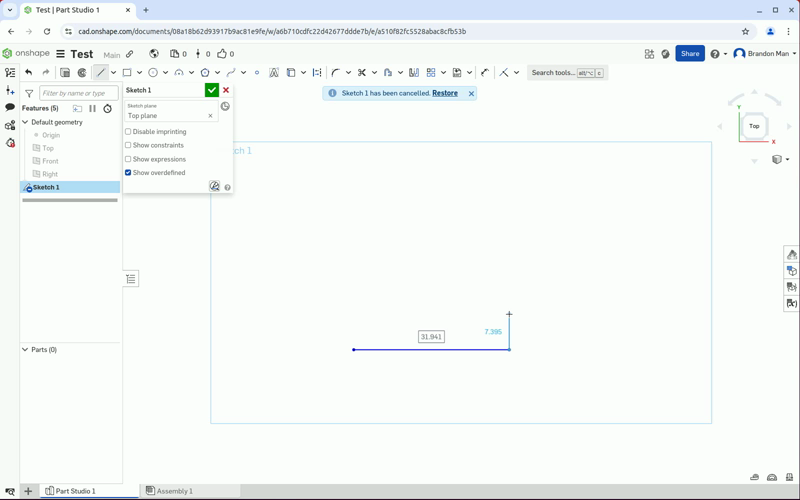
key_down(shift)
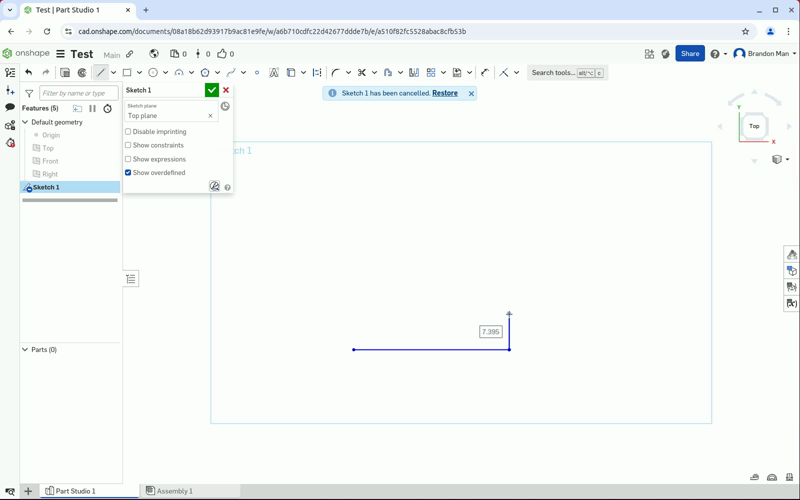
mouse_move(353, 313)
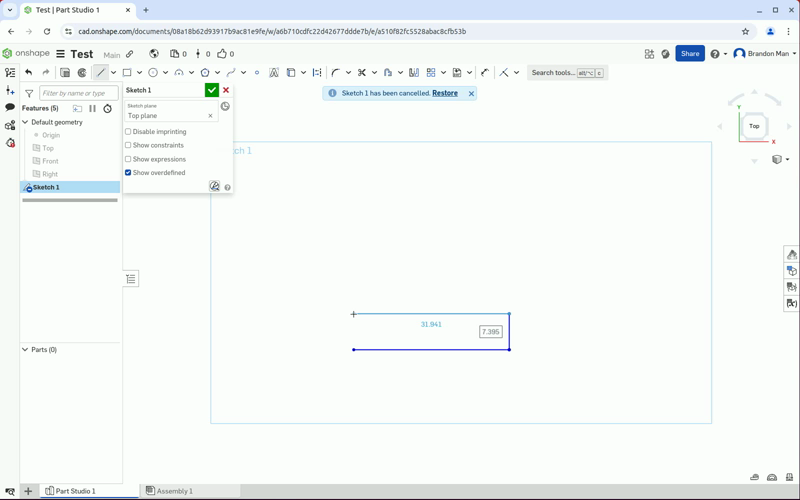
click(353, 313)
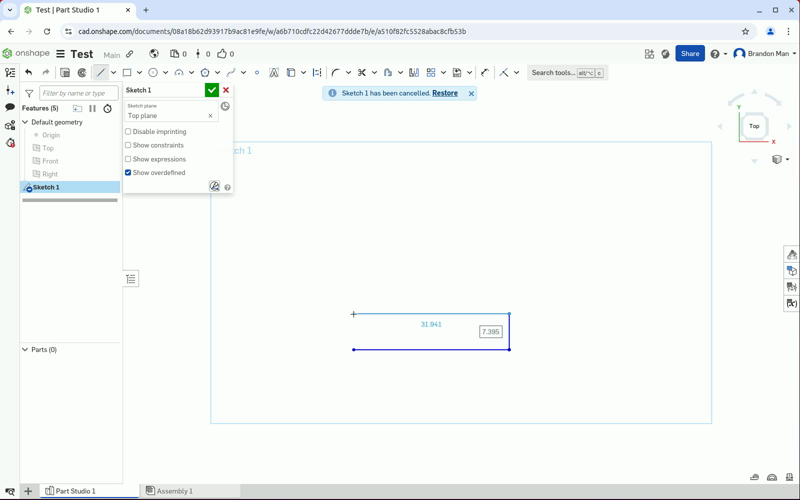
key_up(shift)
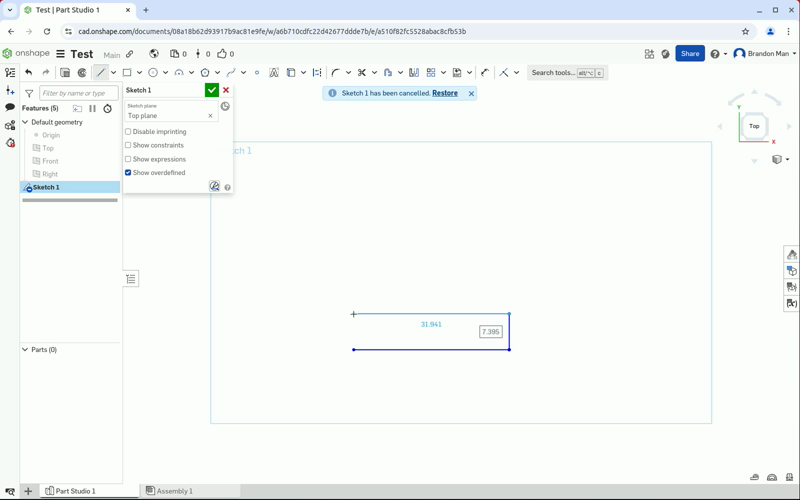
mouse_move(383, 313)
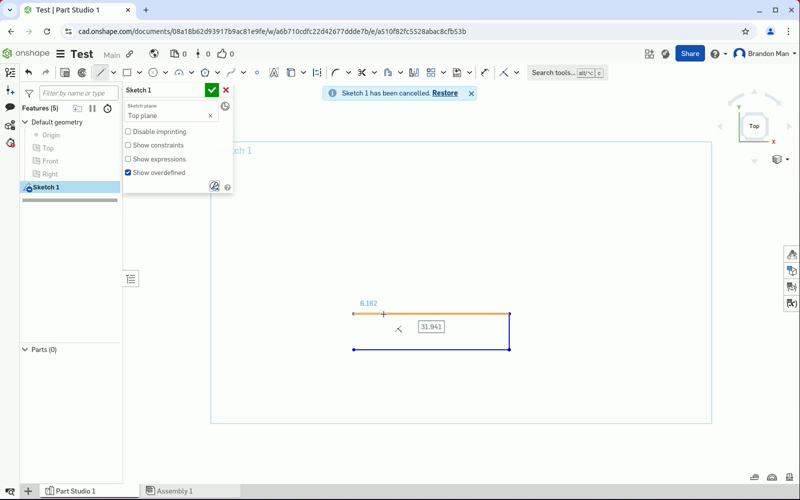
key_down(shift)
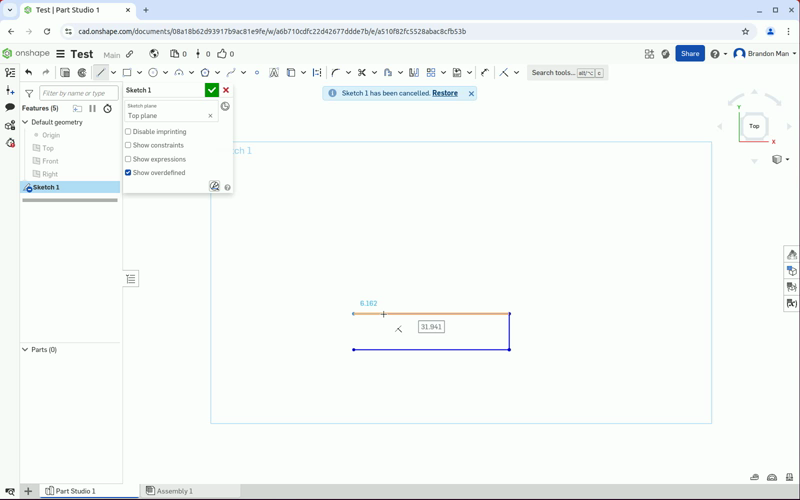
mouse_move(353, 349)
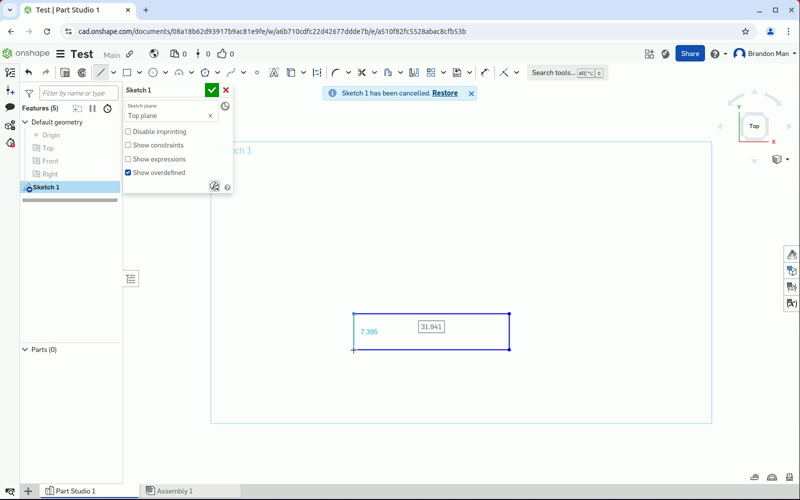
key_up(shift)
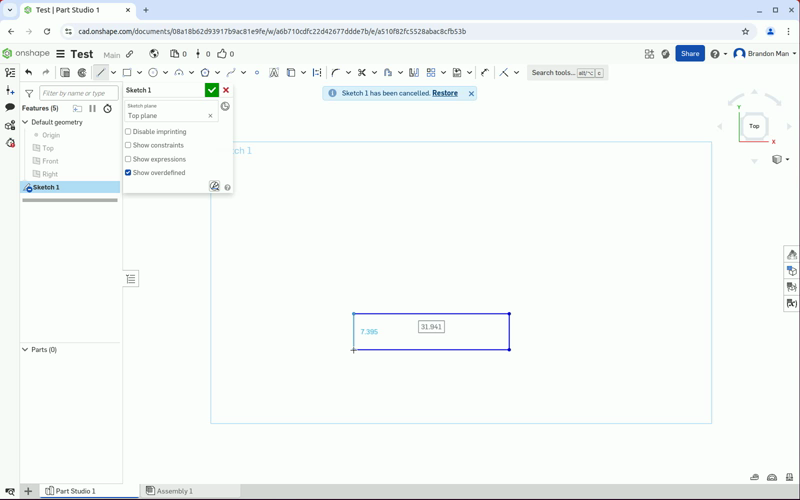
click(353, 349)
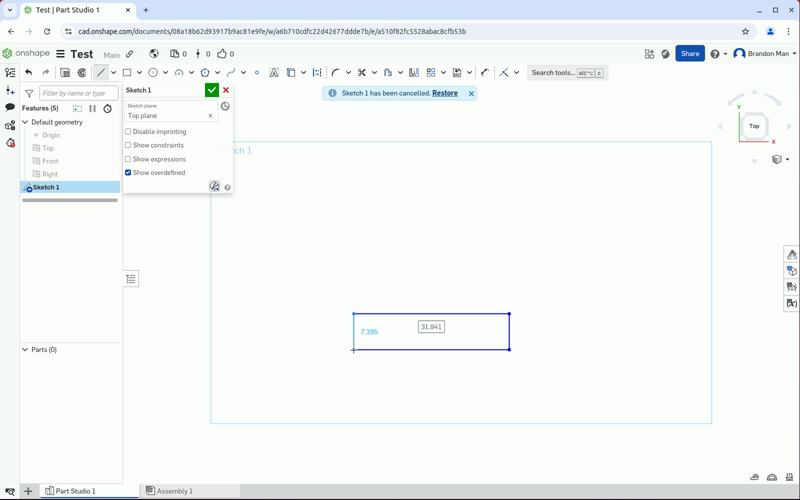
key(esc)
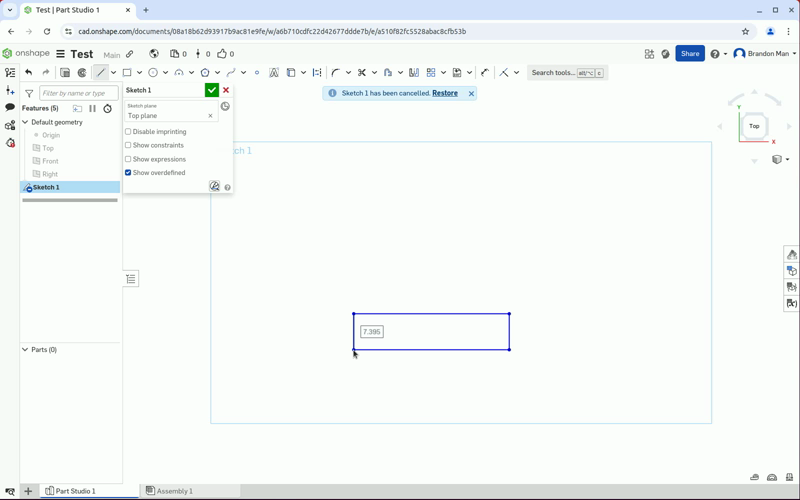
mouse_move(430, 331)
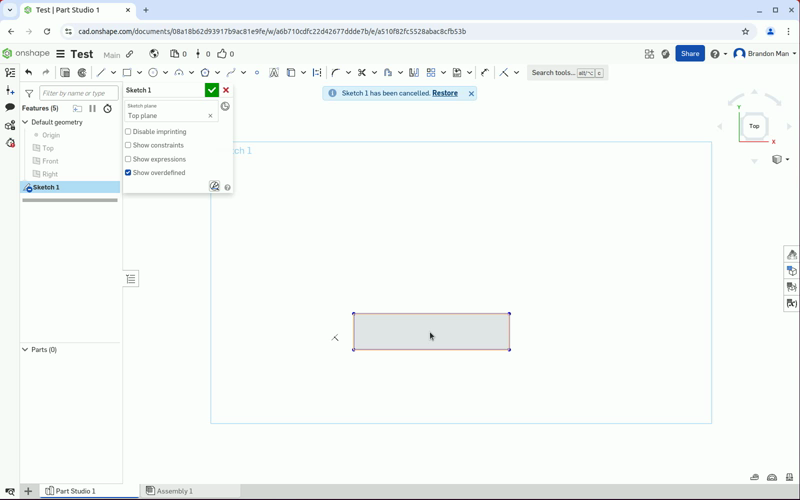
click(430, 331)
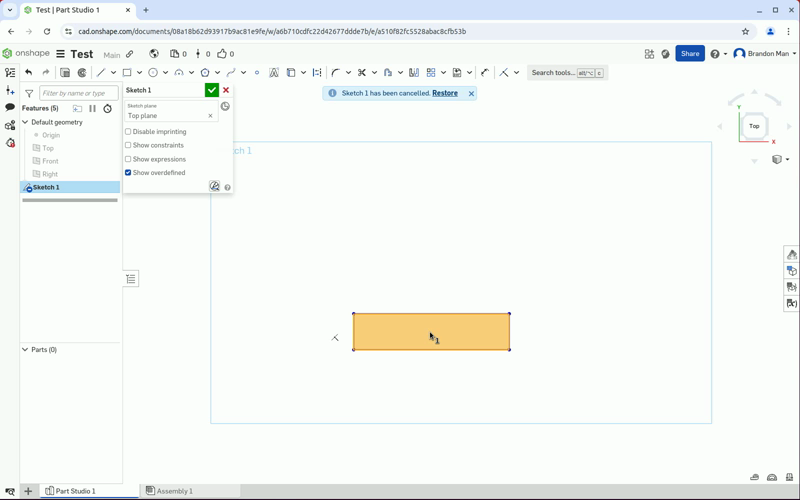
mouse_move(73, 352)
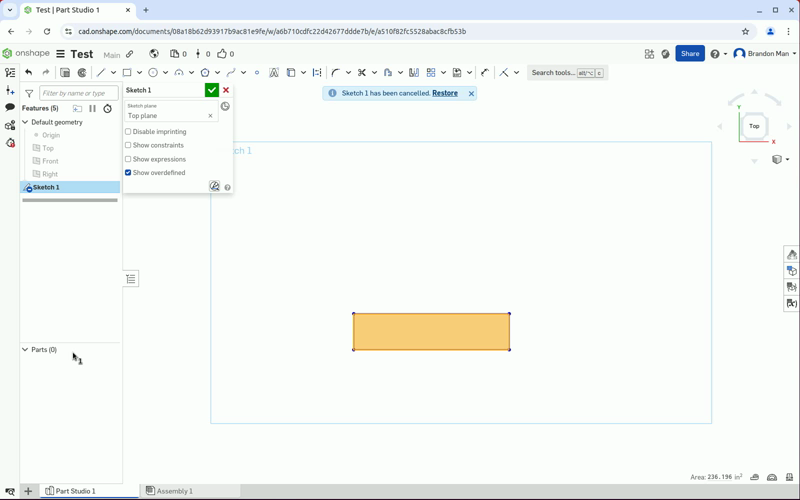
key(shift+y)
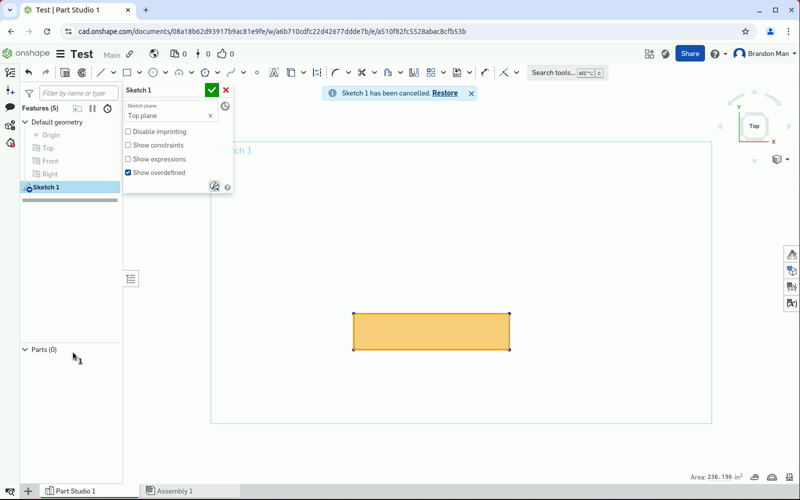
key(shift+e)
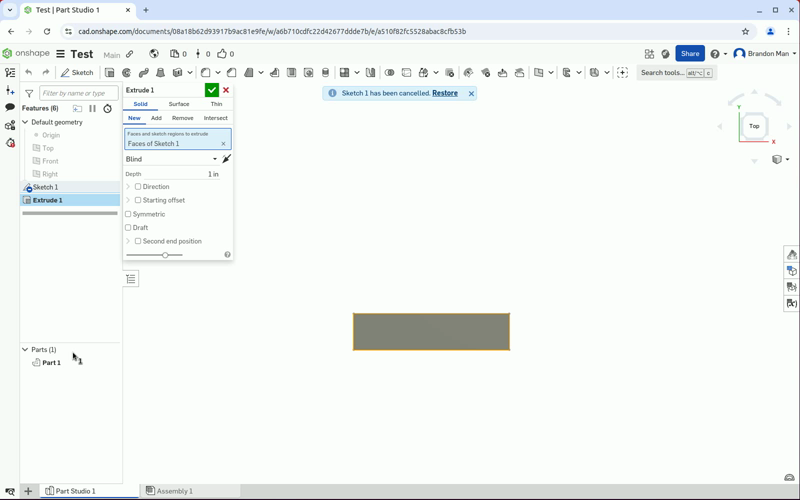
mouse_move(143, 106)
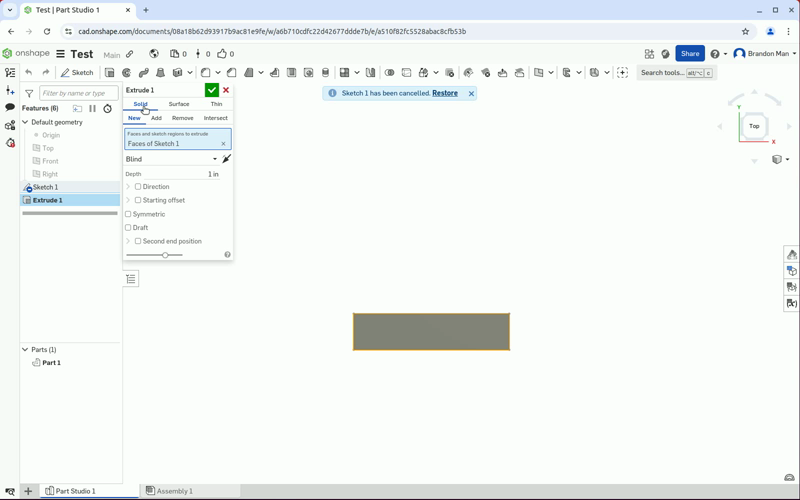
click(143, 106)
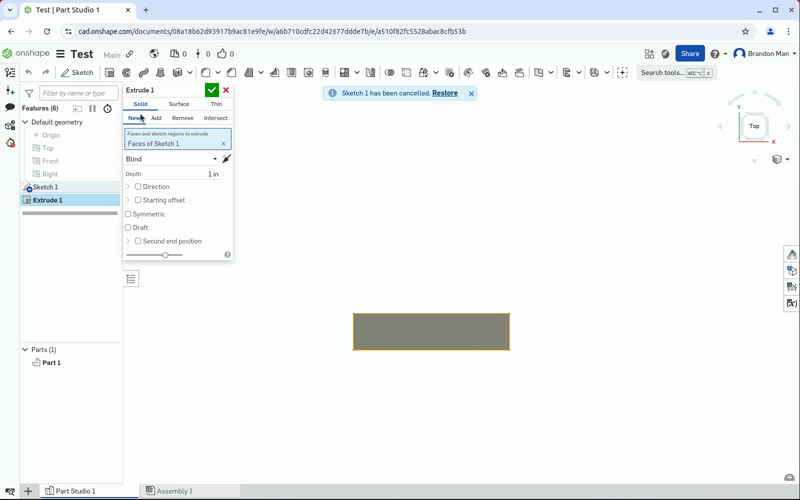
mouse_move(137, 120)
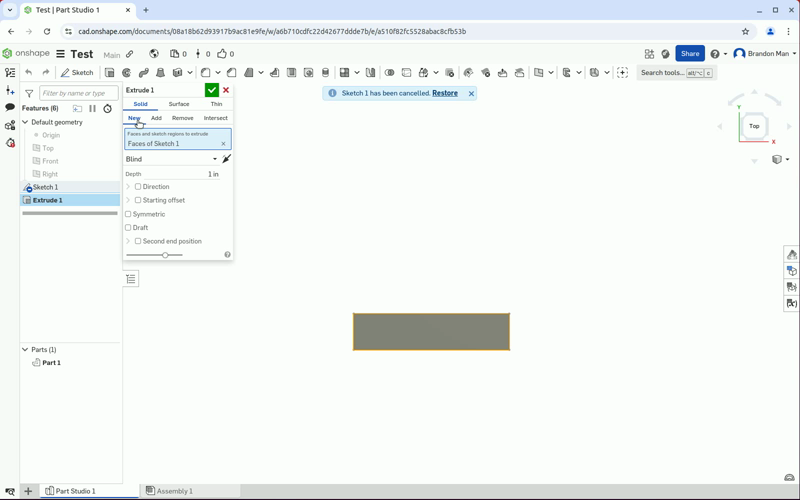
click(137, 120)
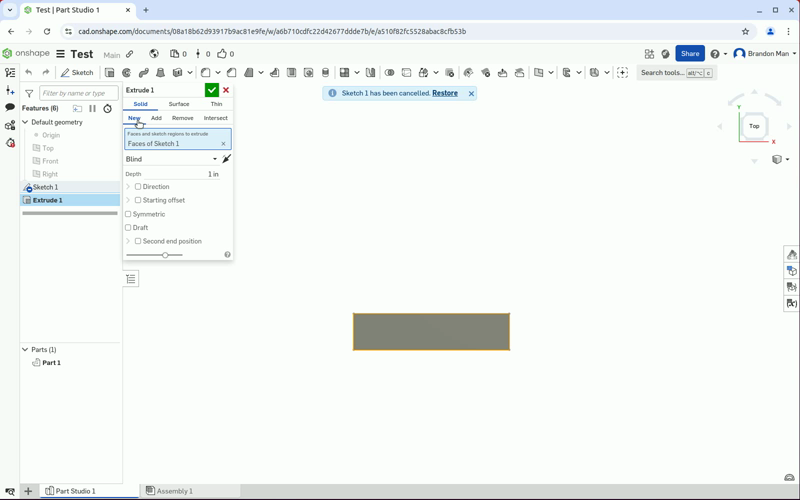
key(tab, 4)
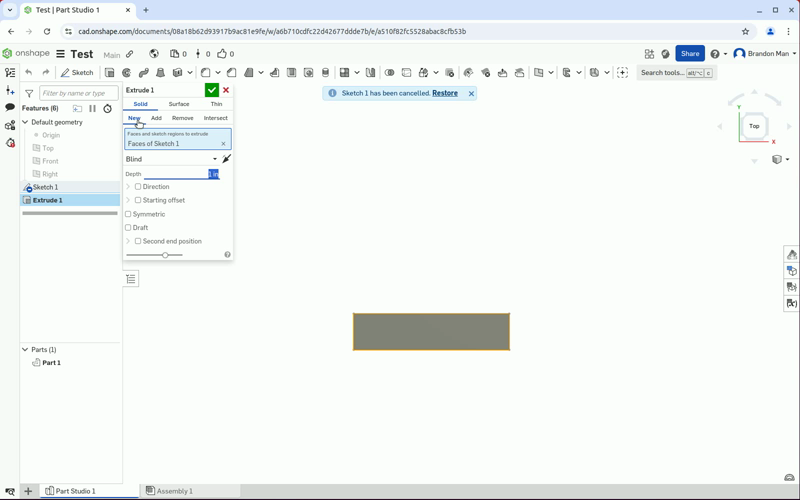
text(0.722)
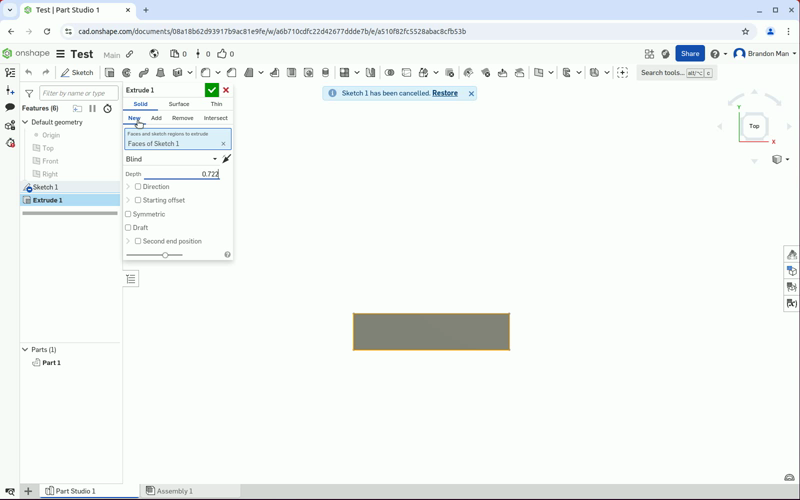
key(enter)
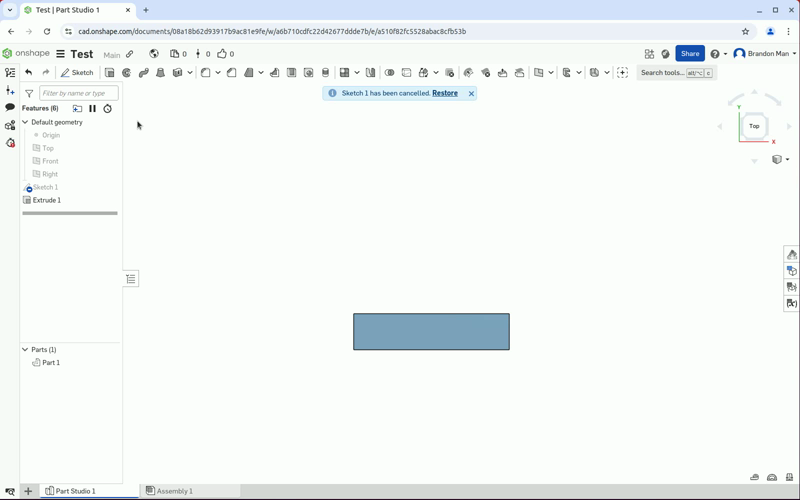
key(shift+h)
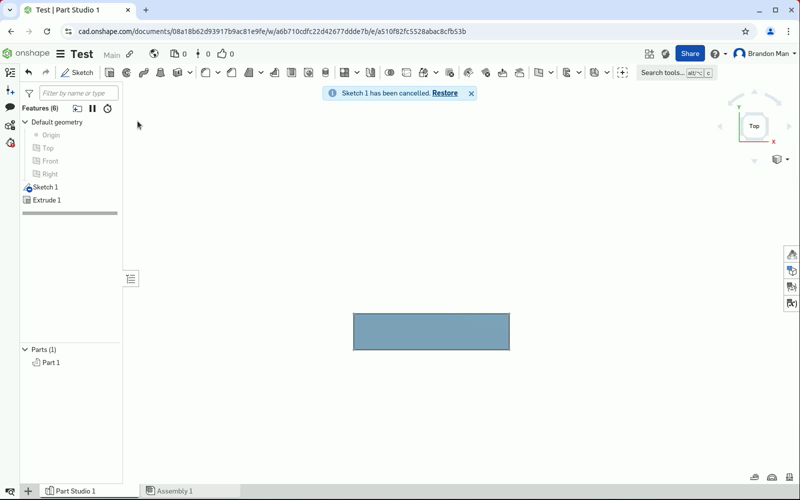
key(shift+h)
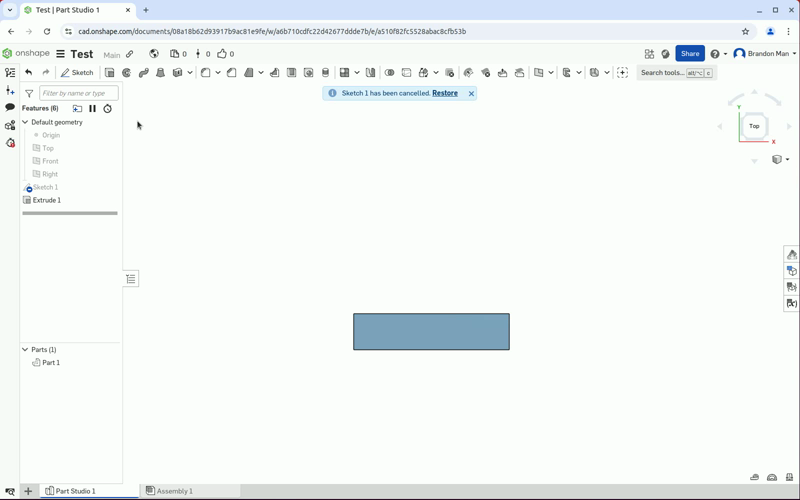
mouse_move(73, 189)
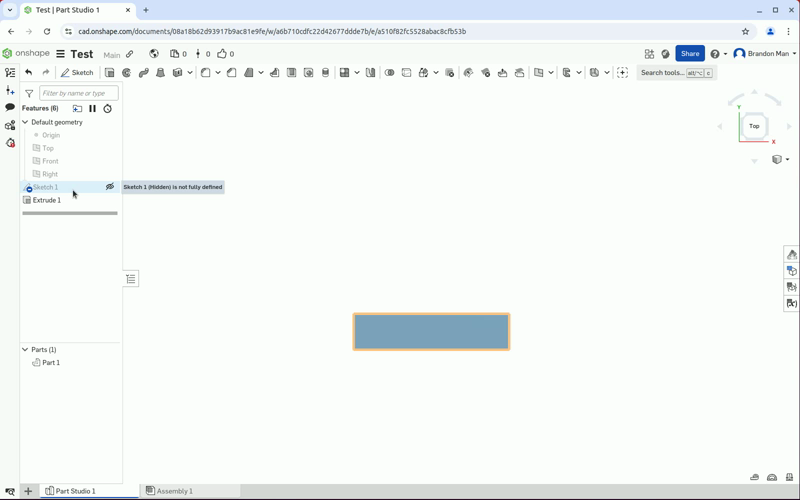
click(73, 189)
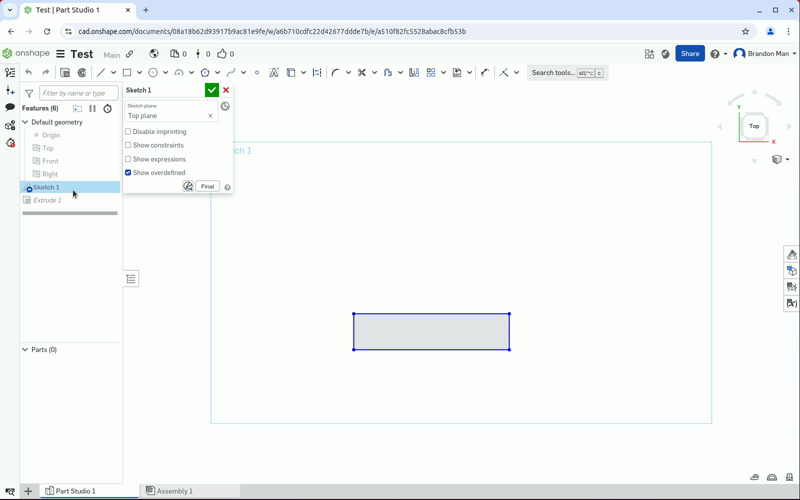
mouse_move(229, 92)
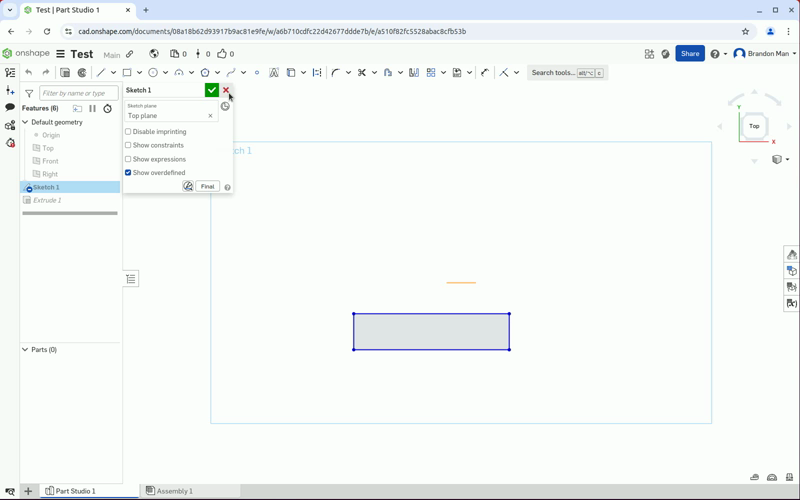
click(229, 92)
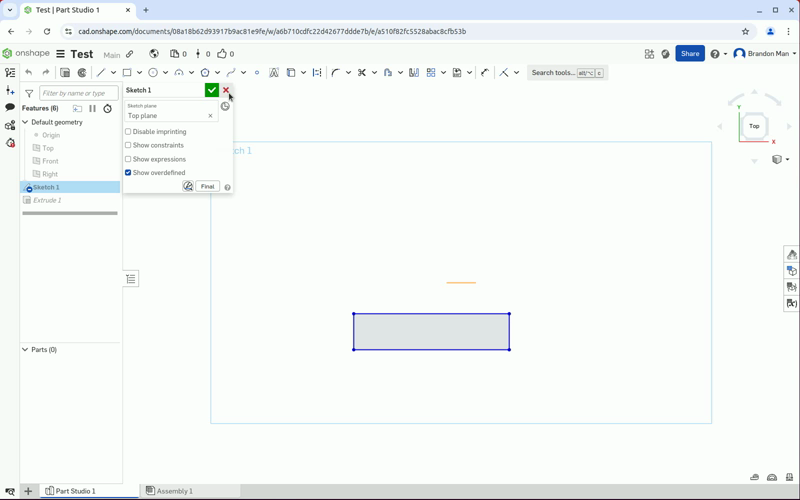
key(shift+s)
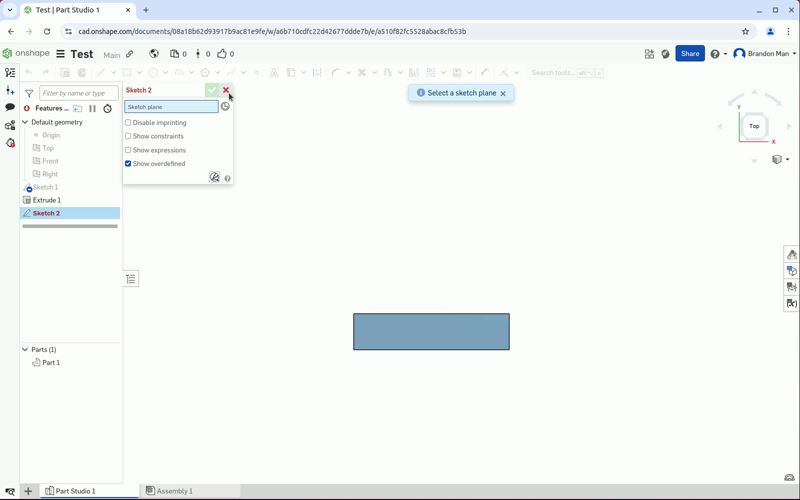
mouse_move(73, 150)
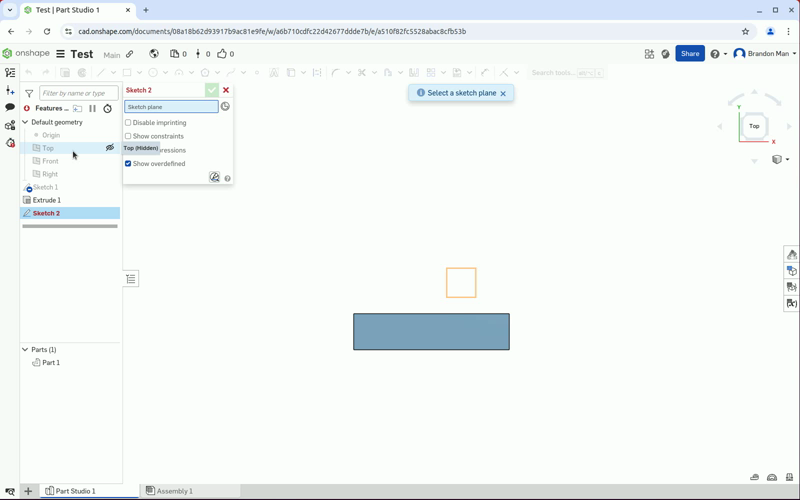
click(73, 150)
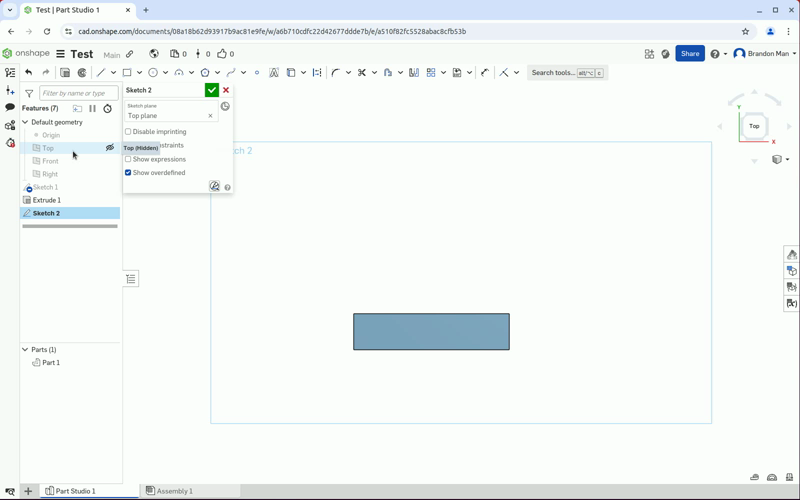
mouse_move(73, 352)
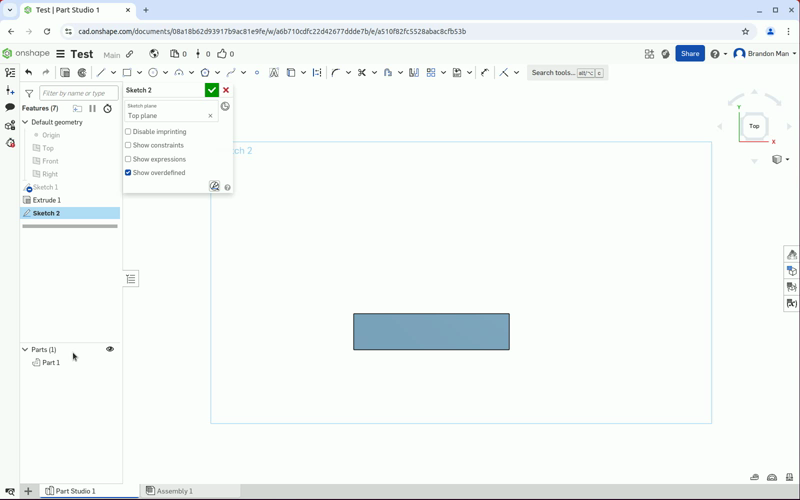
key(y)
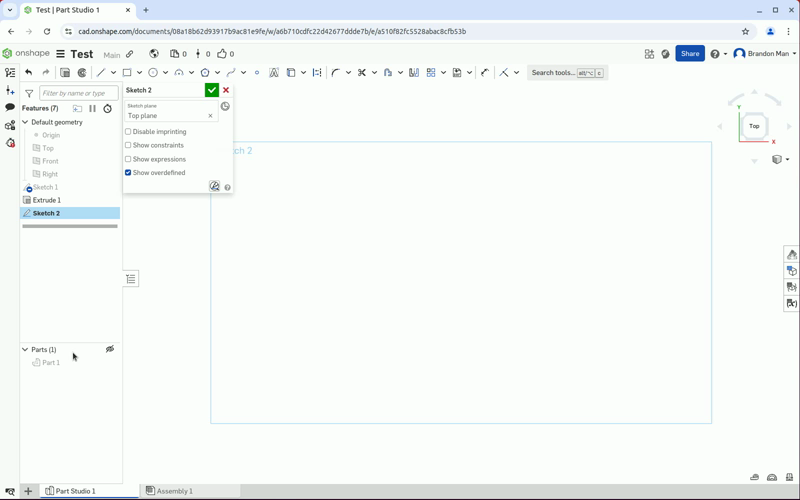
key(l)
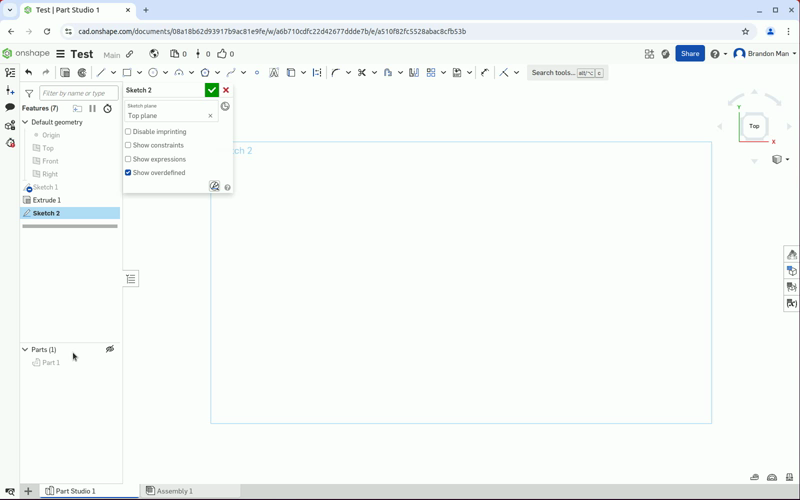
key_down(shift)
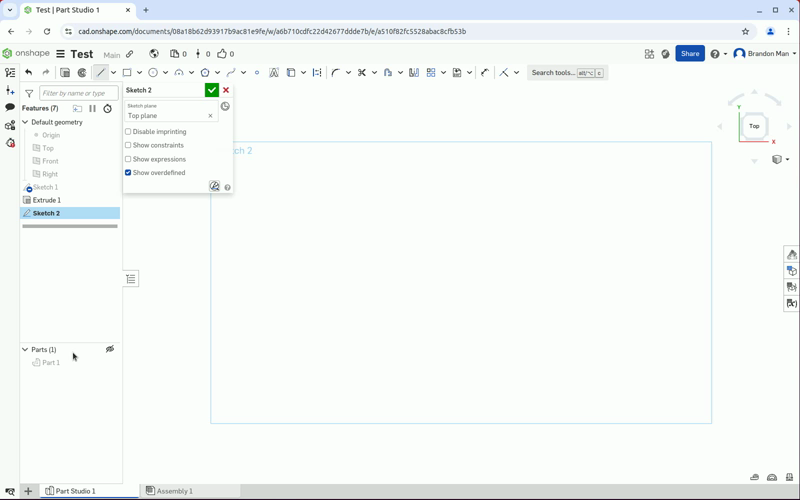
mouse_move(348, 359)
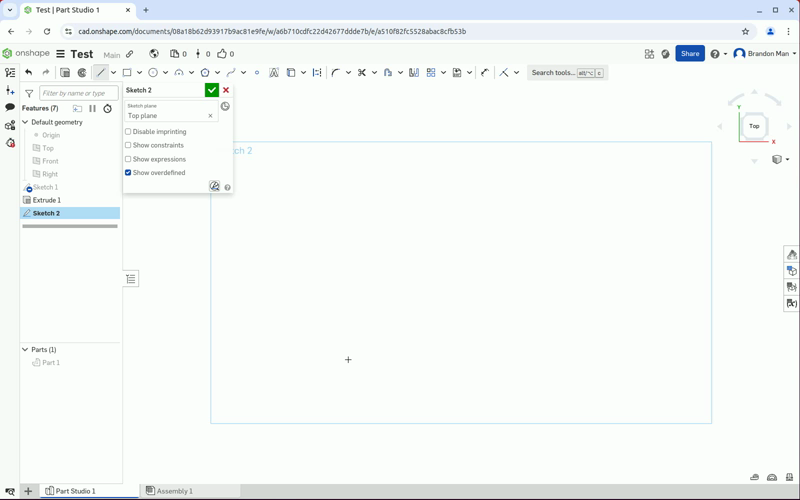
click(348, 359)
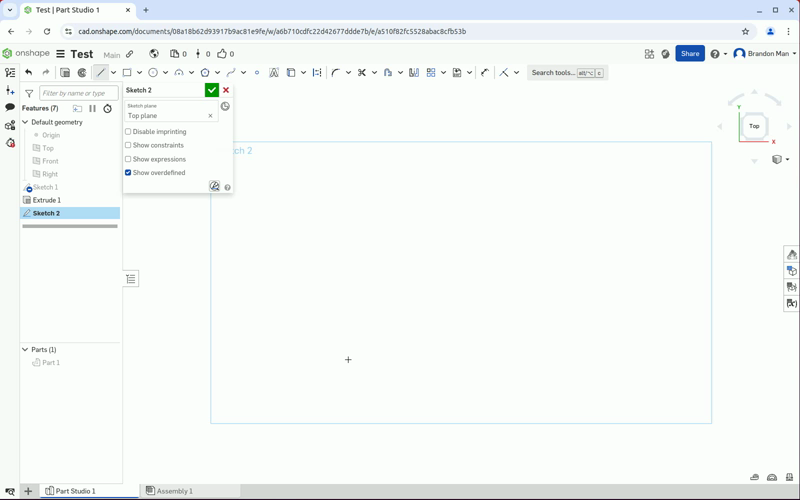
key_up(shift)
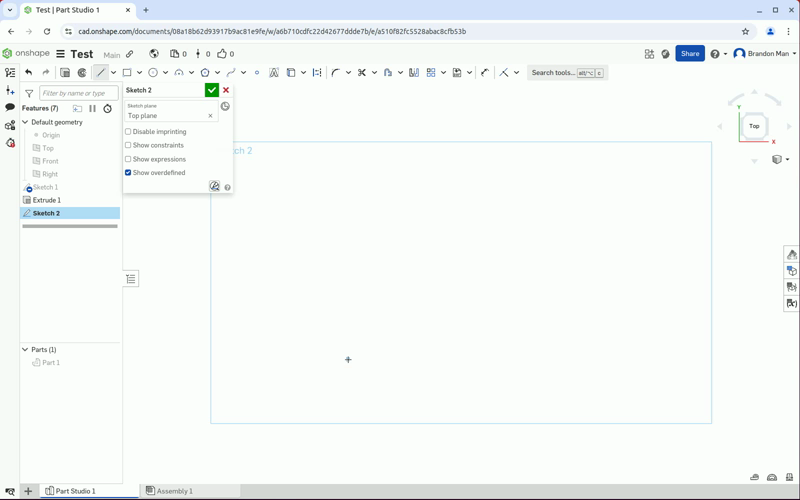
key_down(shift)
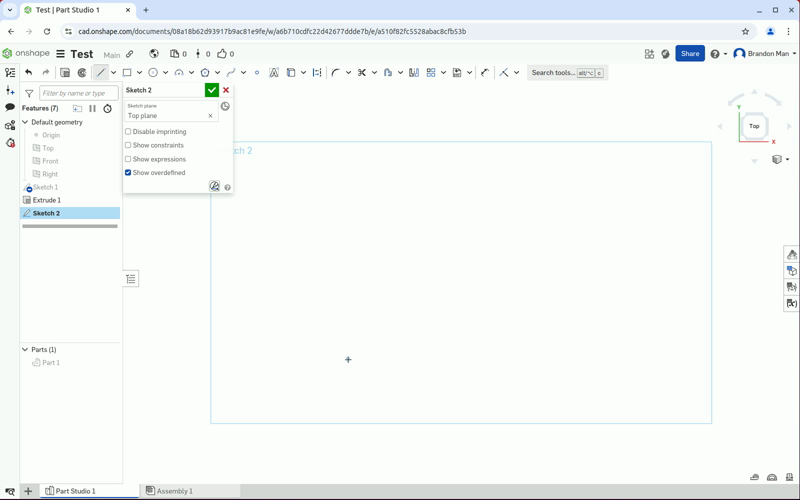
mouse_move(517, 359)
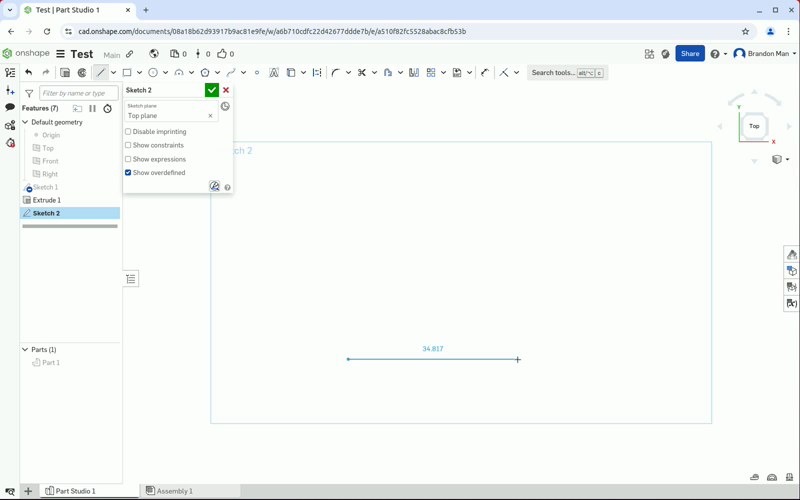
click(517, 359)
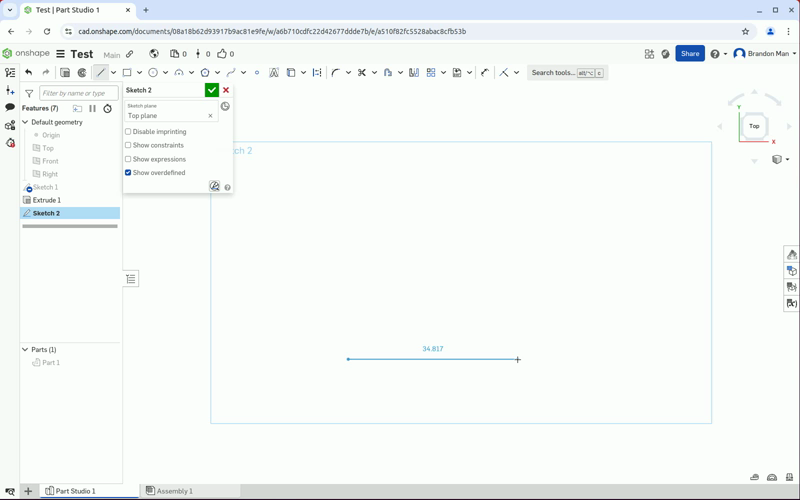
key_up(shift)
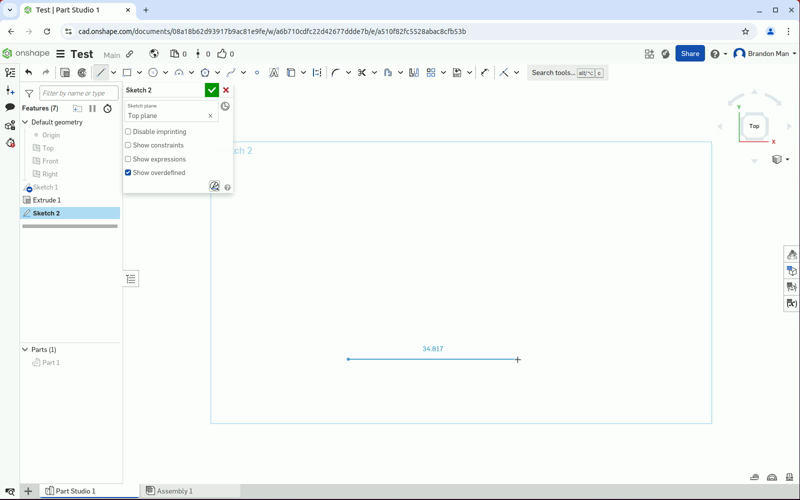
key_down(shift)
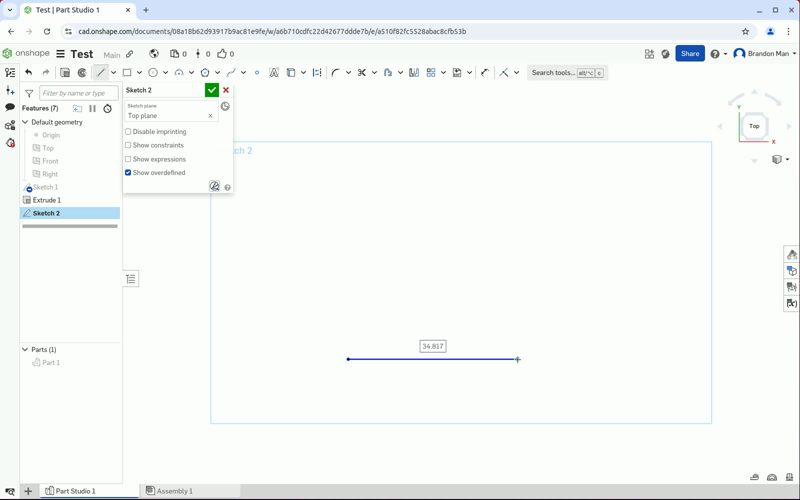
mouse_move(547, 359)
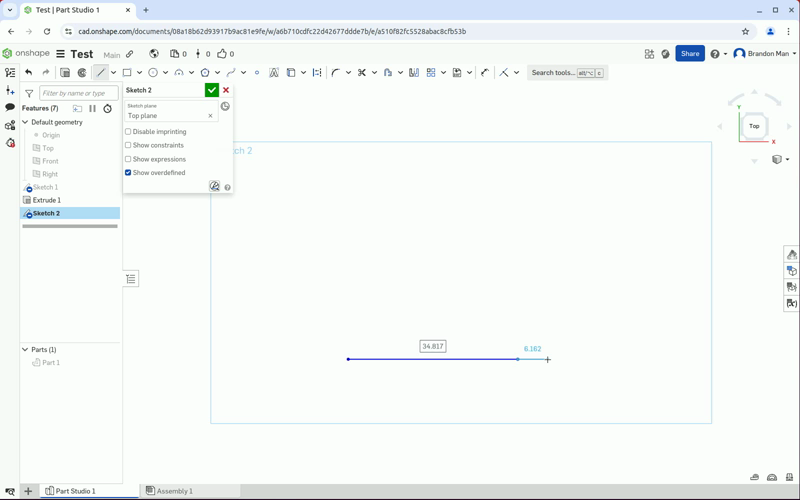
mouse_move(517, 309)
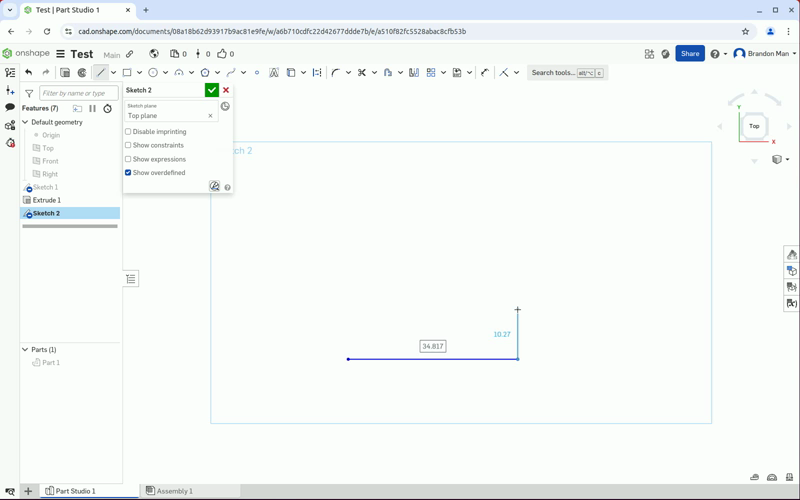
click(517, 309)
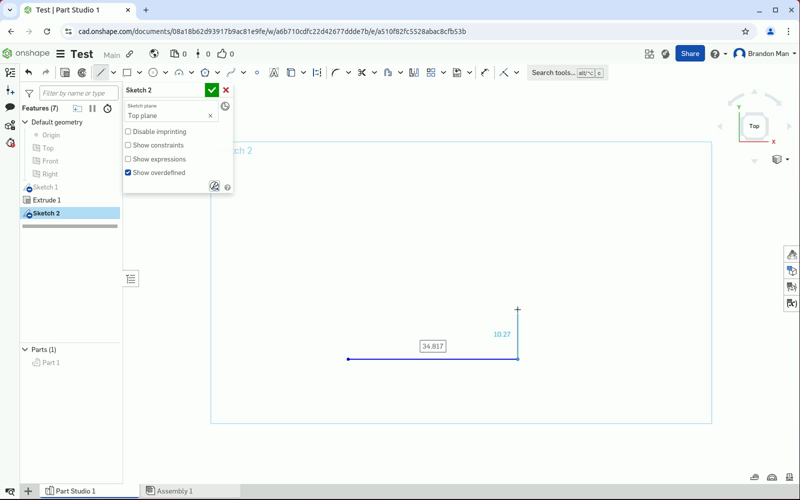
key_up(shift)
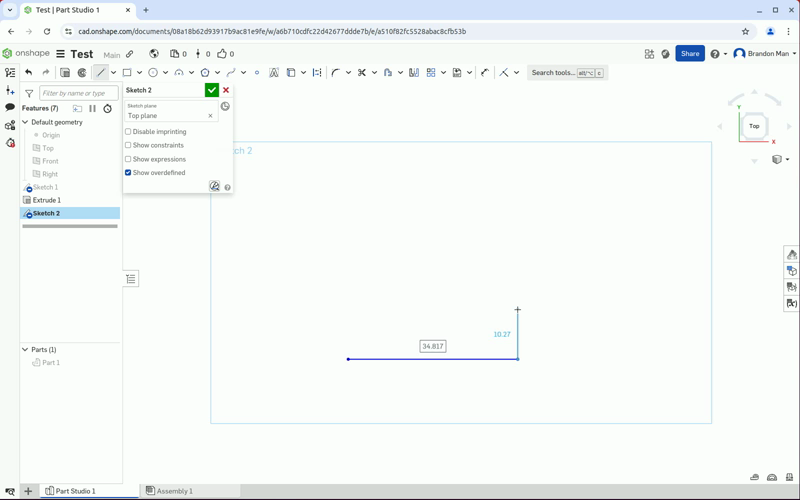
key_down(shift)
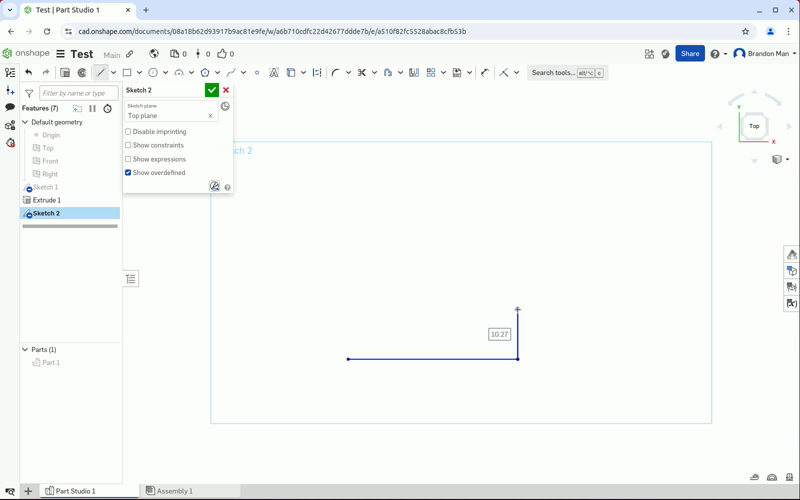
mouse_move(348, 309)
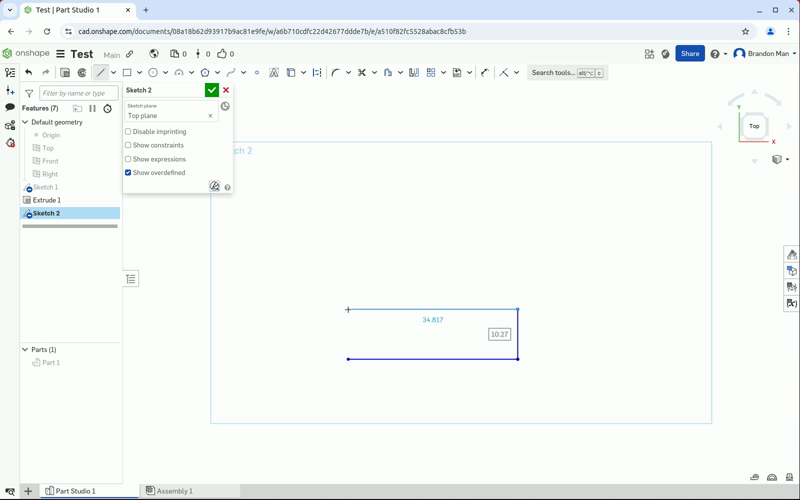
click(348, 309)
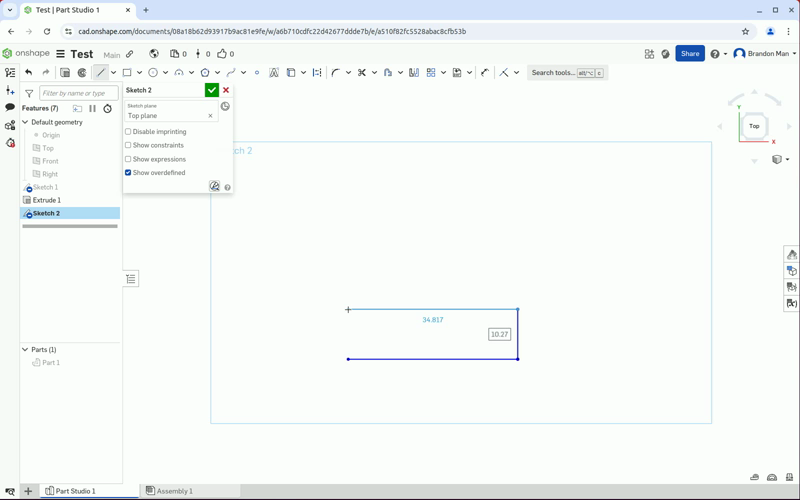
key_up(shift)
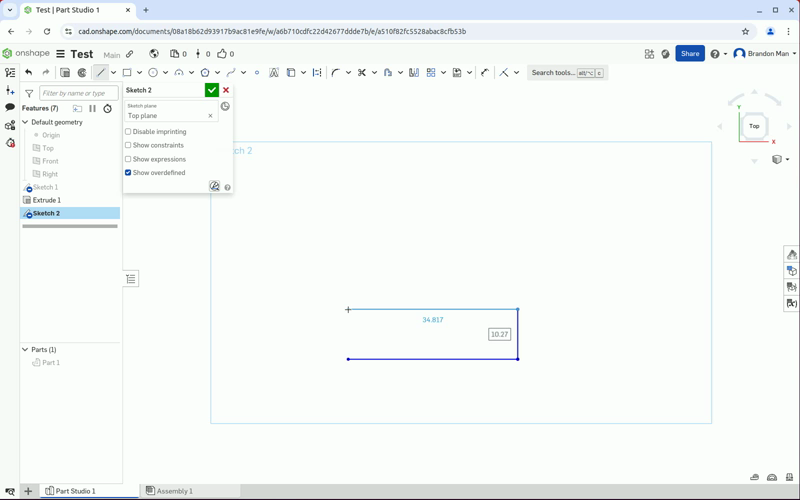
mouse_move(378, 309)
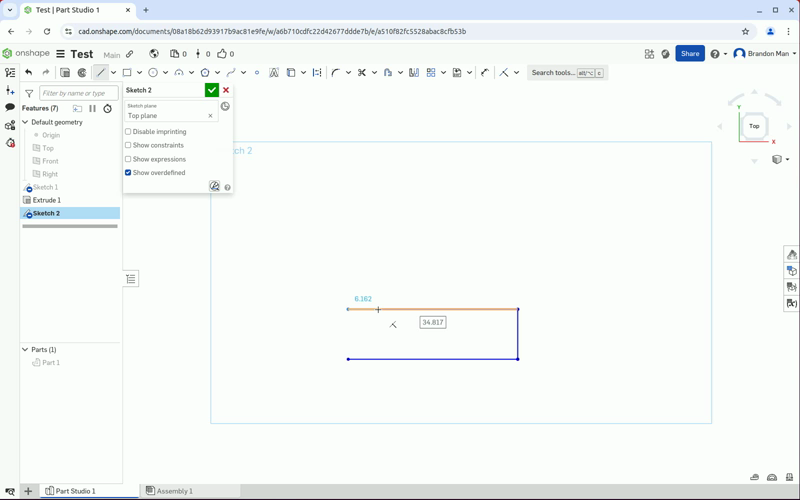
key_down(shift)
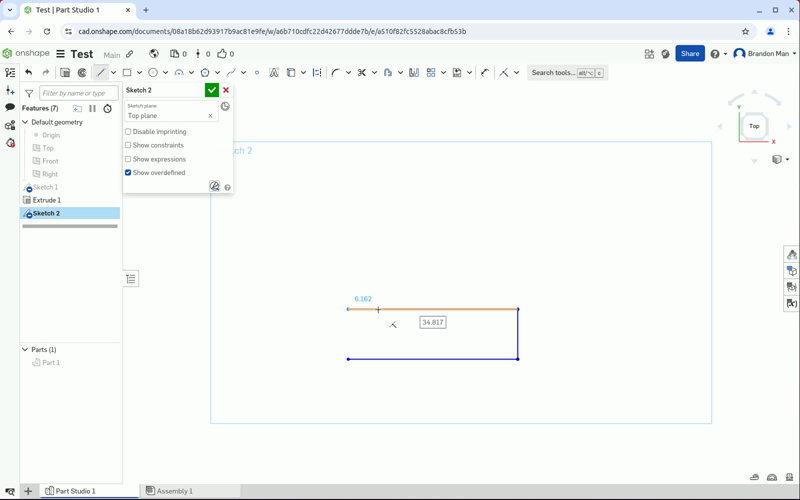
mouse_move(348, 359)
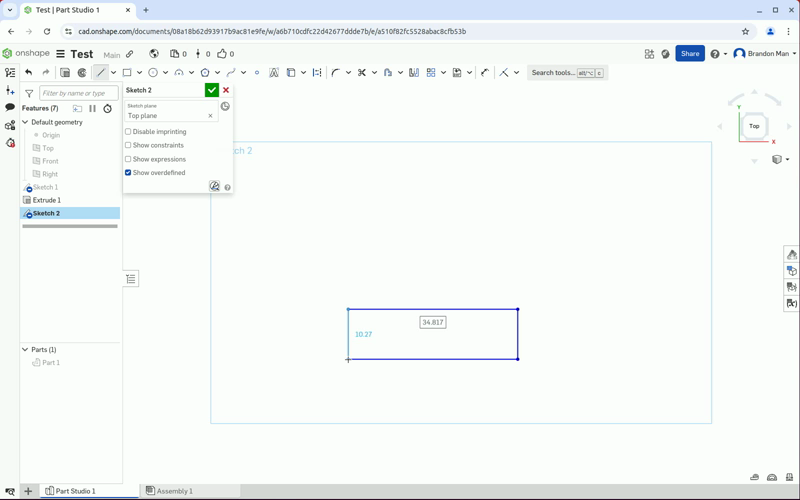
key_up(shift)
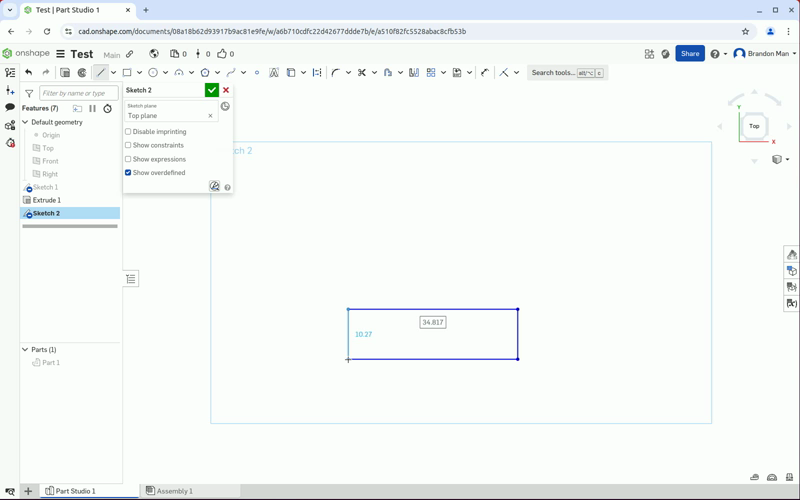
click(348, 359)
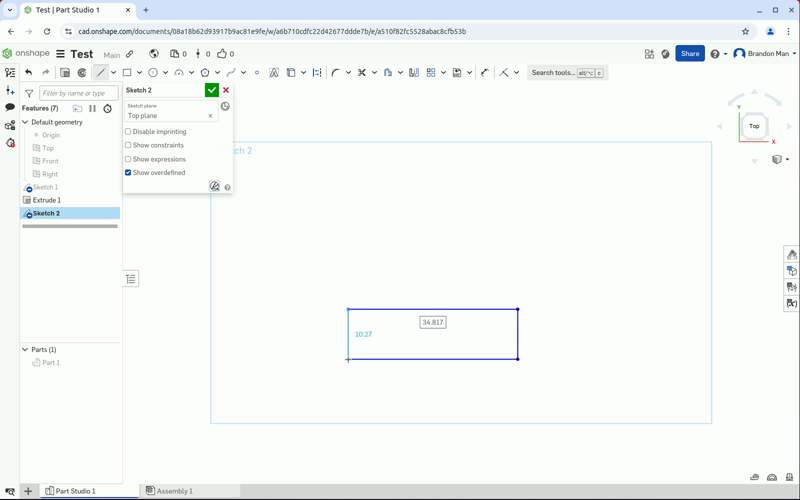
key(esc)
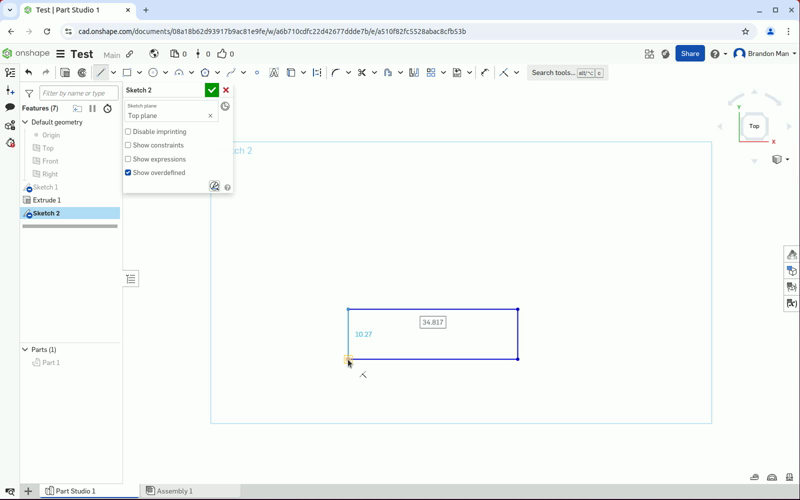
key(l)
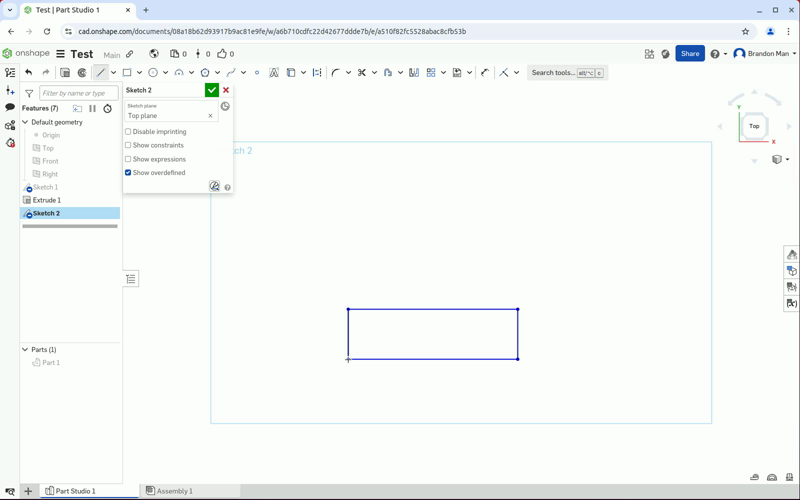
key_down(shift)
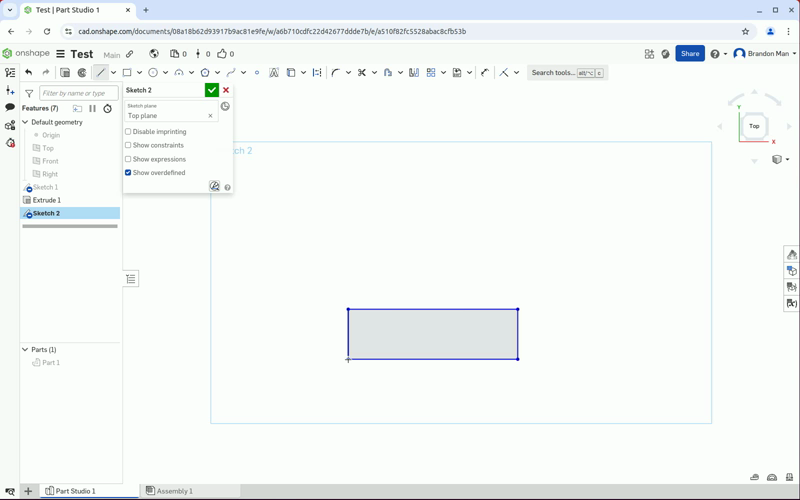
mouse_move(353, 350)
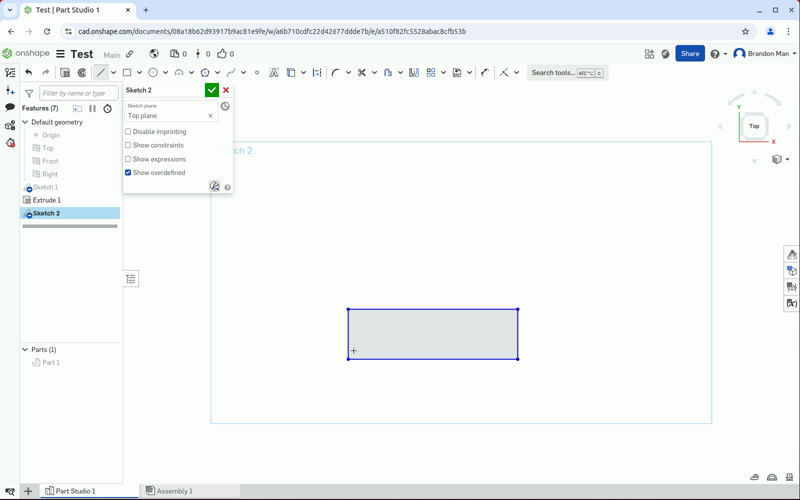
click(353, 350)
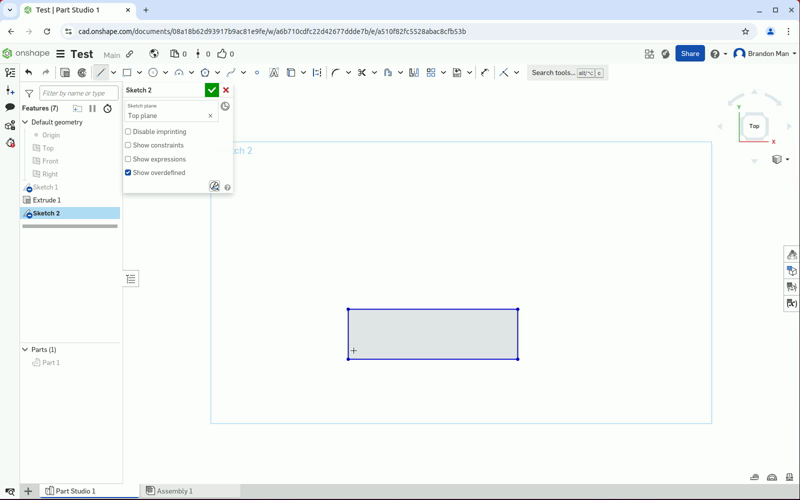
key_up(shift)
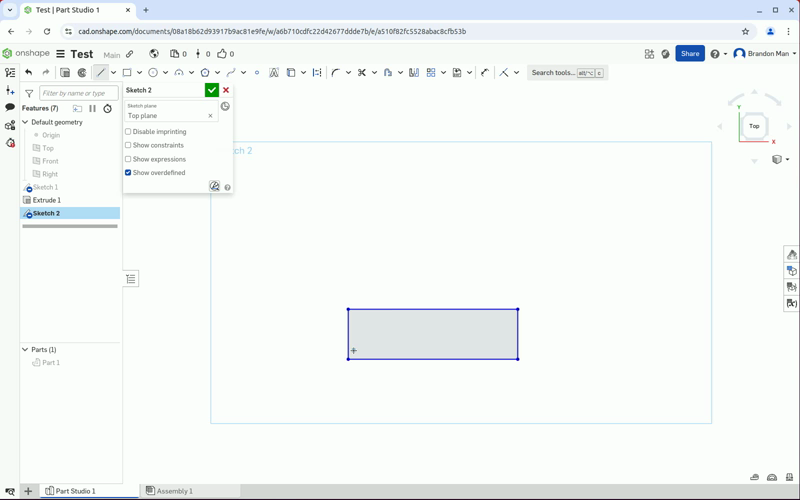
key_down(shift)
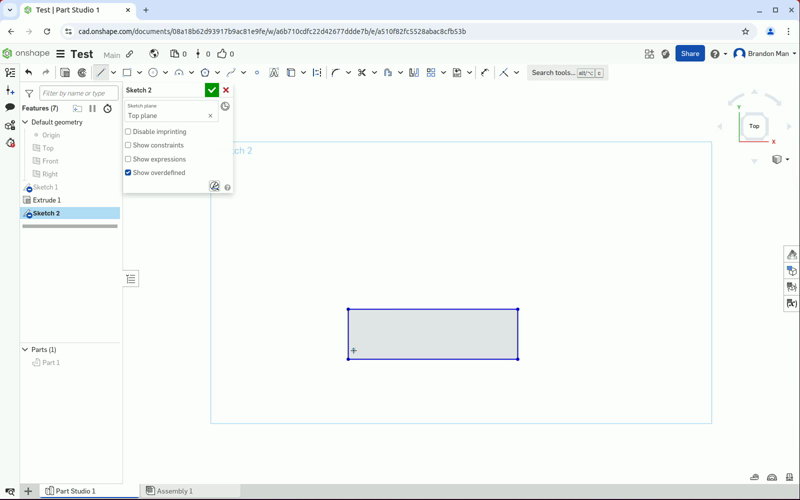
mouse_move(508, 350)
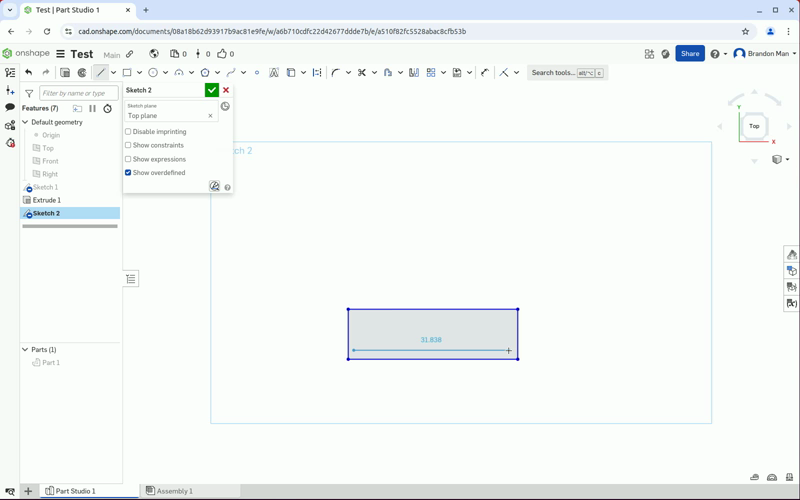
click(508, 350)
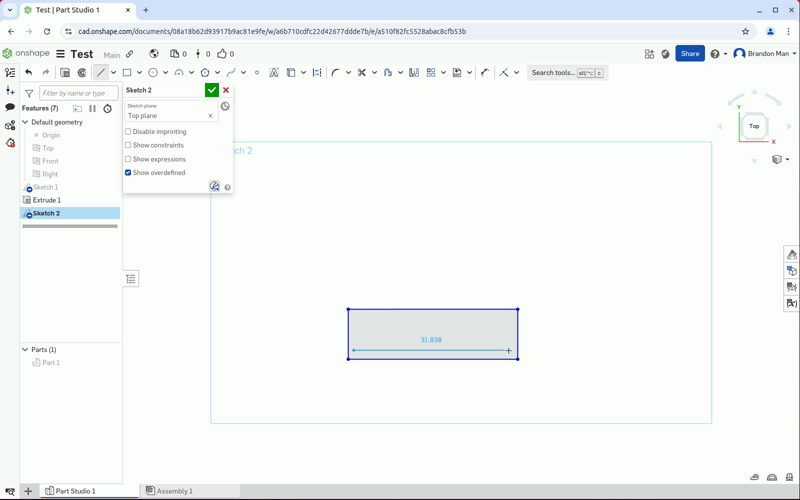
key_up(shift)
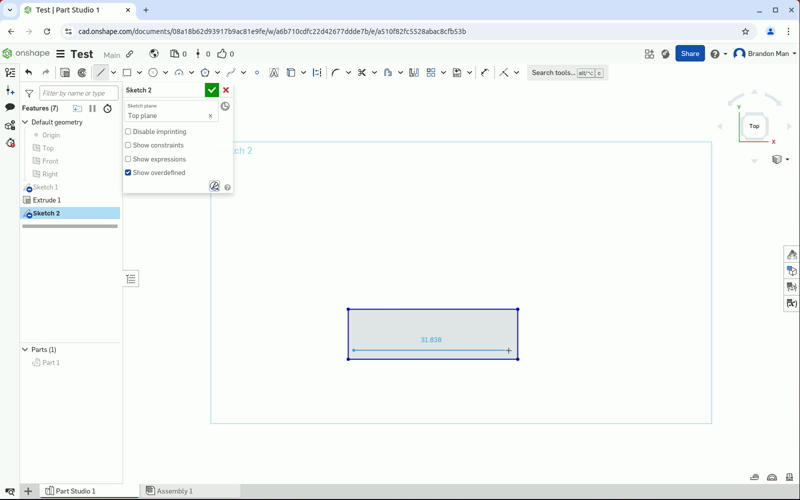
key_down(shift)
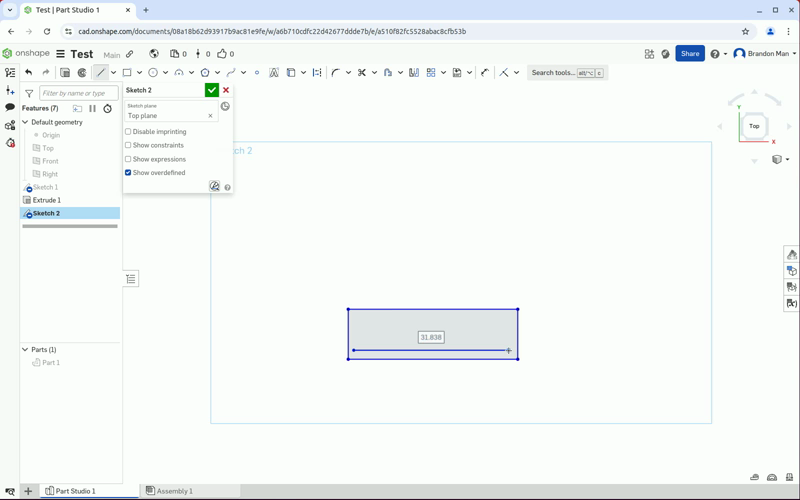
mouse_move(538, 350)
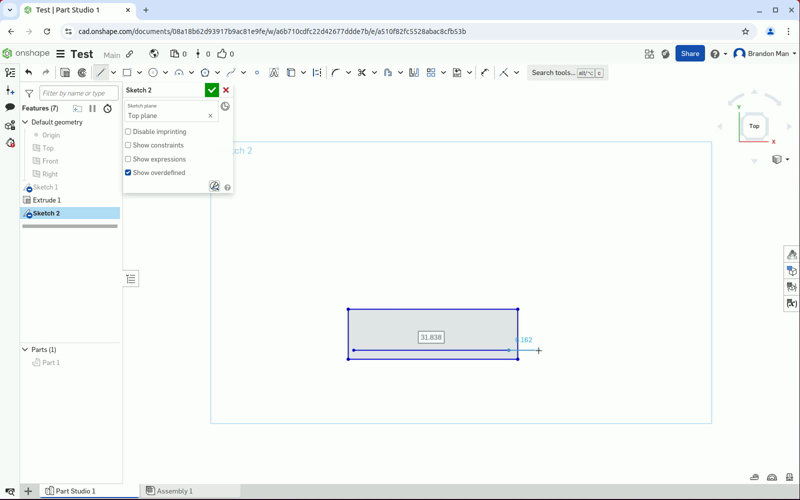
mouse_move(508, 314)
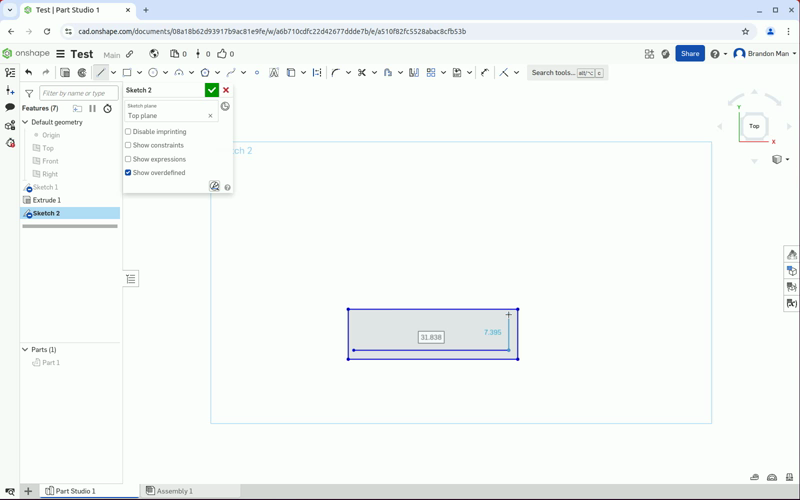
click(508, 314)
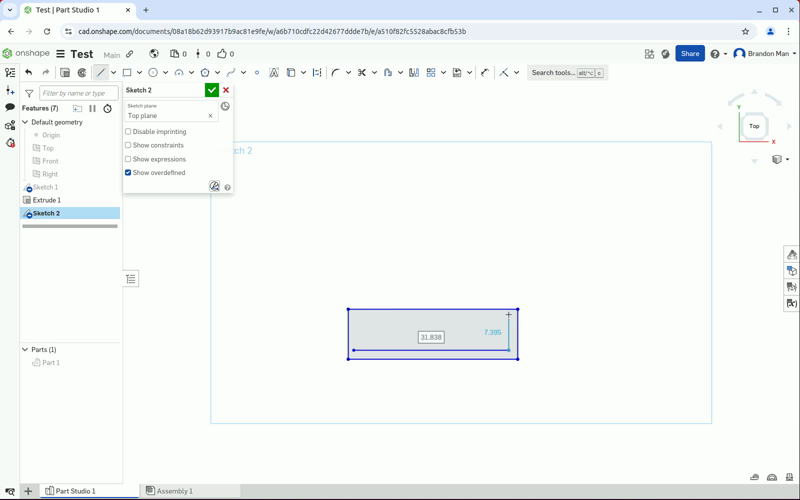
key_up(shift)
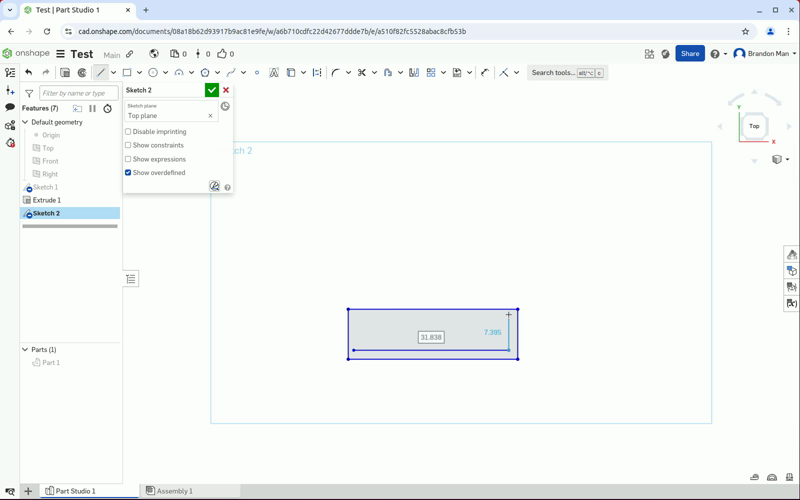
key_down(shift)
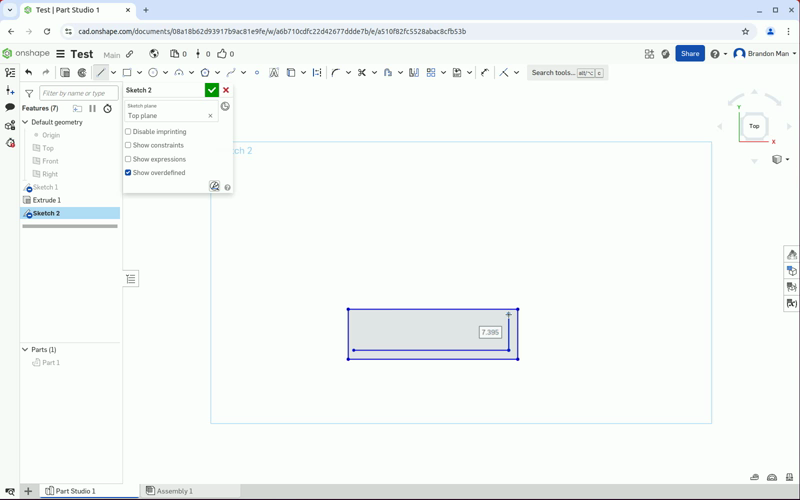
mouse_move(353, 314)
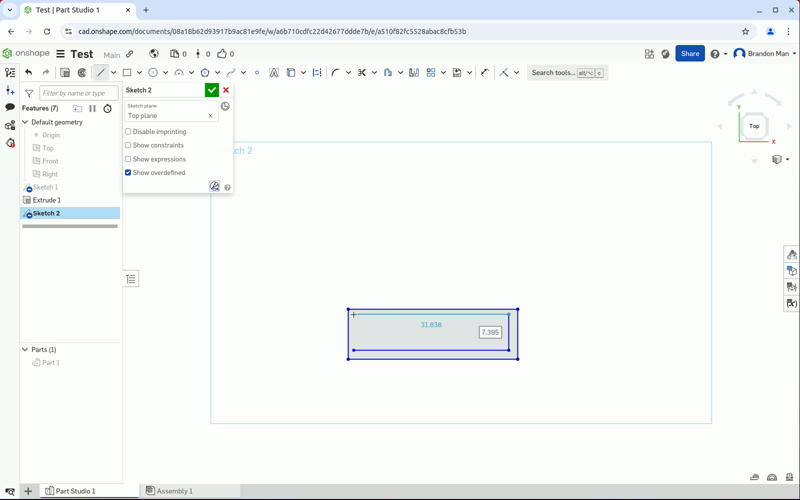
click(353, 314)
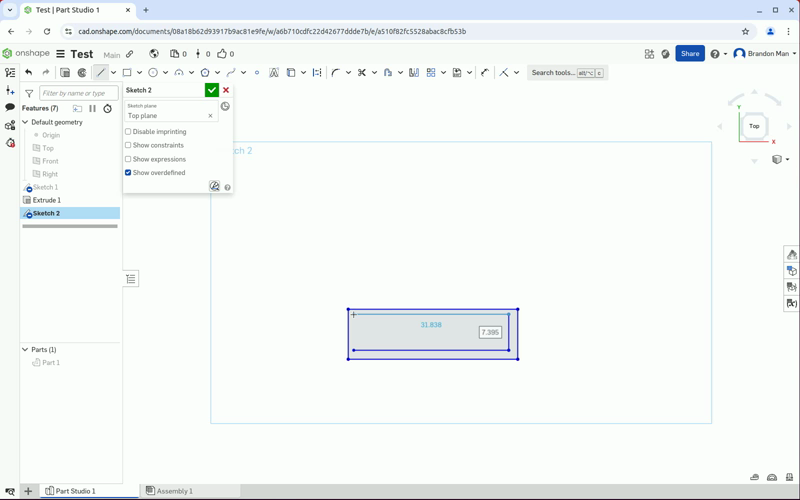
key_up(shift)
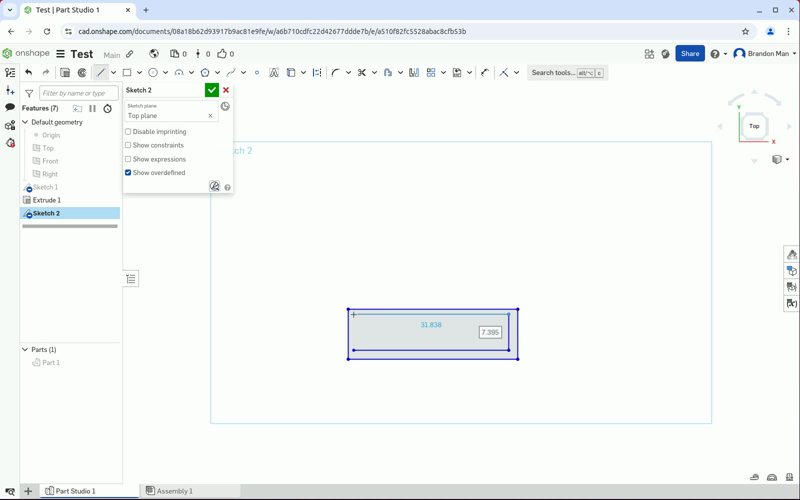
mouse_move(383, 314)
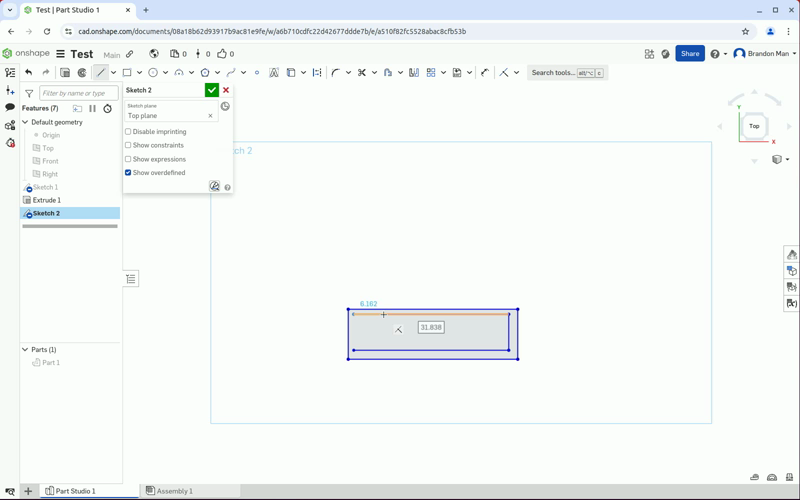
key_down(shift)
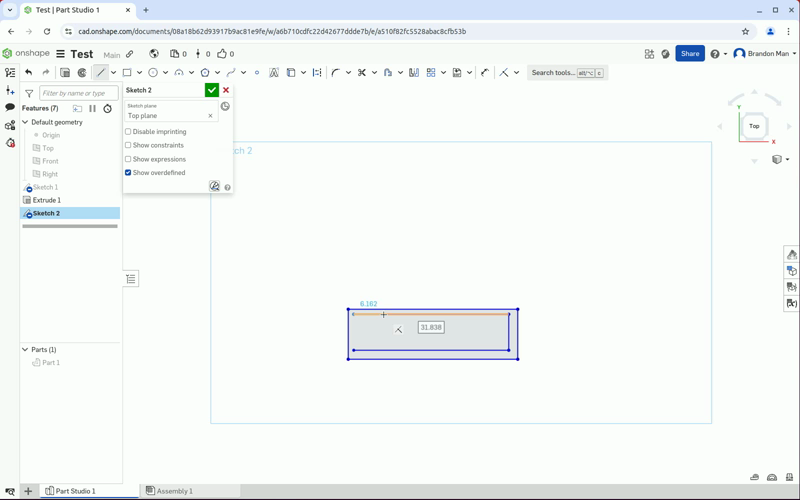
mouse_move(353, 350)
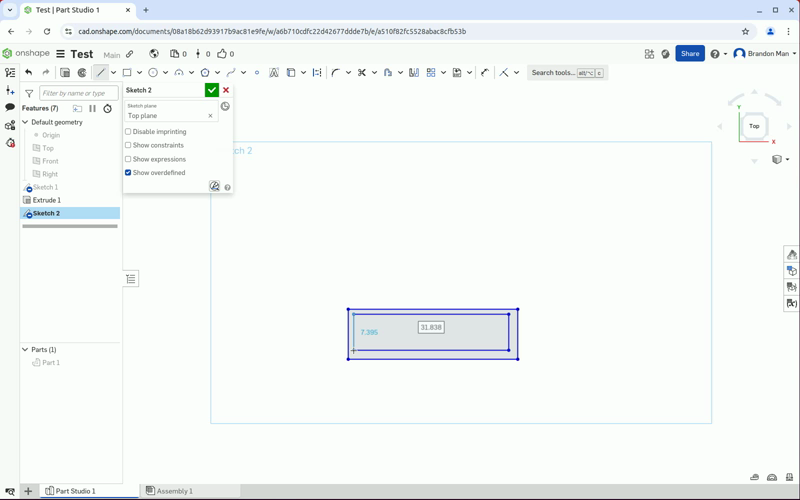
key_up(shift)
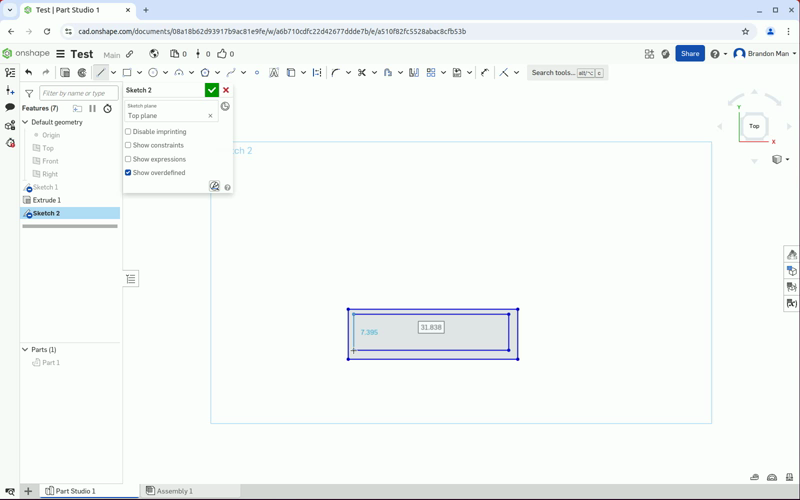
click(353, 350)
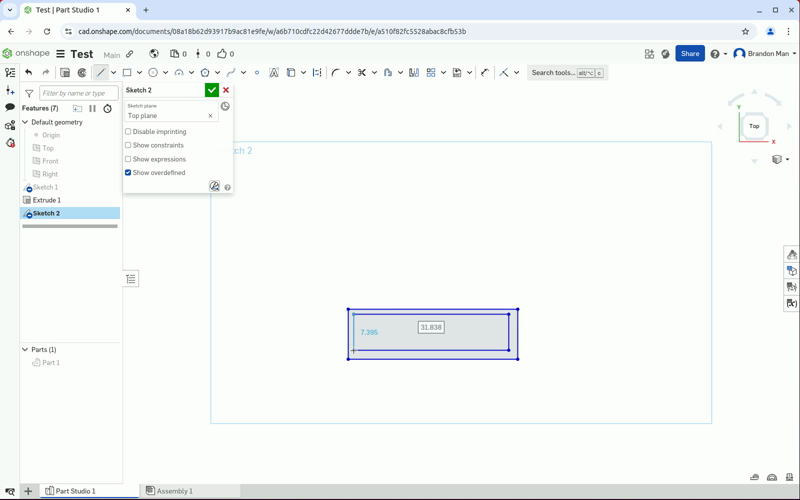
key(esc)
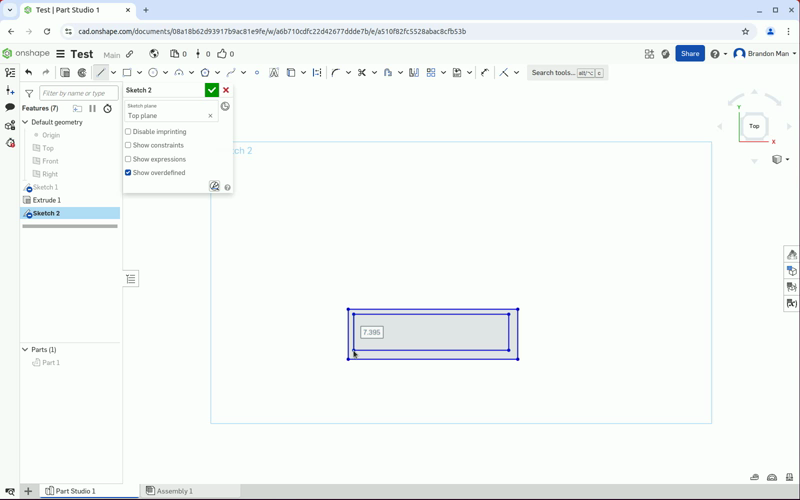
mouse_move(350, 337)
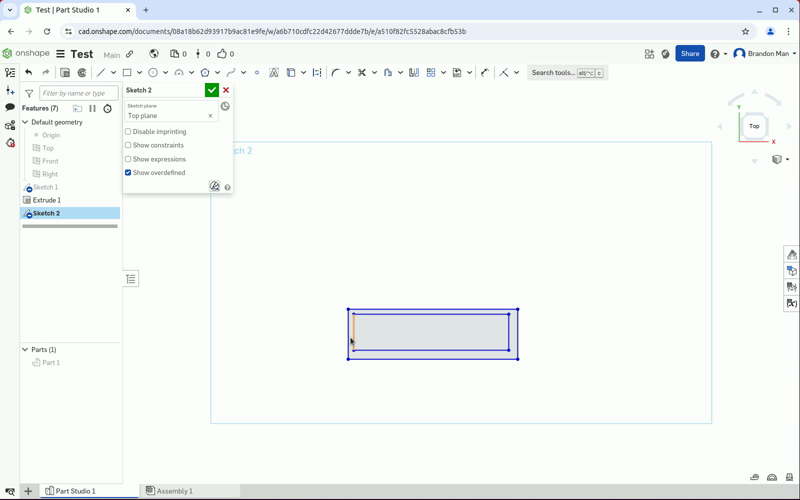
click(350, 337)
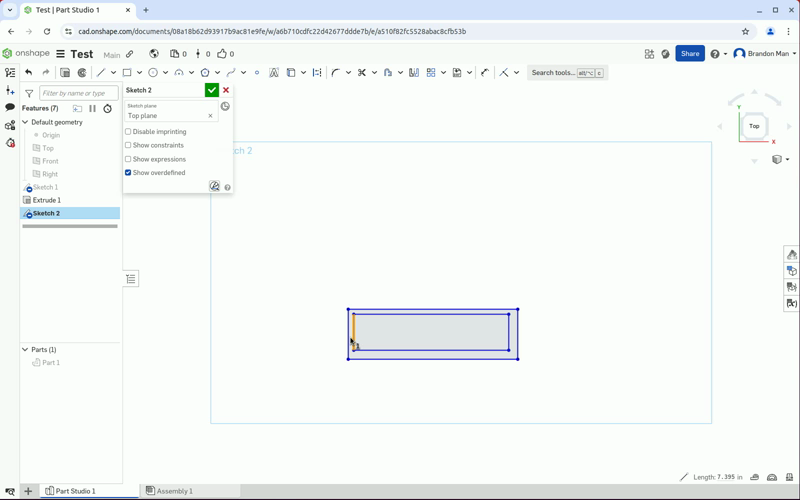
mouse_move(73, 352)
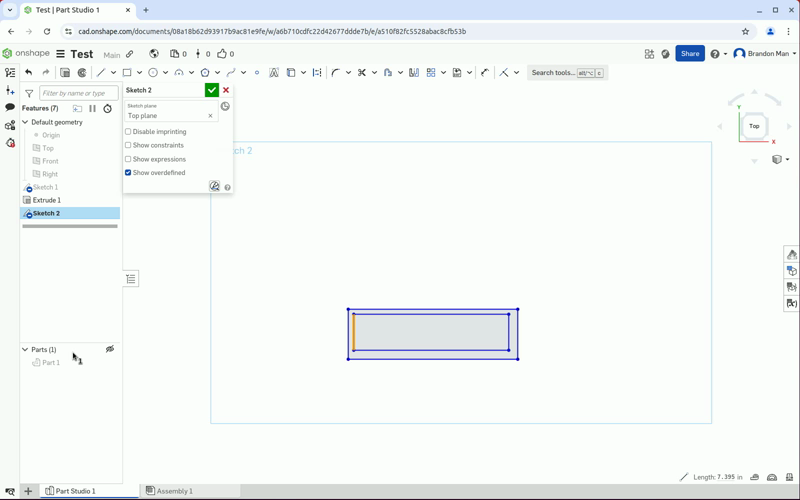
key(shift+y)
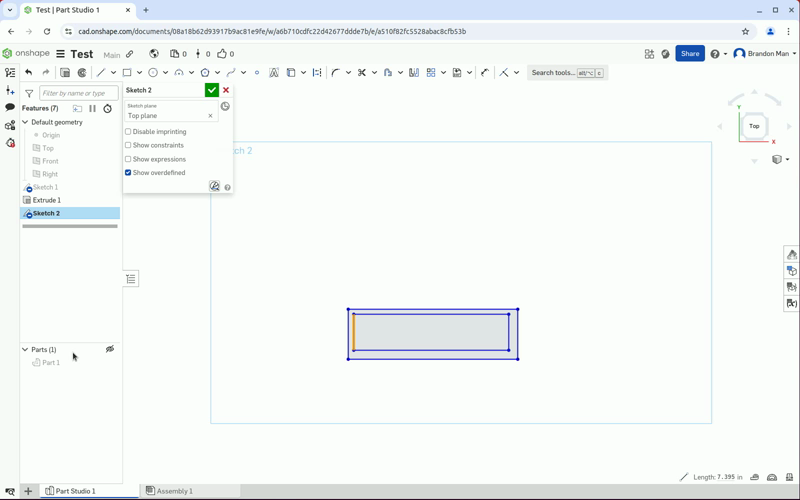
key(shift+e)
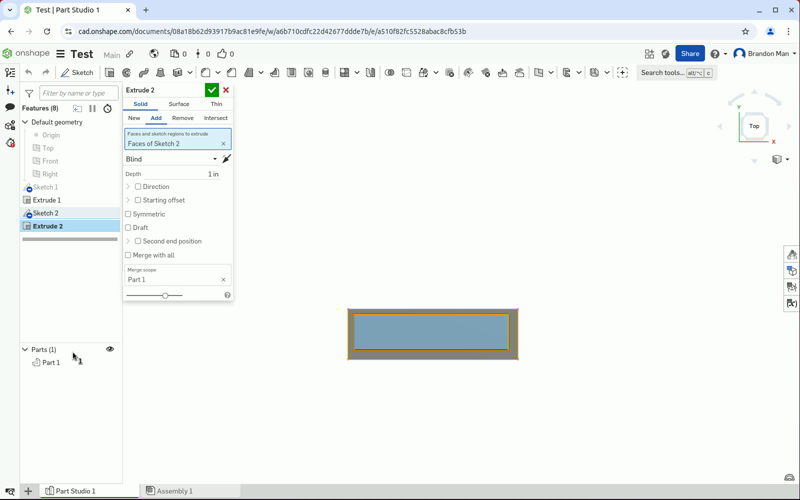
mouse_move(143, 106)
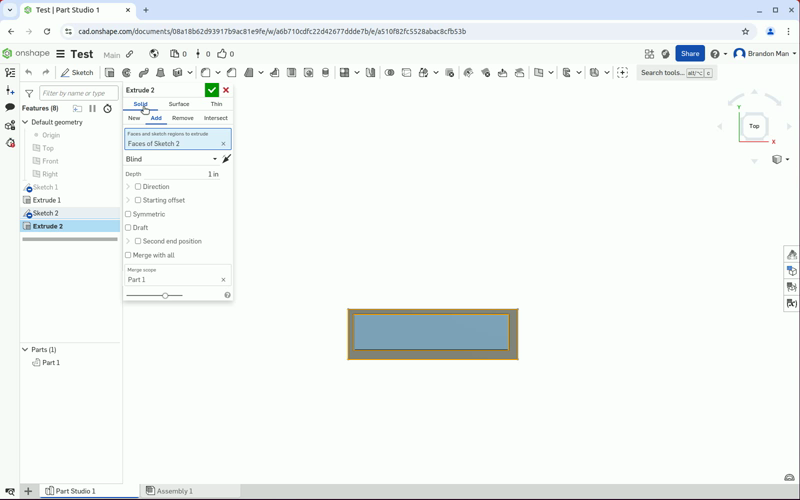
click(143, 106)
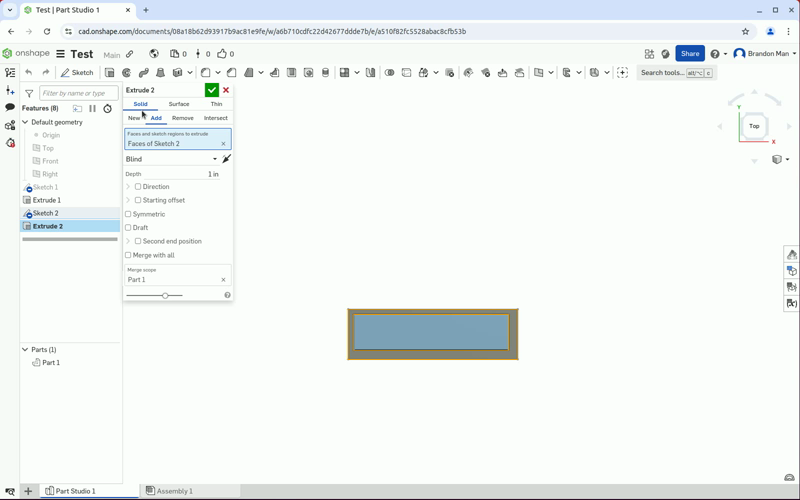
mouse_move(137, 120)
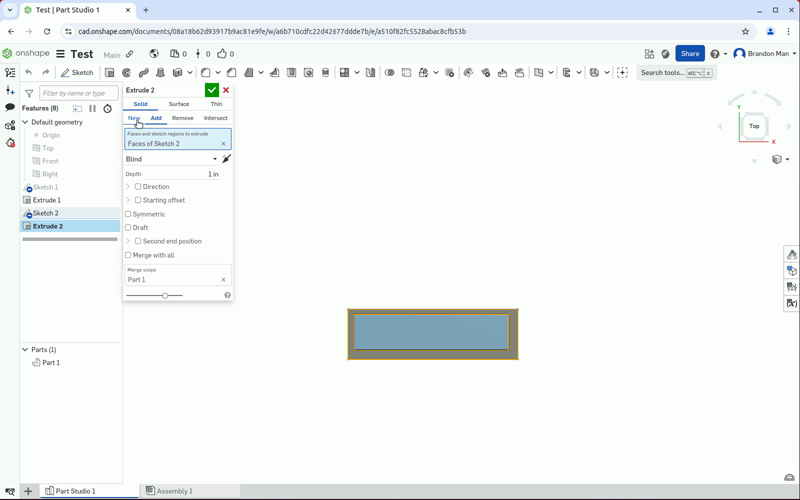
click(137, 120)
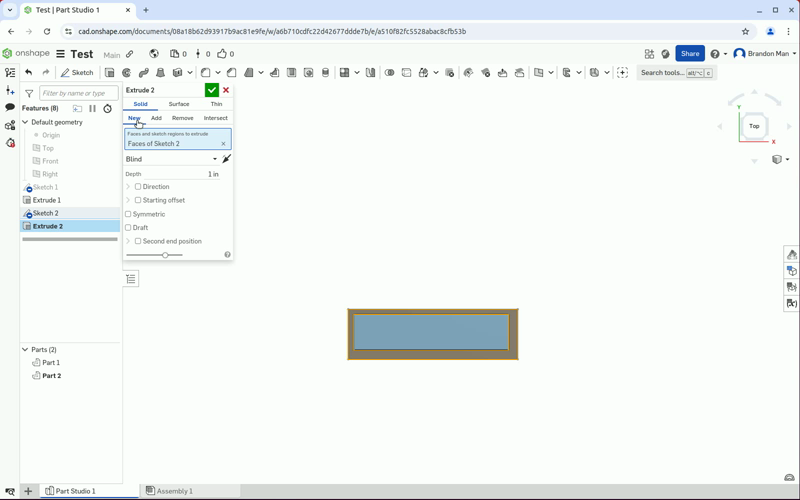
key(tab, 4)
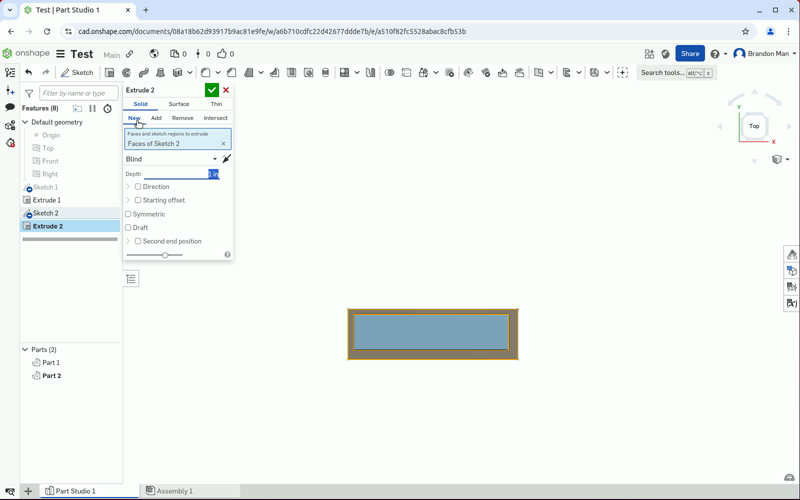
text(14.924)
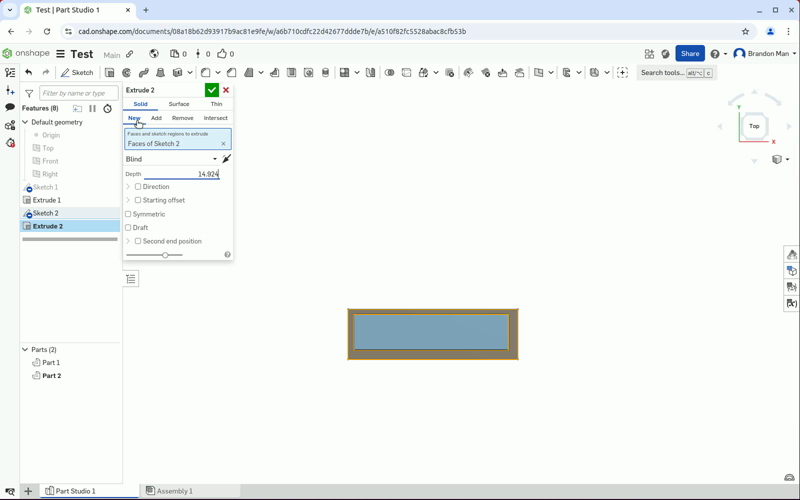
key(enter)
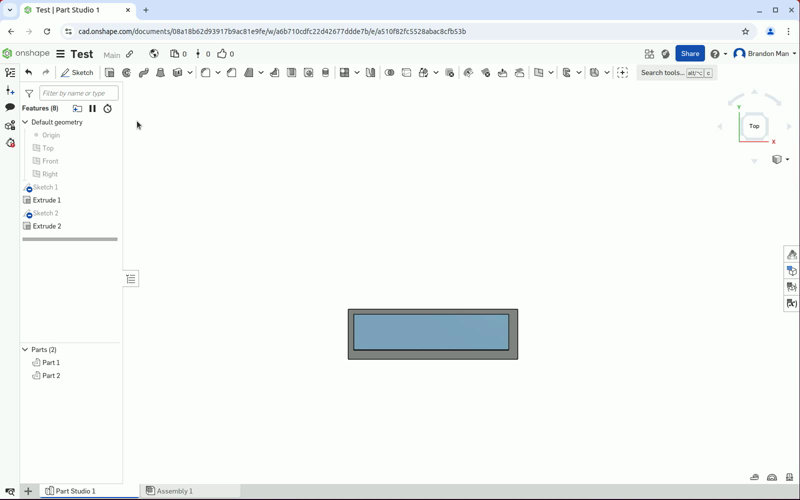
key(shift+h)
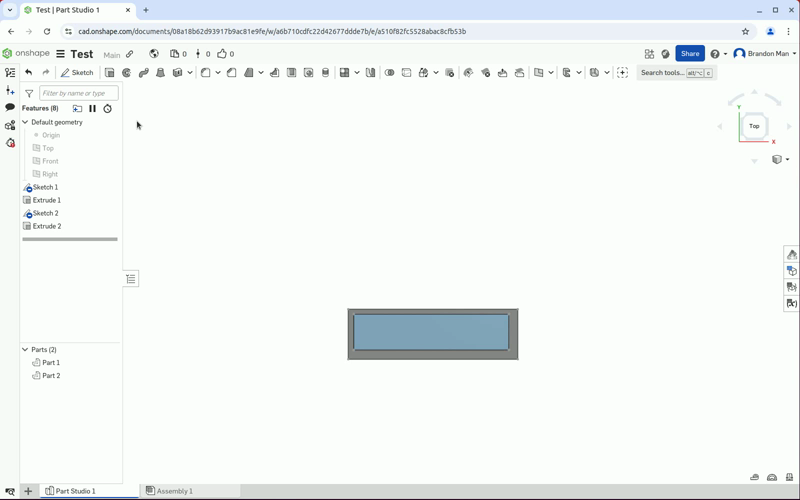
key(shift+h)
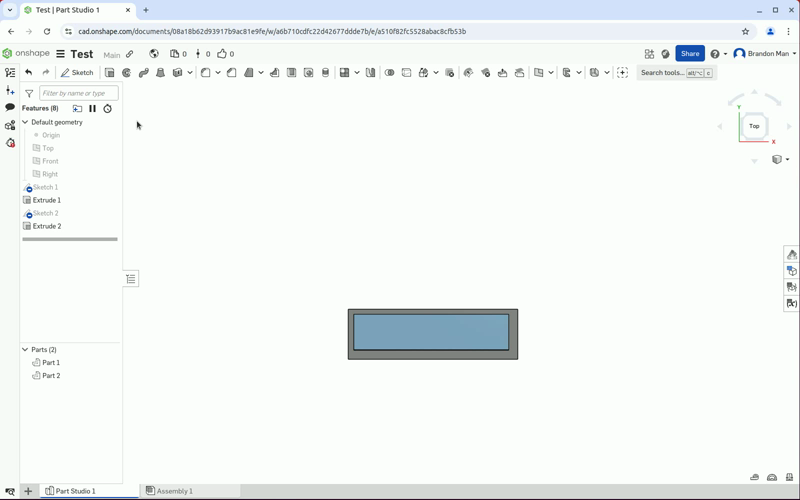
mouse_move(73, 189)
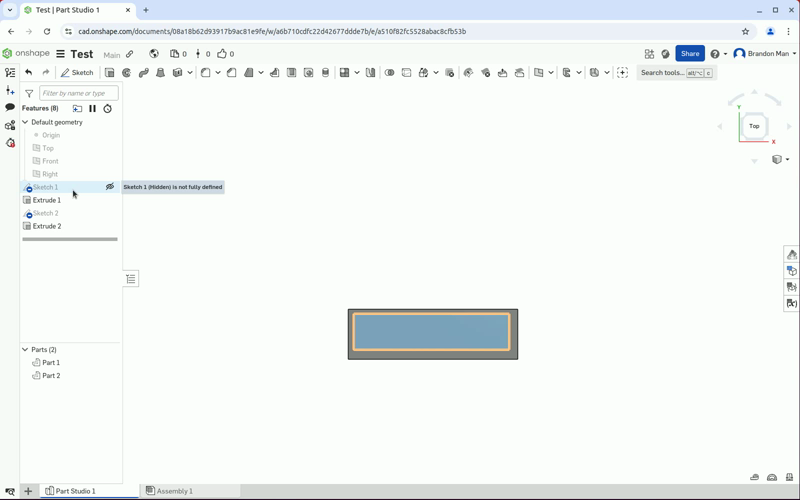
click(73, 189)
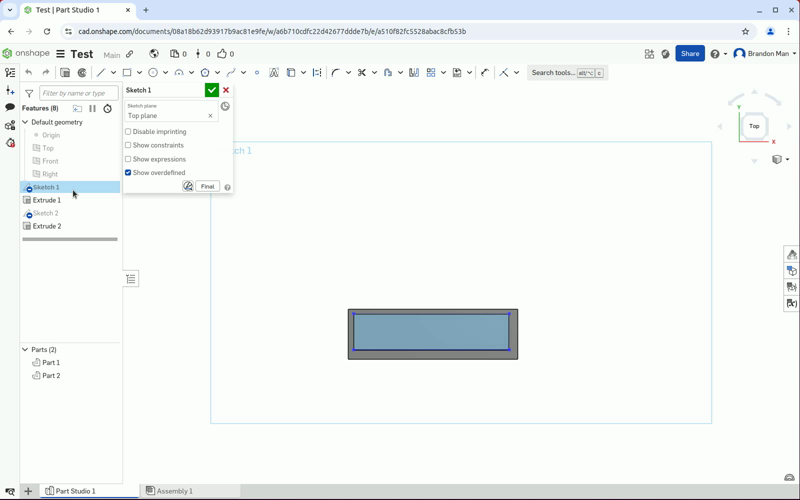
mouse_move(229, 92)
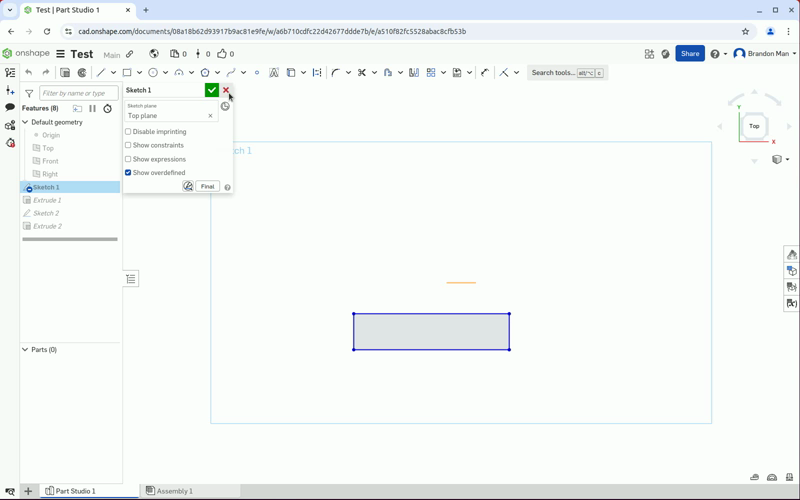
click(229, 92)
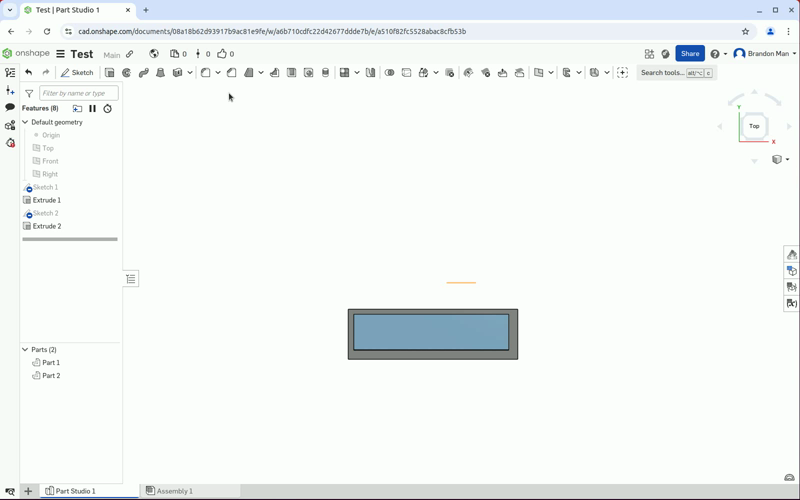
mouse_move(73, 352)
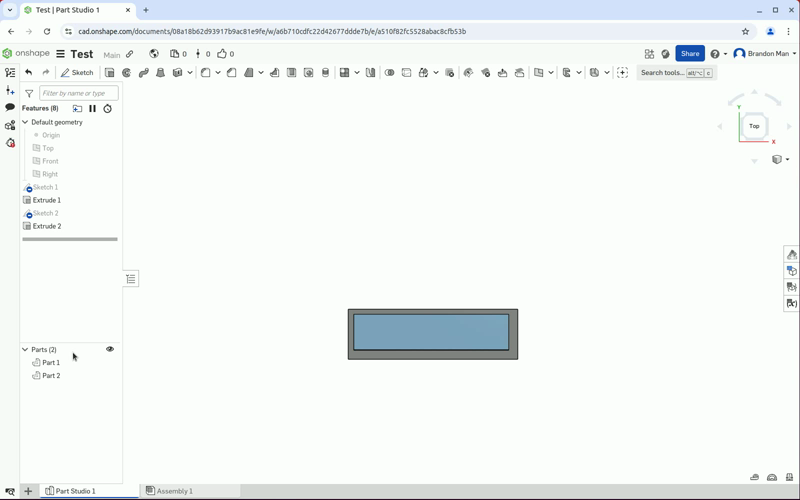
key(y)
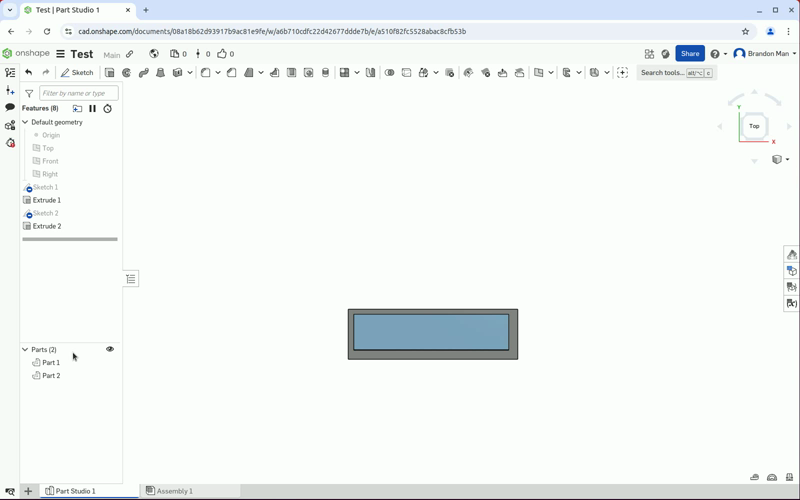
key(shift+p)
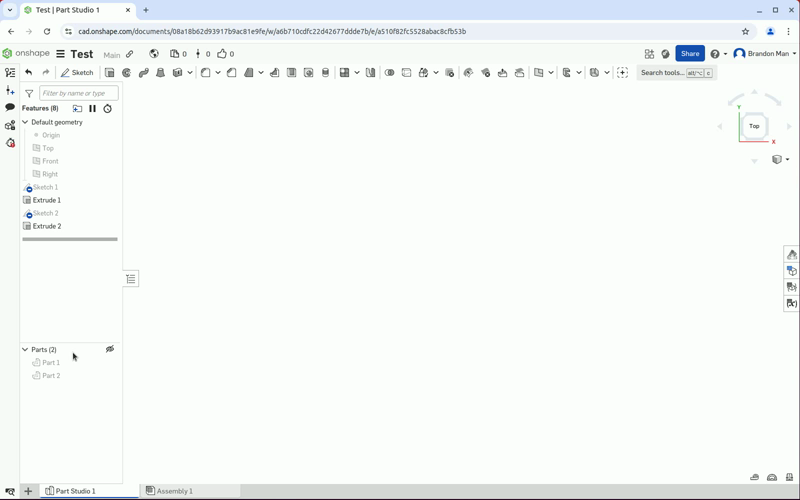
key(space)
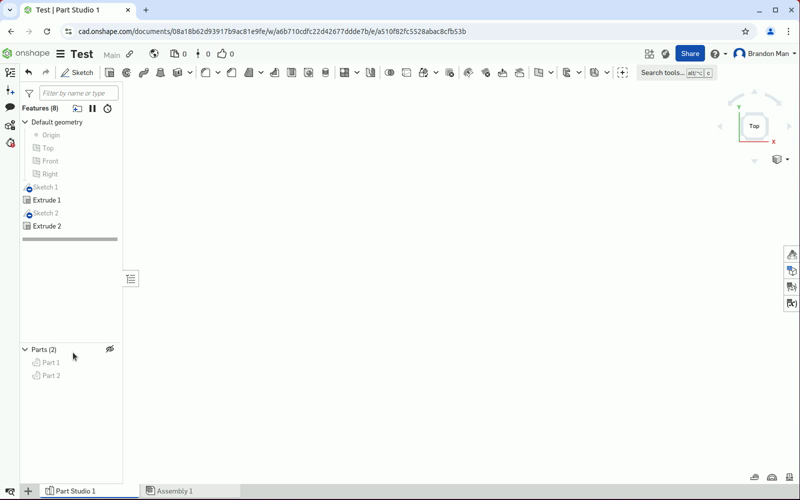
key_down(shift)
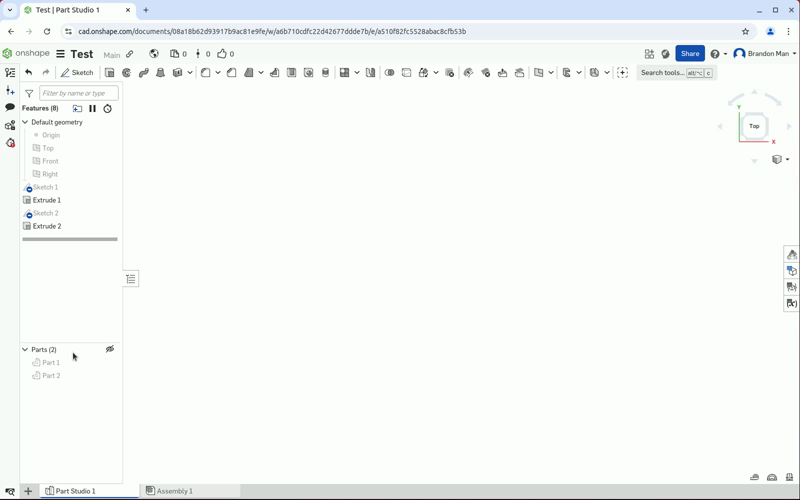
key(up)
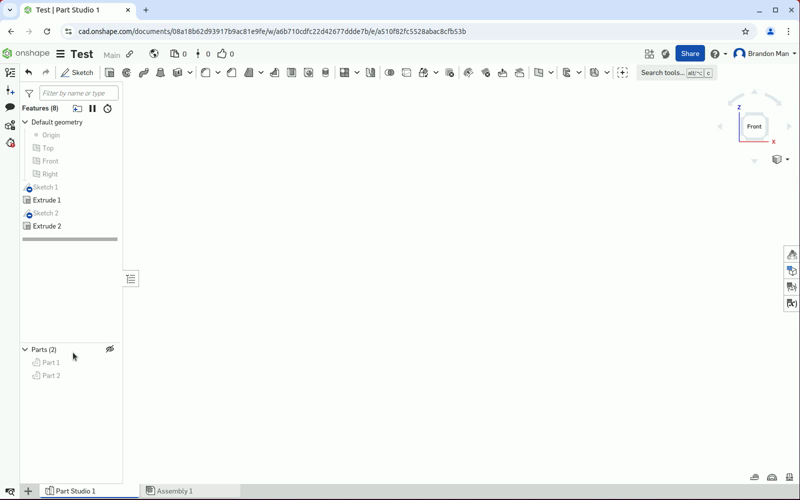
key_up(shift)
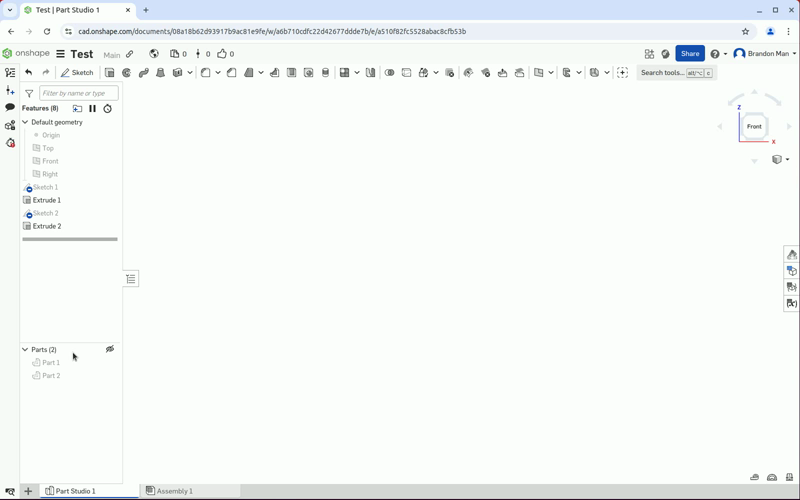
mouse_move(73, 352)
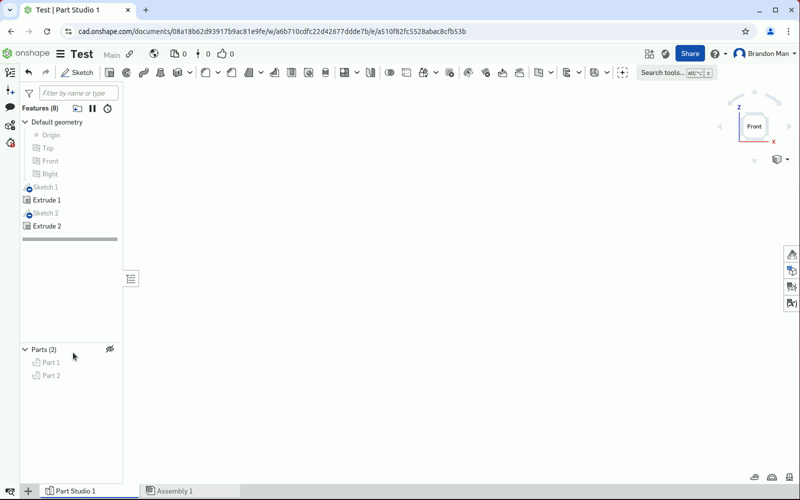
key(shift+y)
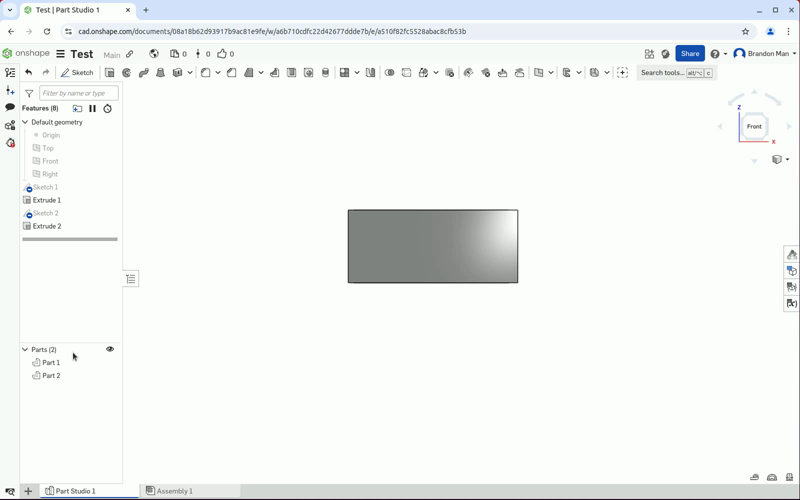
mouse_move(541, 75)
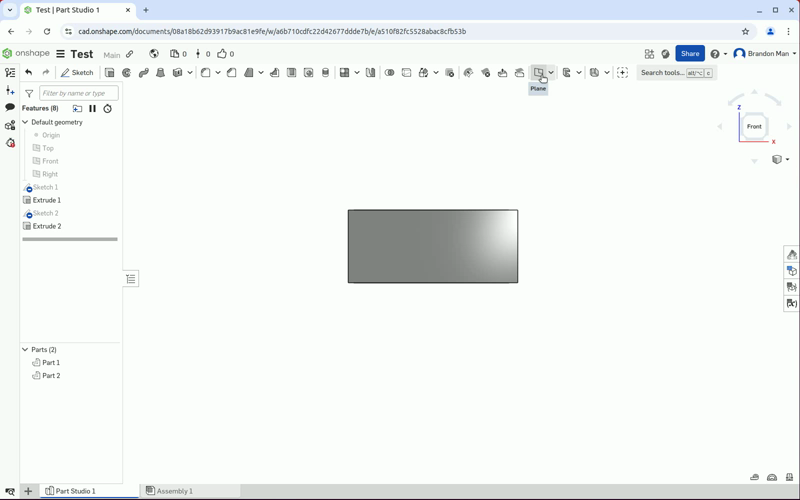
click(541, 75)
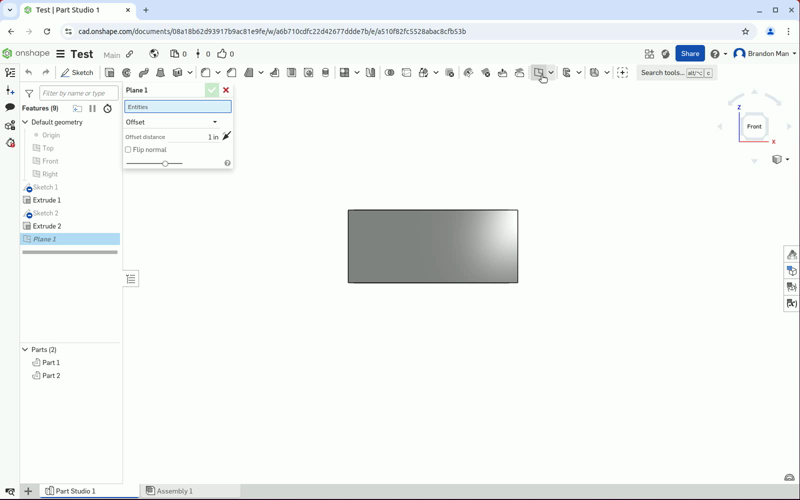
mouse_move(73, 163)
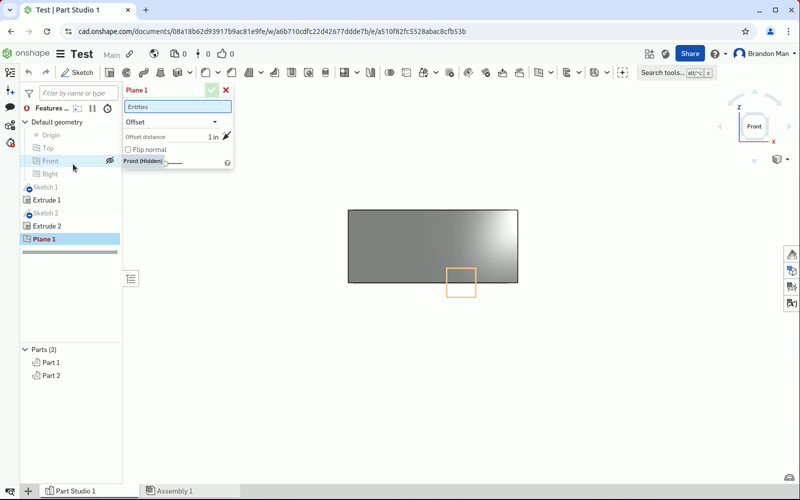
click(73, 163)
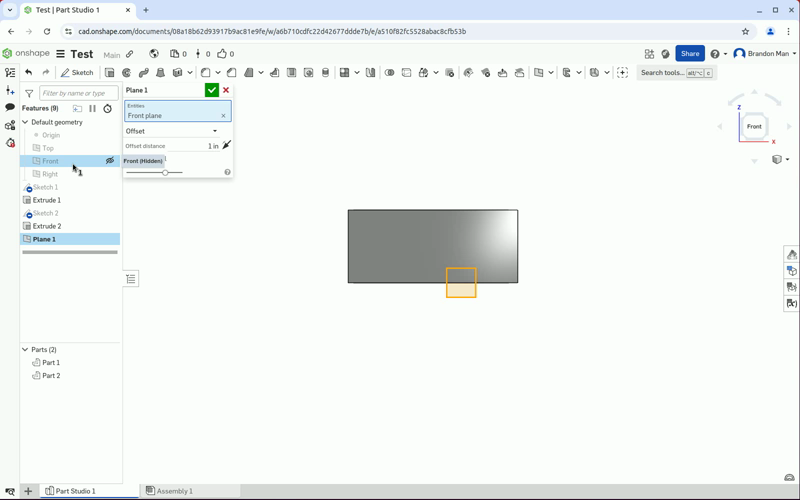
key(tab, 2)
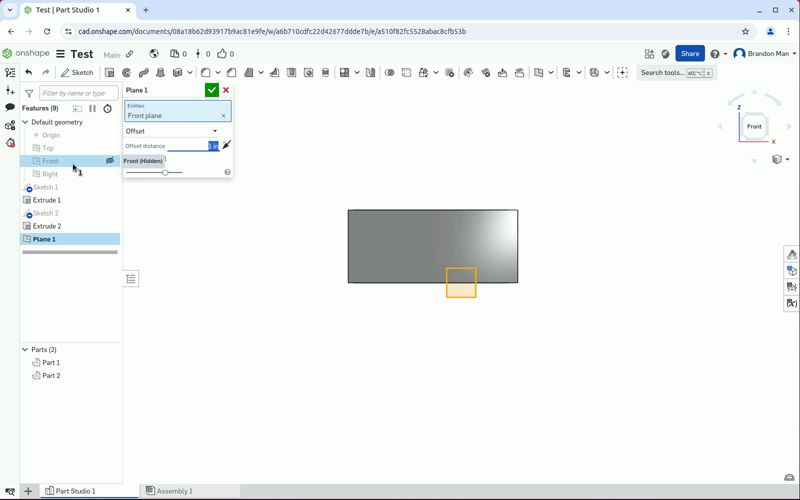
text(15.652)
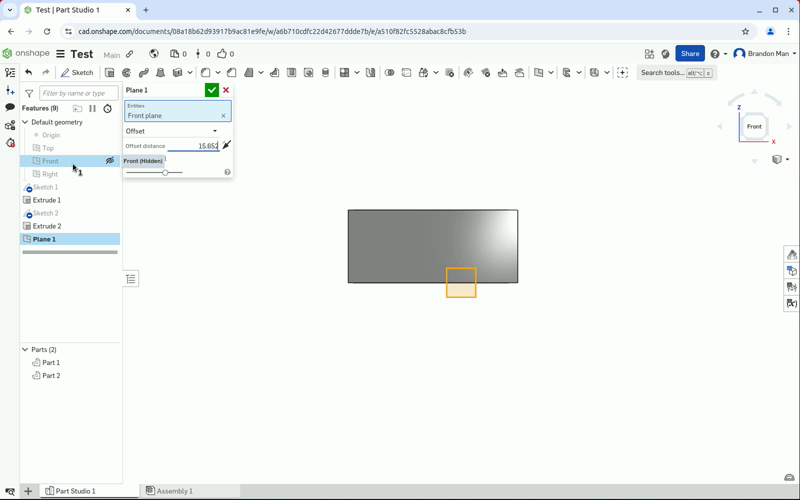
key(enter, 2)
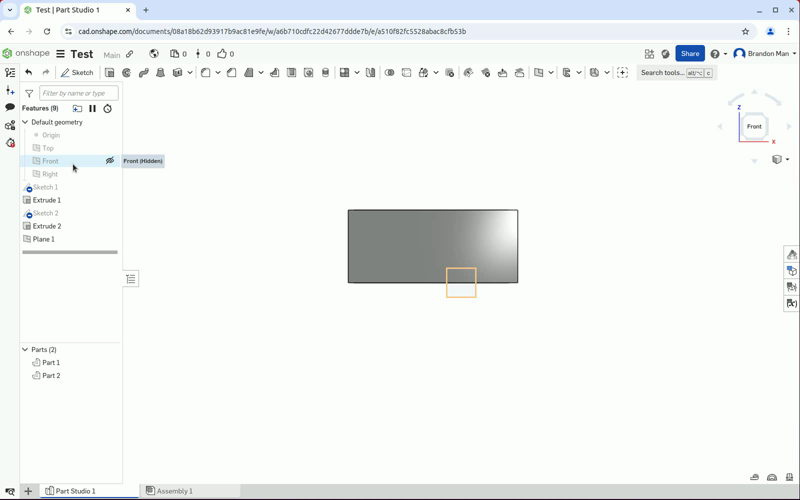
key(shift+s)
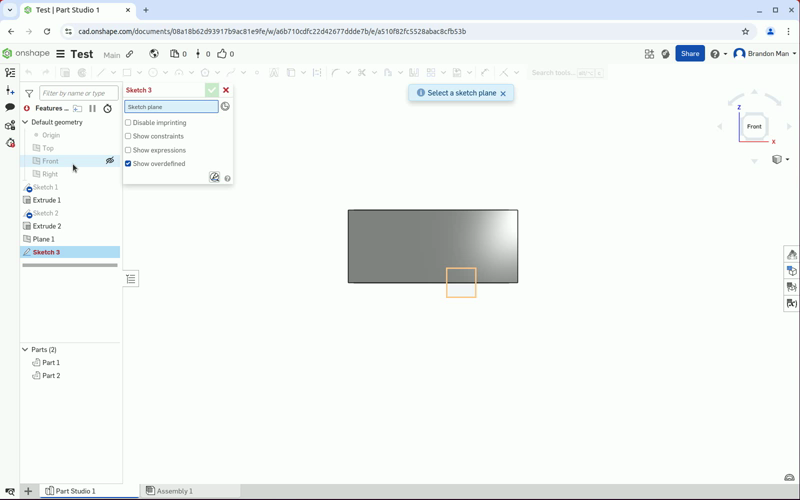
mouse_move(73, 241)
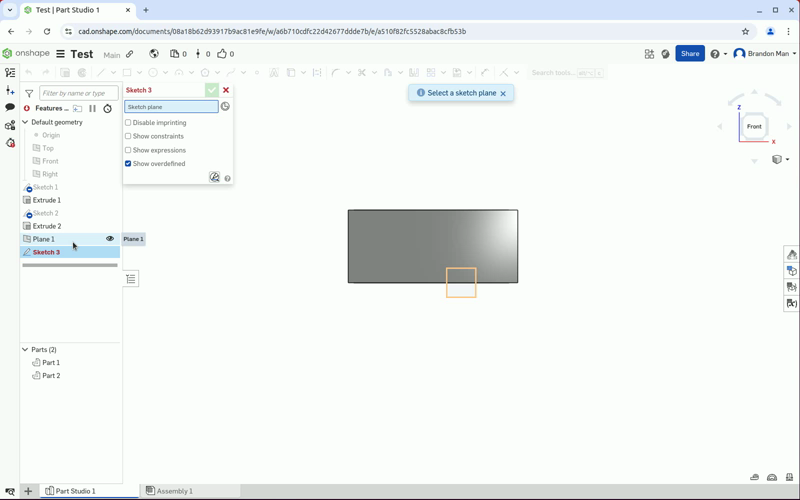
click(73, 241)
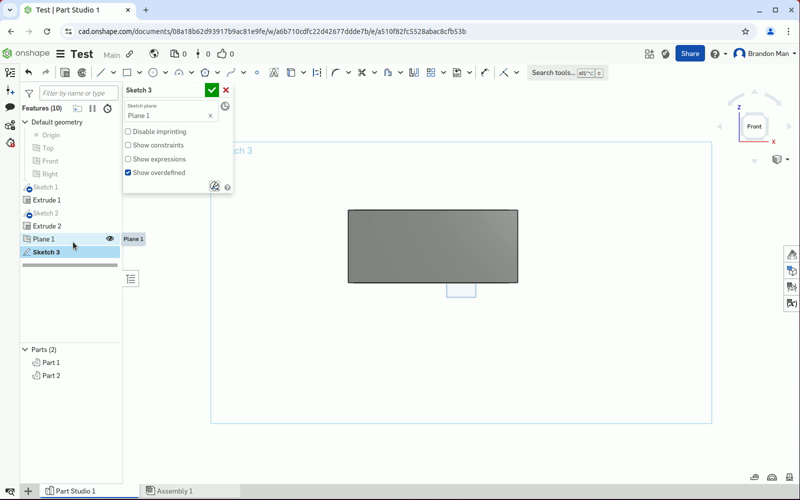
mouse_move(73, 352)
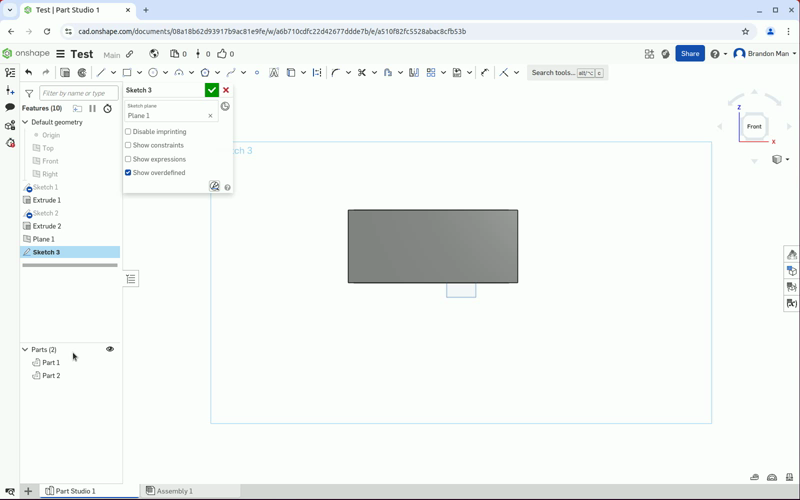
key(y)
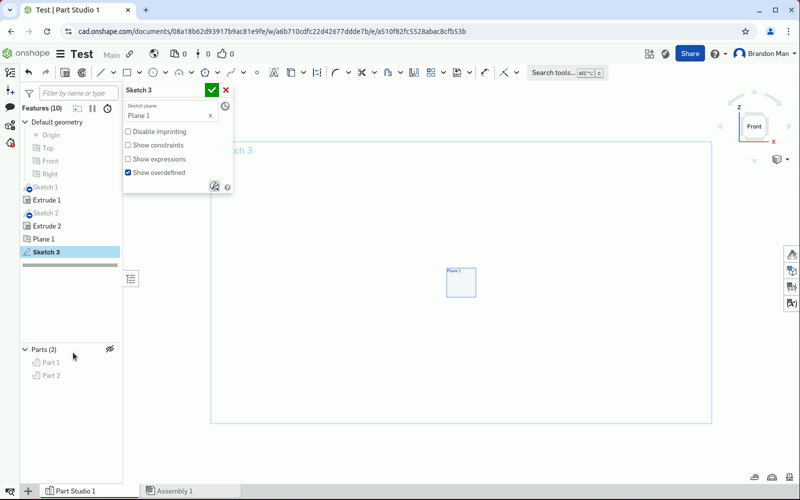
key(l)
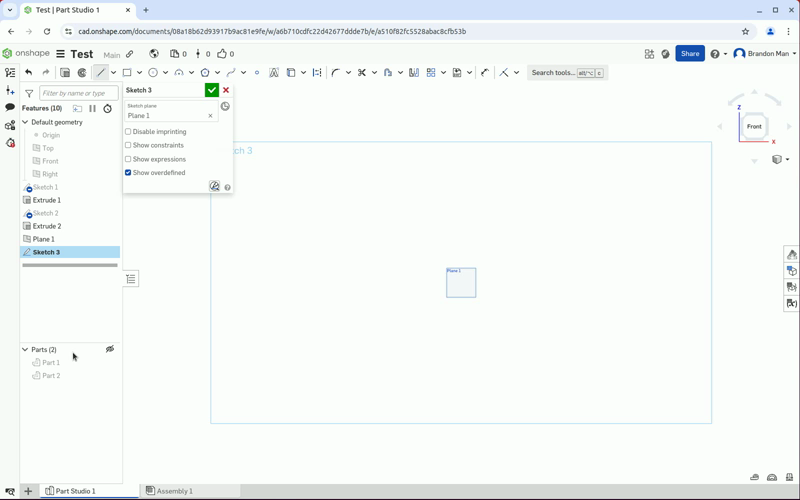
key_down(shift)
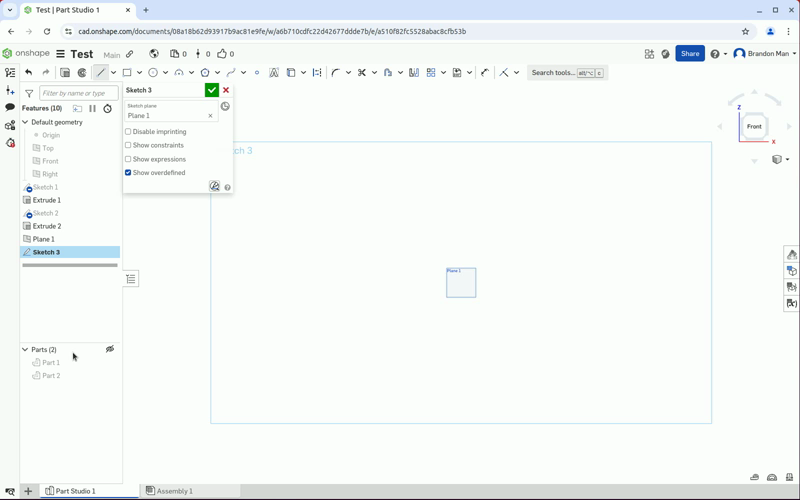
mouse_move(357, 253)
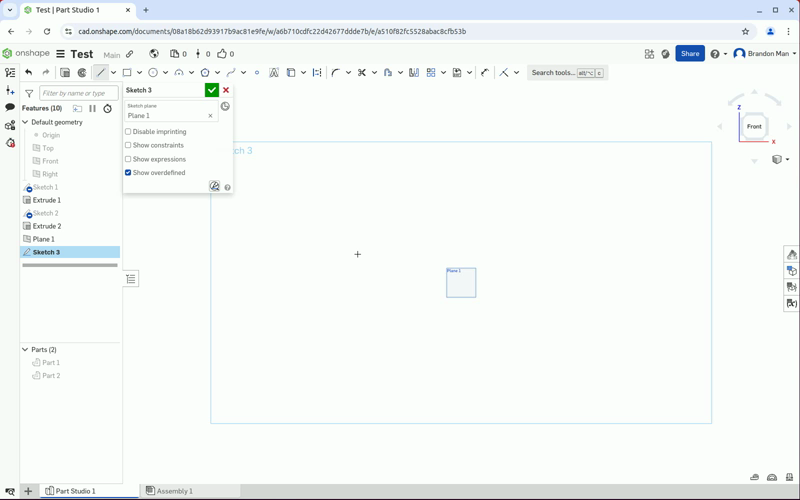
click(357, 253)
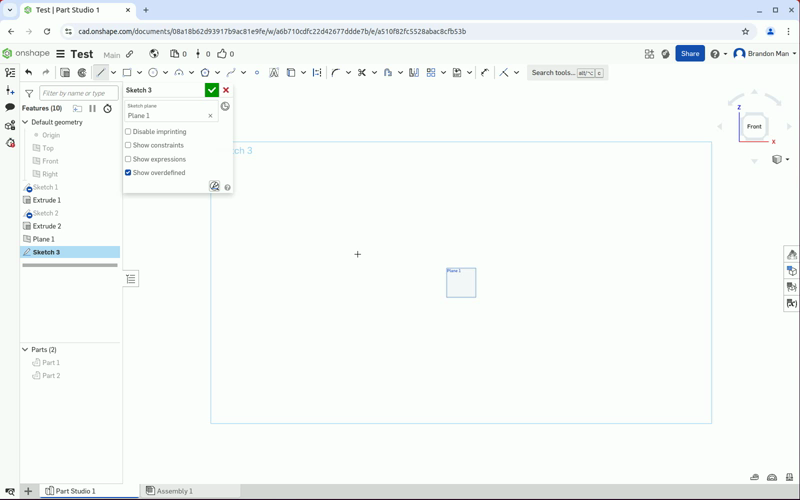
key_up(shift)
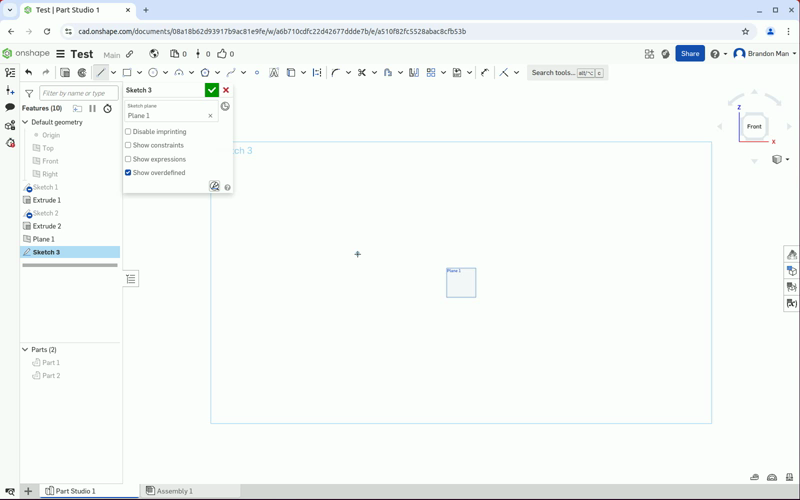
key_down(shift)
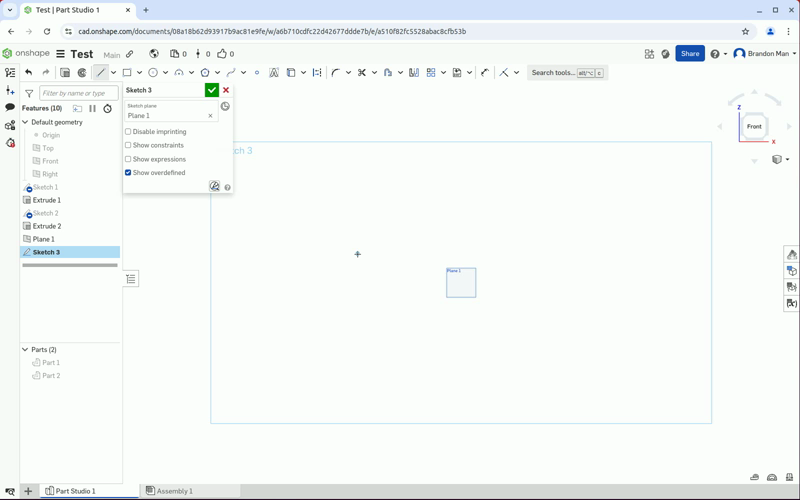
mouse_move(509, 253)
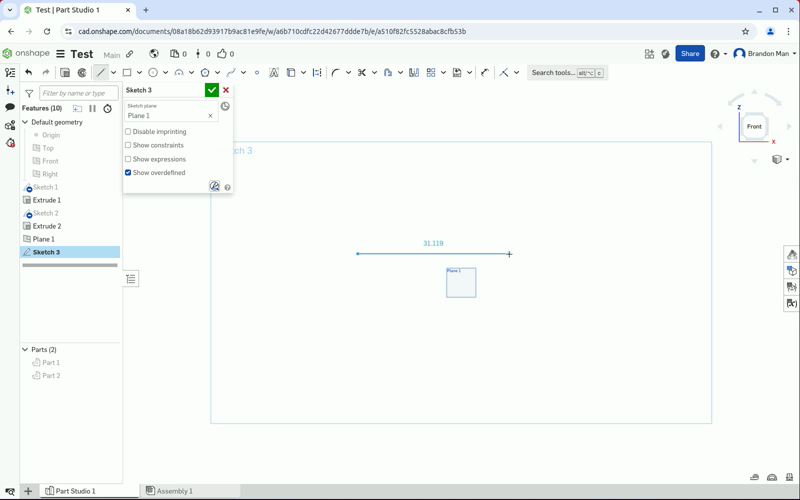
click(509, 253)
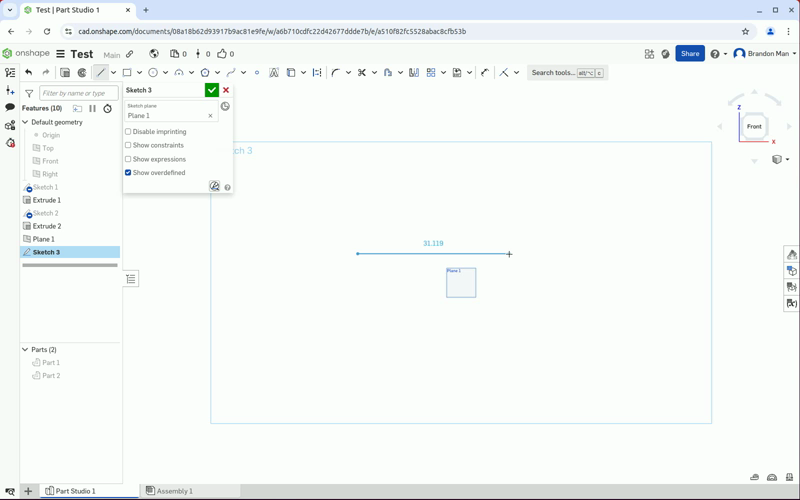
key_up(shift)
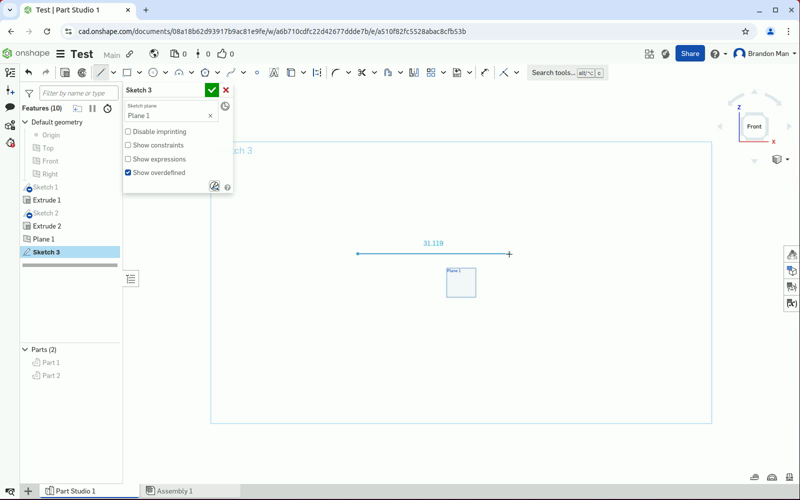
key_down(shift)
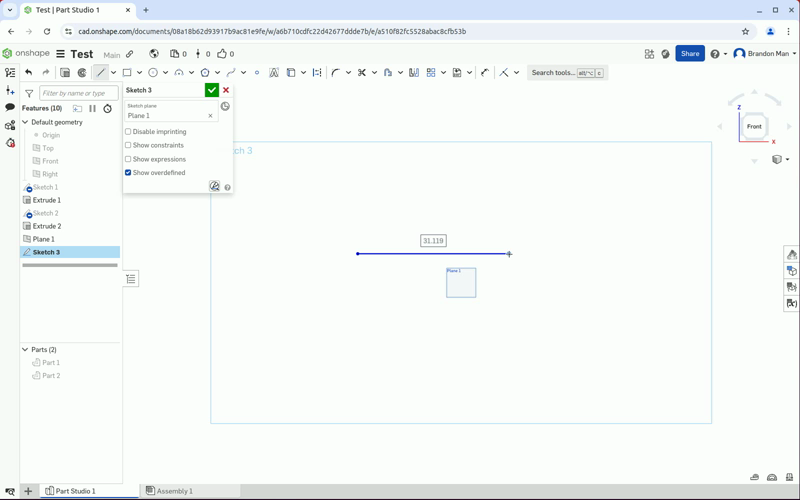
mouse_move(539, 253)
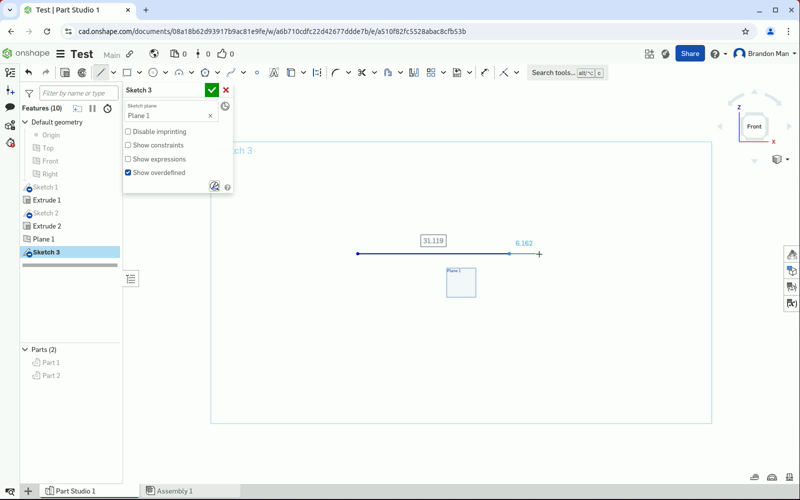
mouse_move(509, 210)
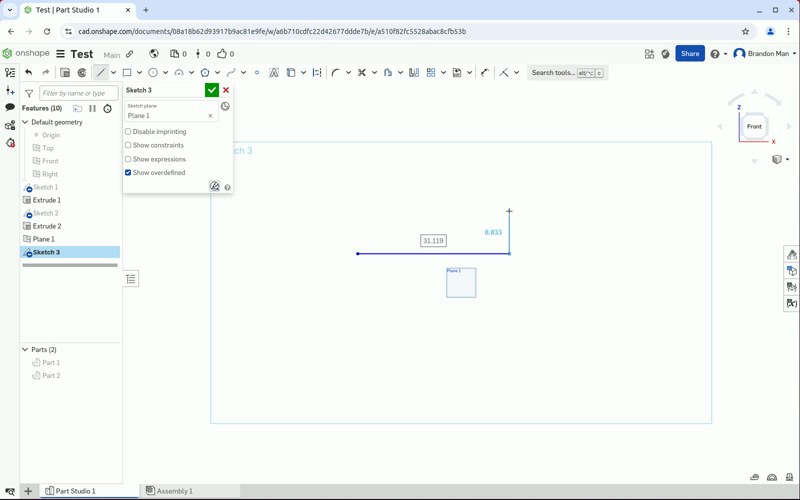
click(509, 210)
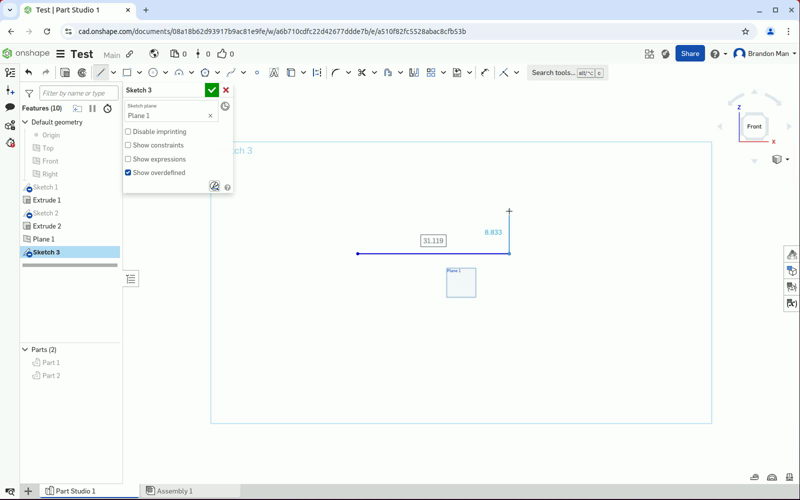
key_up(shift)
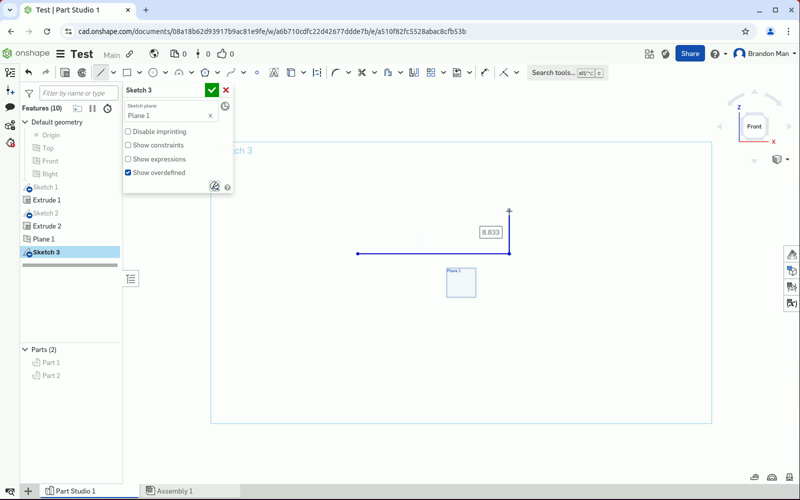
key_down(shift)
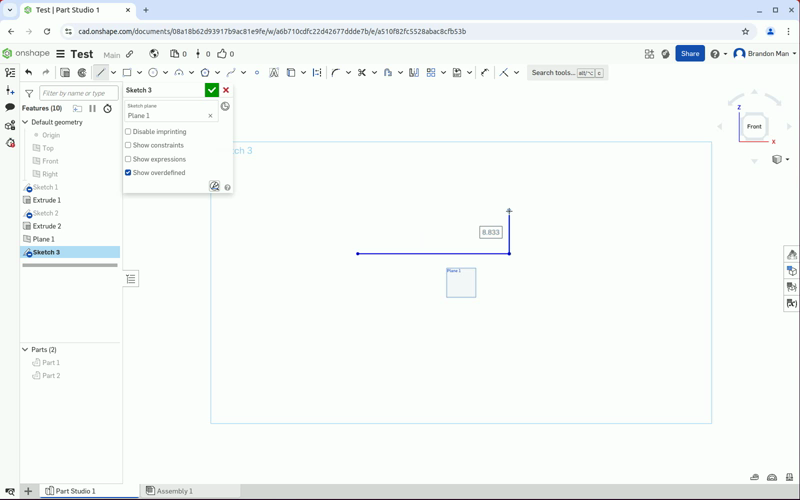
mouse_move(357, 210)
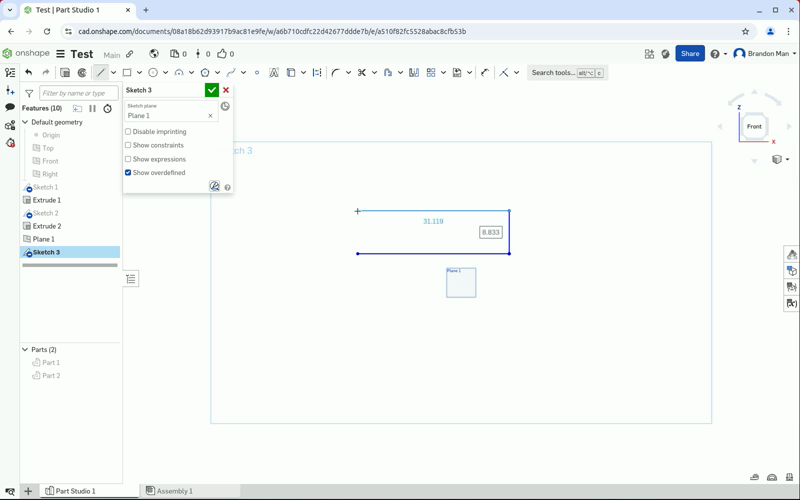
click(357, 210)
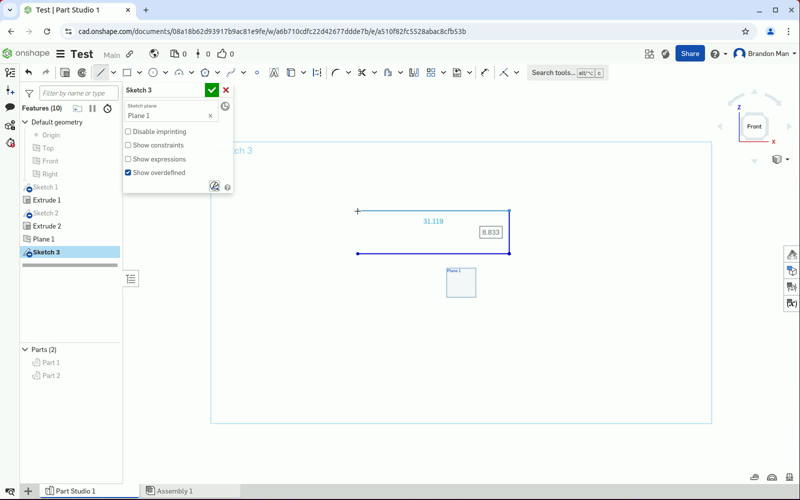
key_up(shift)
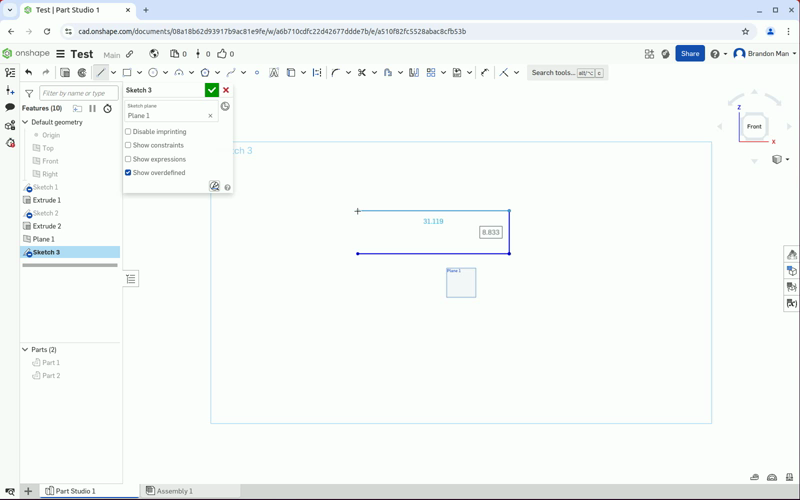
mouse_move(387, 210)
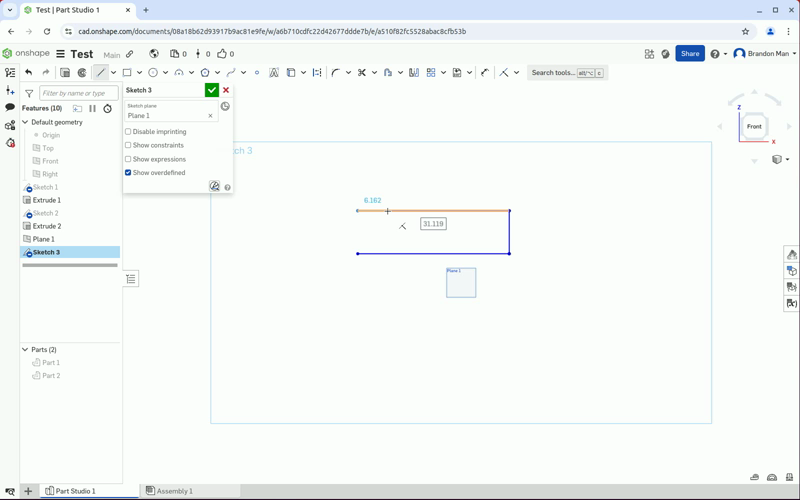
key_down(shift)
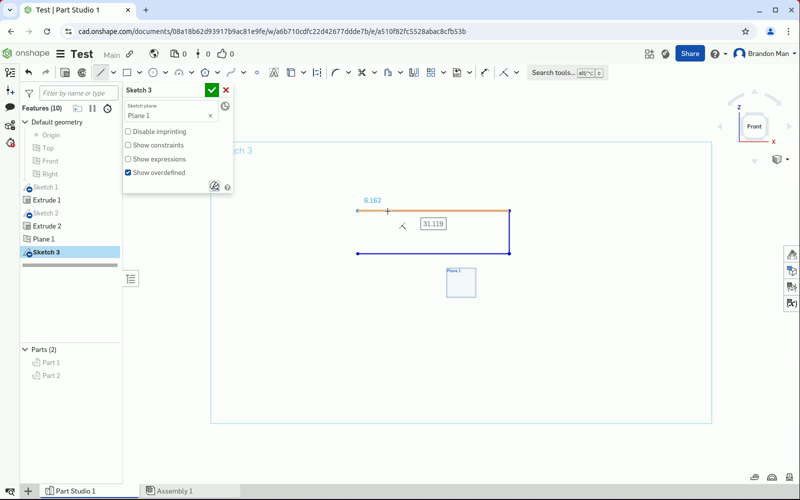
mouse_move(357, 253)
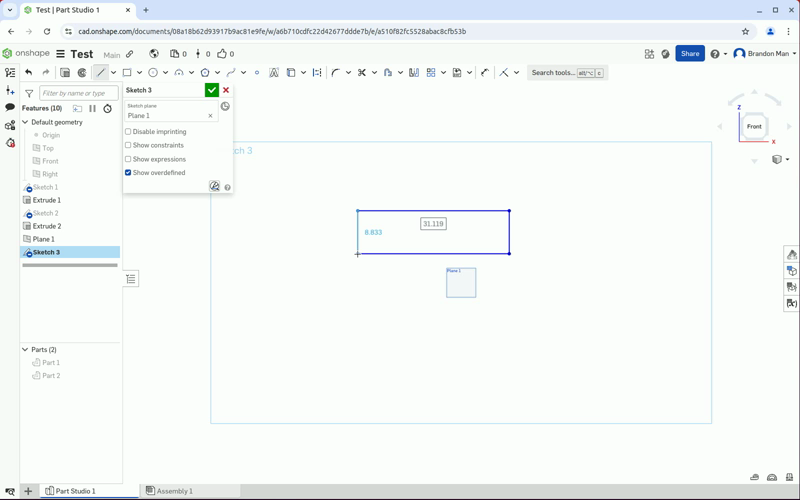
key_up(shift)
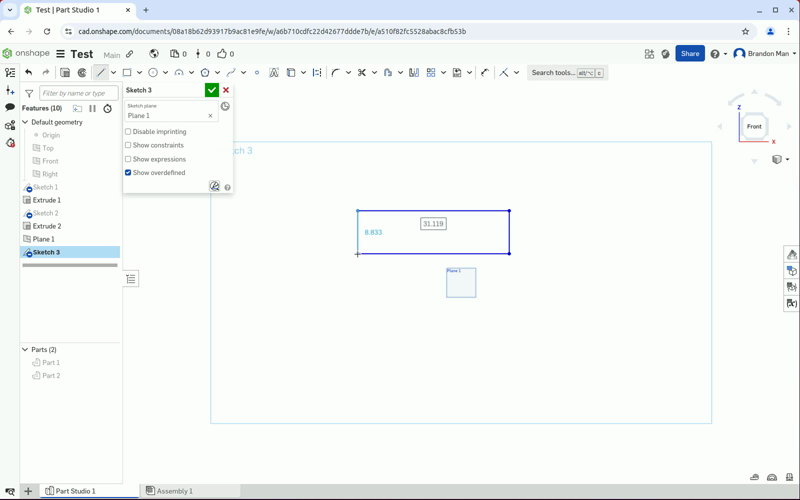
click(357, 253)
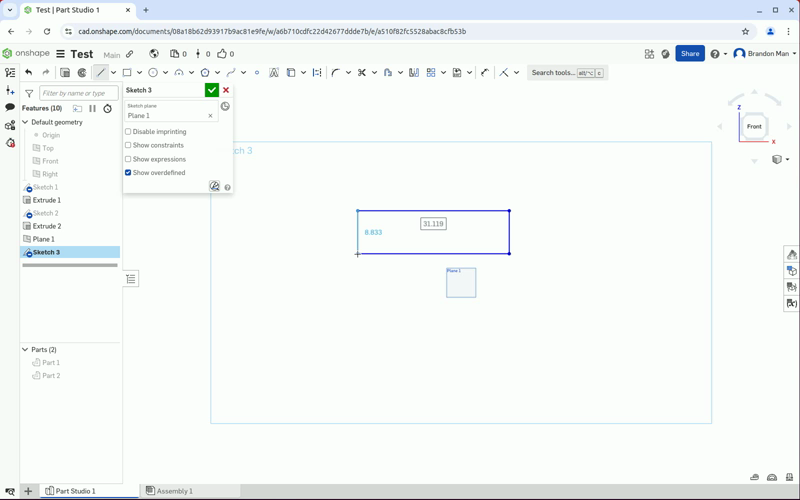
key(esc)
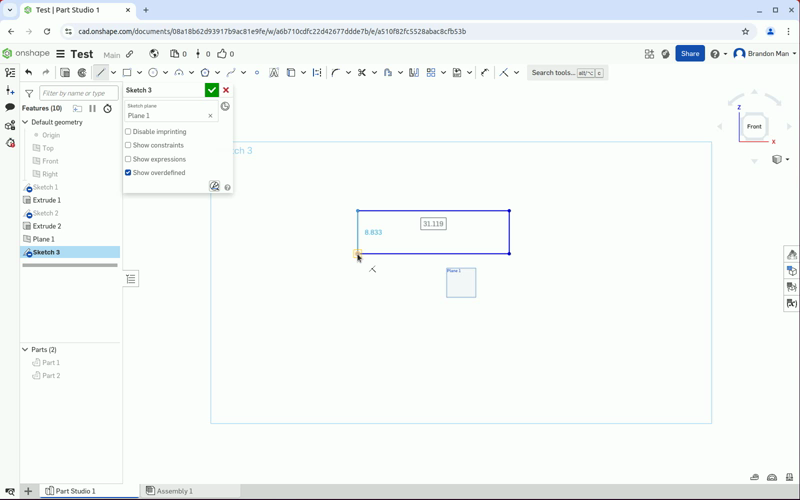
mouse_move(474, 228)
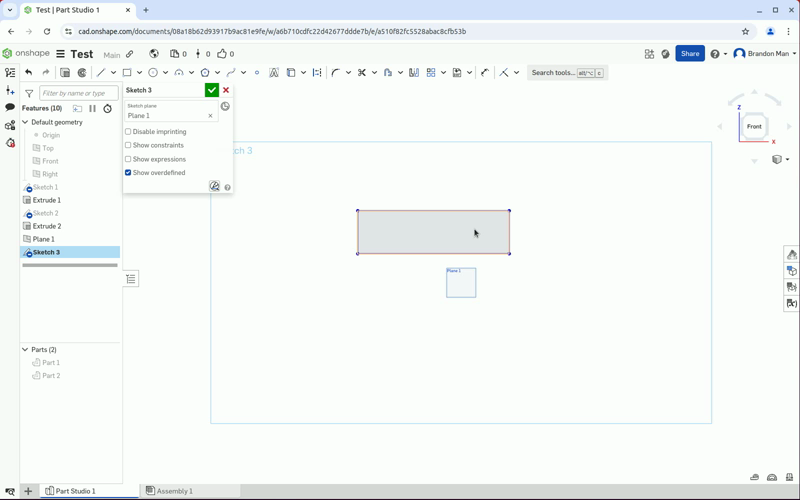
click(474, 228)
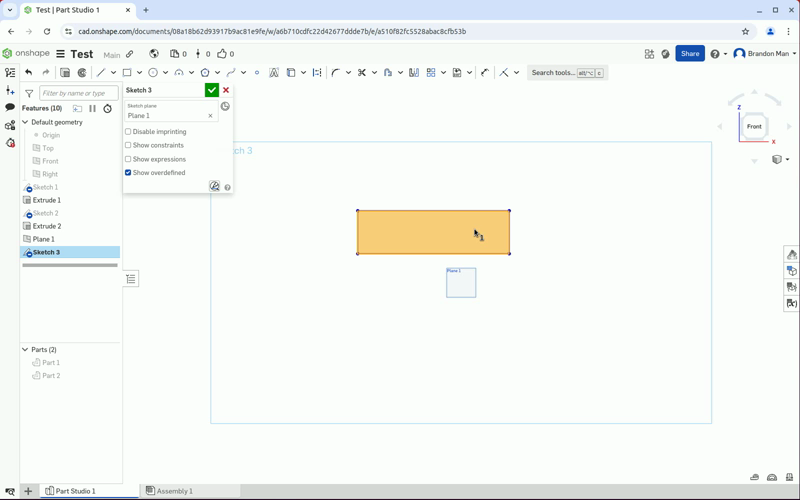
mouse_move(73, 352)
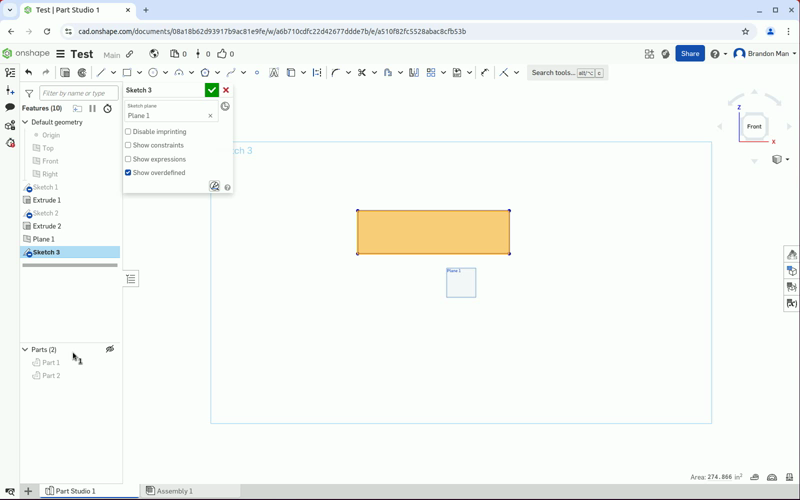
key(shift+y)
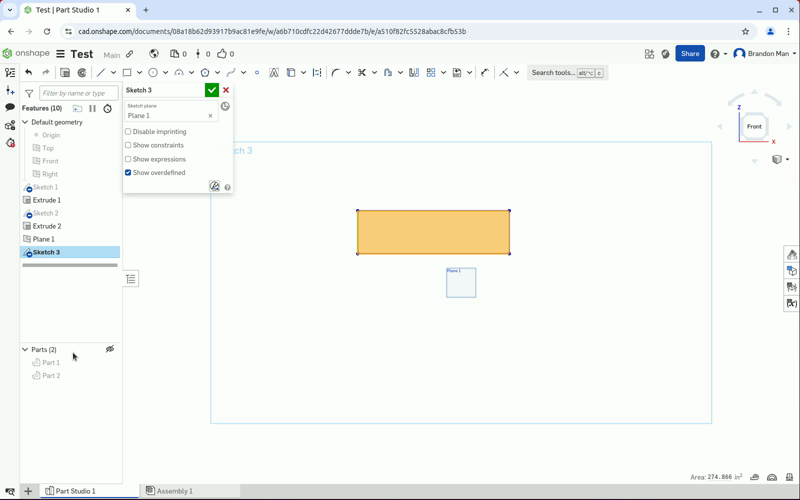
key(shift+e)
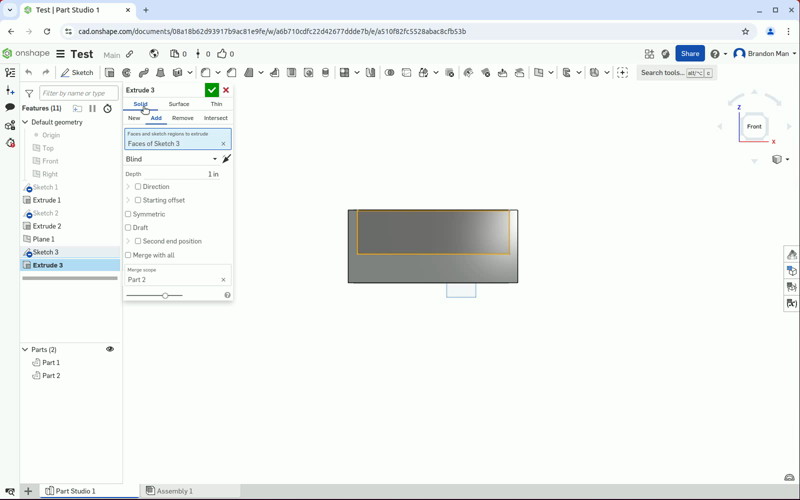
mouse_move(143, 106)
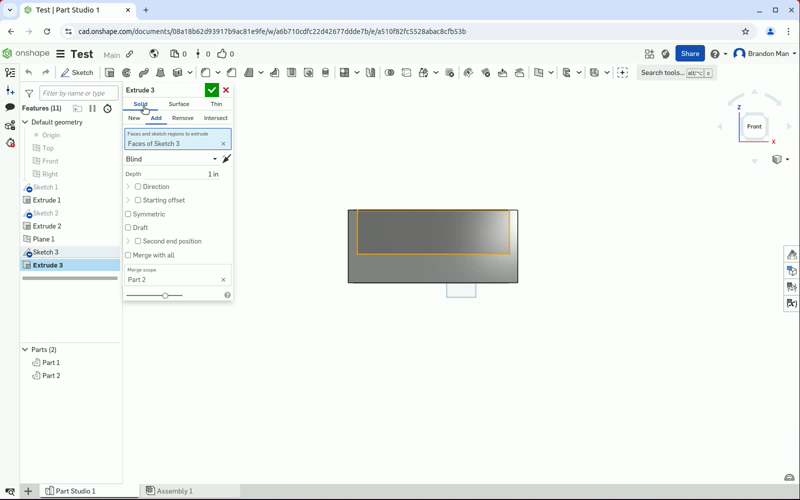
click(143, 106)
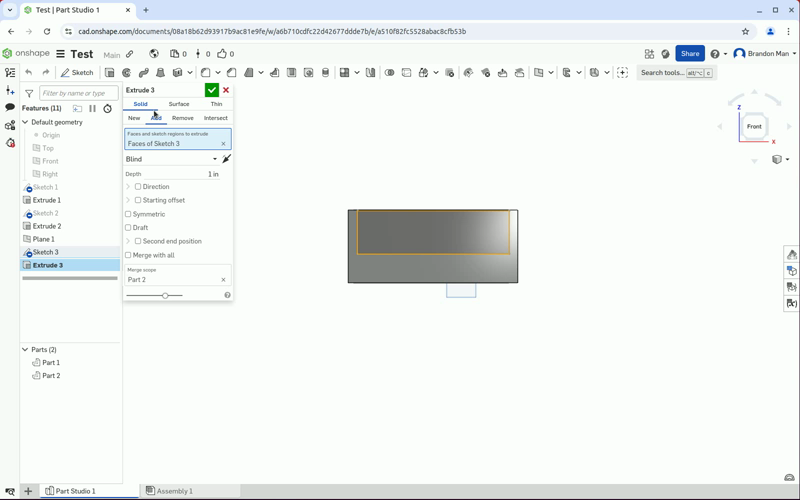
mouse_move(186, 120)
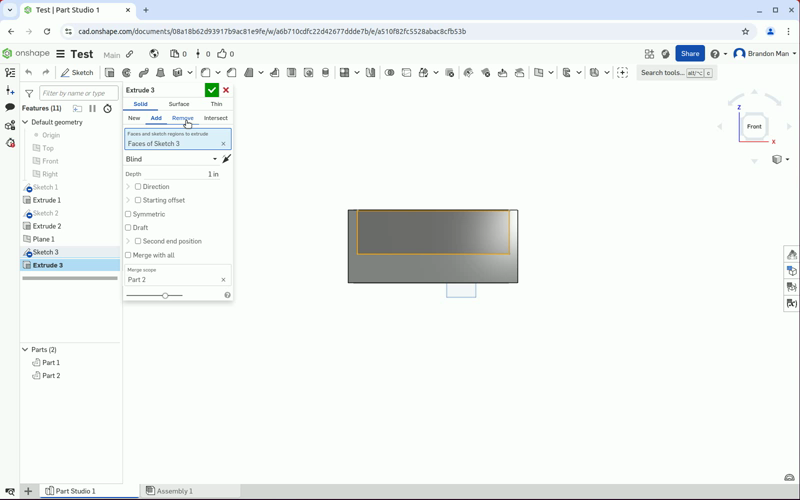
click(186, 120)
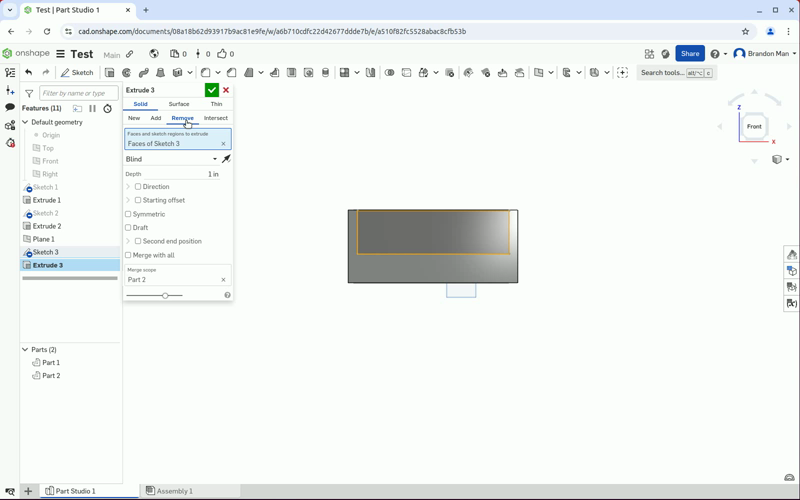
key(tab, 4)
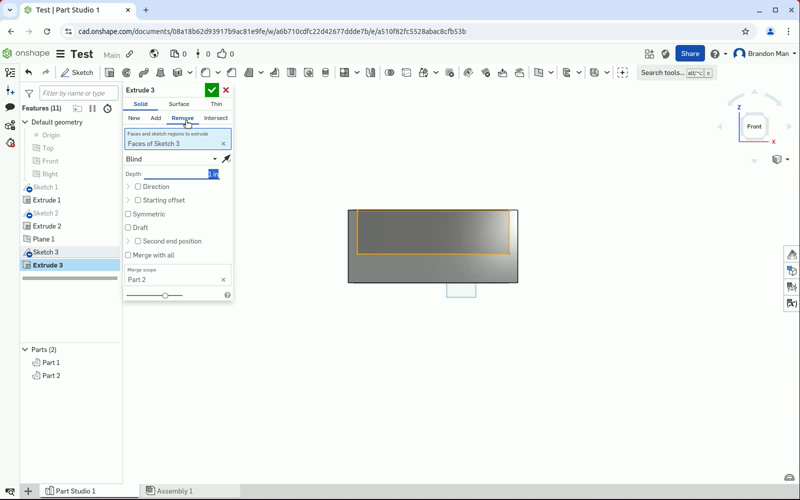
text(2.166)
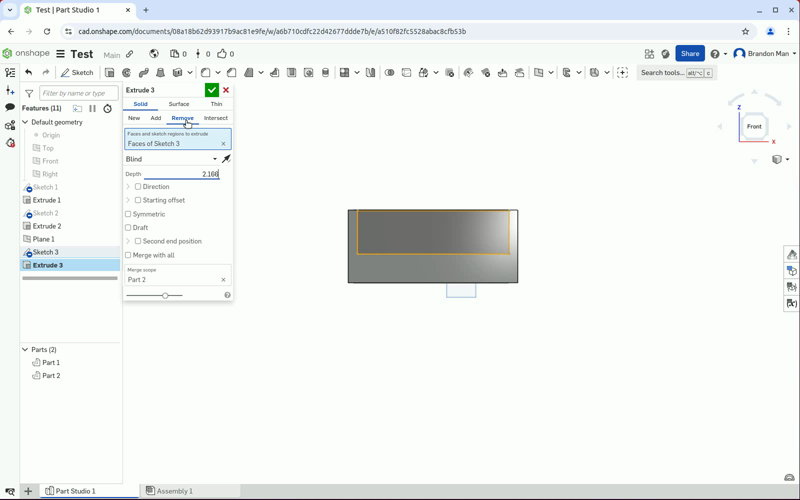
key(tab, 6)
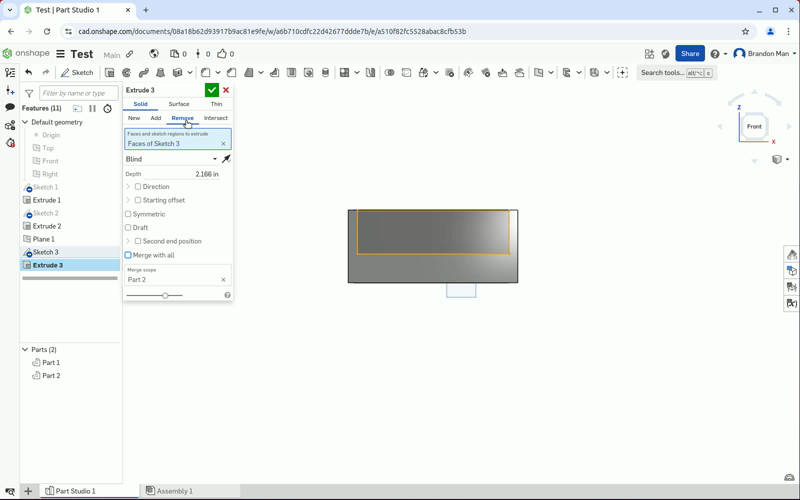
key(space)
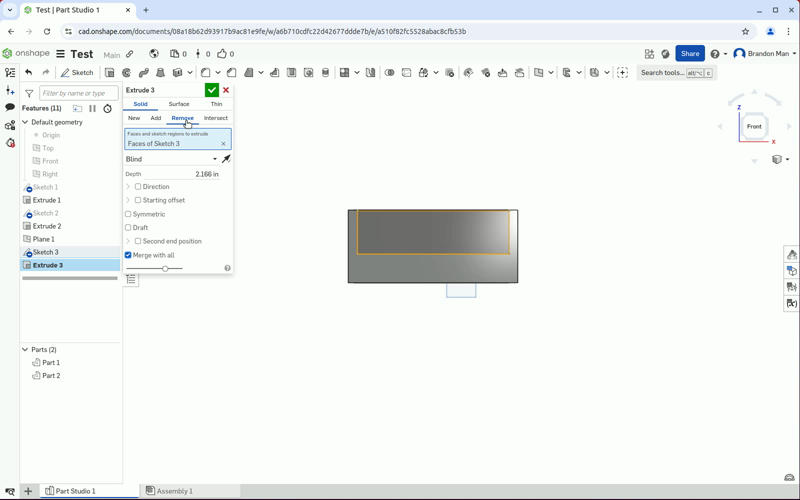
key(enter)
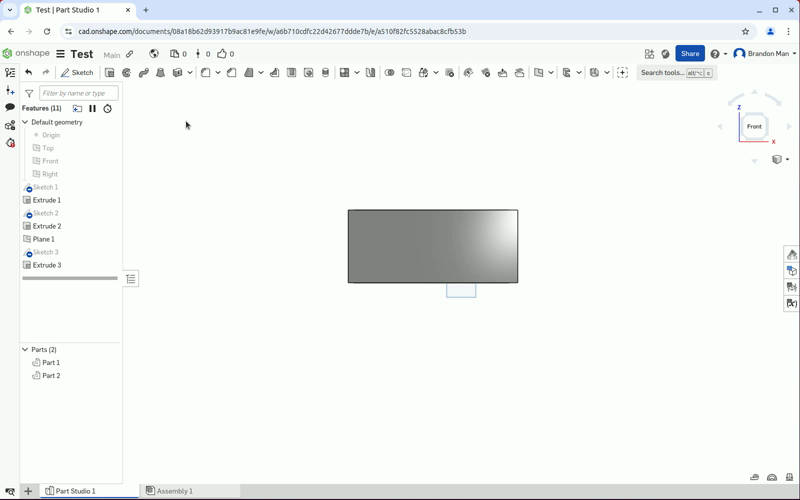
key(shift+h)
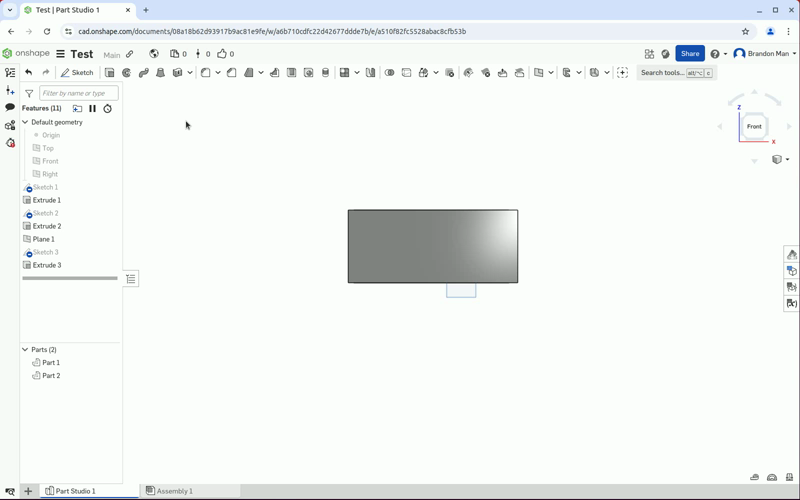
key(shift+h)
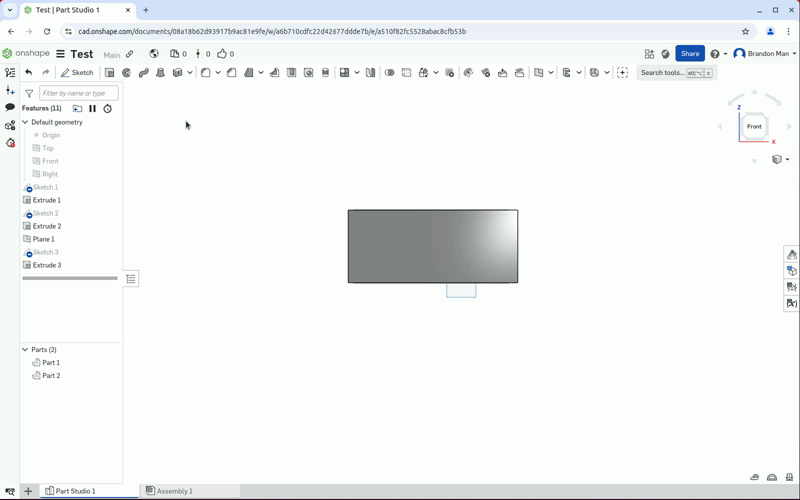
mouse_move(73, 189)
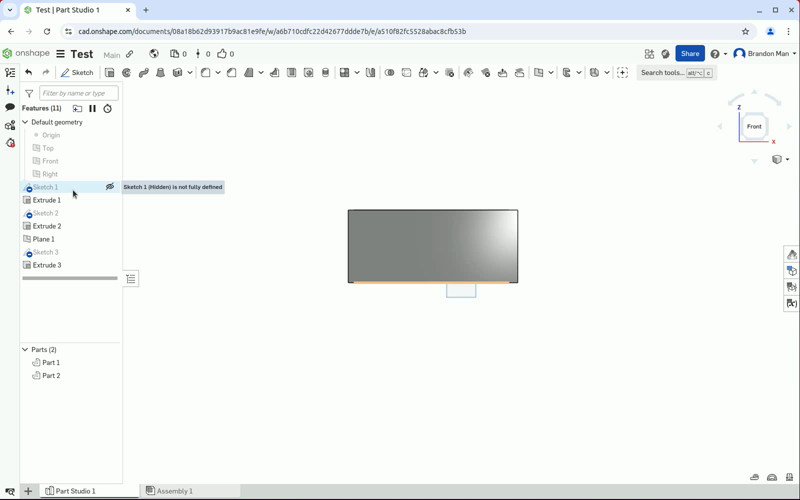
click(73, 189)
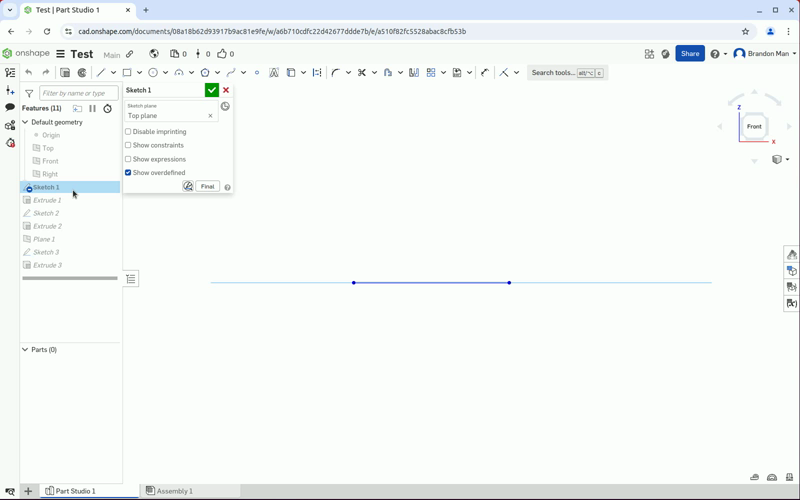
mouse_move(229, 92)
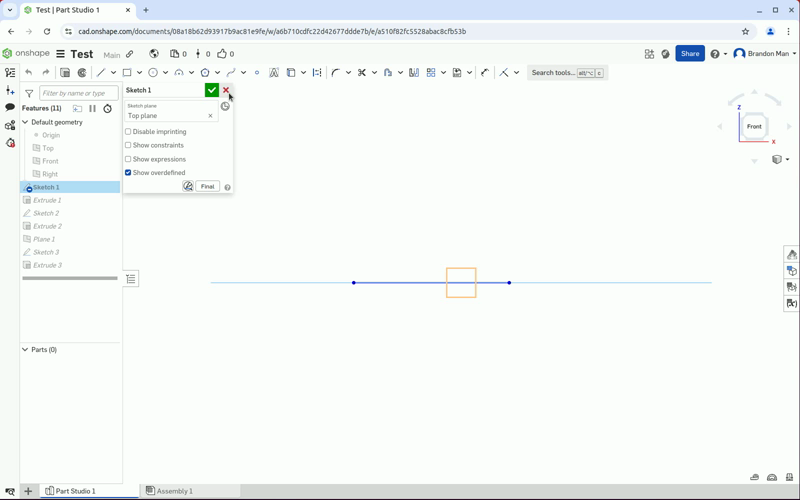
click(229, 92)
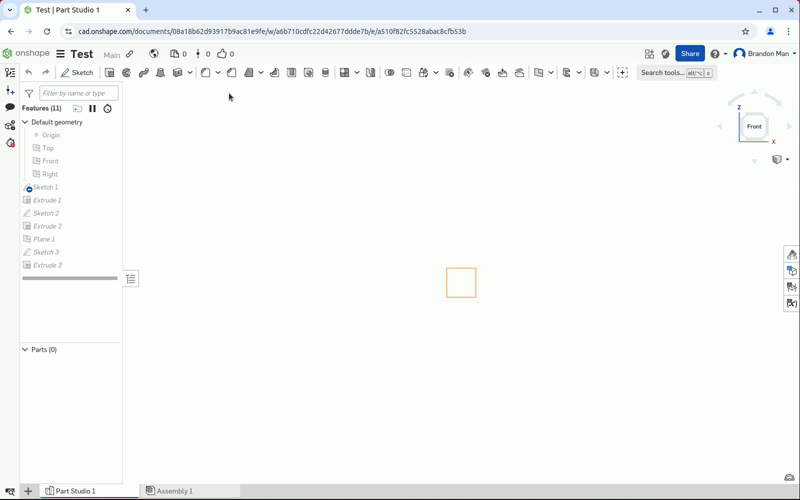
key(shift+s)
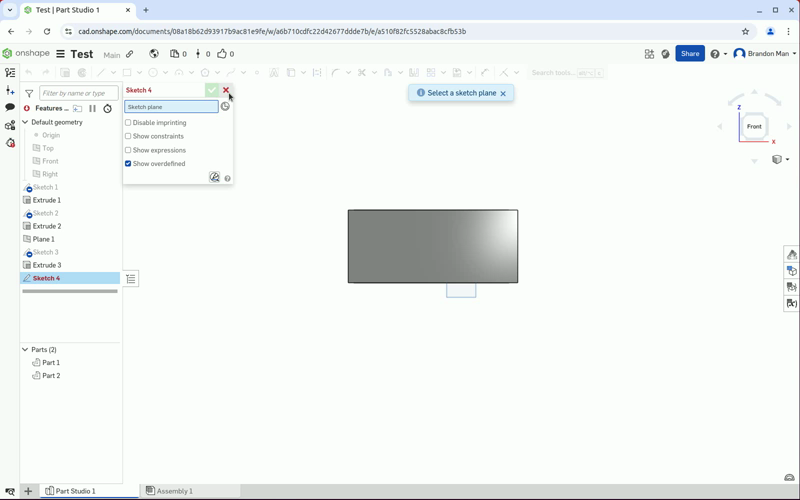
mouse_move(73, 241)
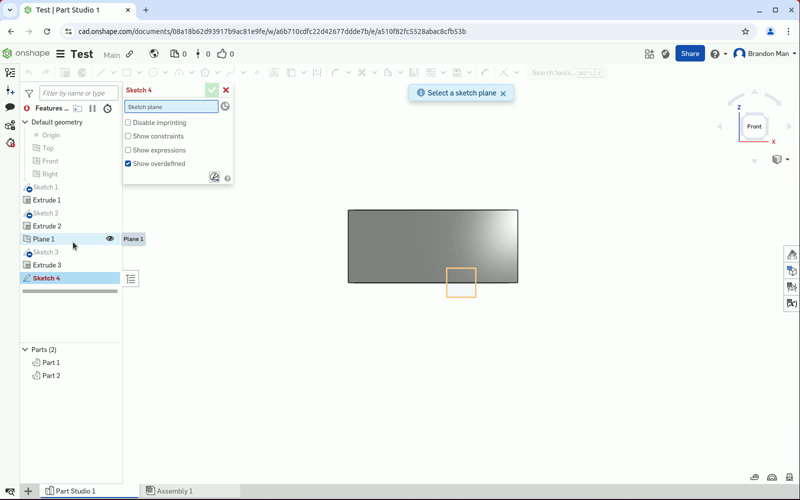
click(73, 241)
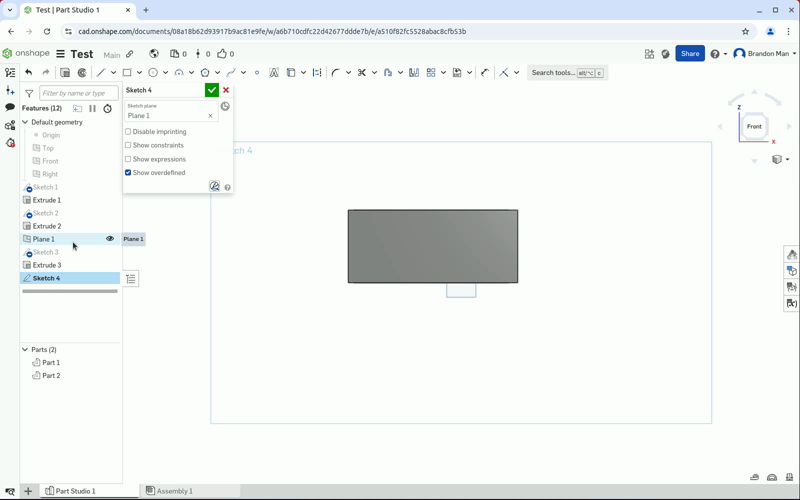
mouse_move(73, 352)
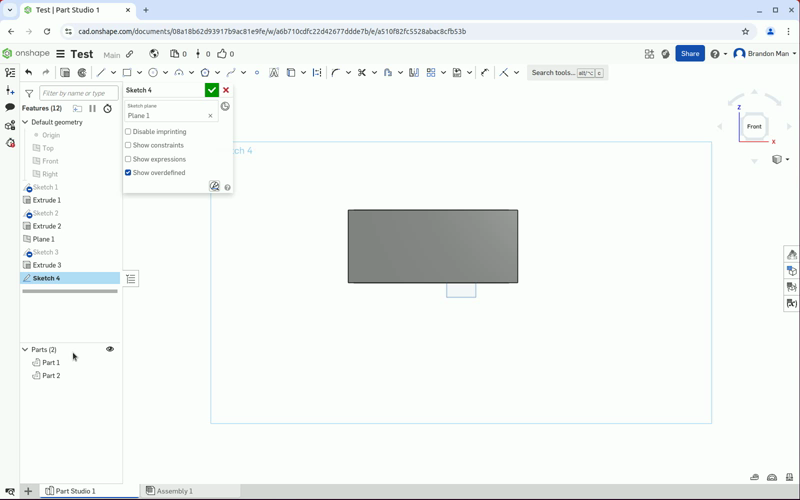
key(y)
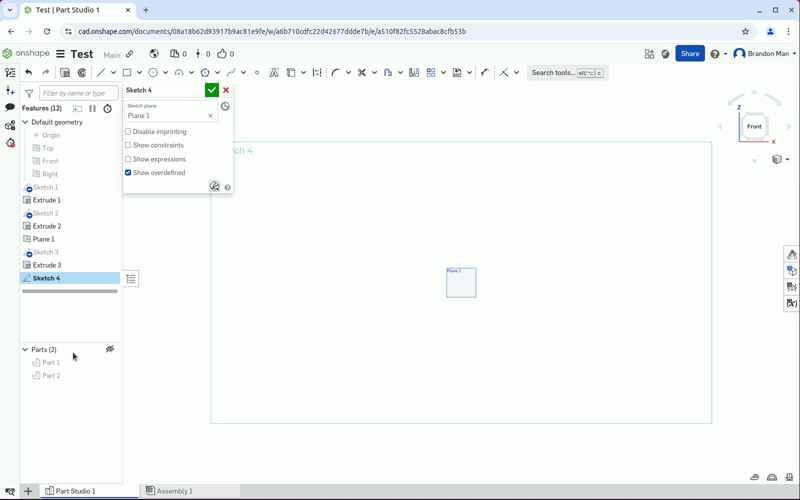
key(c)
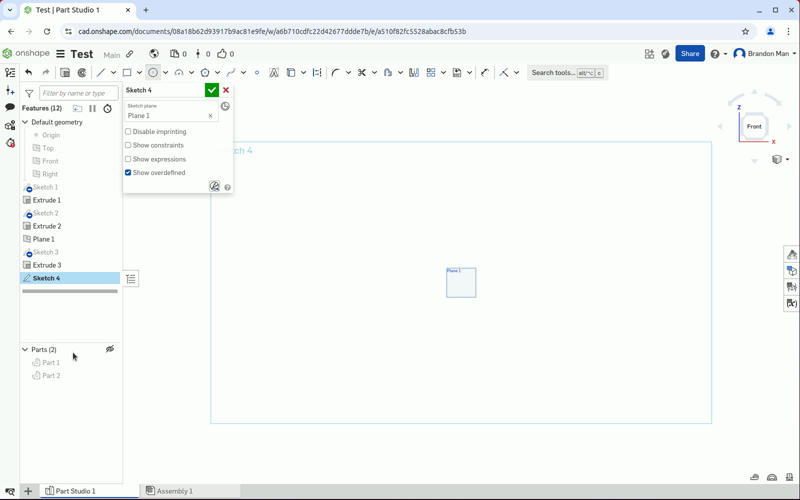
key_down(shift)
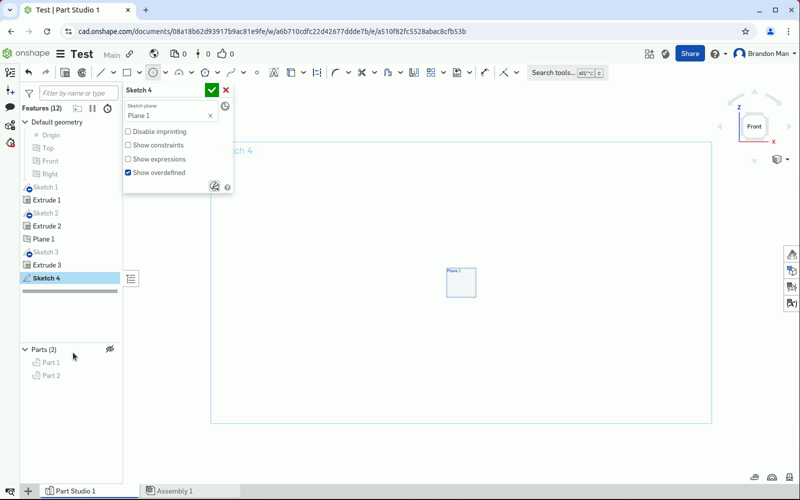
mouse_move(433, 268)
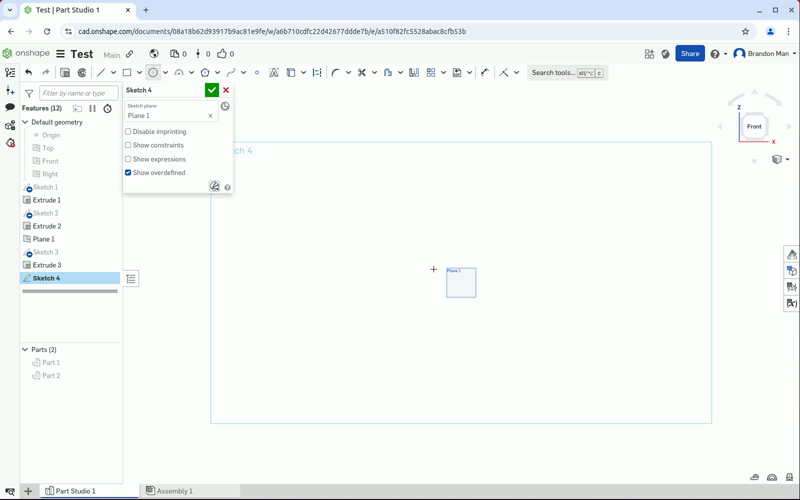
click(433, 268)
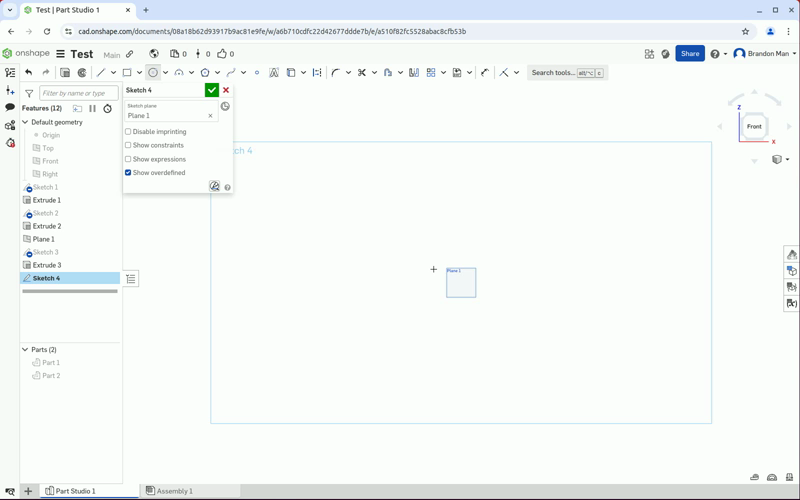
key_up(shift)
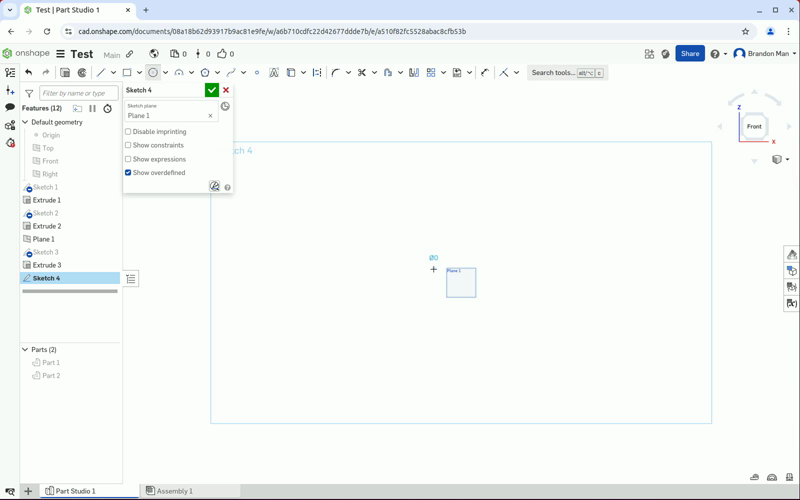
mouse_move(439, 268)
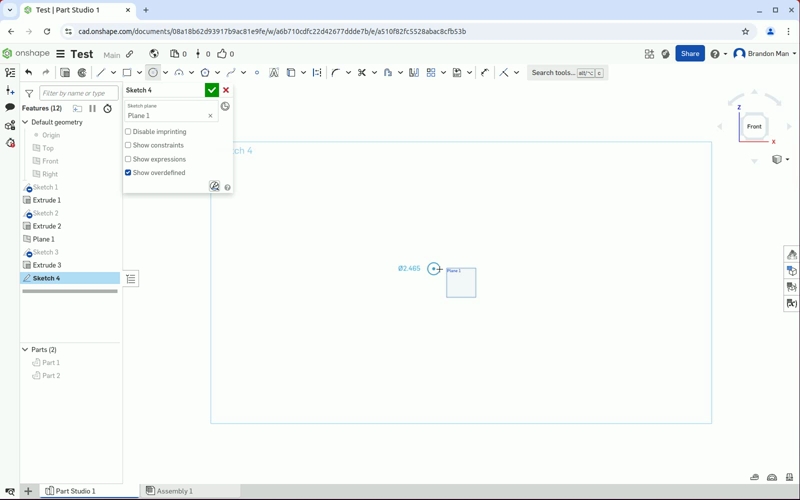
click(439, 268)
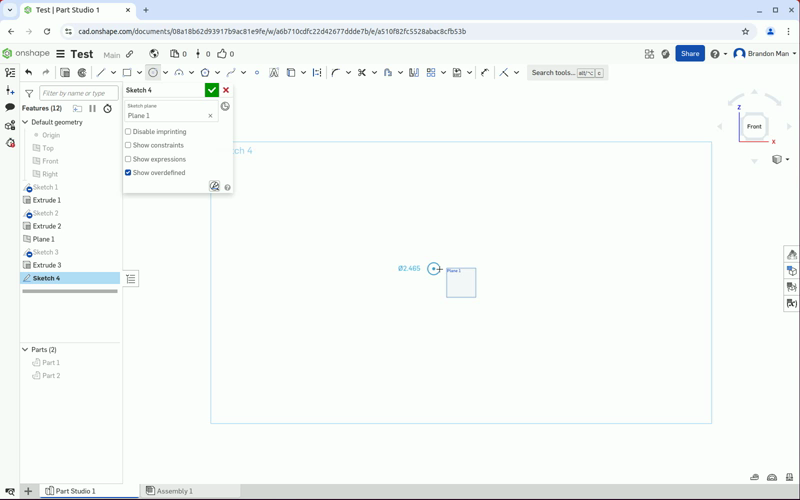
key(esc)
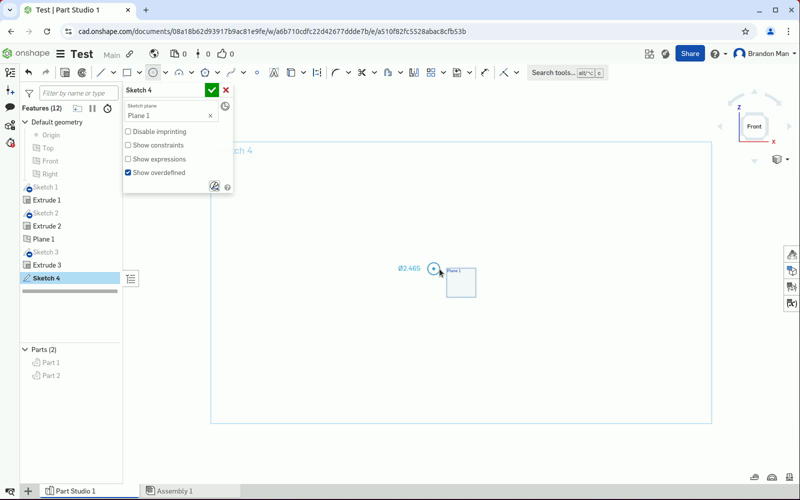
mouse_move(433, 271)
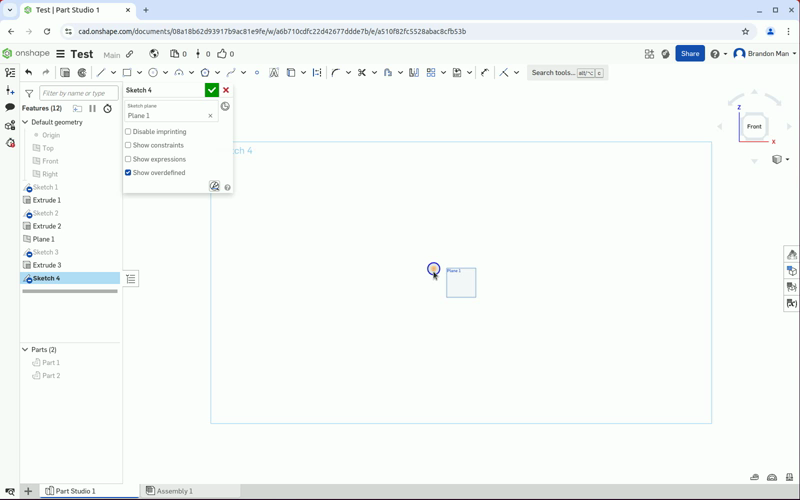
scroll(6)
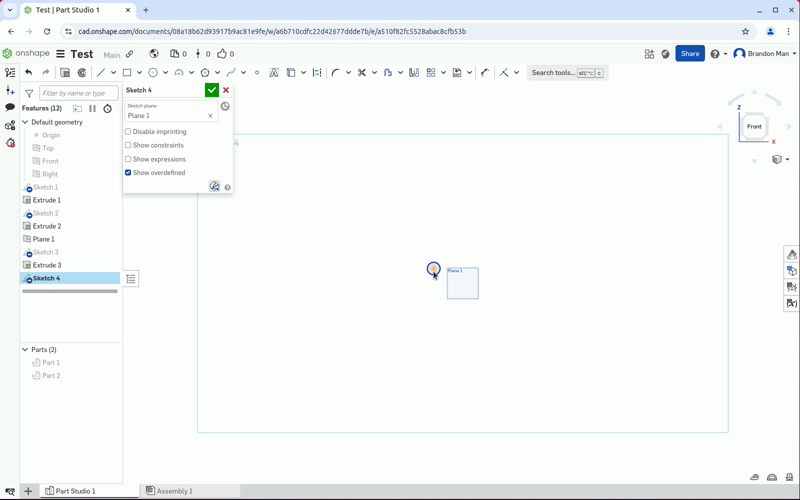
scroll(6)
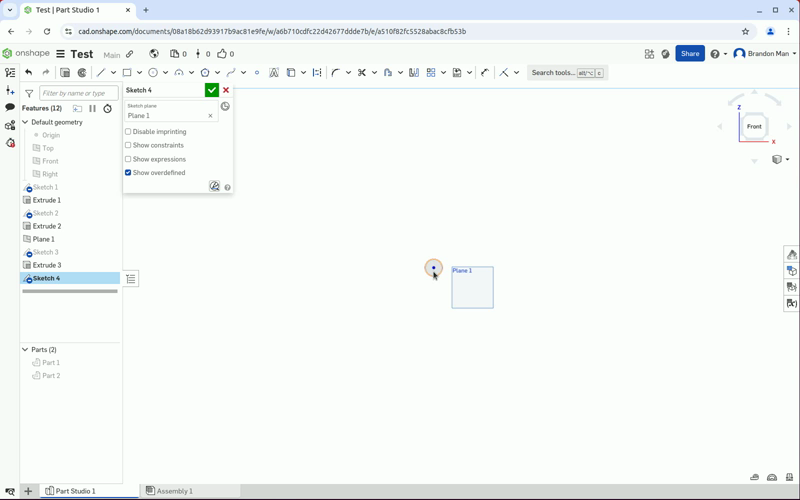
scroll(6)
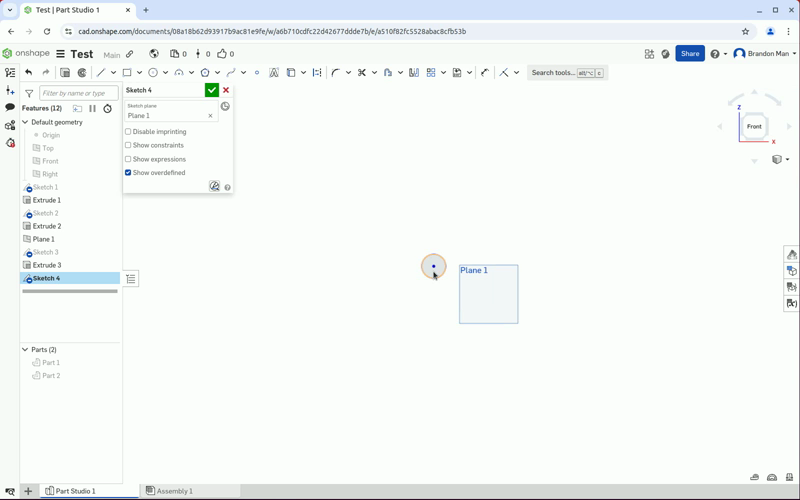
scroll(6)
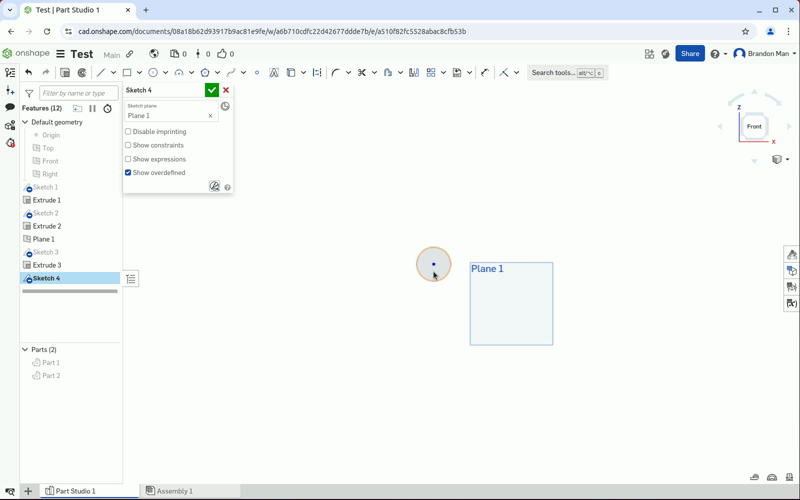
scroll(6)
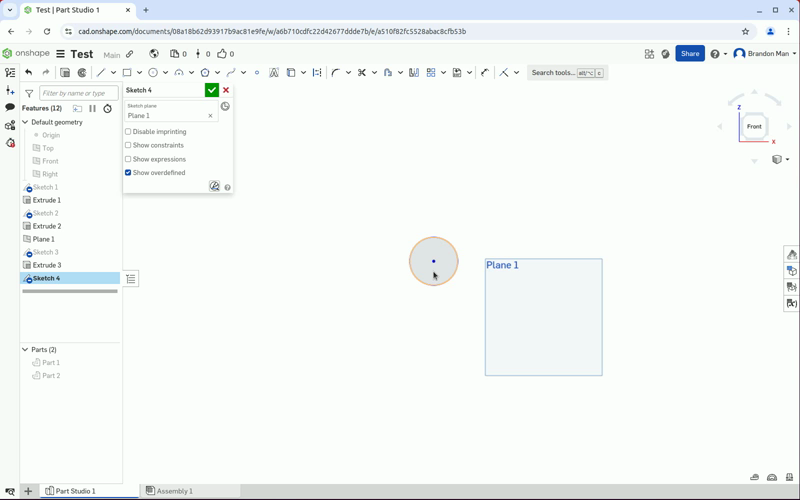
scroll(6)
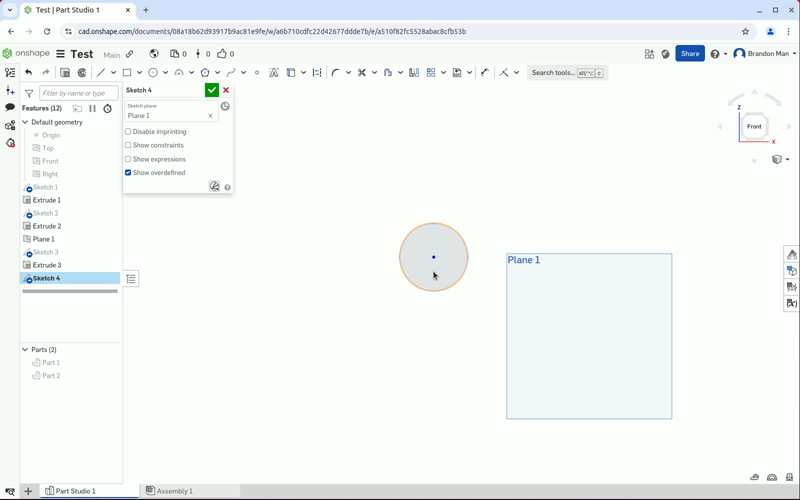
scroll(6)
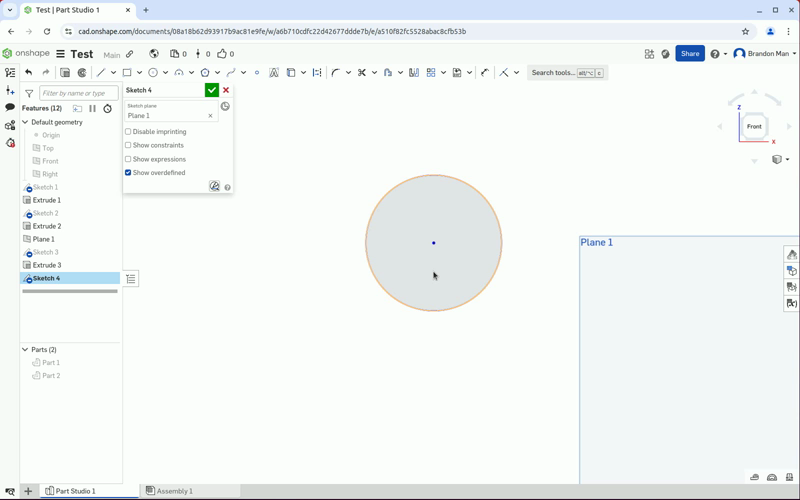
click(433, 271)
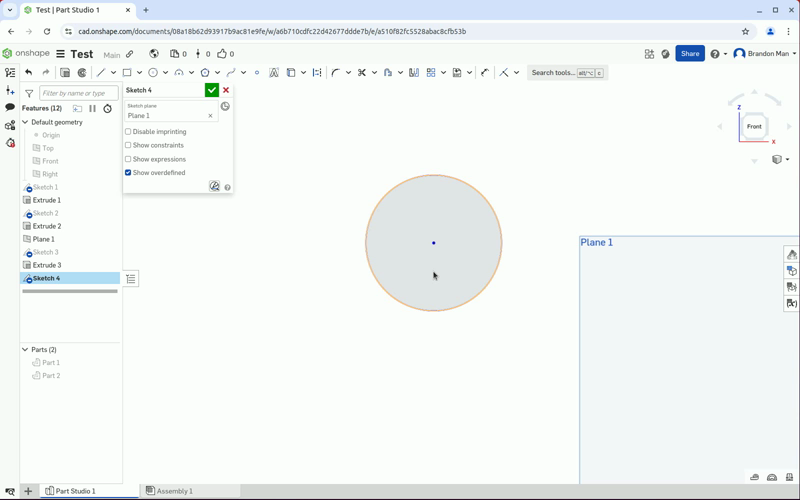
scroll(-6)
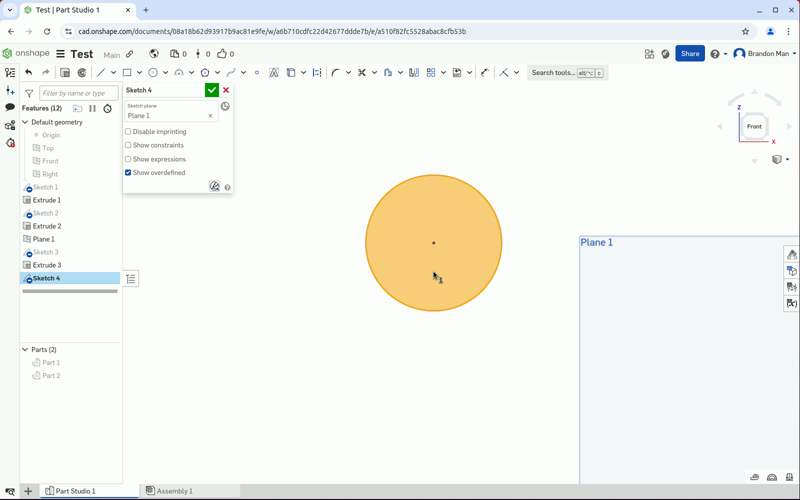
scroll(-6)
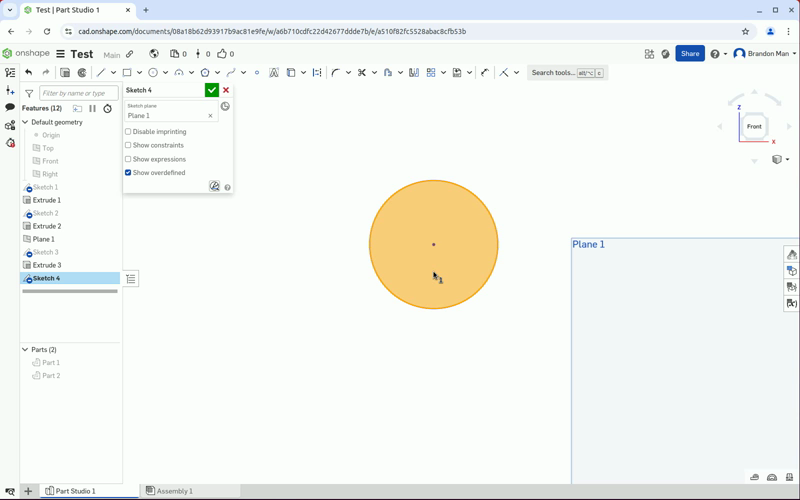
scroll(-6)
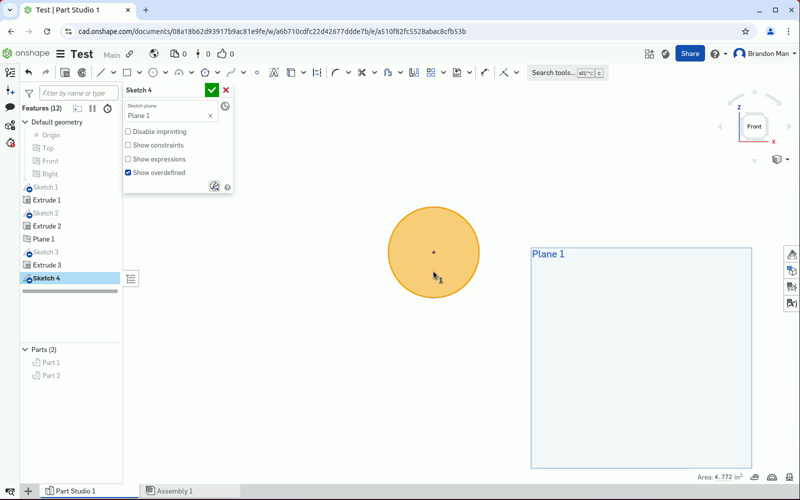
scroll(-6)
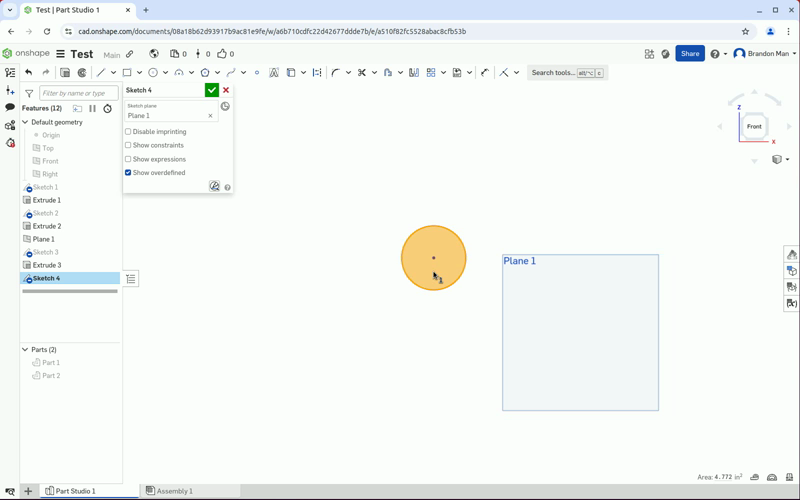
scroll(-6)
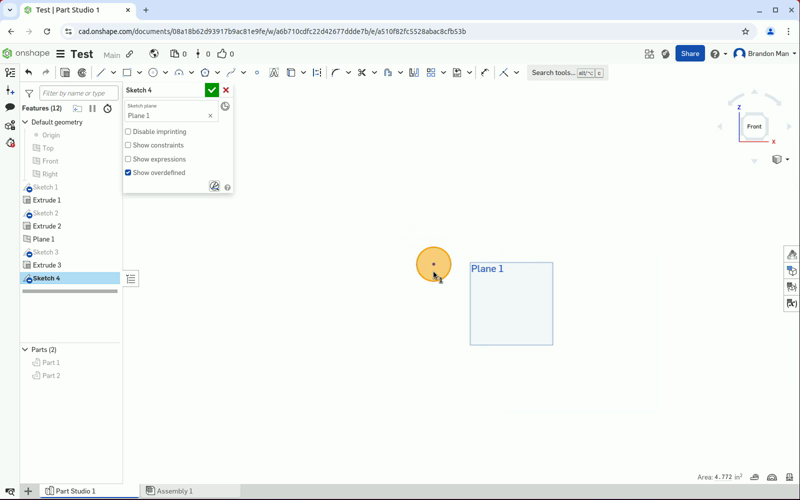
scroll(-6)
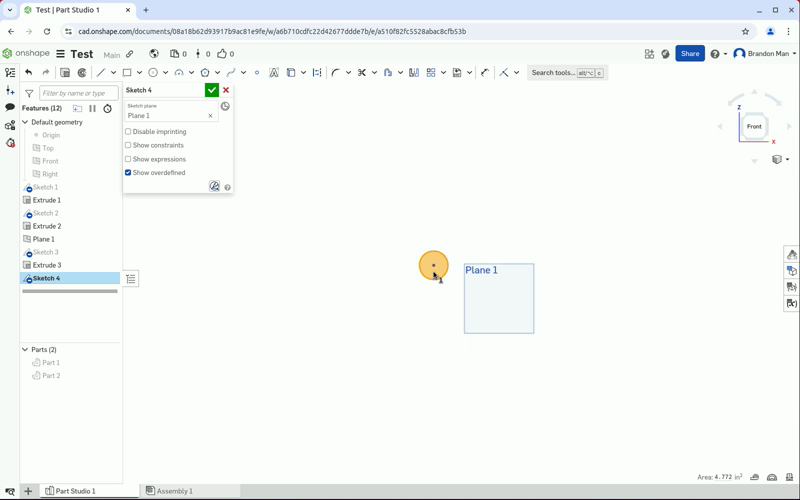
scroll(-6)
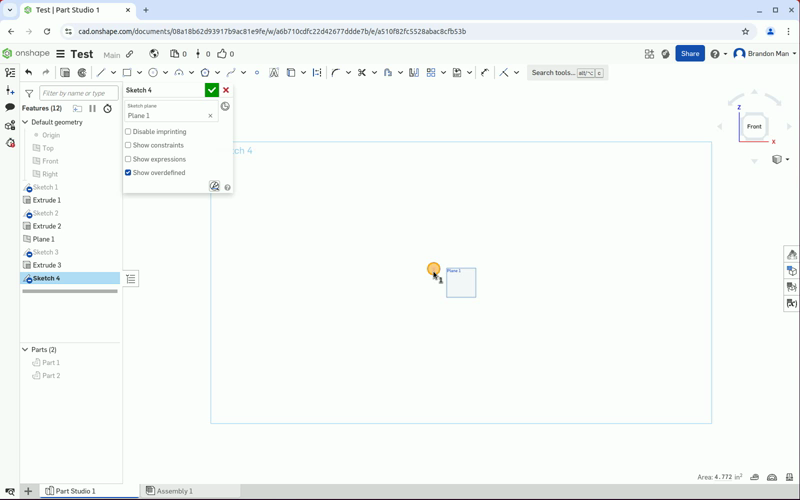
mouse_move(73, 352)
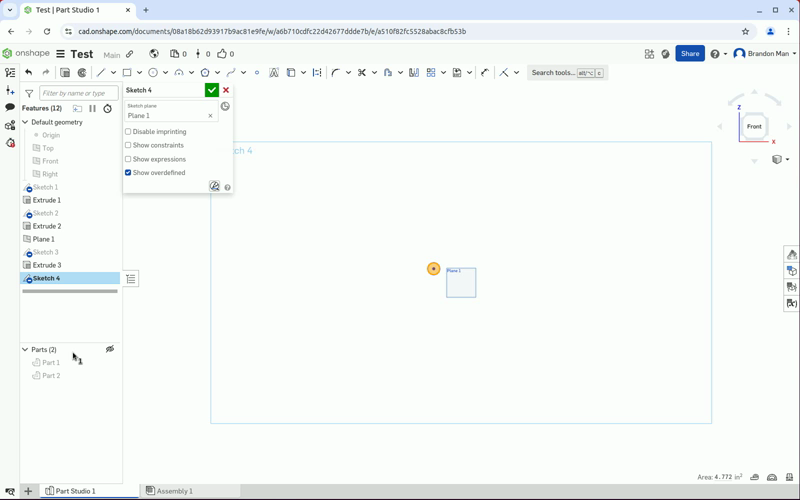
key(shift+y)
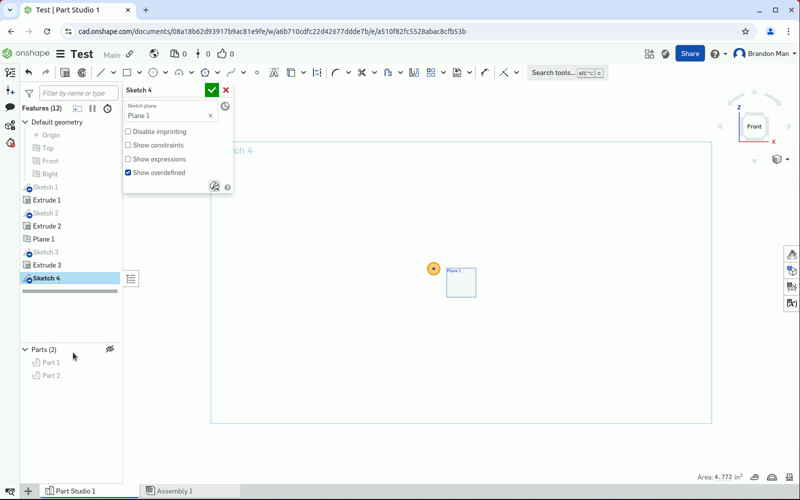
key(shift+e)
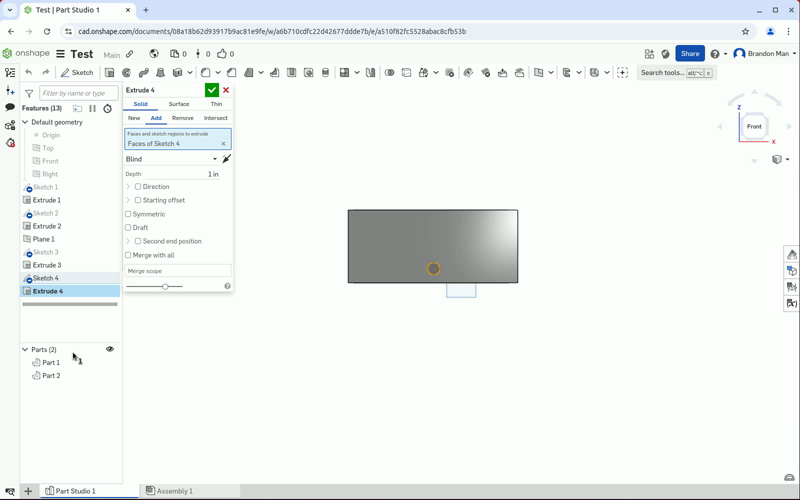
mouse_move(143, 106)
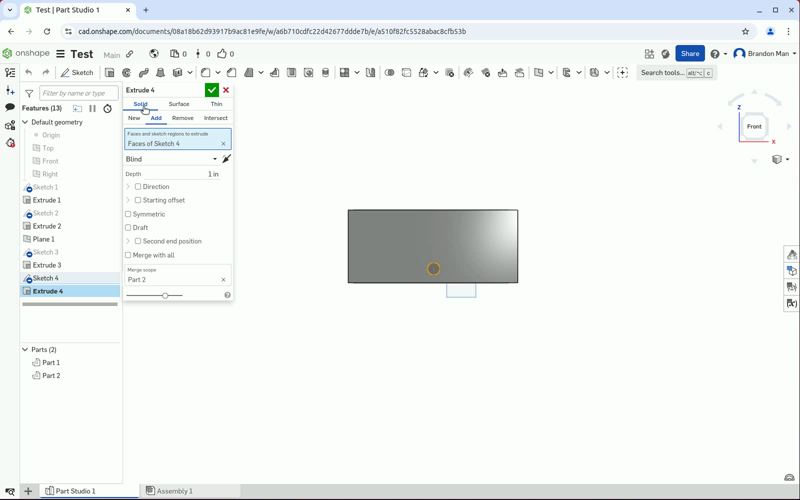
click(143, 106)
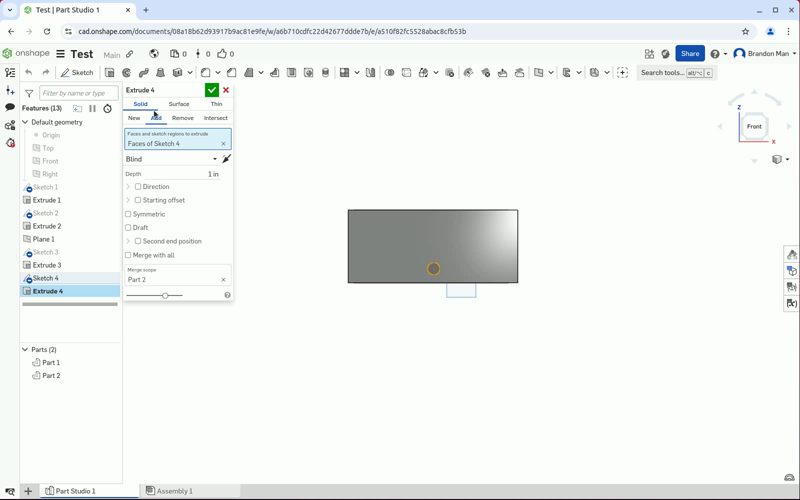
mouse_move(186, 120)
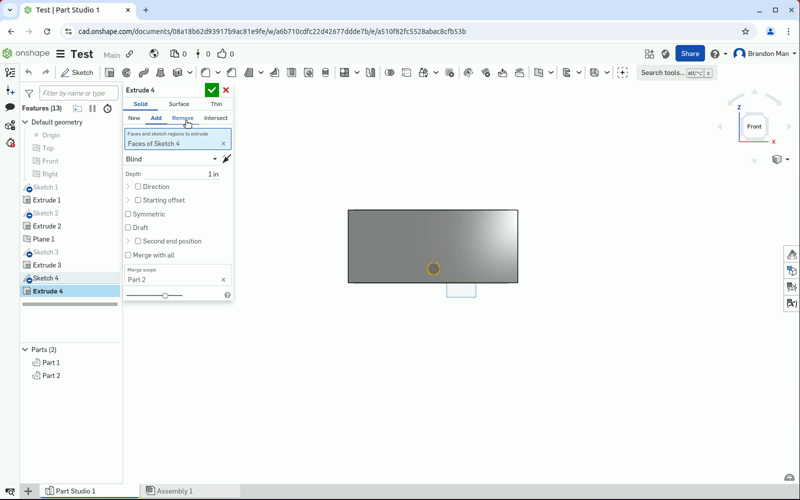
click(186, 120)
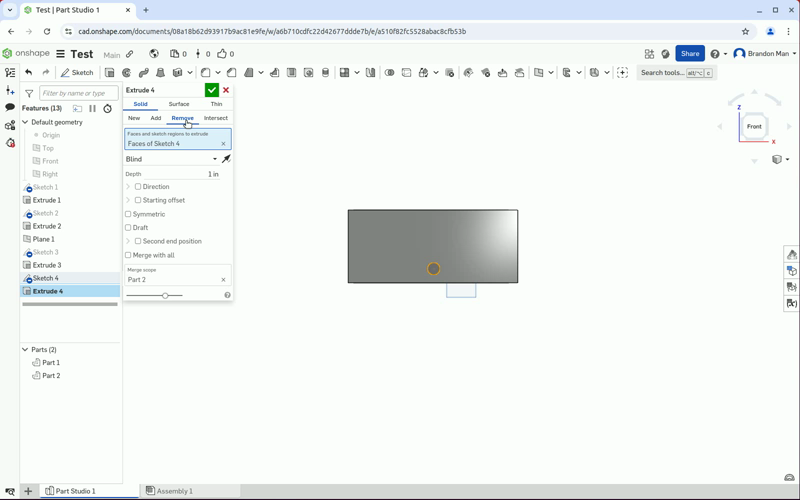
key(tab, 4)
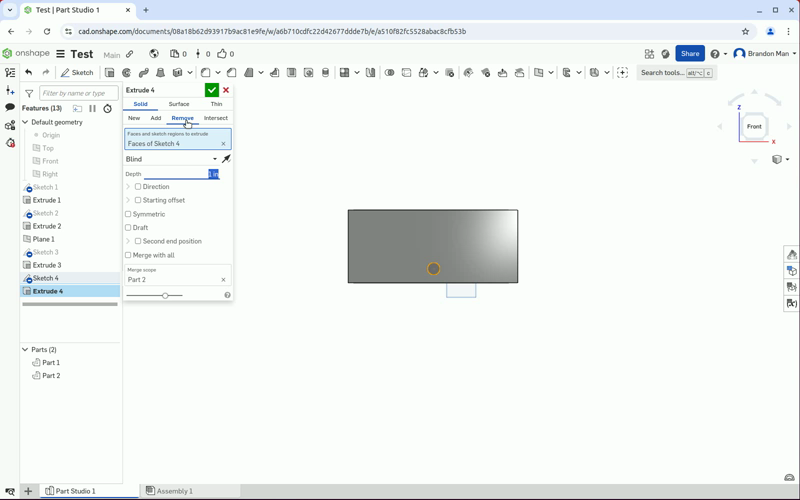
text(2.166)
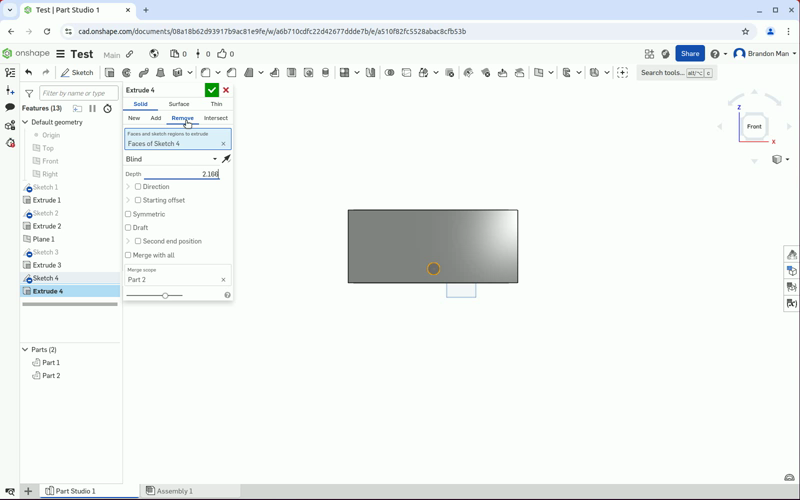
key(tab, 6)
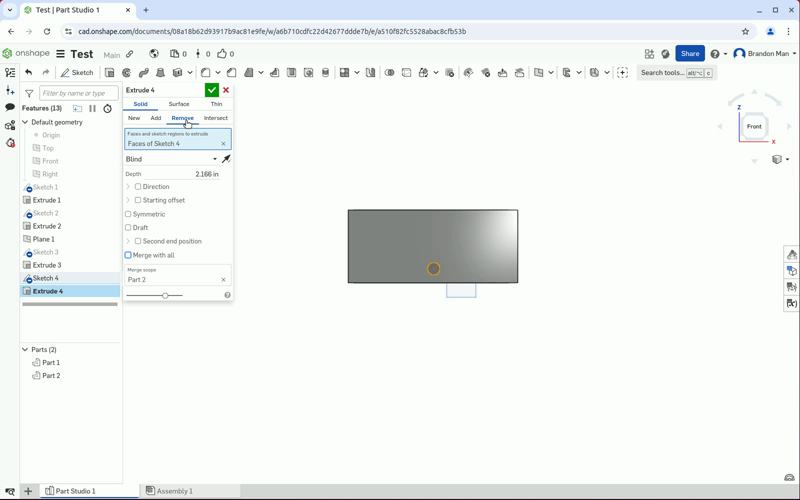
key(space)
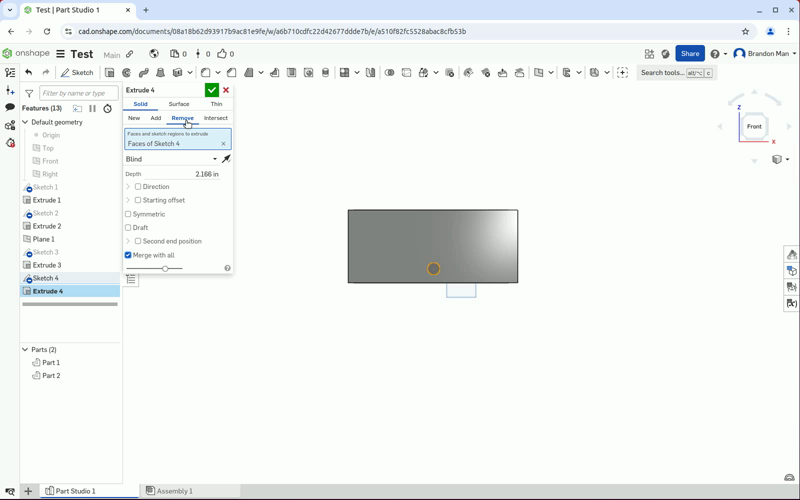
key(enter)
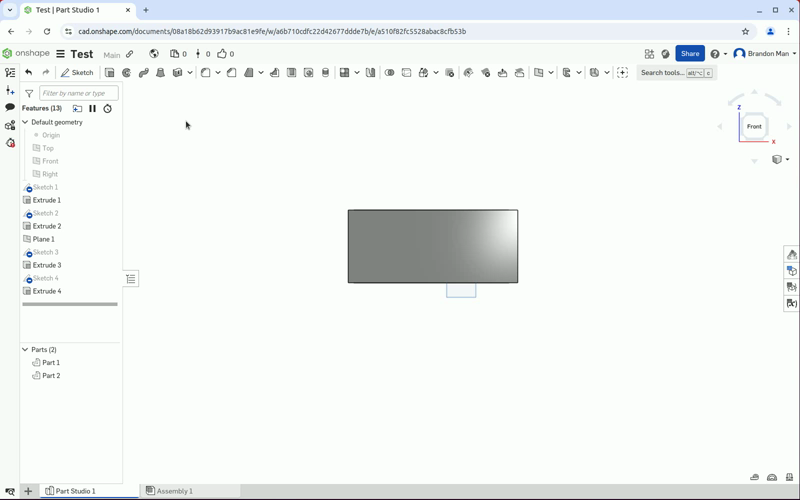
key(shift+h)
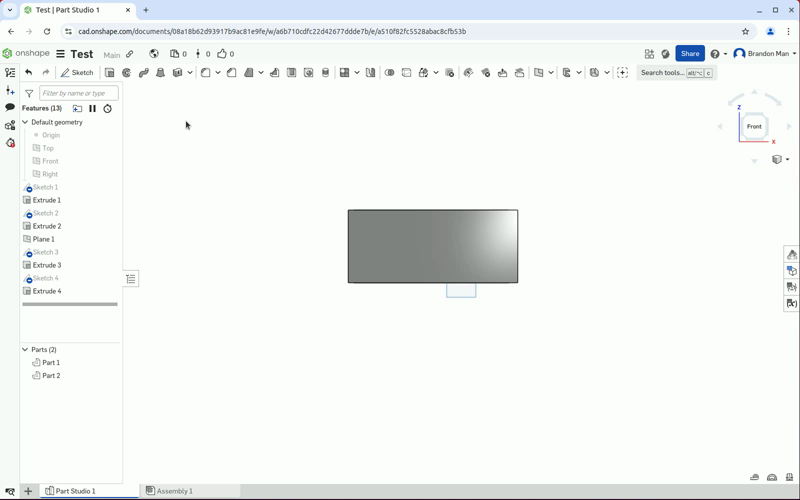
key(shift+h)
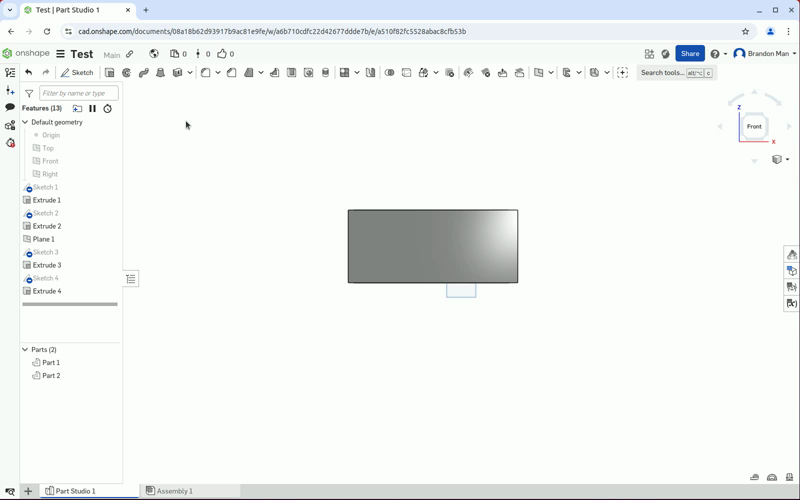
mouse_move(73, 189)
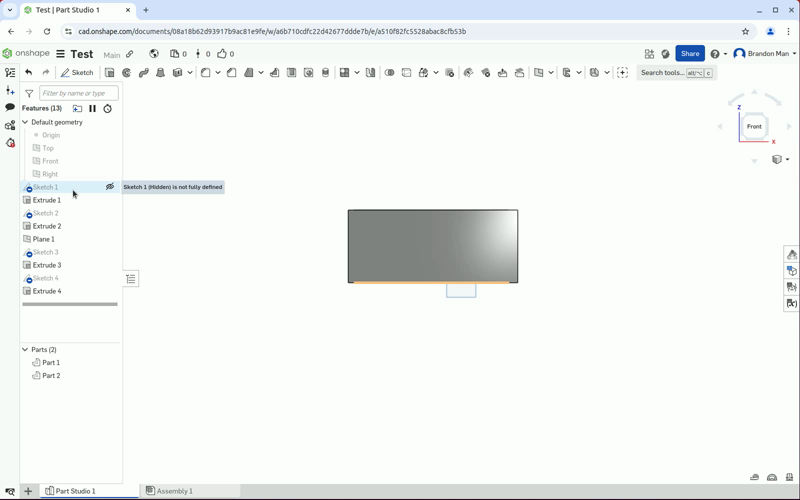
click(73, 189)
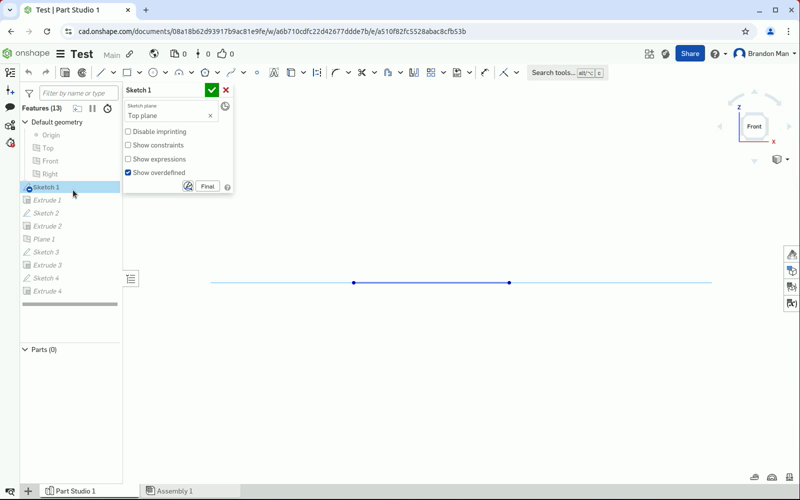
mouse_move(229, 92)
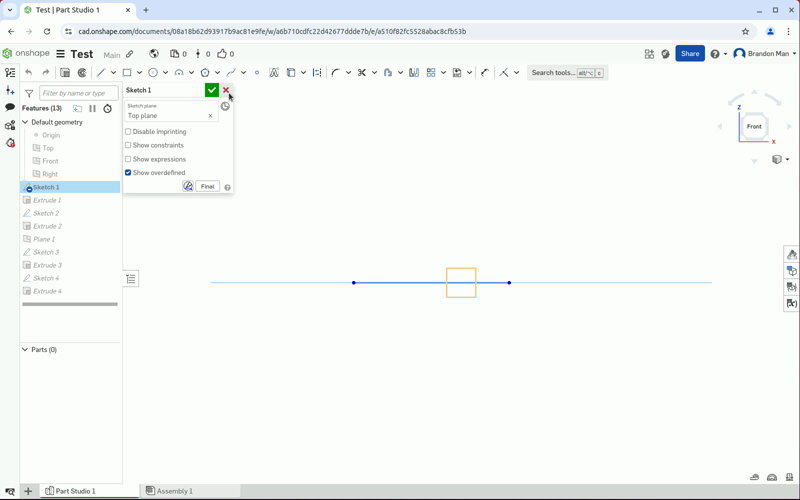
click(229, 92)
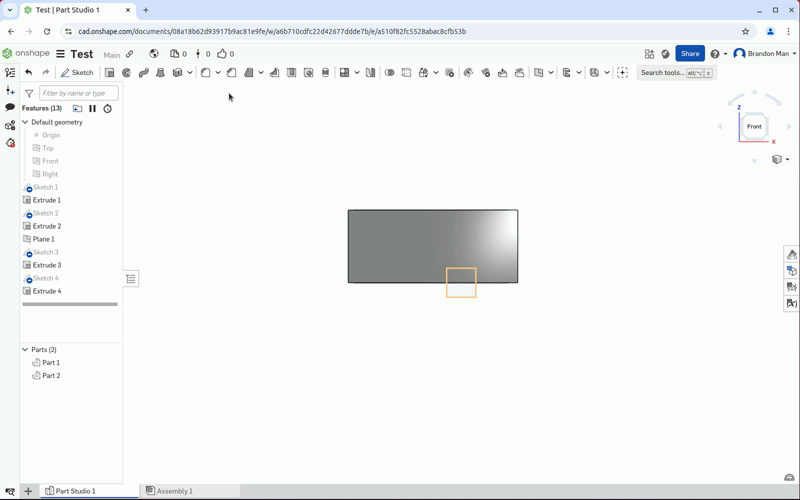
mouse_move(73, 352)
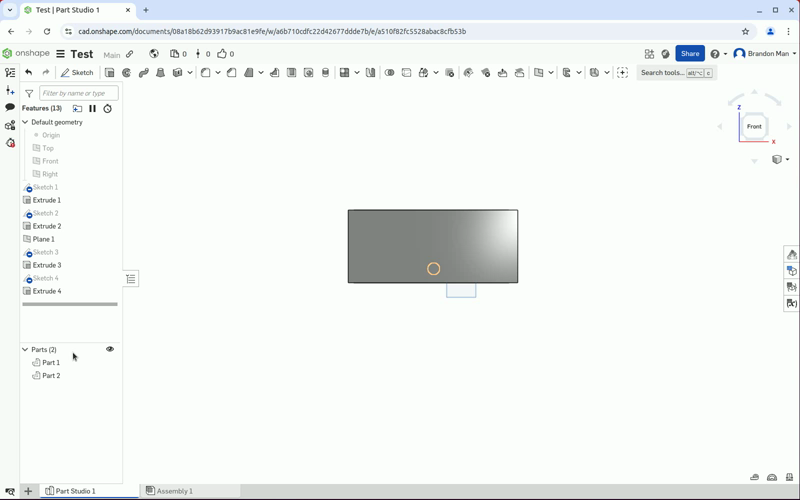
key(y)
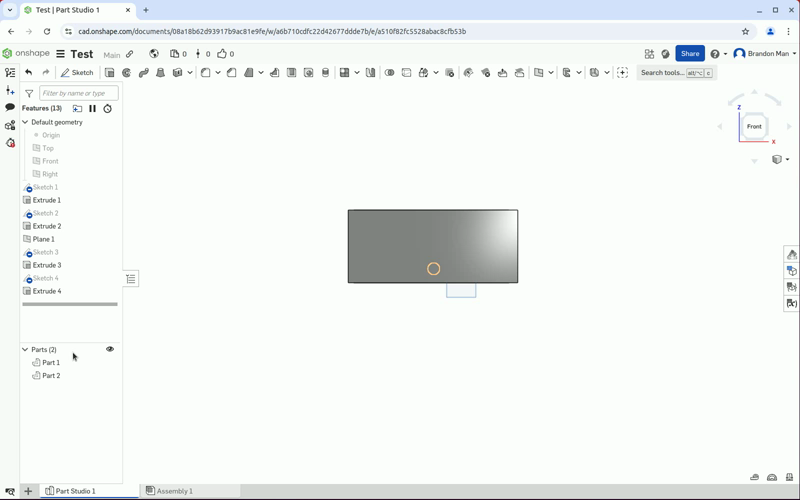
key(shift+p)
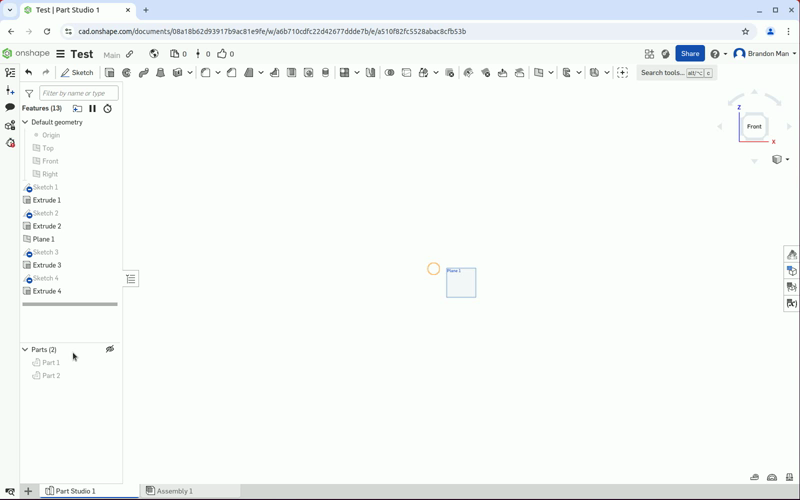
key(space)
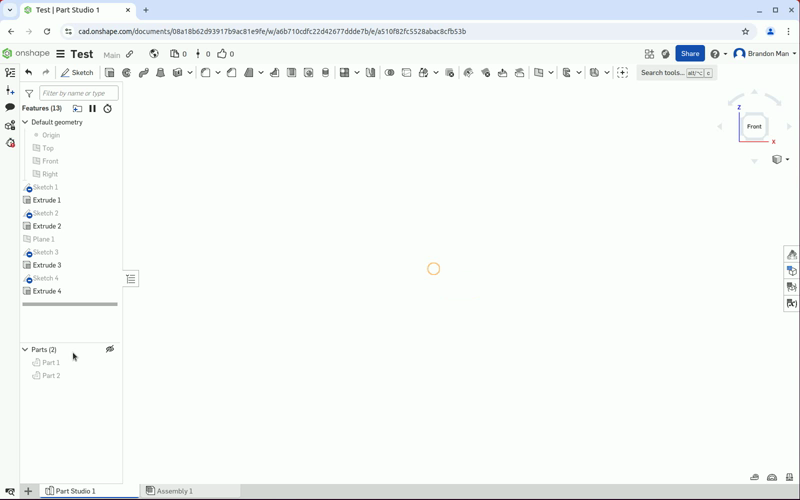
key_down(shift)
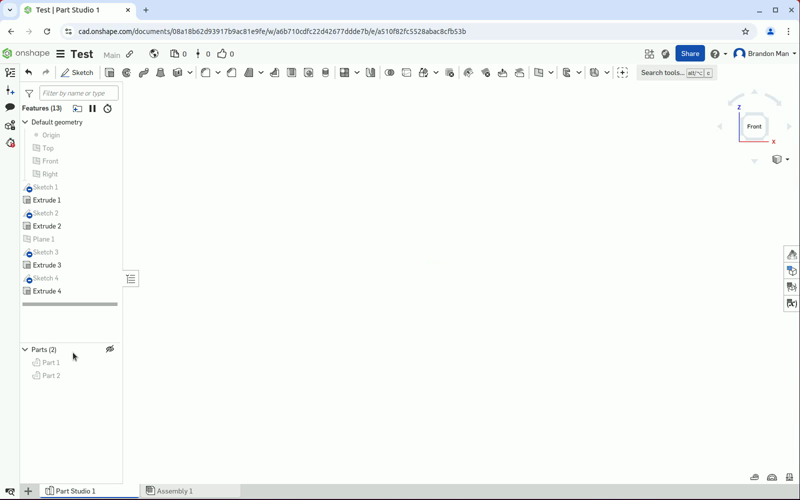
key(down)
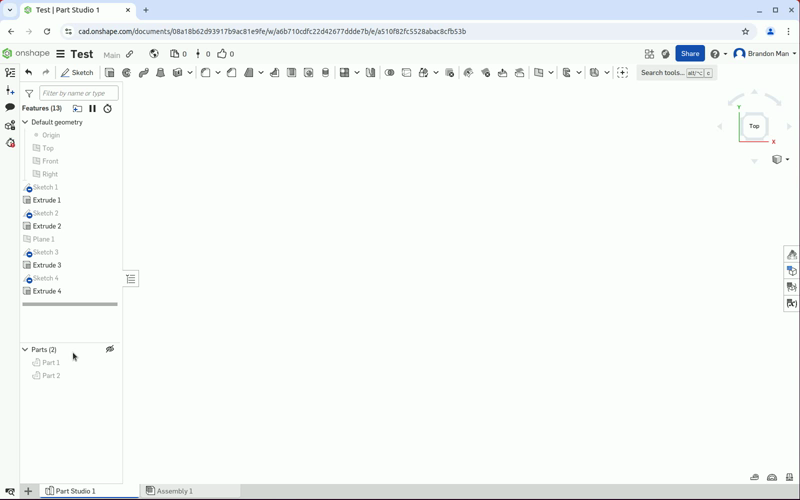
key_up(shift)
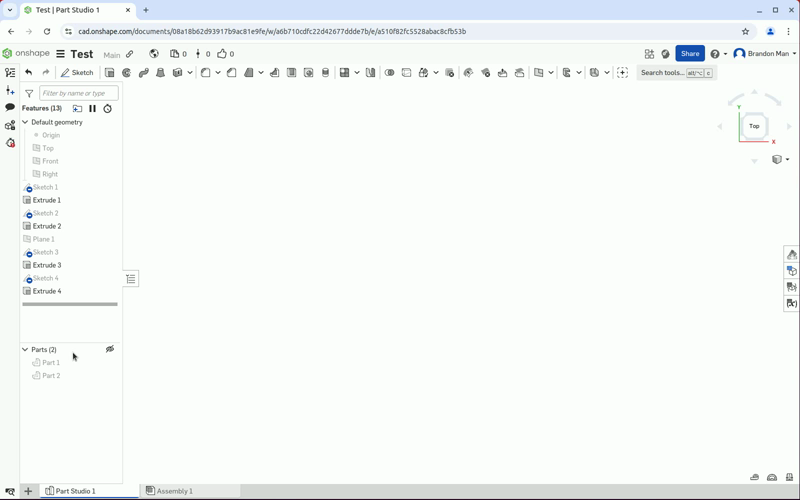
mouse_move(73, 352)
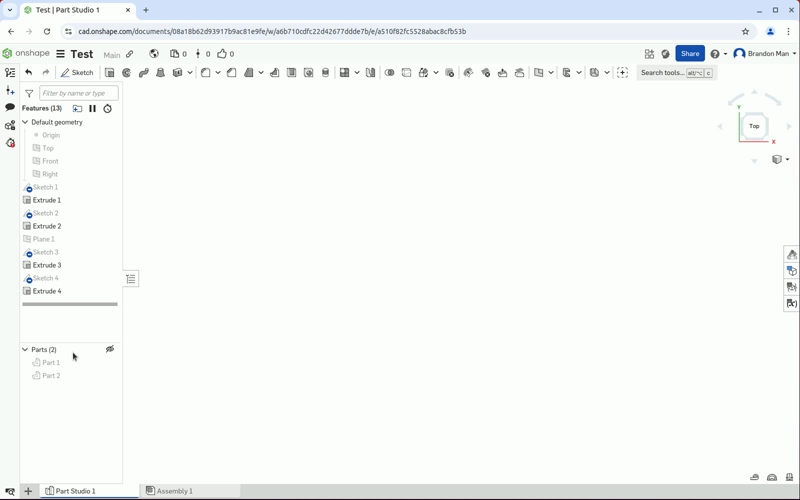
key(shift+y)
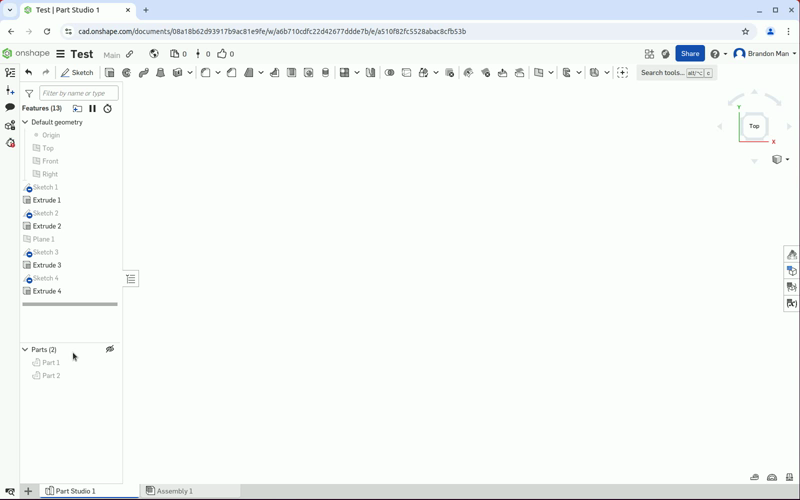
key(shift+s)
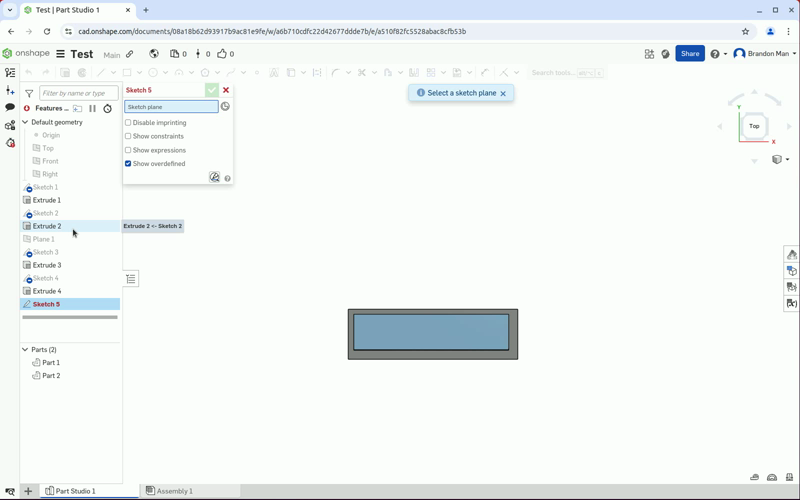
scroll(3)
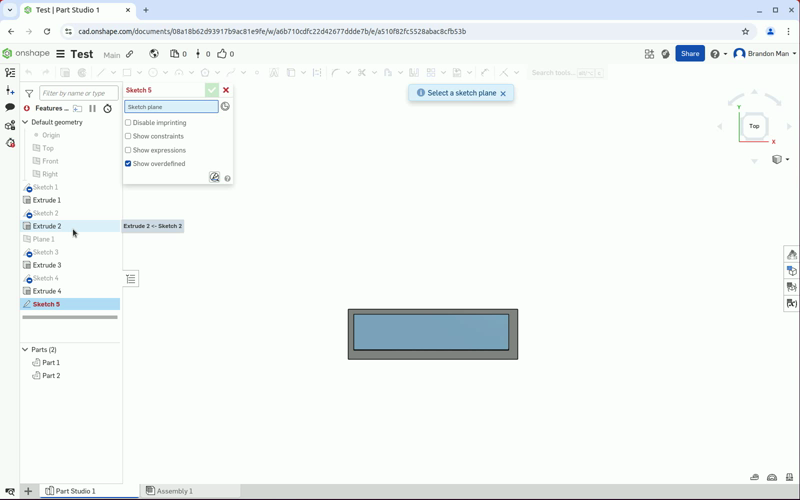
mouse_move(73, 150)
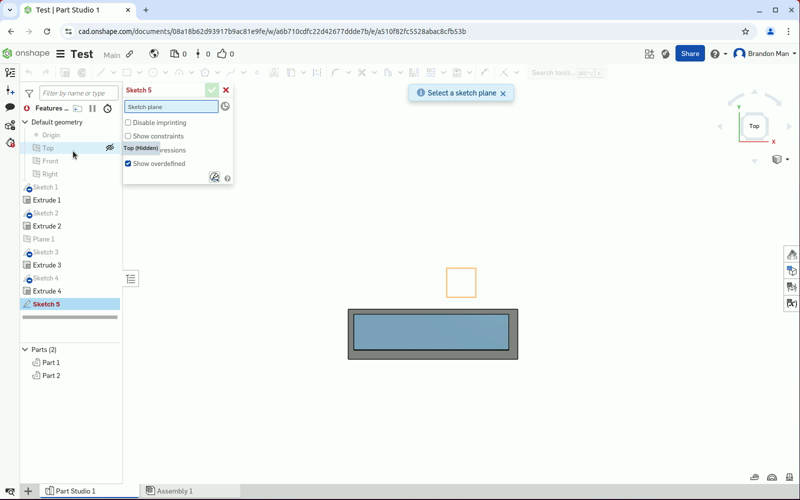
click(73, 150)
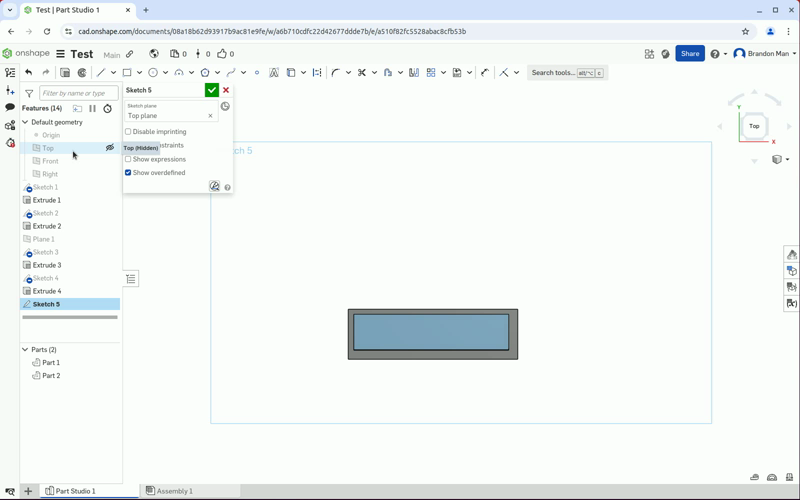
mouse_move(73, 352)
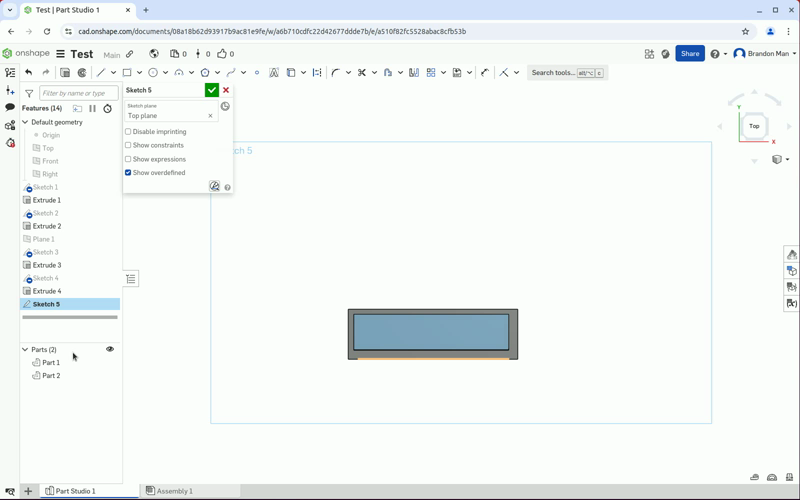
key(y)
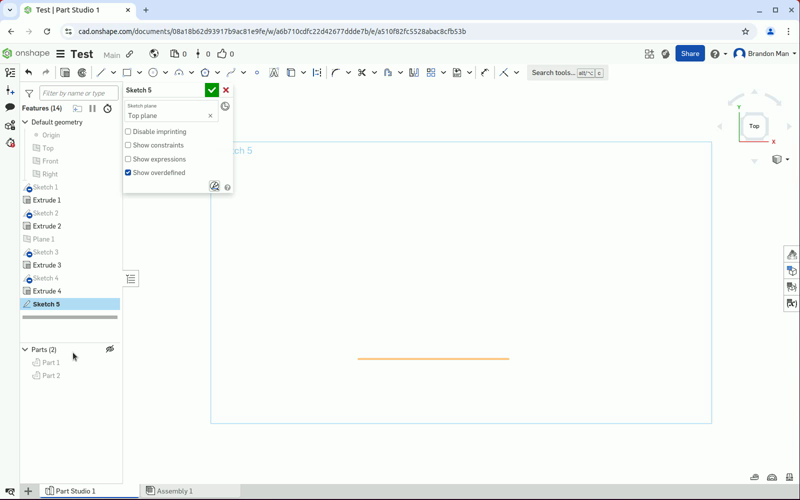
key(l)
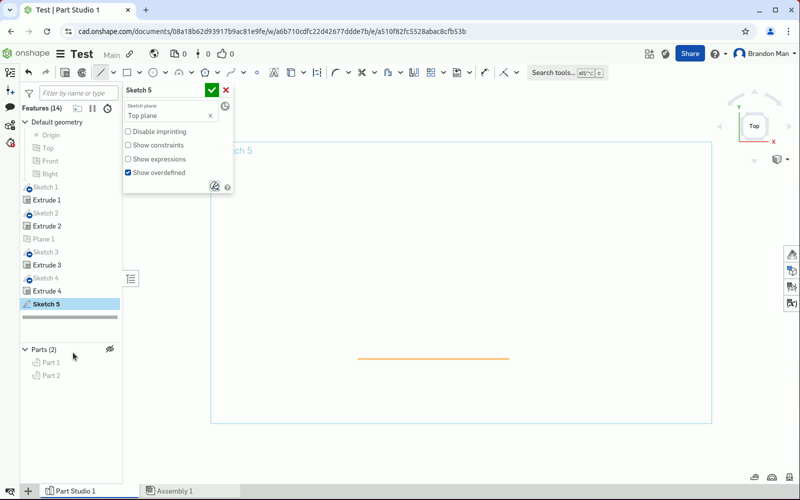
key_down(shift)
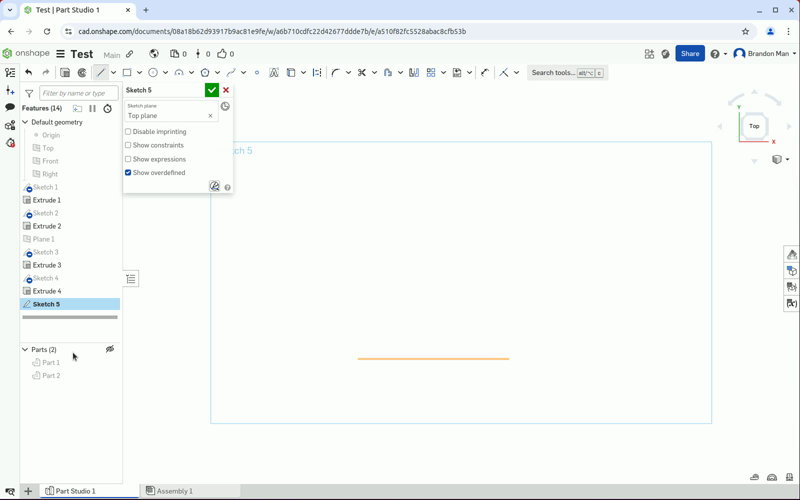
mouse_move(371, 349)
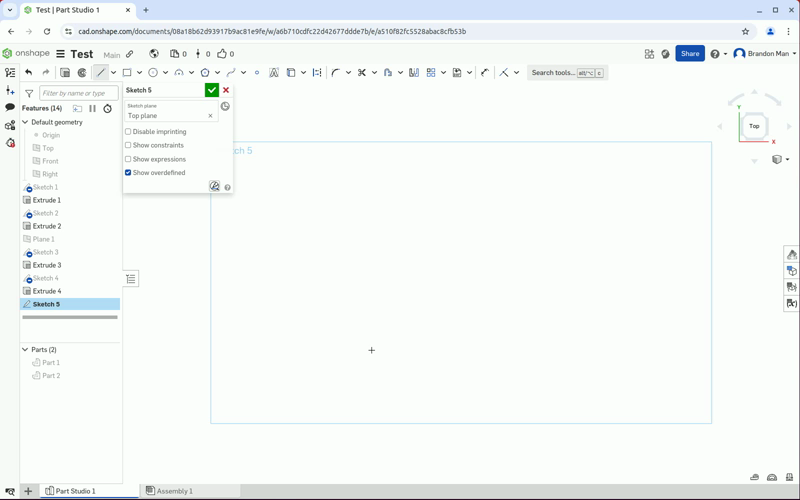
click(371, 349)
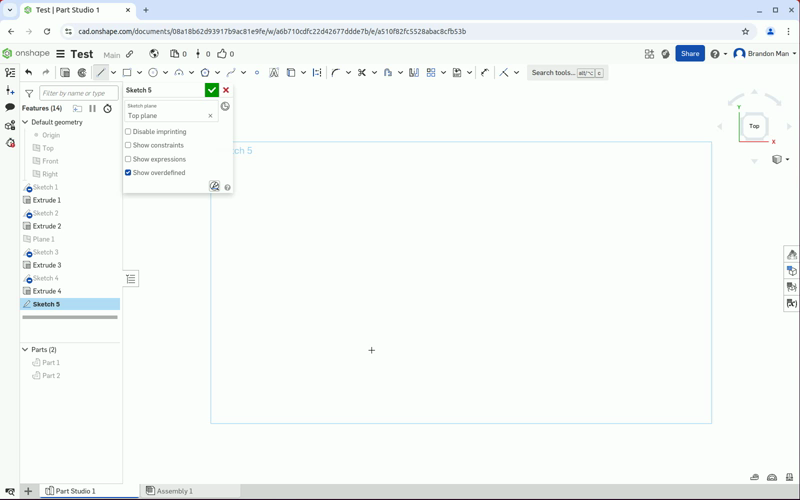
key_up(shift)
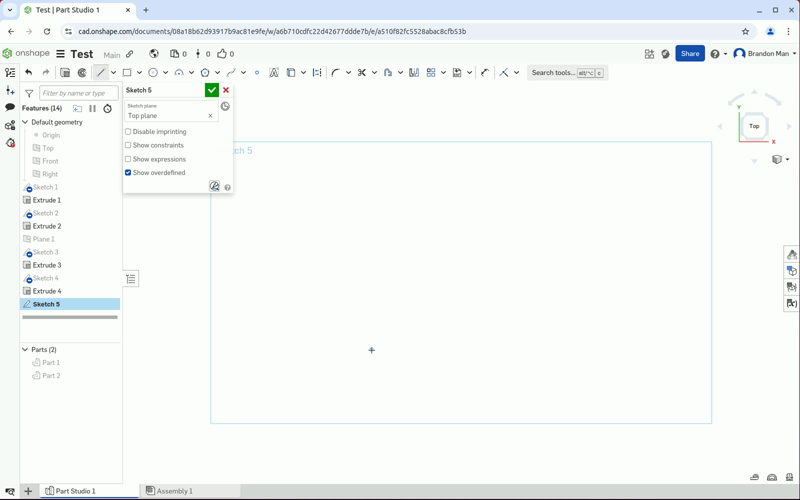
key_down(shift)
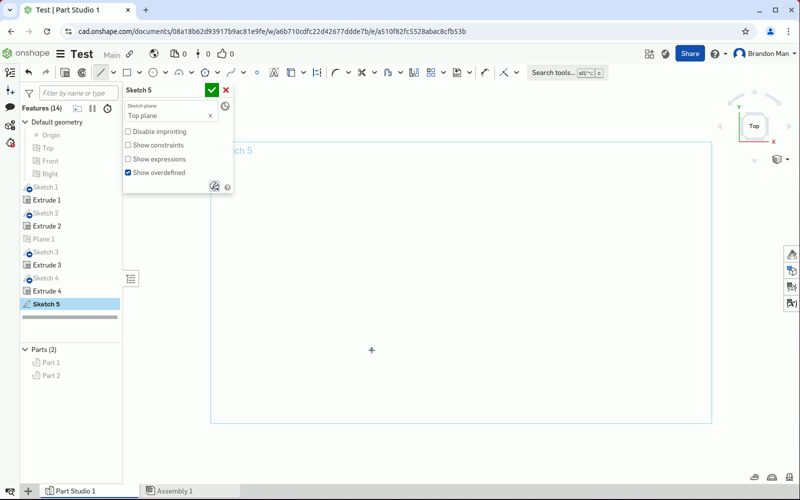
mouse_move(464, 349)
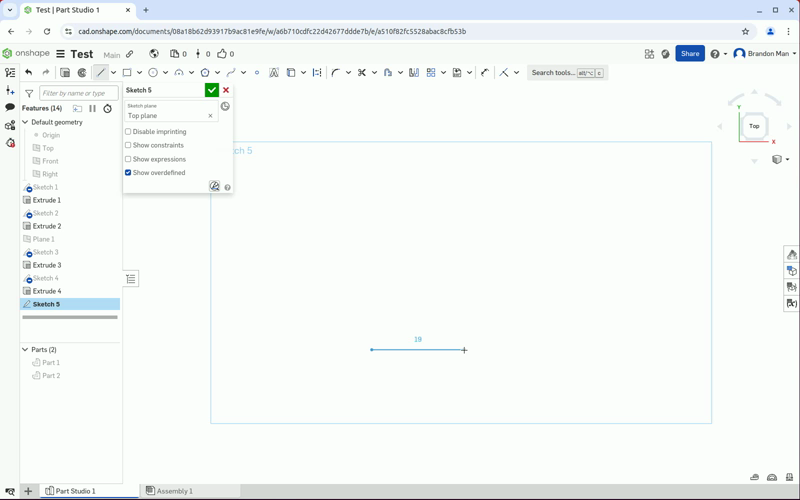
click(464, 349)
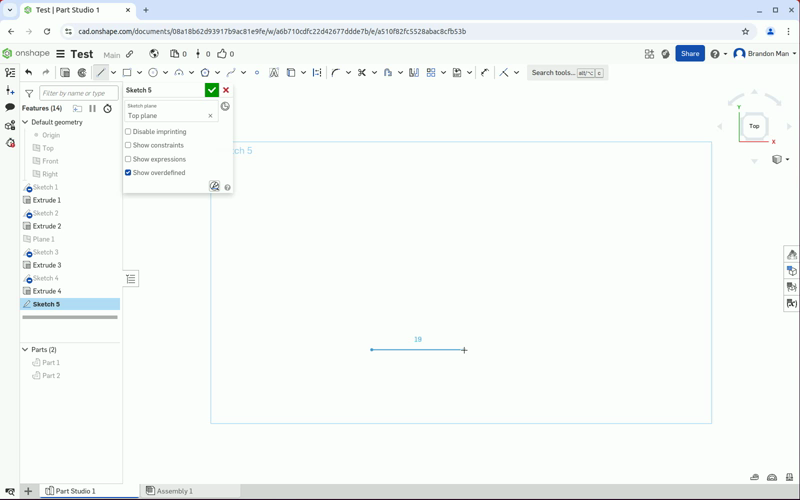
key_up(shift)
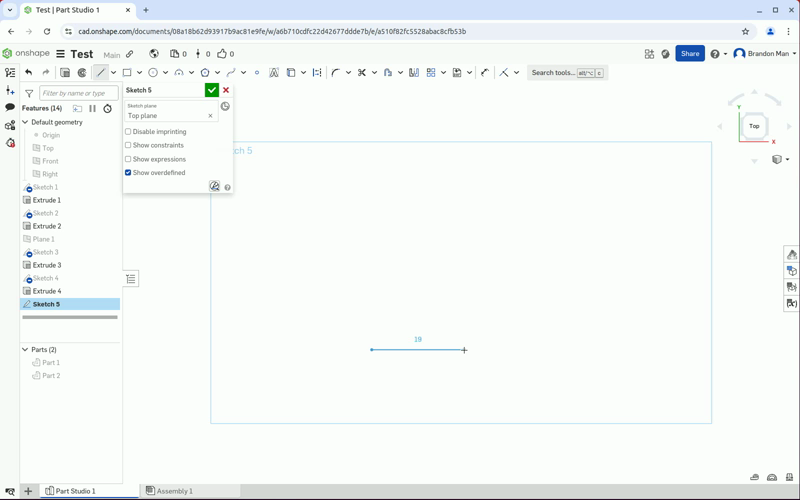
key_down(shift)
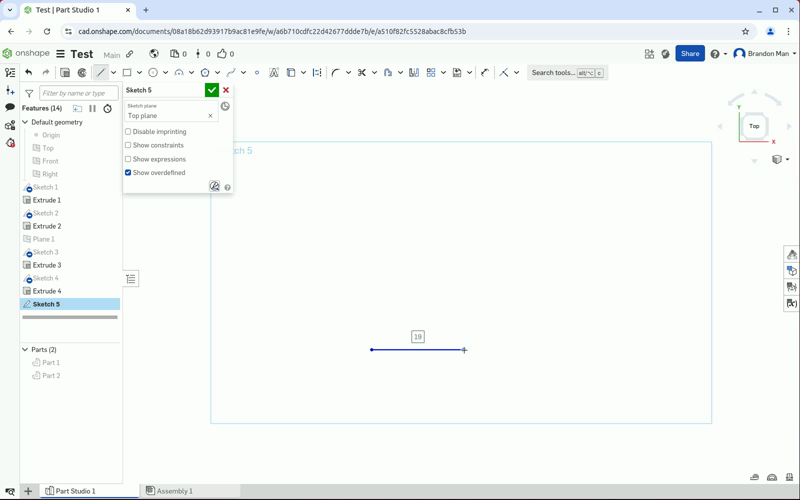
mouse_move(494, 349)
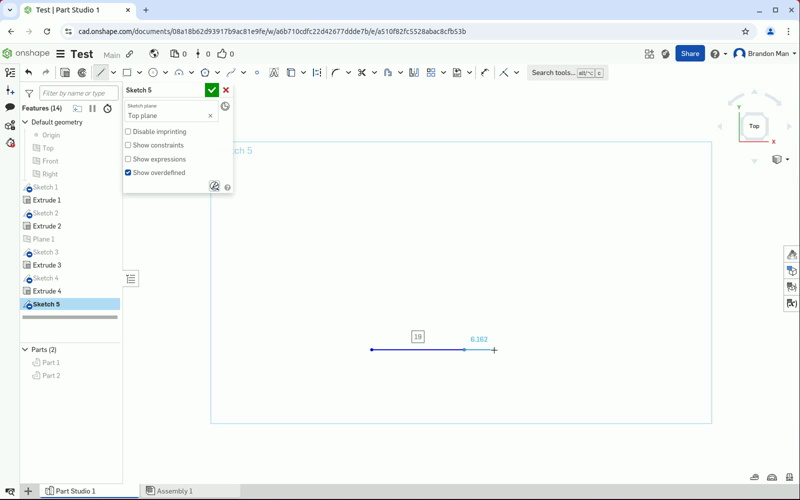
mouse_move(464, 313)
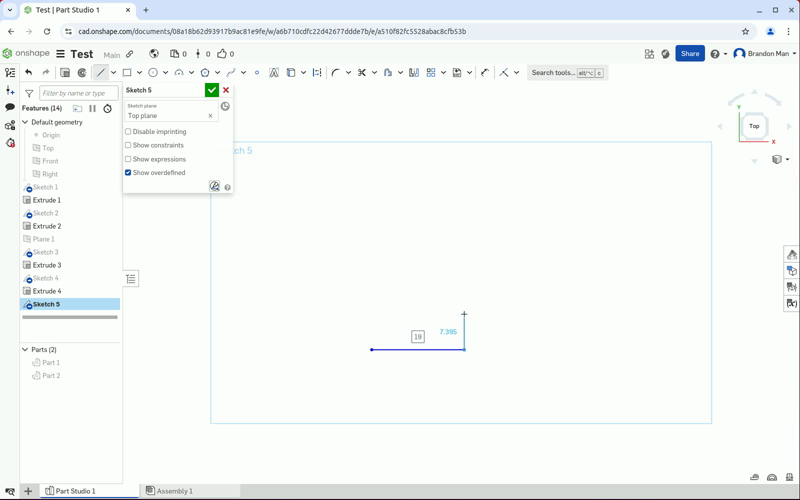
click(464, 313)
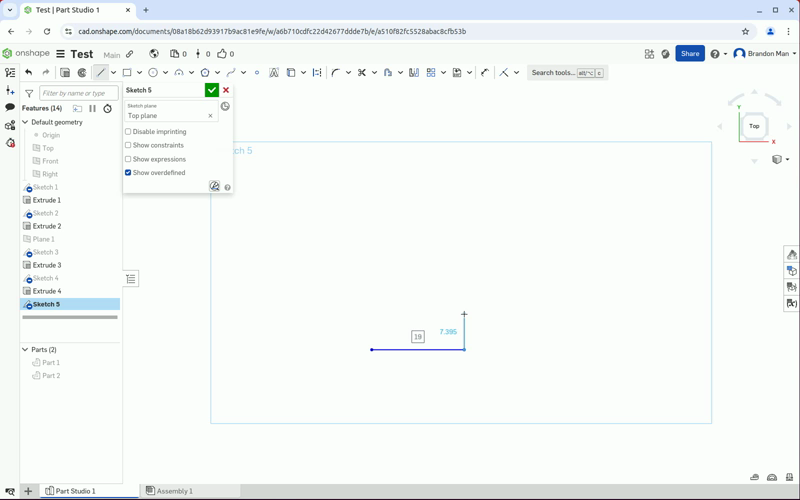
key_up(shift)
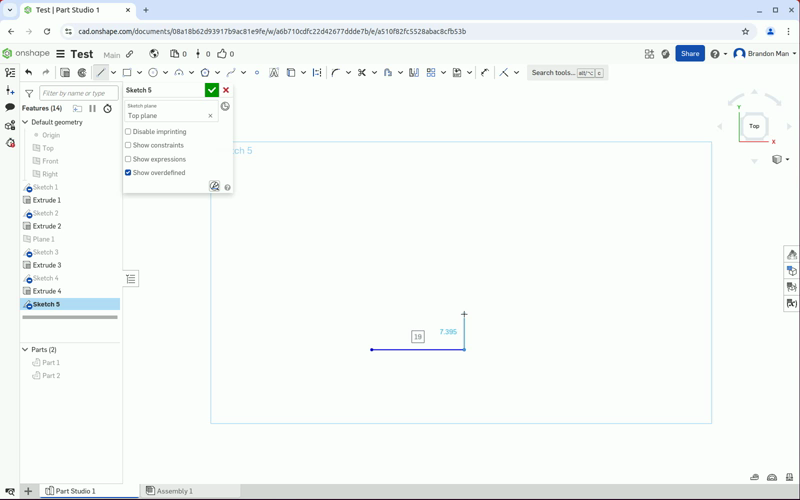
key_down(shift)
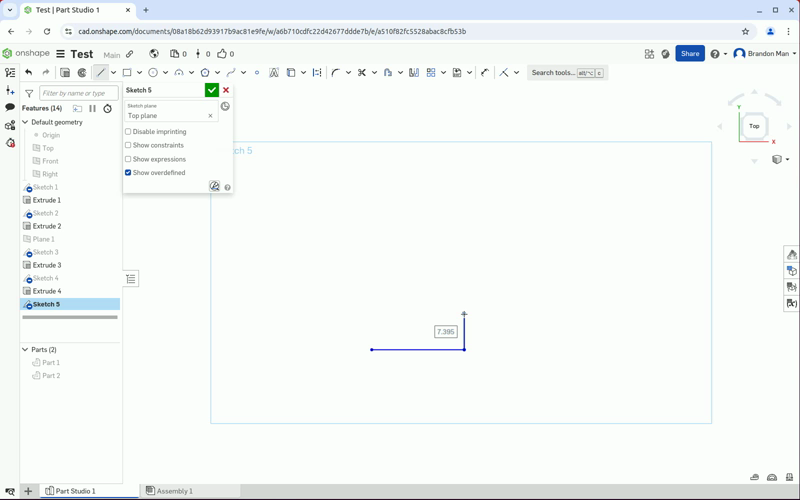
mouse_move(371, 313)
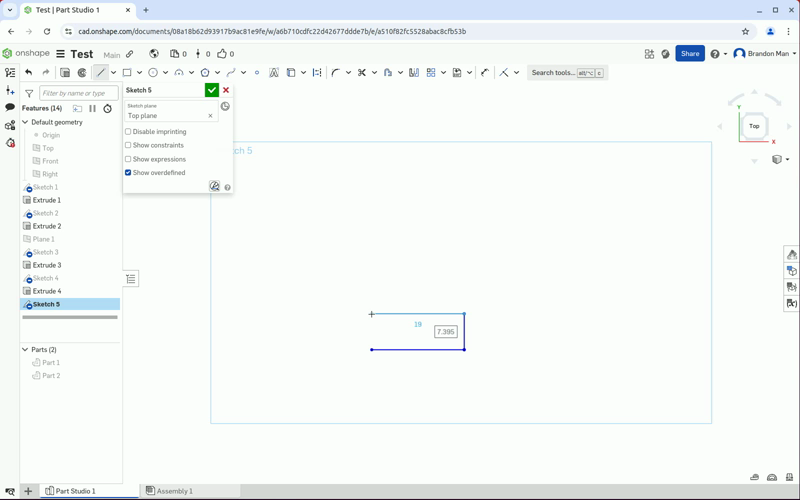
click(371, 313)
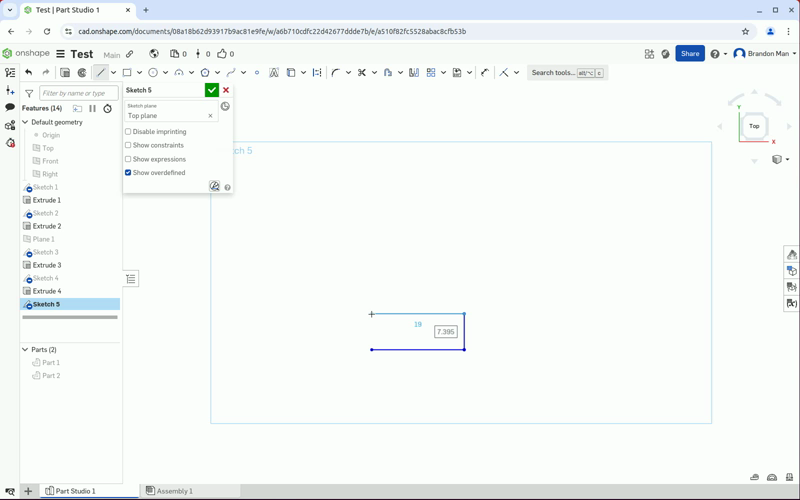
key_up(shift)
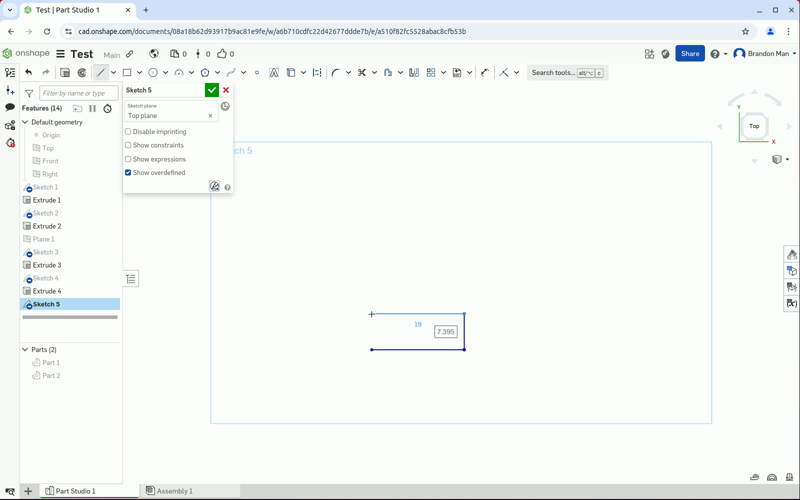
mouse_move(401, 313)
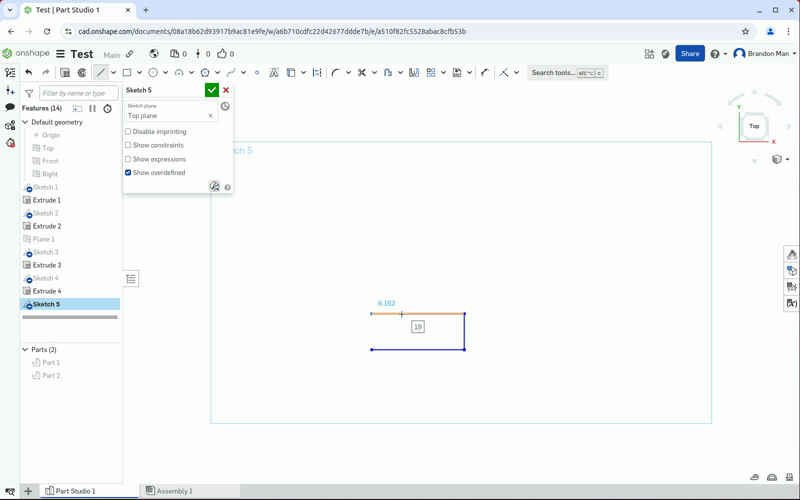
key_down(shift)
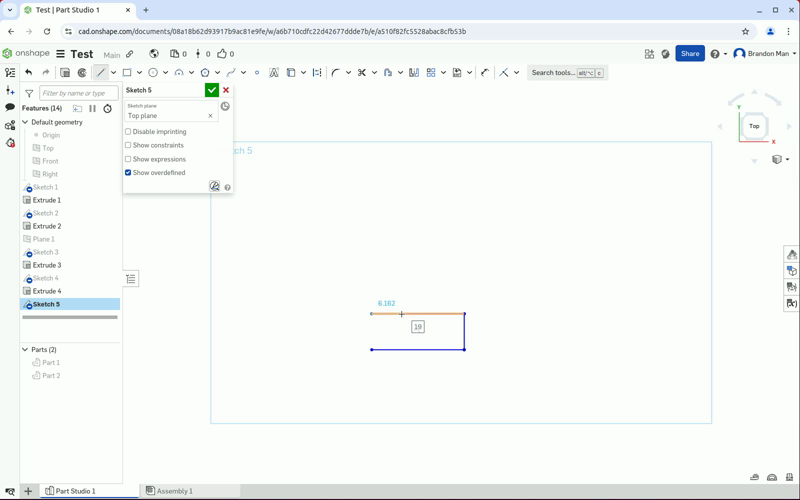
mouse_move(371, 349)
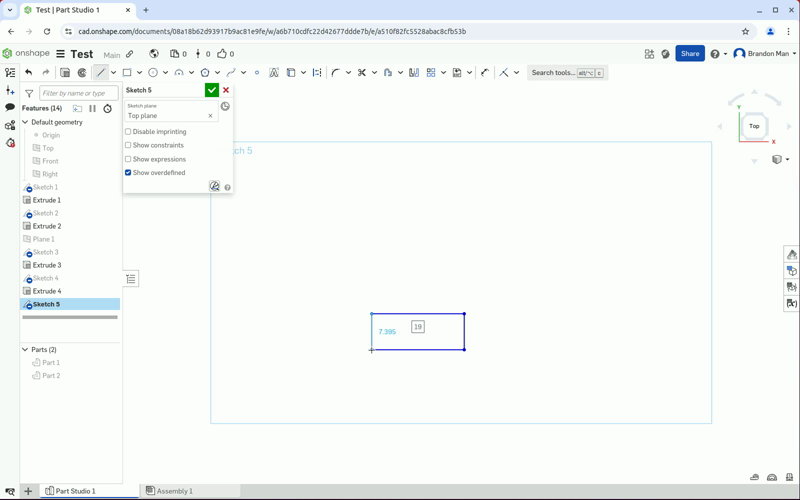
key_up(shift)
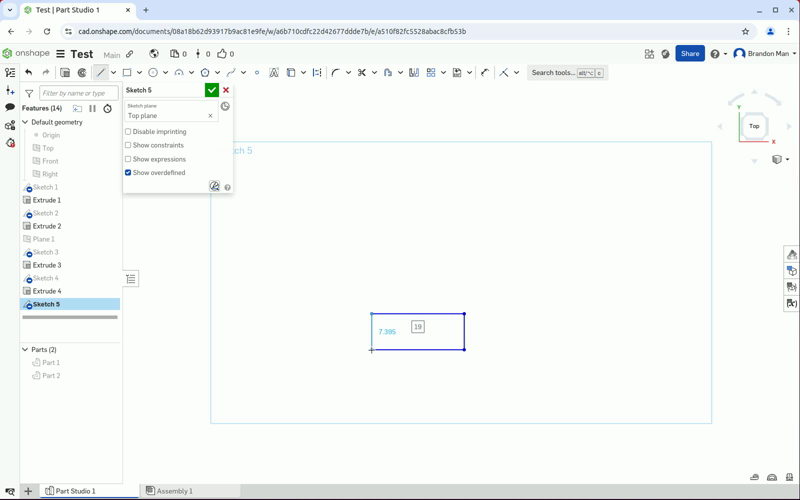
click(371, 349)
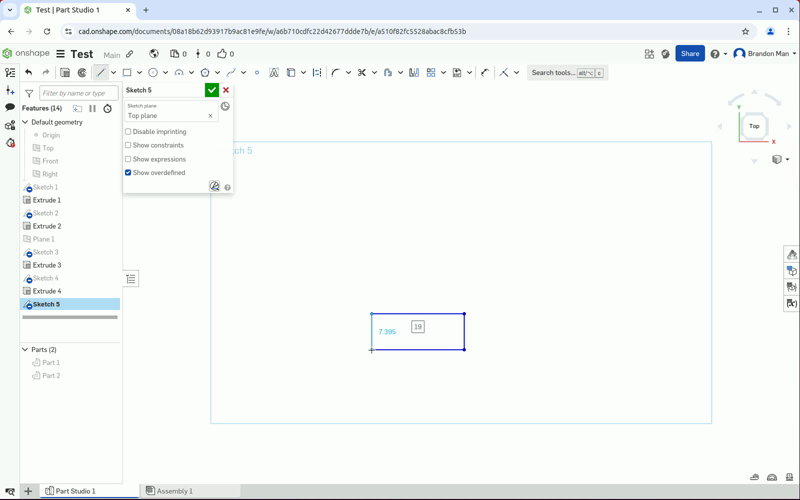
key(esc)
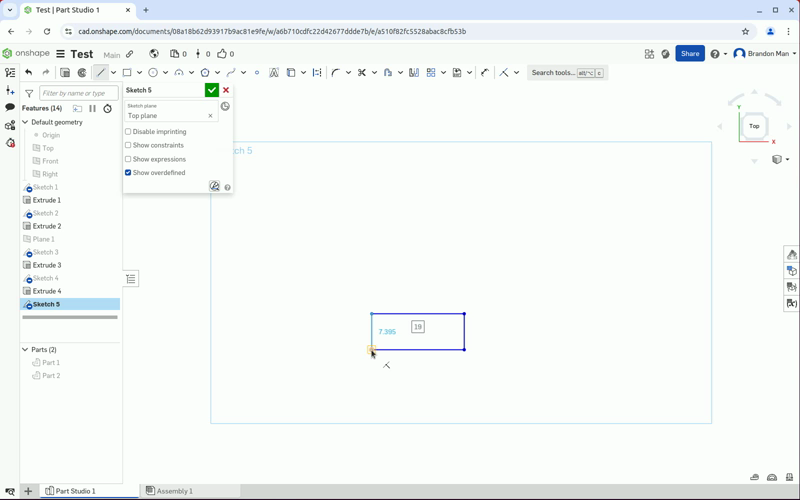
mouse_move(415, 347)
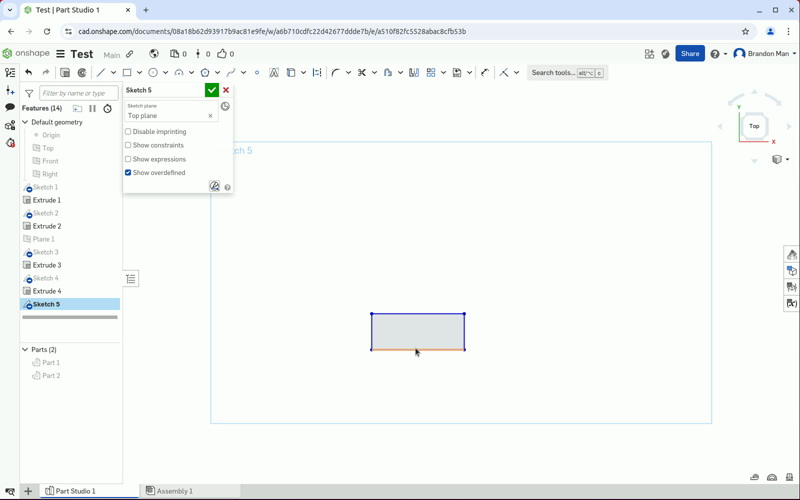
click(415, 347)
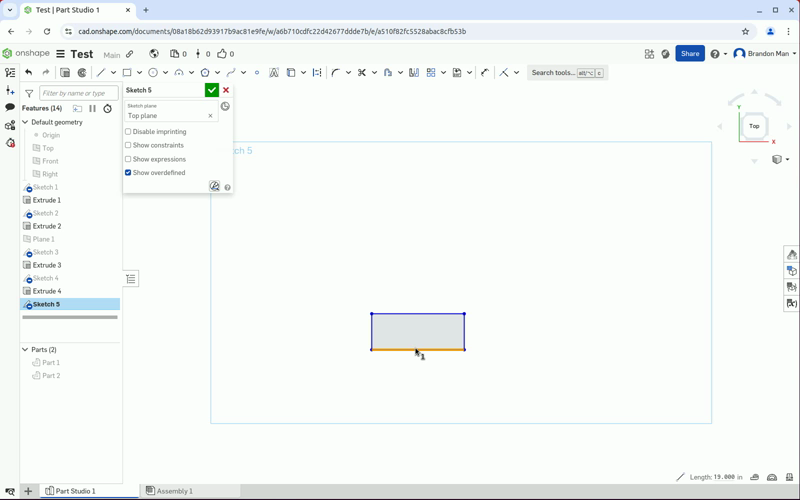
mouse_move(73, 352)
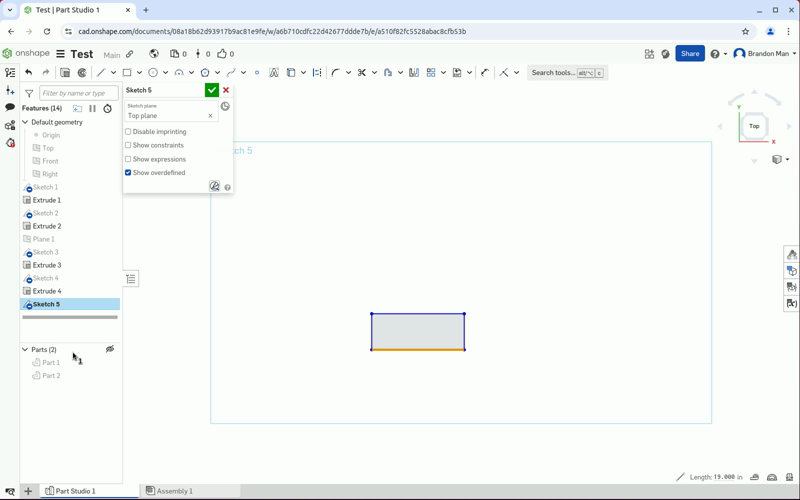
key(shift+y)
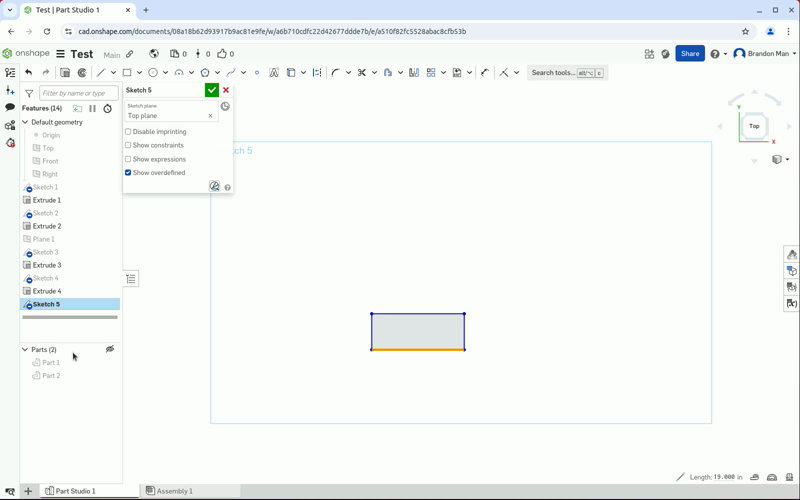
key(shift+e)
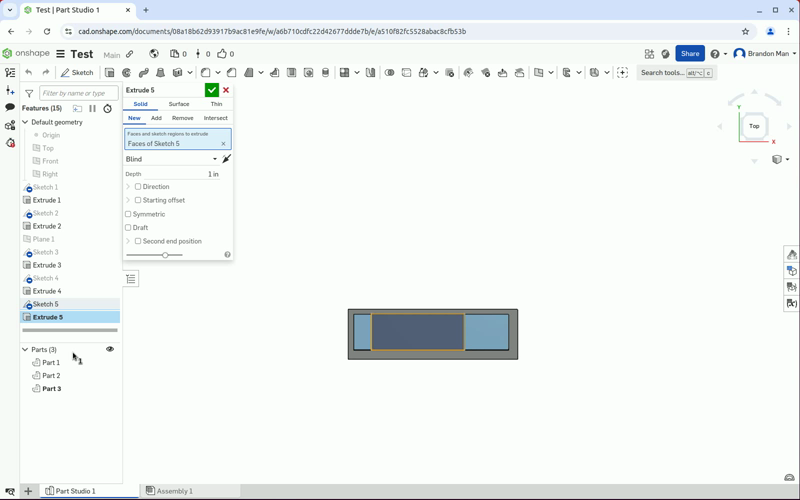
mouse_move(143, 106)
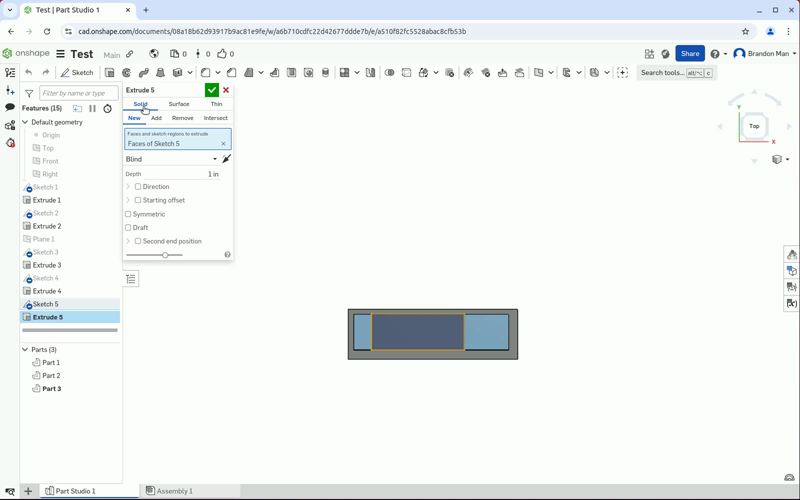
click(143, 106)
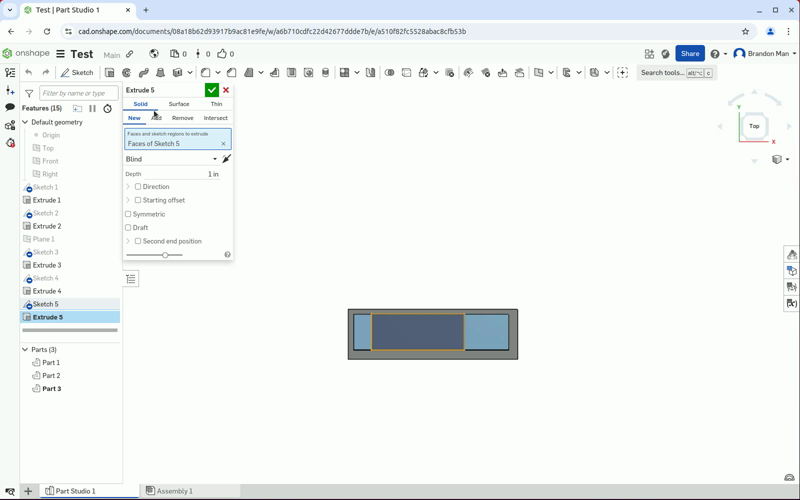
mouse_move(186, 120)
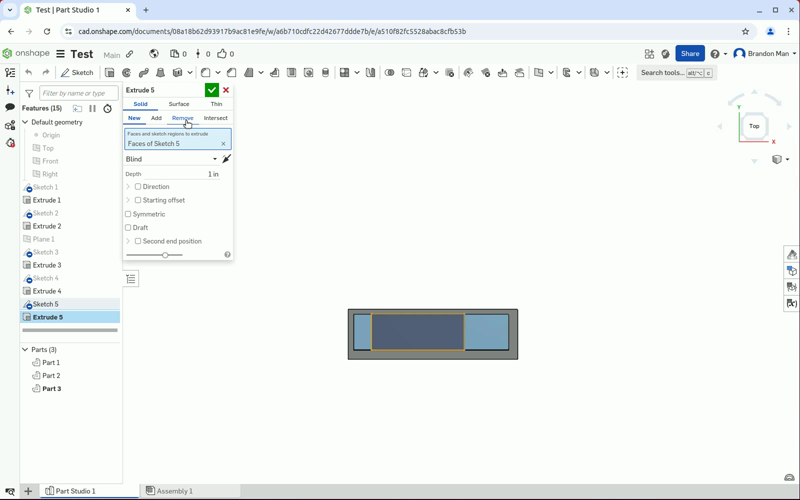
click(186, 120)
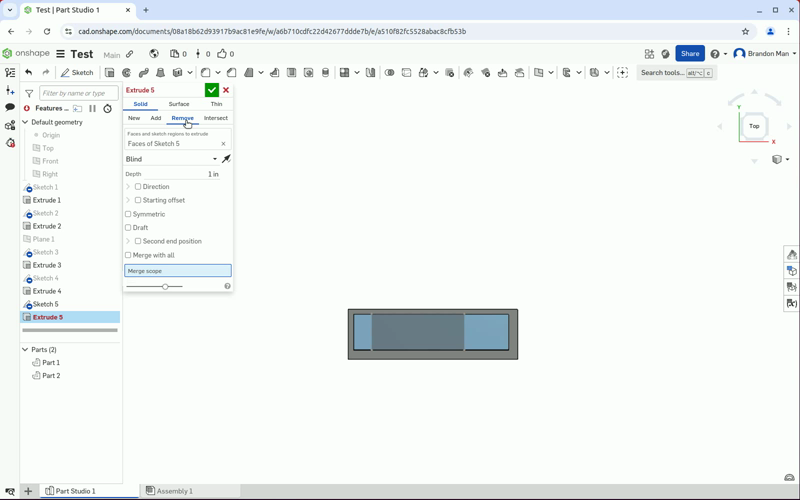
key(tab, 4)
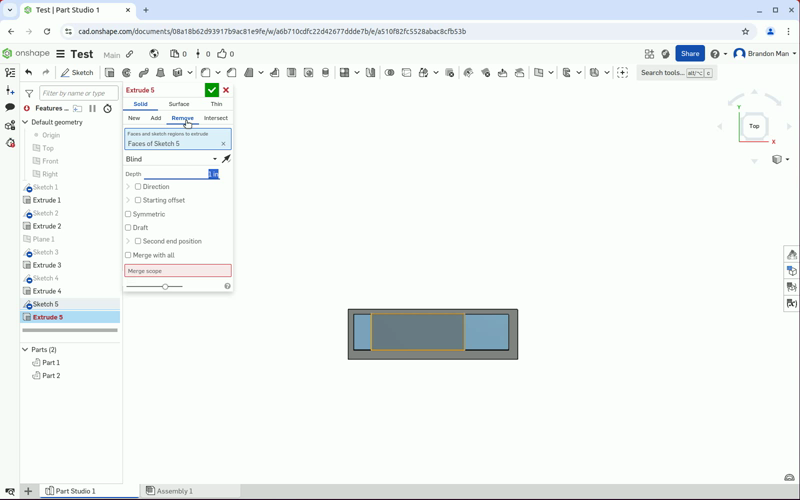
text(-9.388)
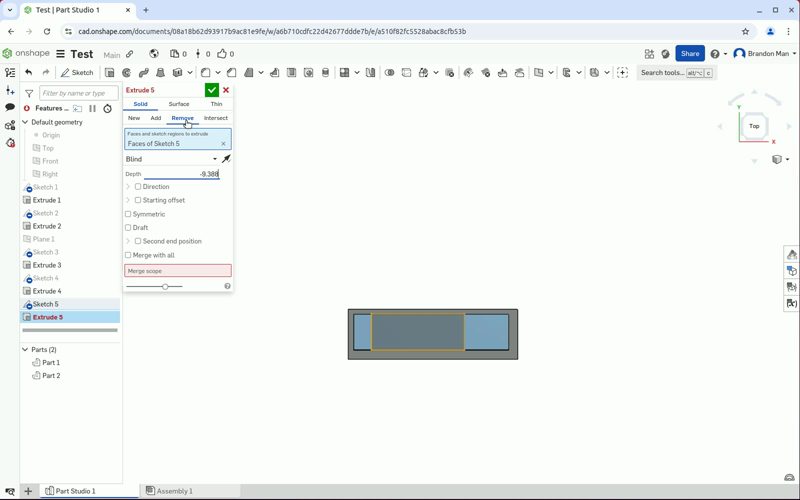
key(tab, 6)
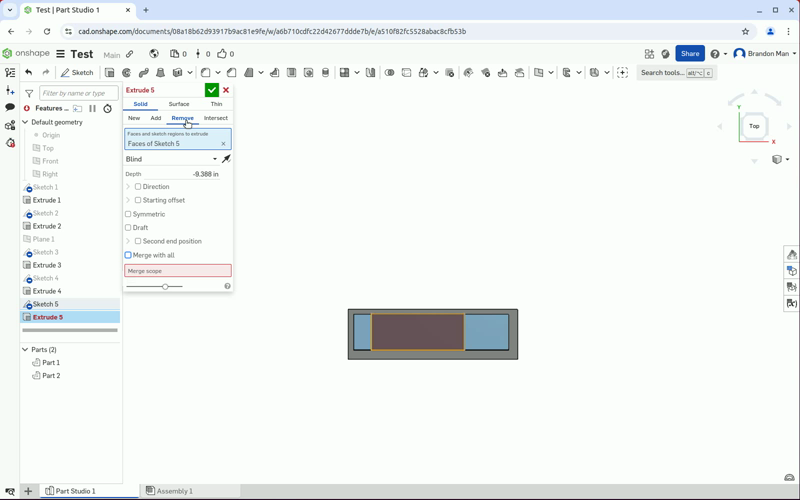
key(space)
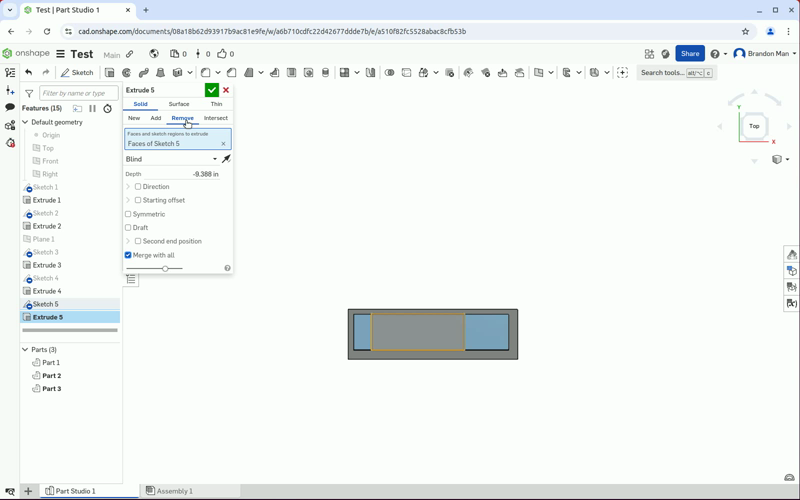
key(enter)
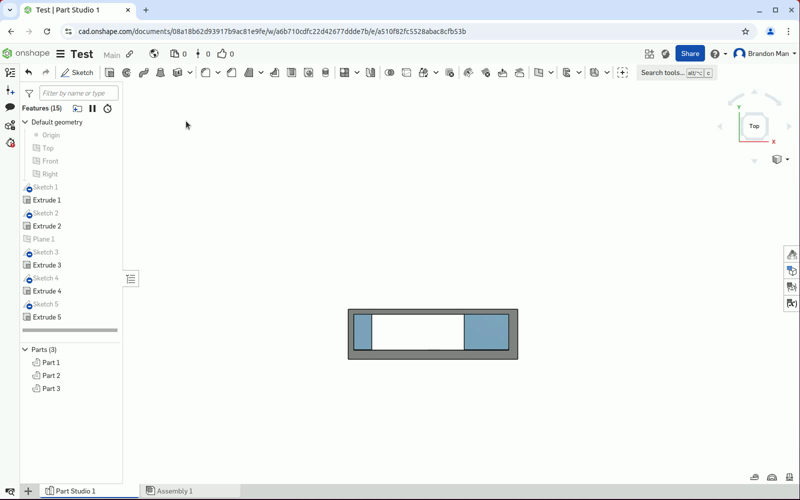
key(shift+h)
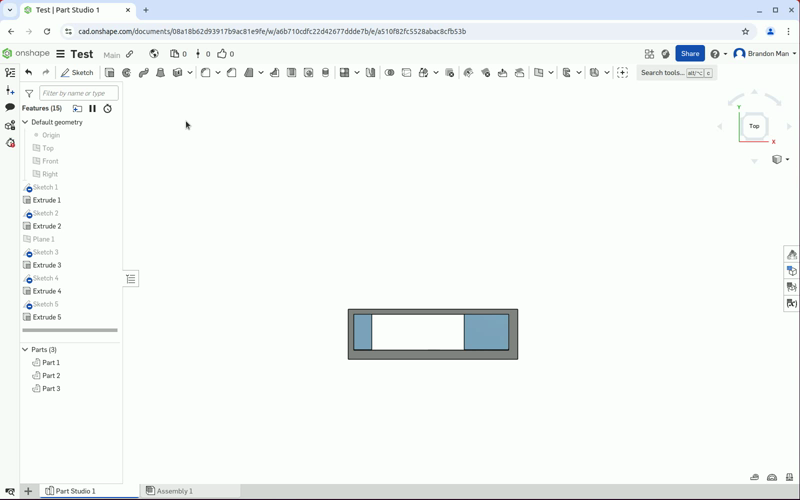
key(shift+h)
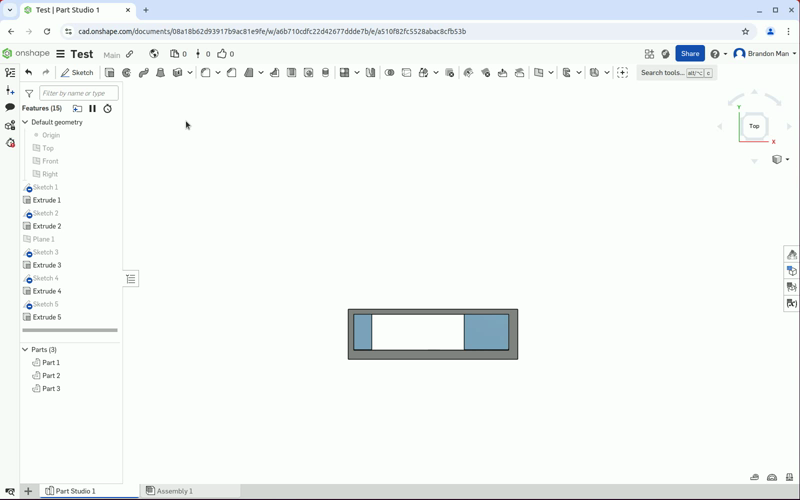
mouse_move(73, 189)
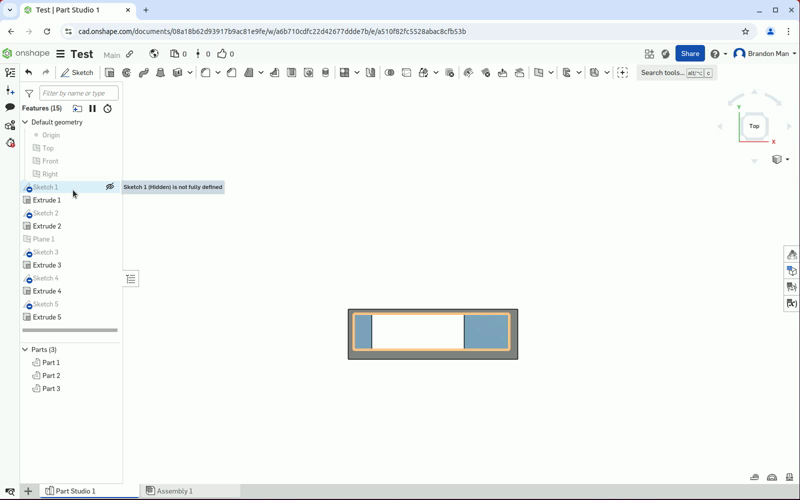
click(73, 189)
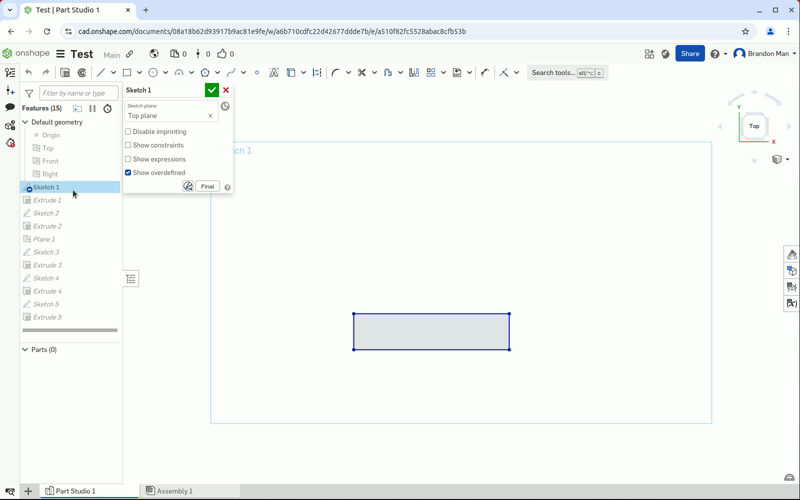
mouse_move(229, 92)
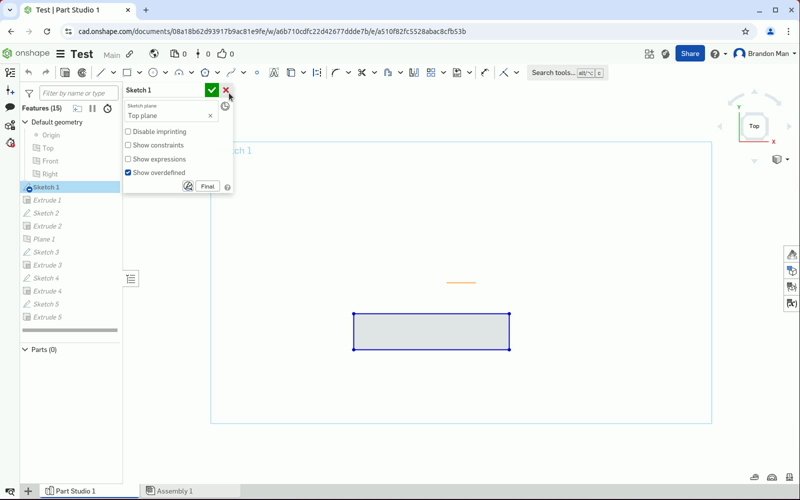
click(229, 92)
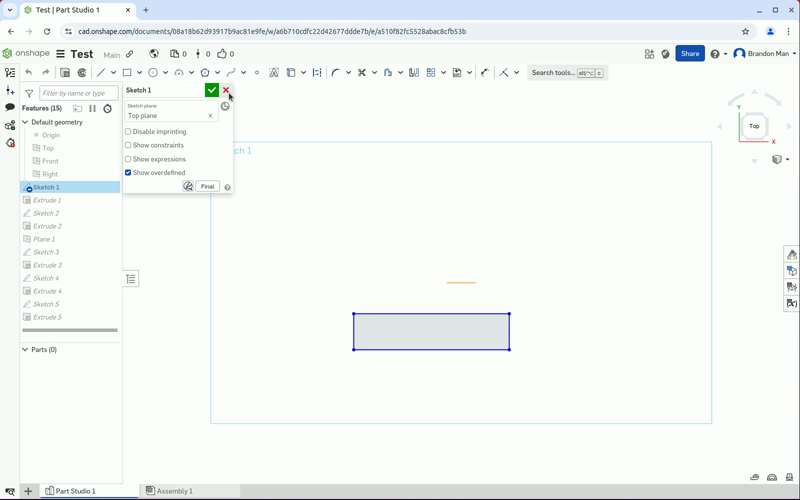
key(shift+s)
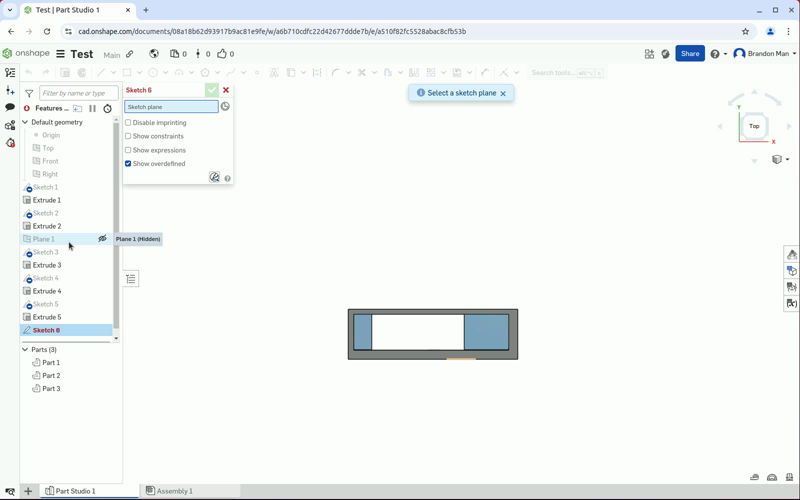
scroll(3)
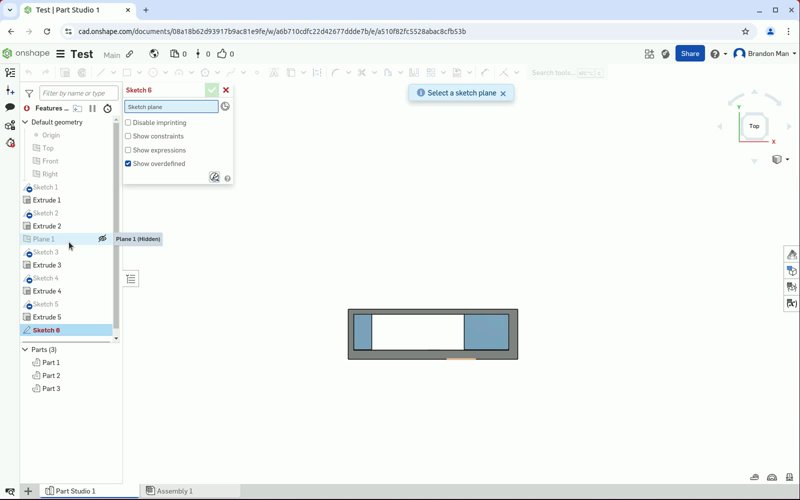
mouse_move(69, 150)
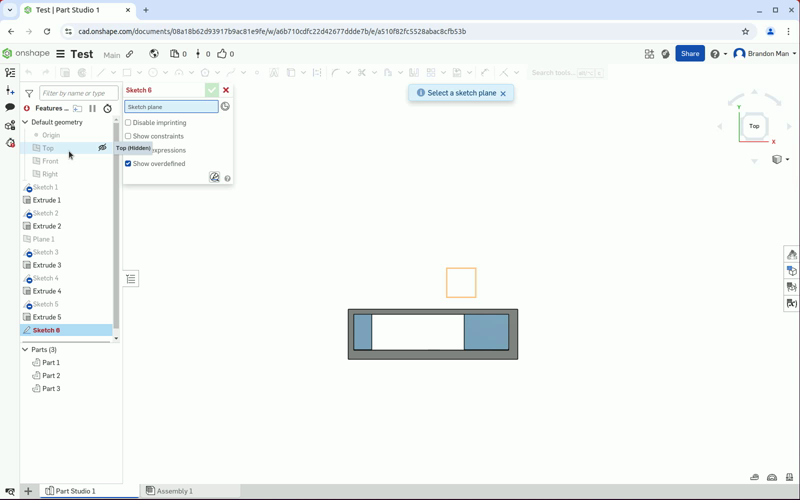
click(69, 150)
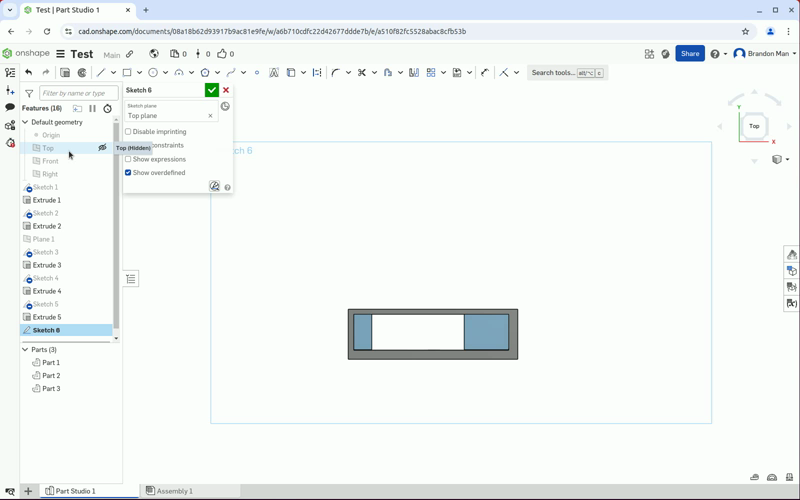
mouse_move(73, 352)
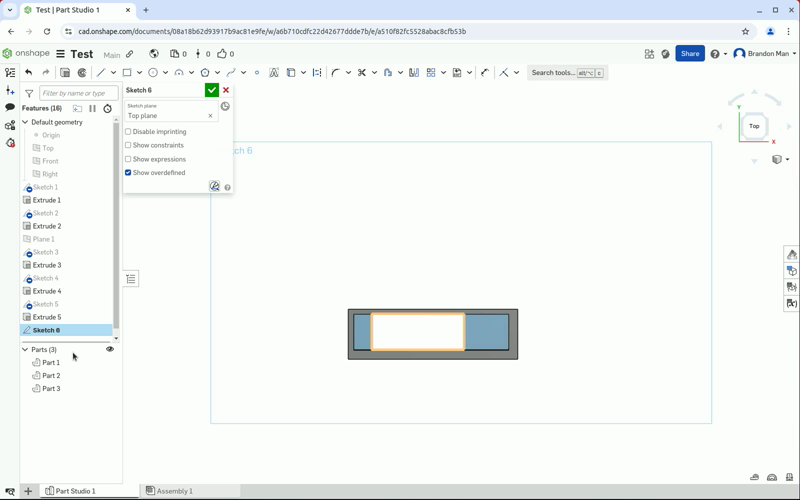
key(y)
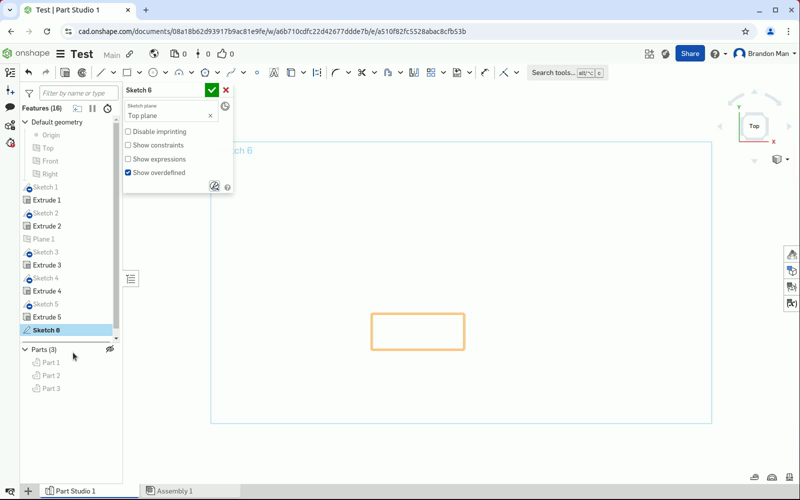
key(l)
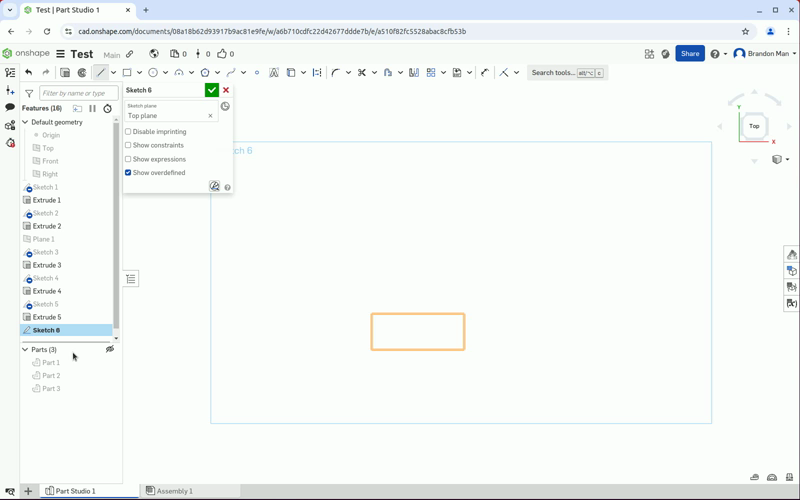
key_down(shift)
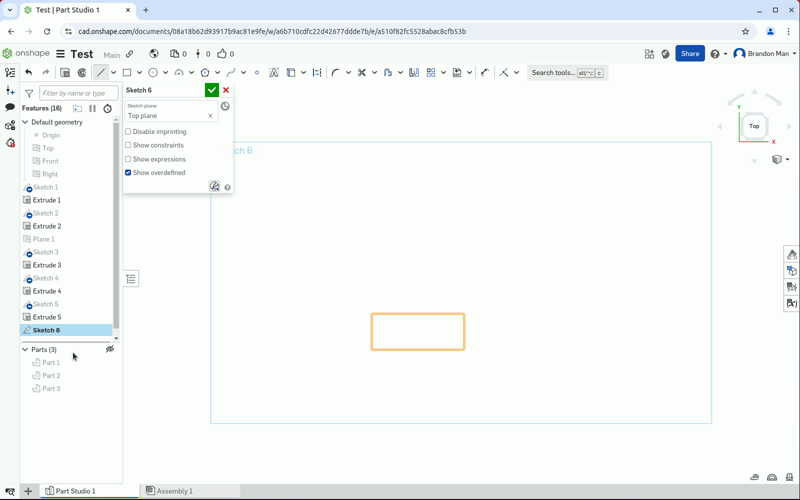
mouse_move(348, 308)
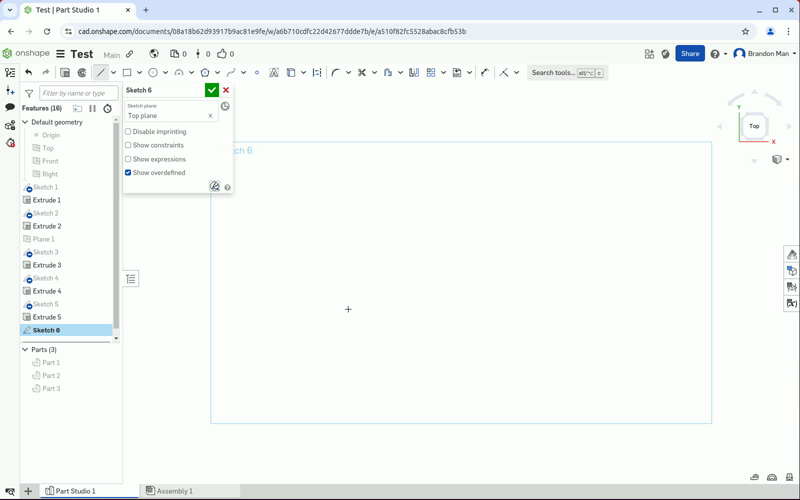
click(348, 308)
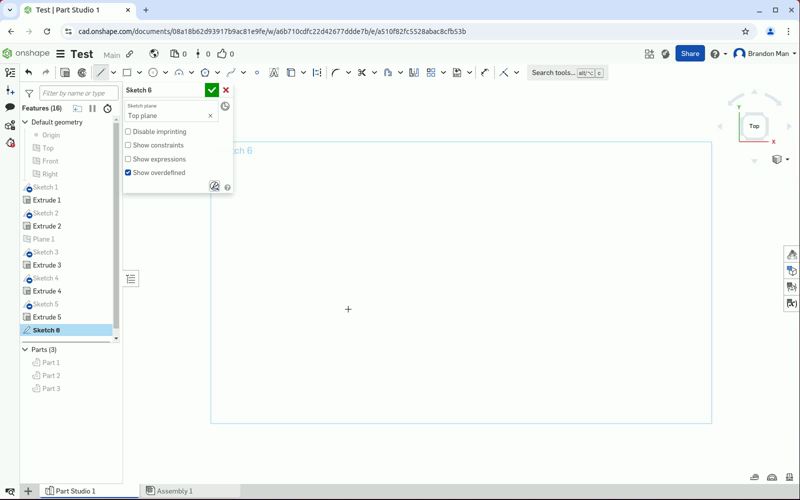
key_up(shift)
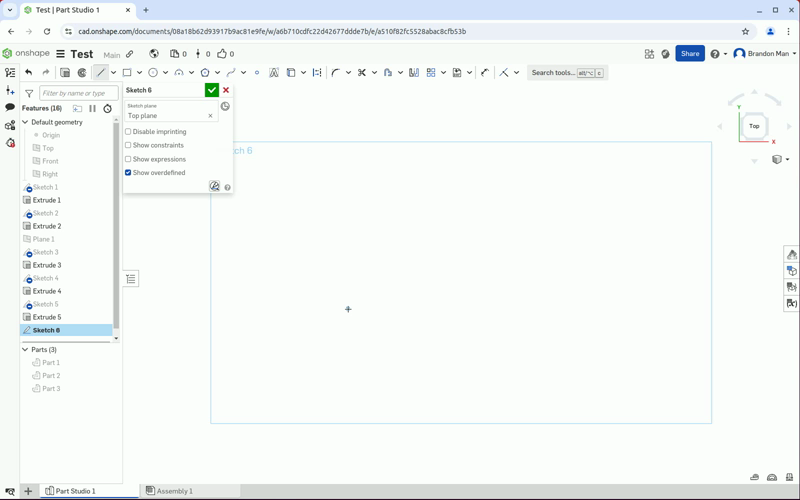
key_down(shift)
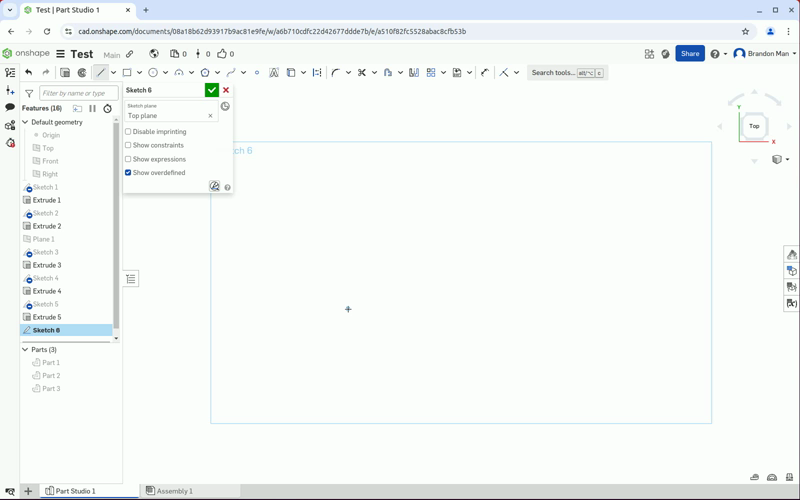
mouse_move(517, 308)
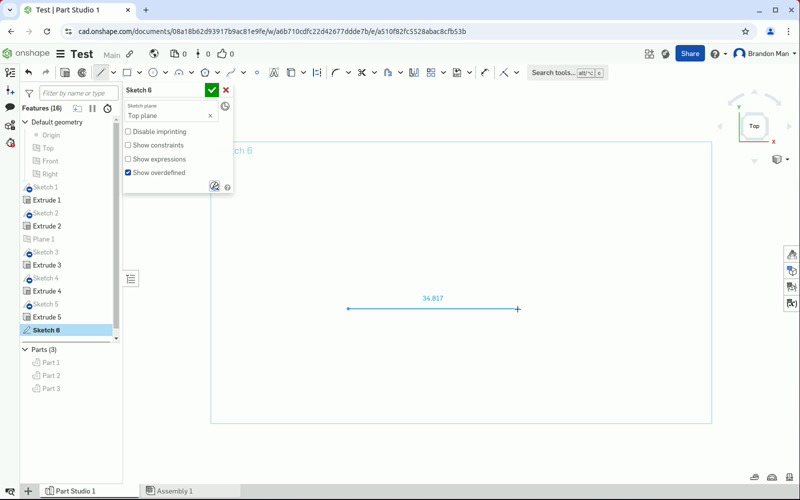
click(517, 308)
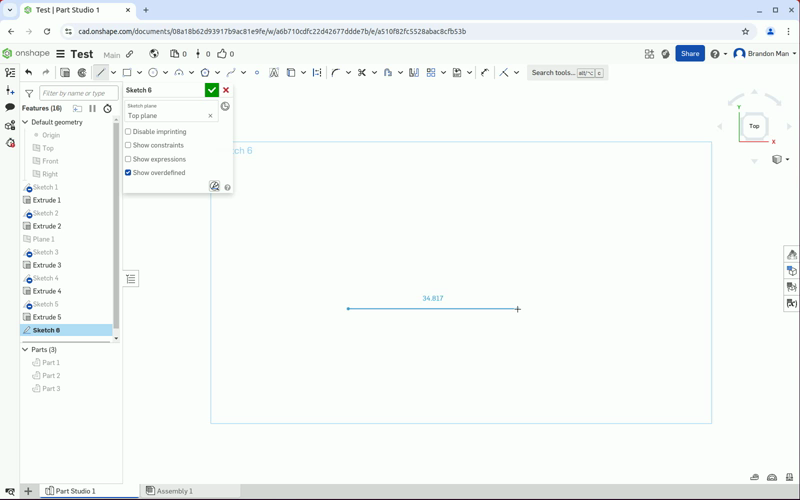
key_up(shift)
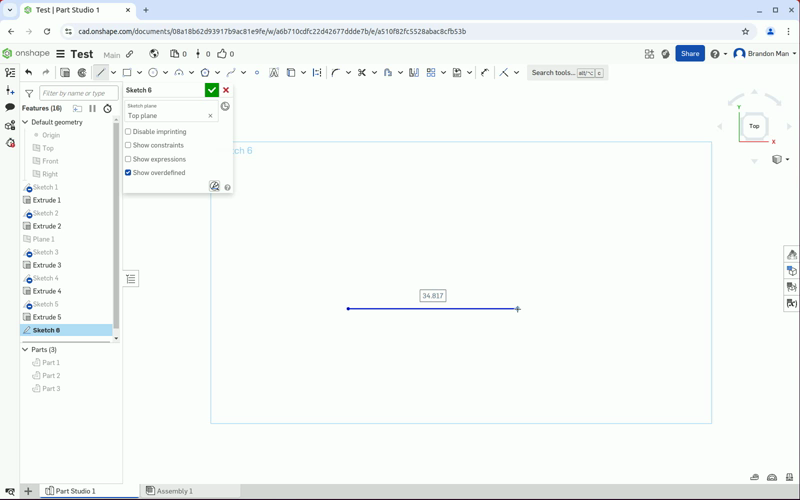
key_down(shift)
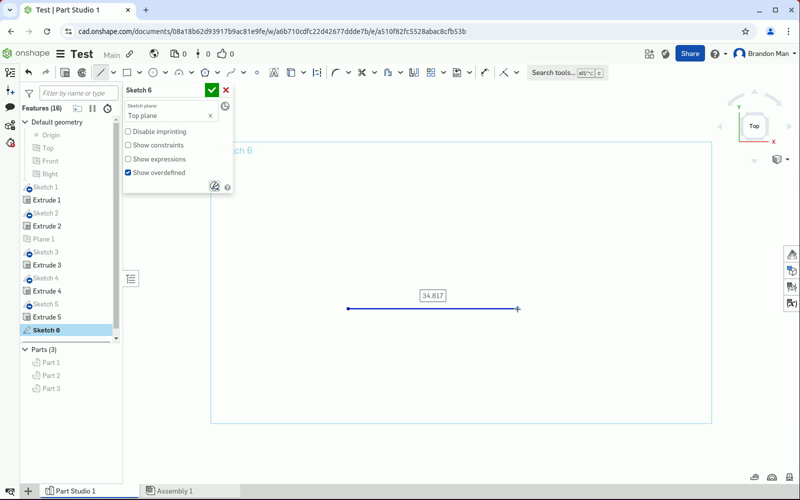
mouse_move(547, 308)
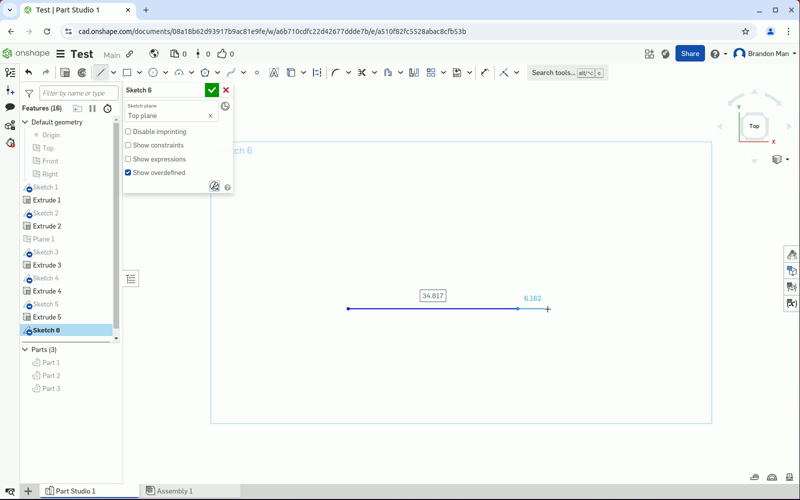
mouse_move(572, 308)
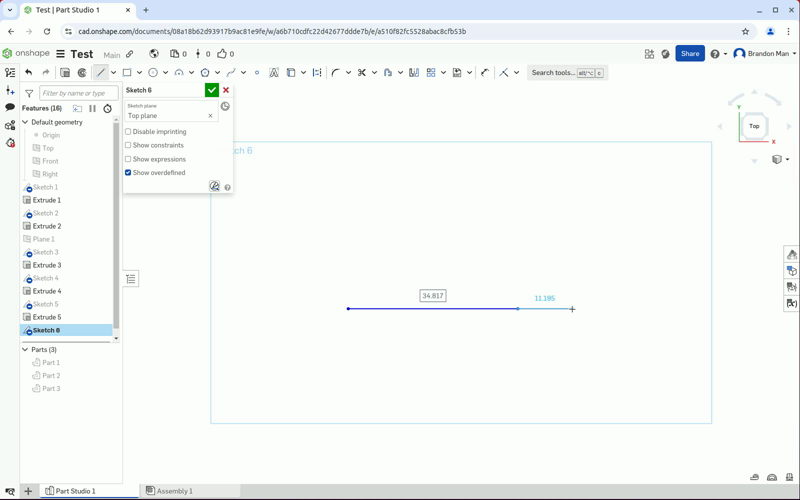
click(572, 308)
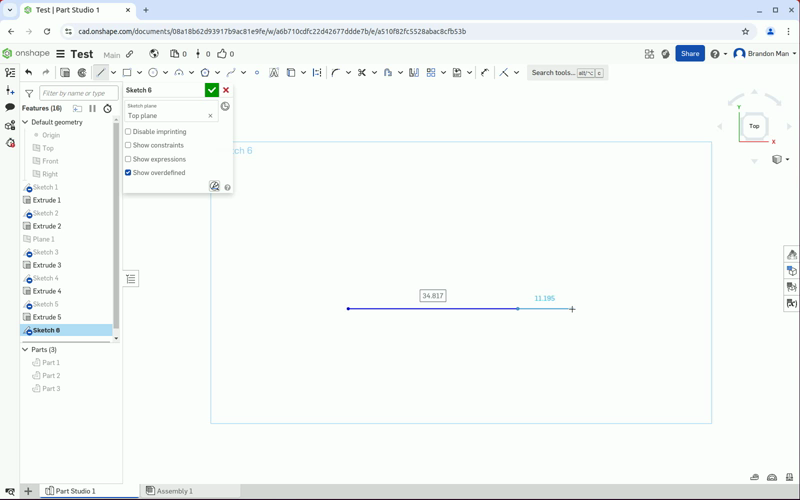
key_up(shift)
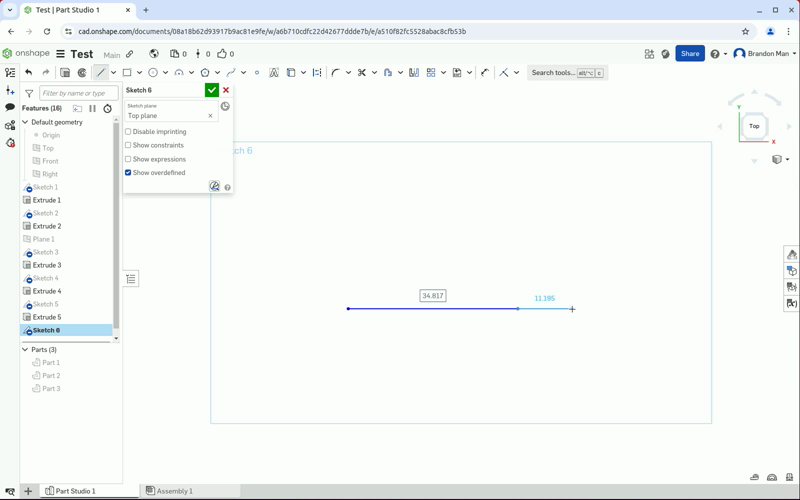
key_down(shift)
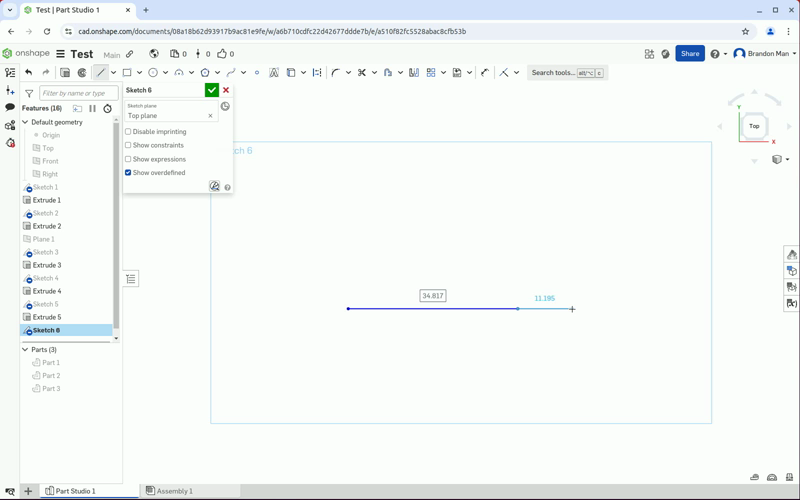
mouse_move(589, 308)
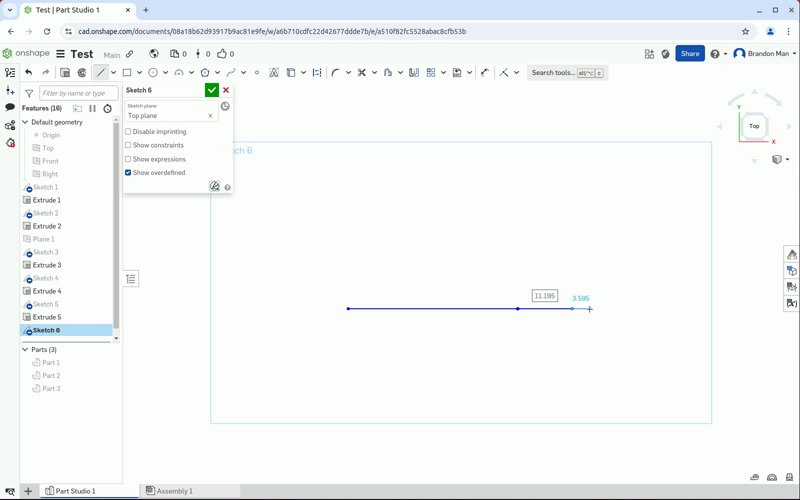
mouse_move(572, 259)
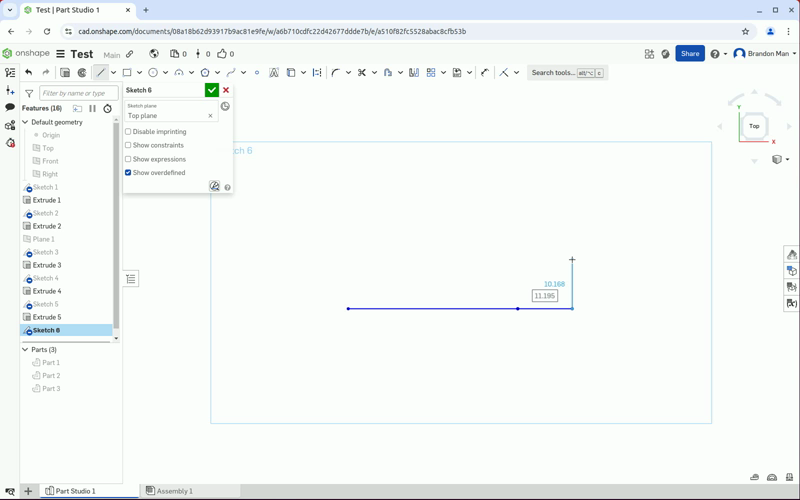
click(572, 259)
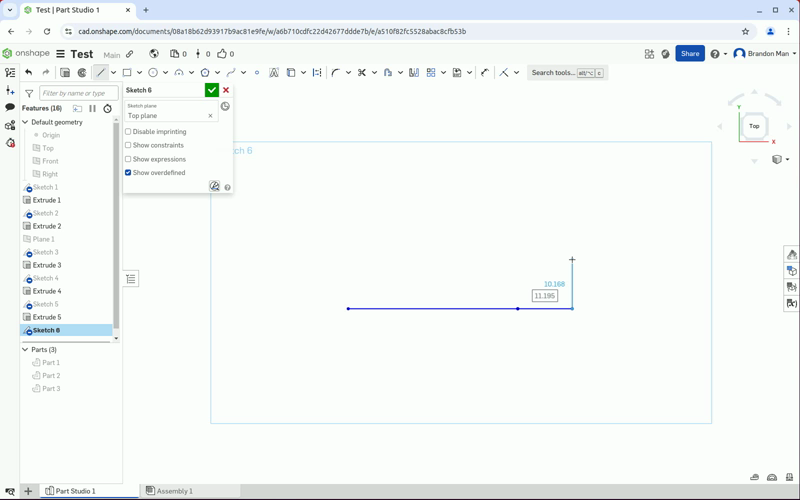
key_up(shift)
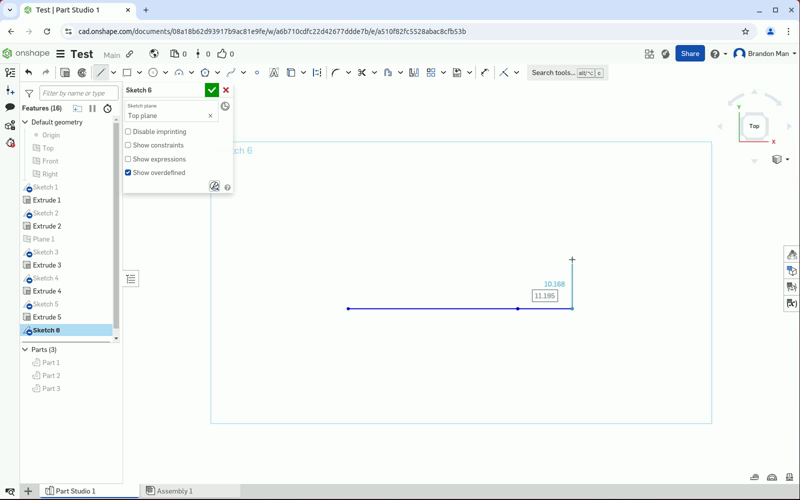
key_down(shift)
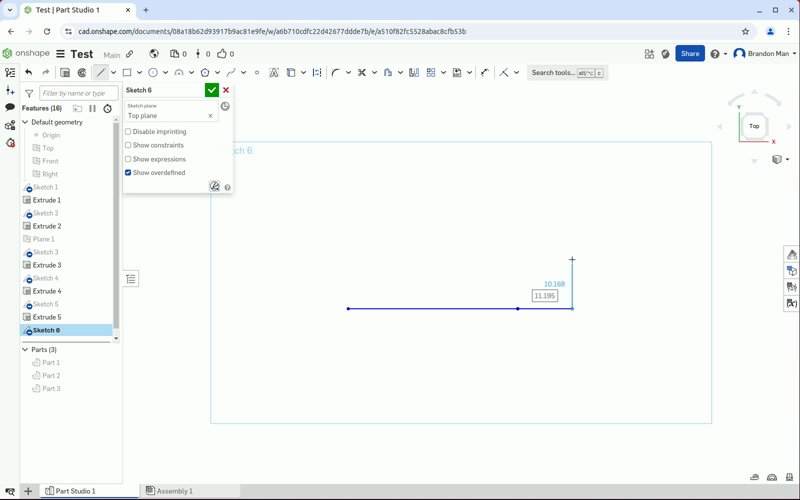
mouse_move(348, 259)
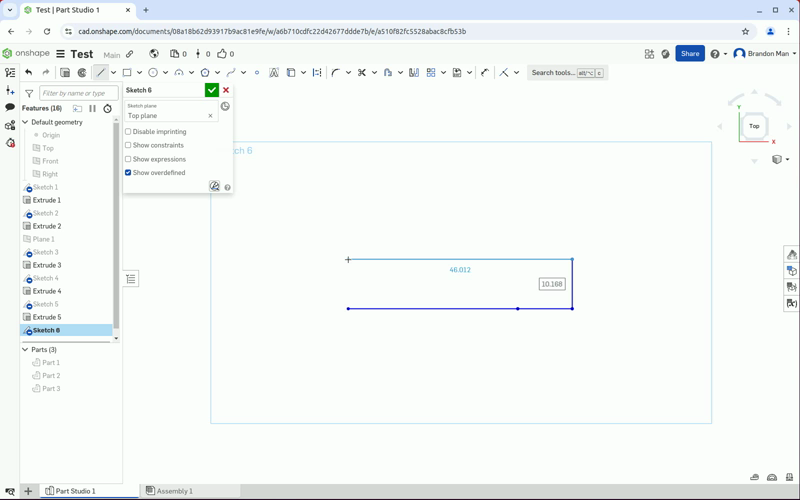
click(348, 259)
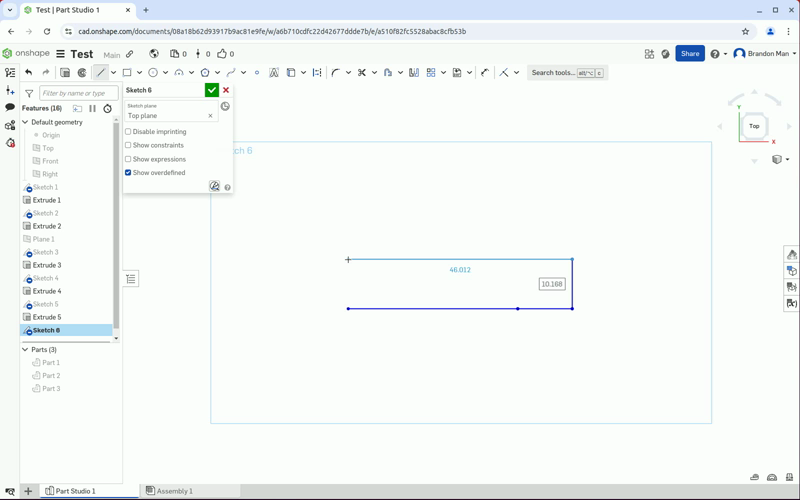
key_up(shift)
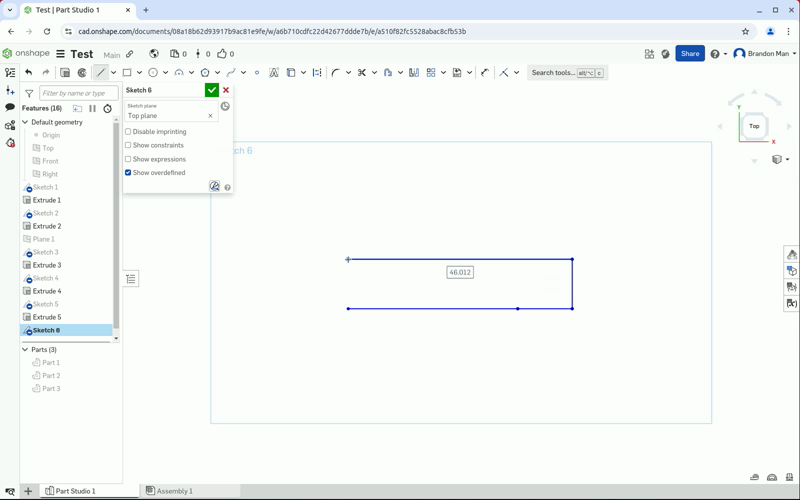
mouse_move(378, 259)
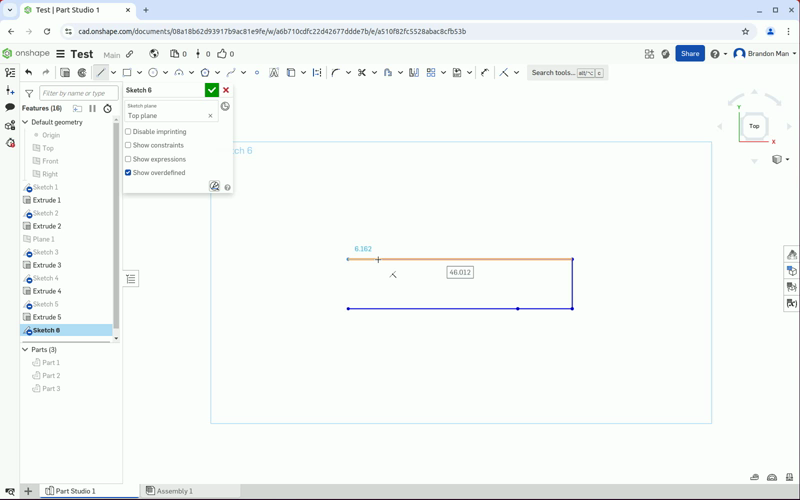
key_down(shift)
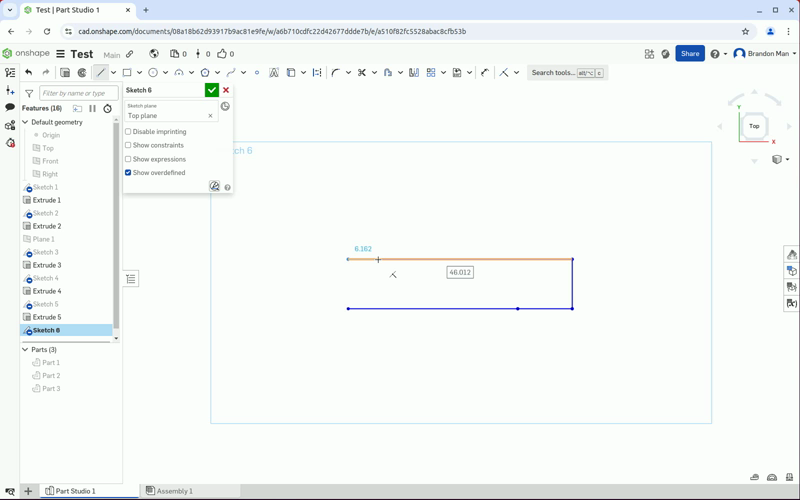
mouse_move(348, 308)
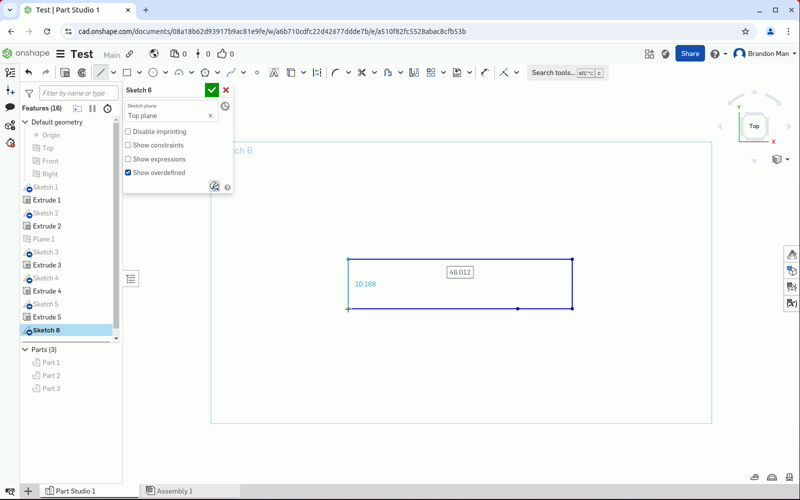
key_up(shift)
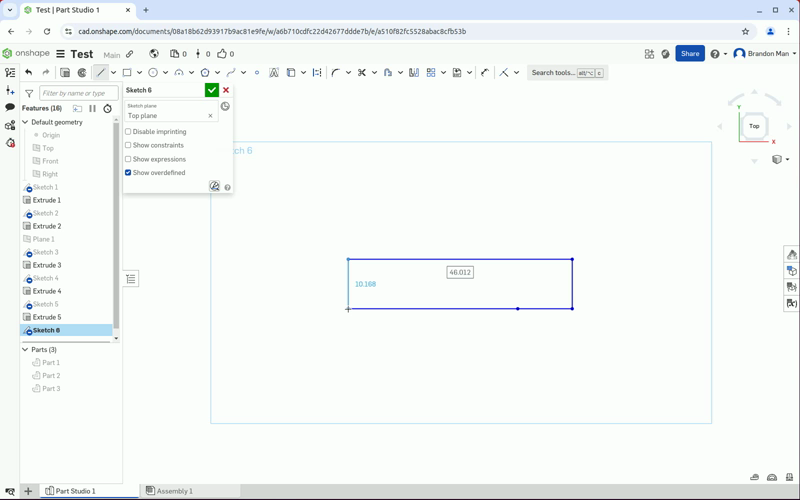
click(348, 308)
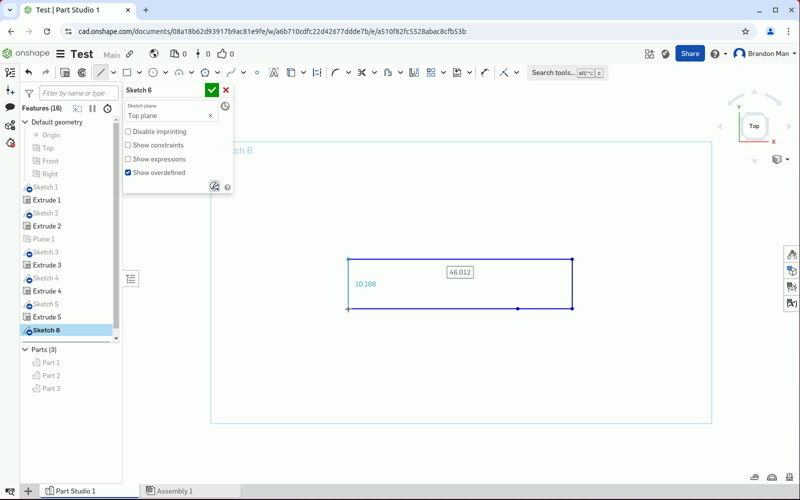
key(esc)
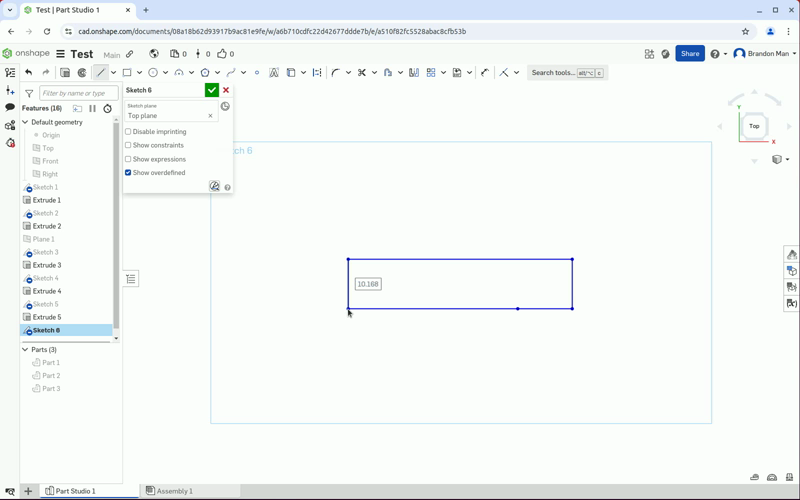
mouse_move(428, 294)
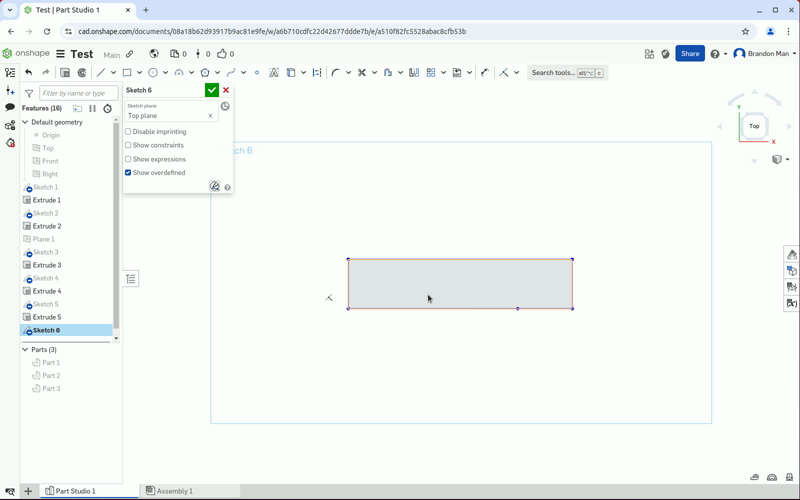
click(428, 294)
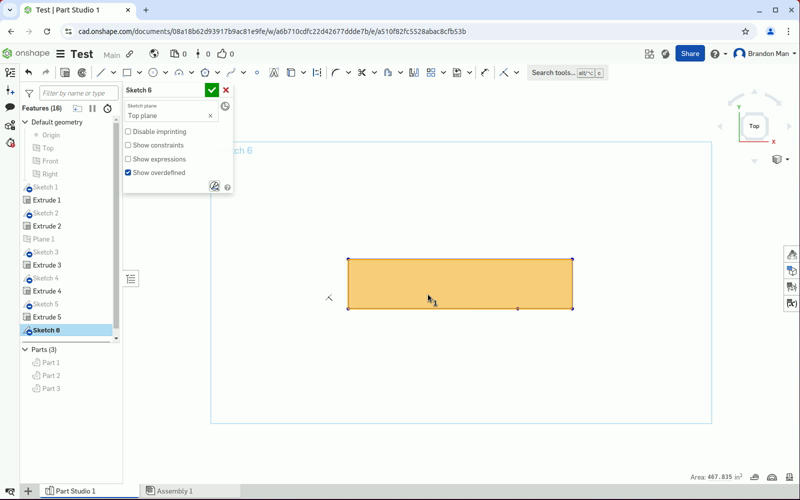
mouse_move(73, 352)
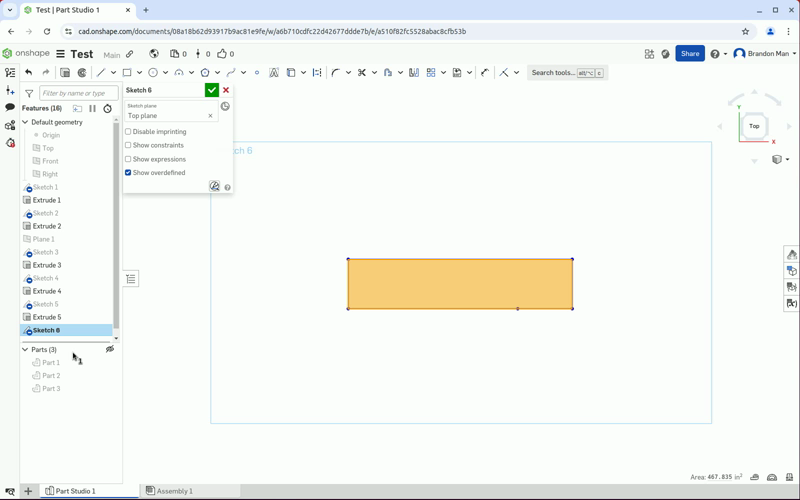
key(shift+y)
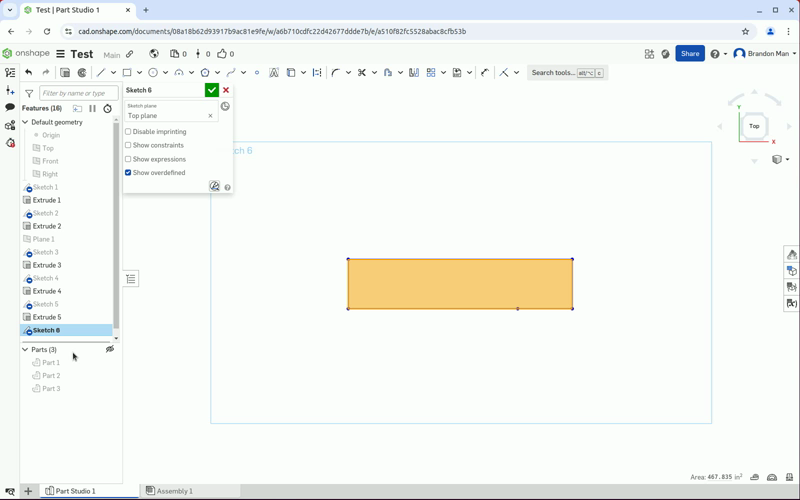
key(shift+e)
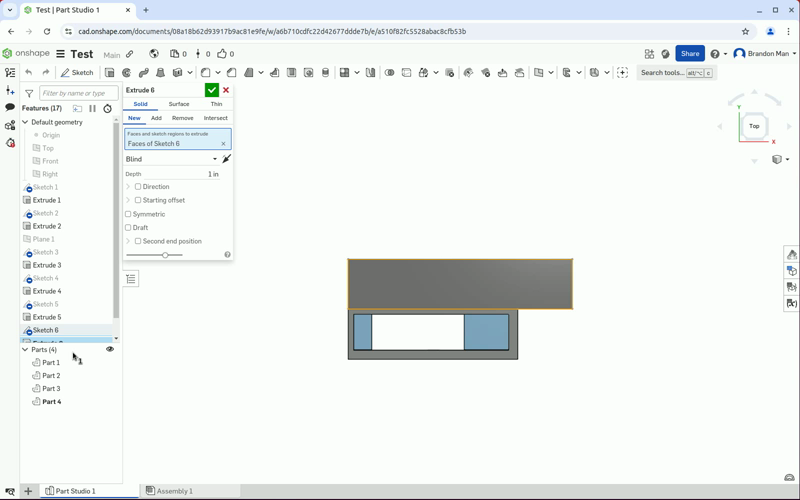
mouse_move(143, 106)
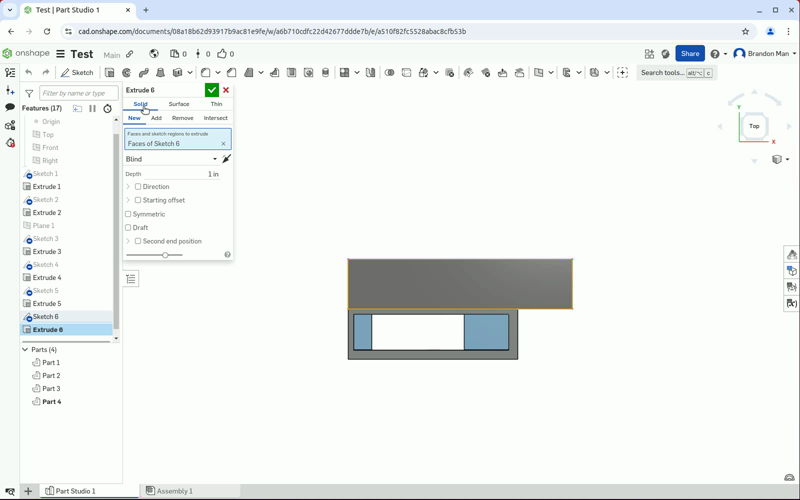
click(143, 106)
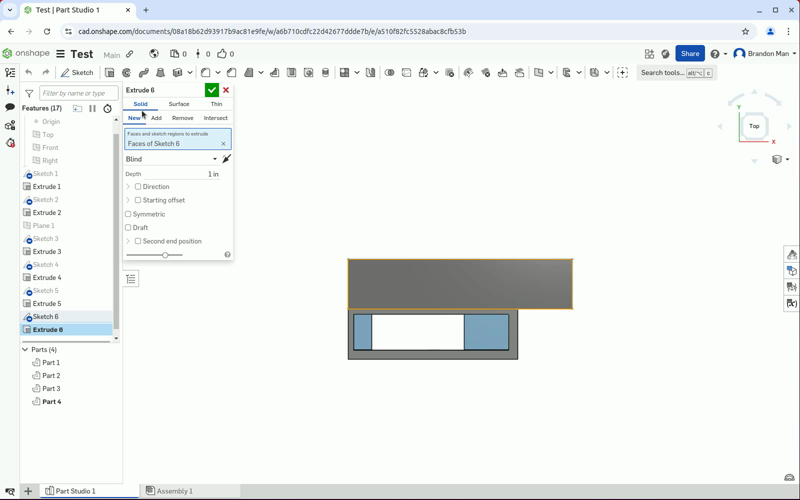
mouse_move(137, 120)
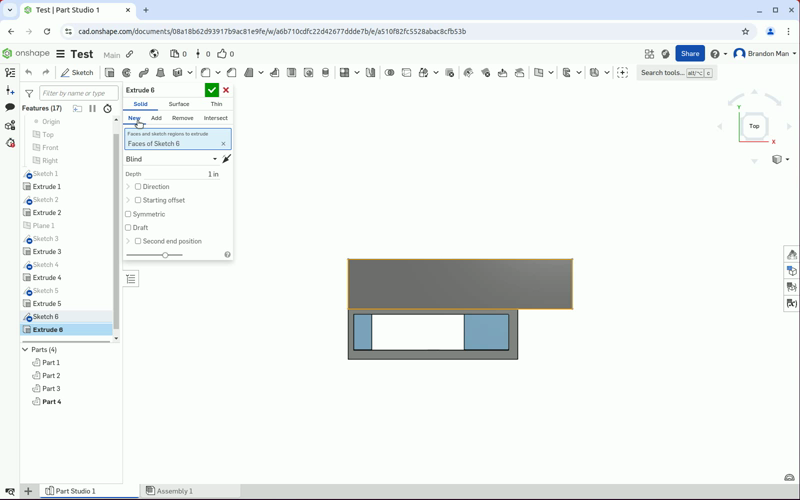
click(137, 120)
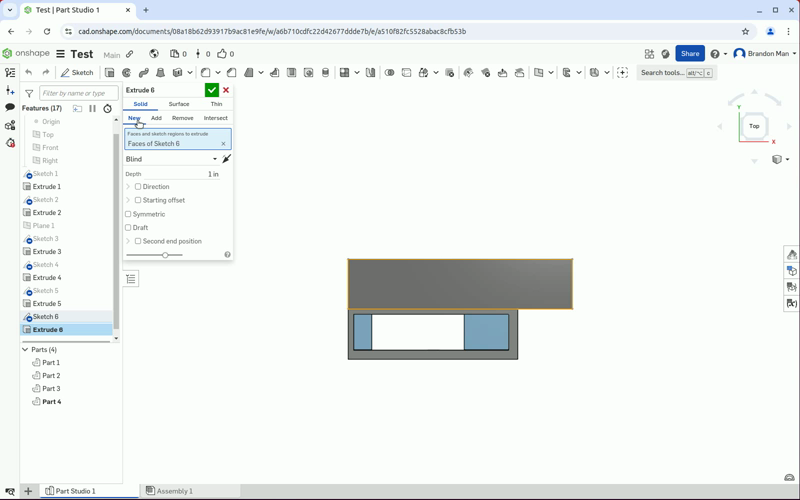
key(tab, 4)
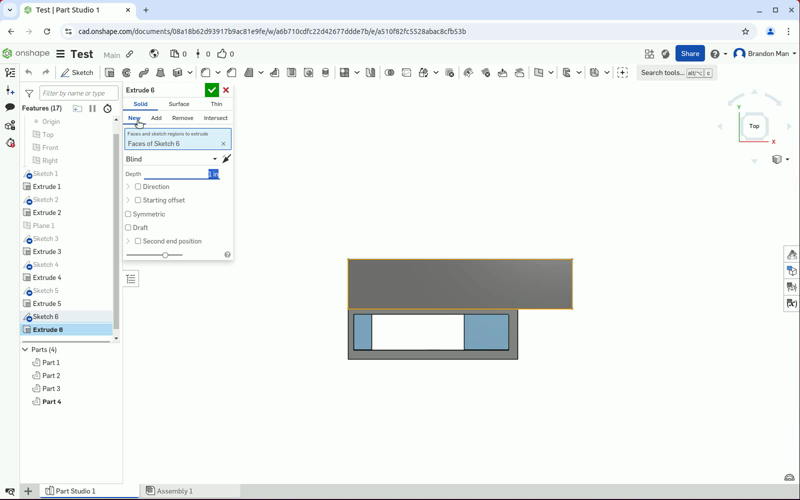
text(1.444)
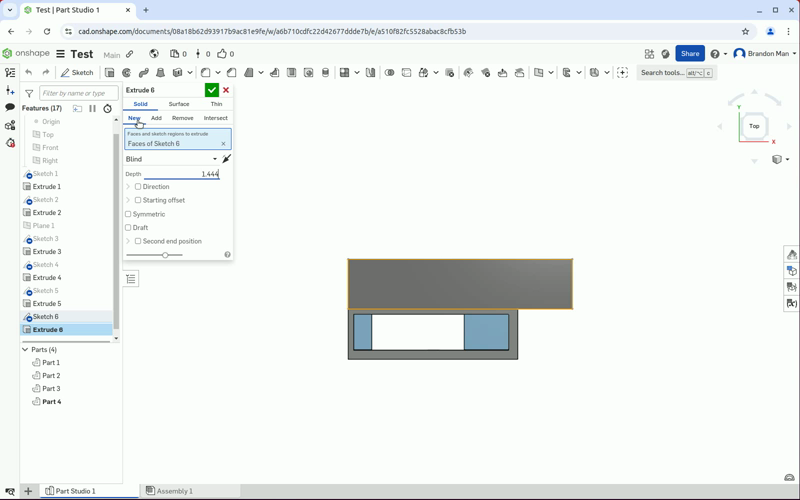
key(enter)
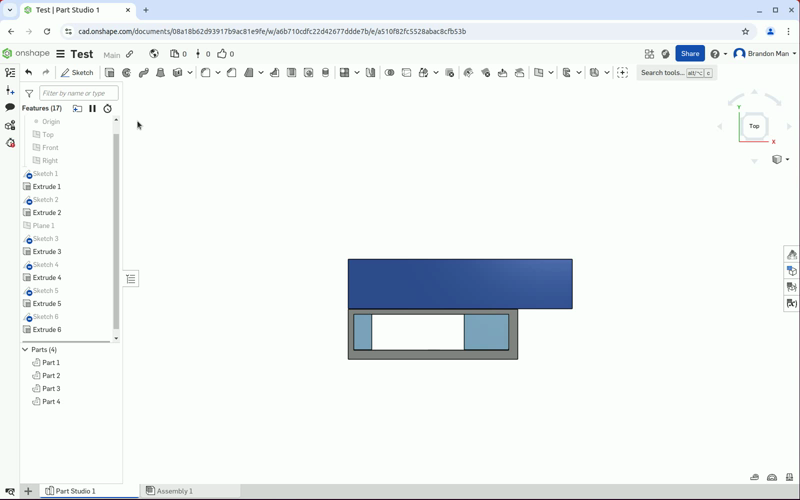
key(shift+h)
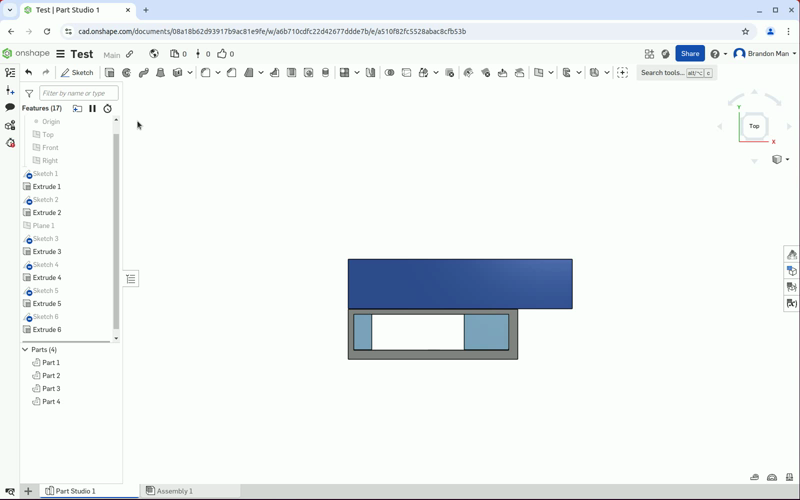
key(shift+h)
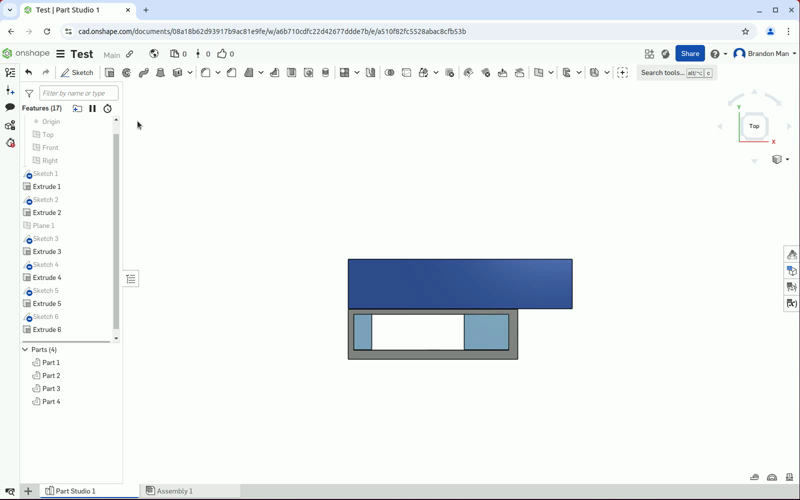
mouse_move(69, 176)
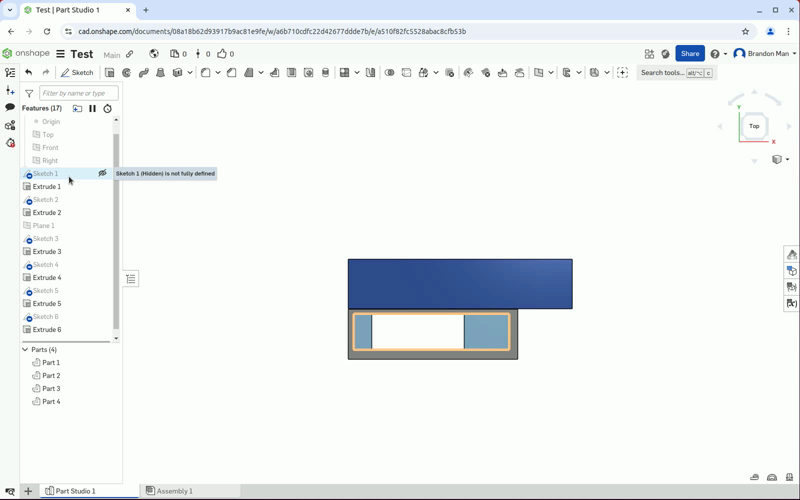
click(69, 176)
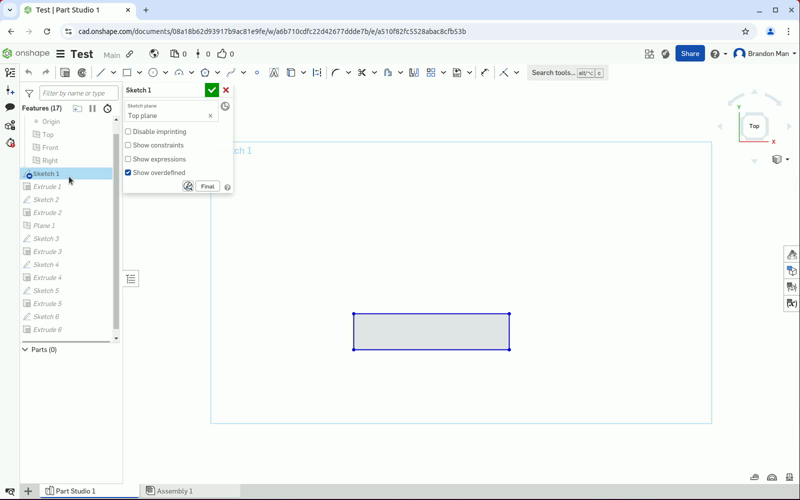
mouse_move(229, 92)
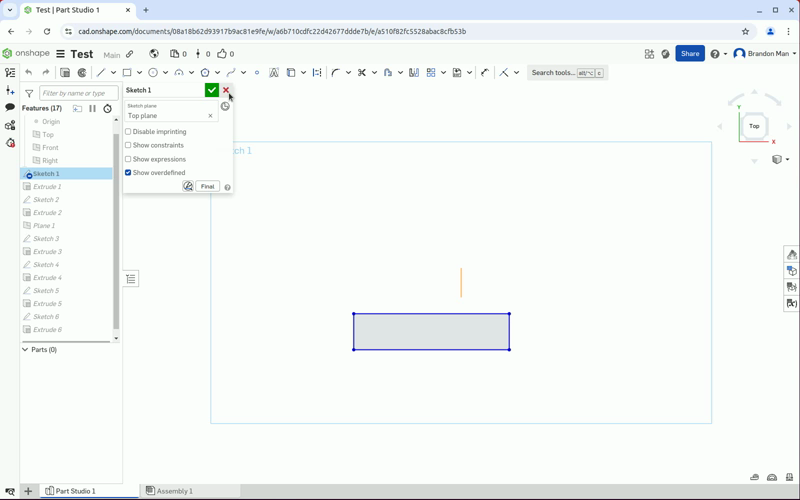
click(229, 92)
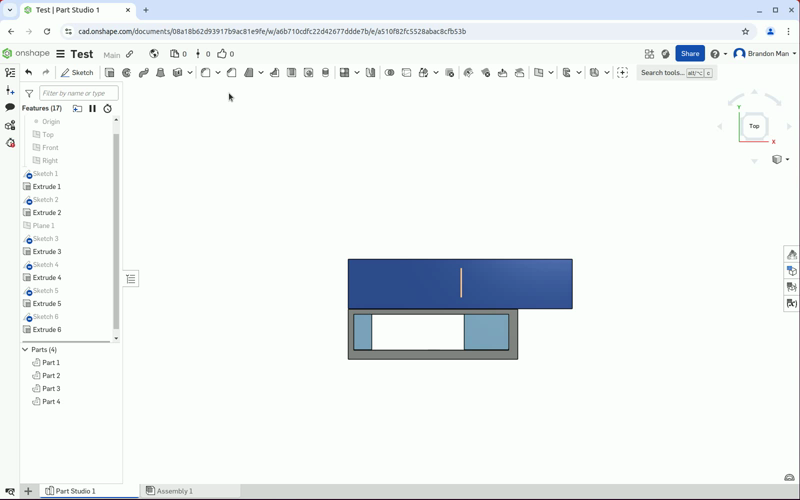
mouse_move(73, 352)
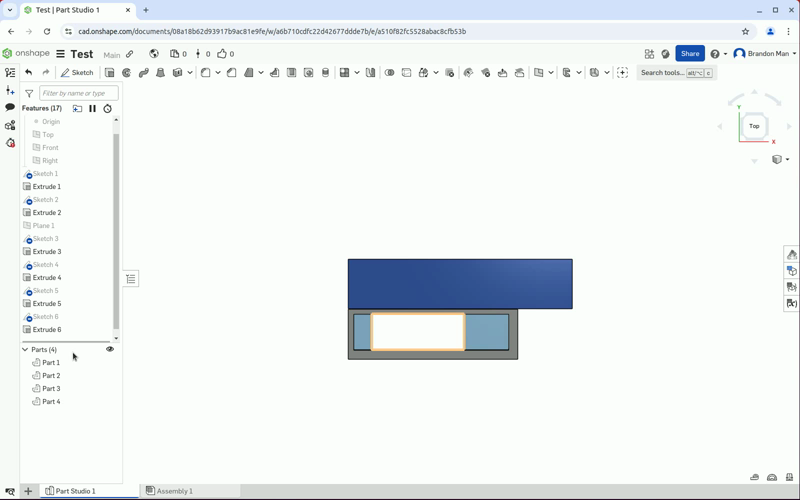
key(y)
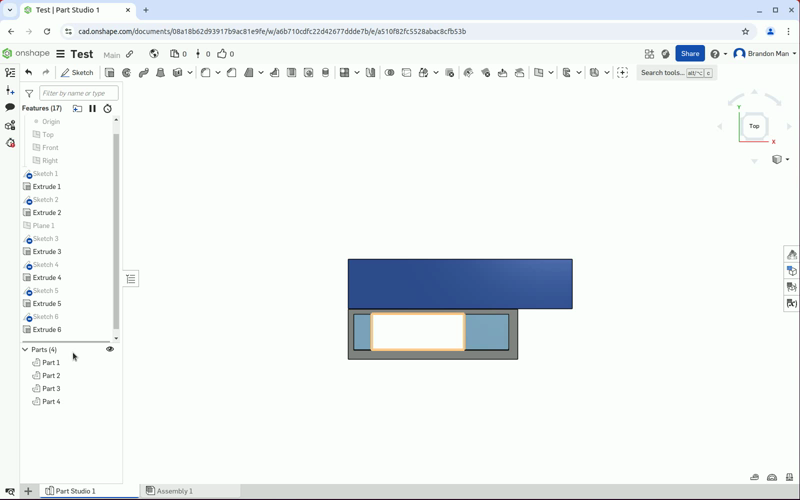
key(shift+p)
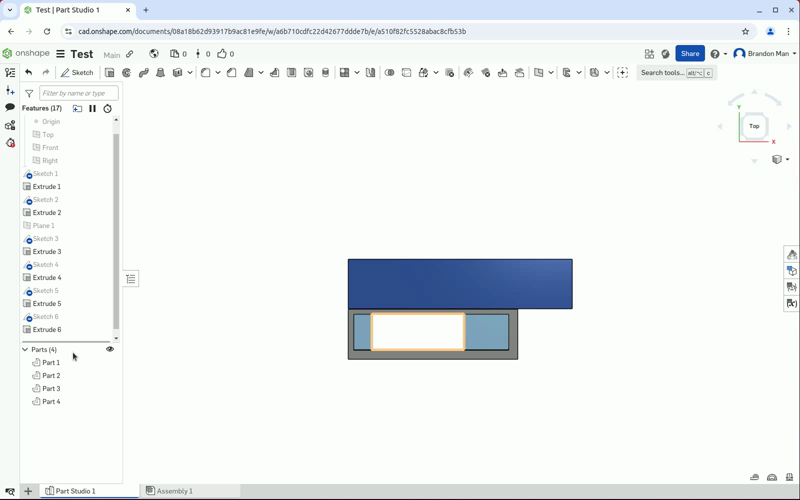
key(space)
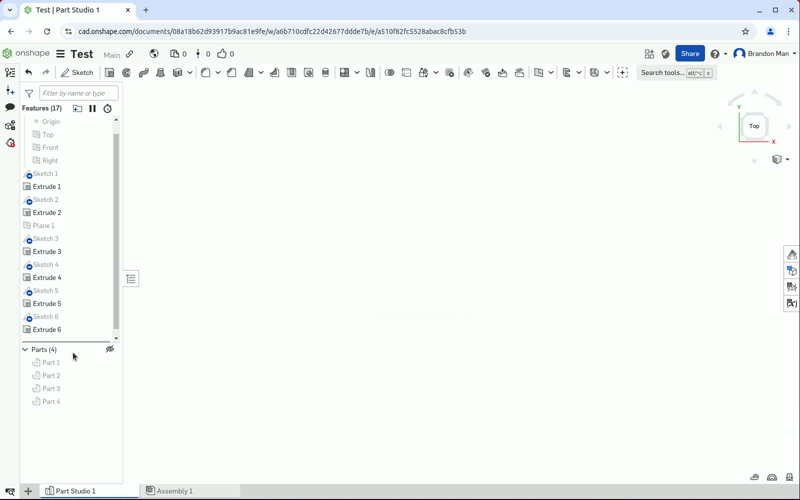
key_down(shift)
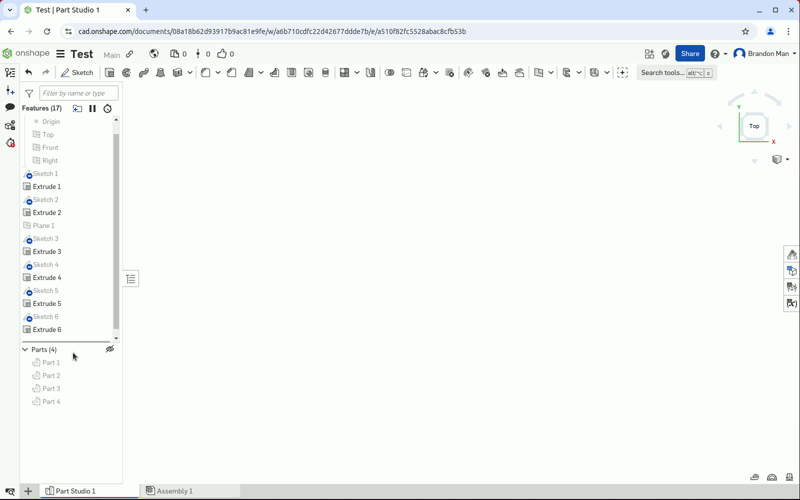
key(up)
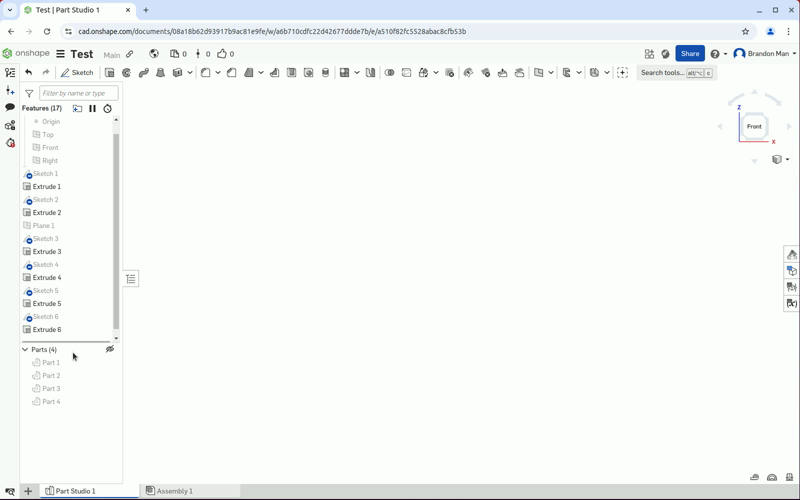
key_up(shift)
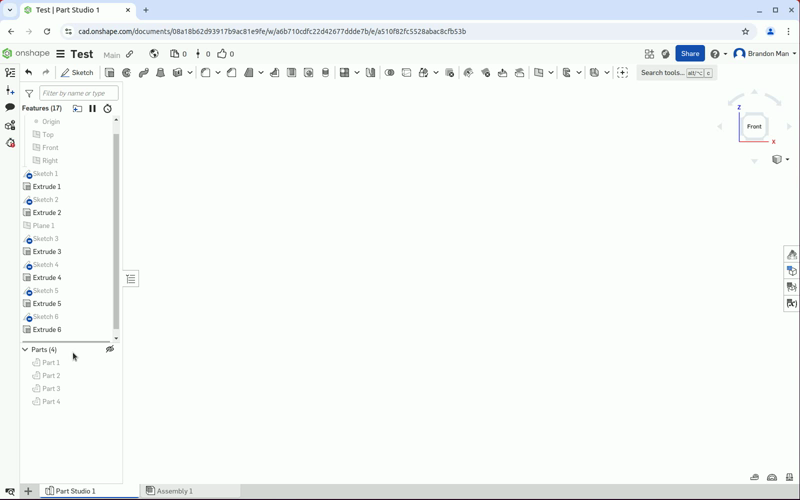
key(space)
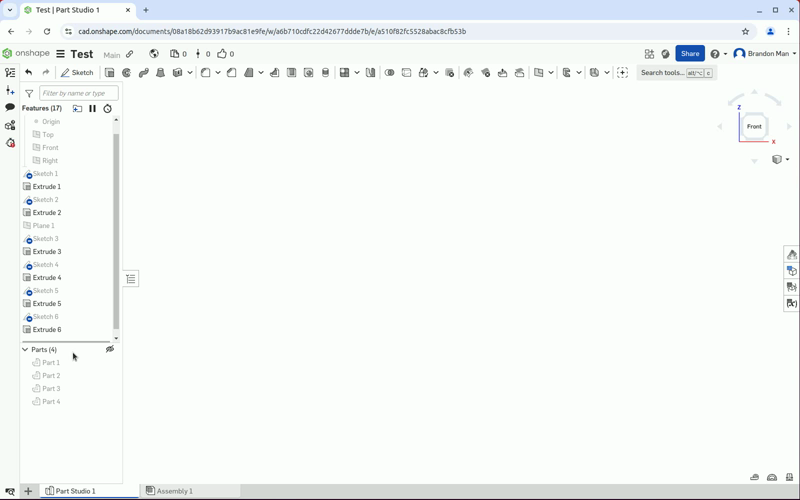
key_down(shift)
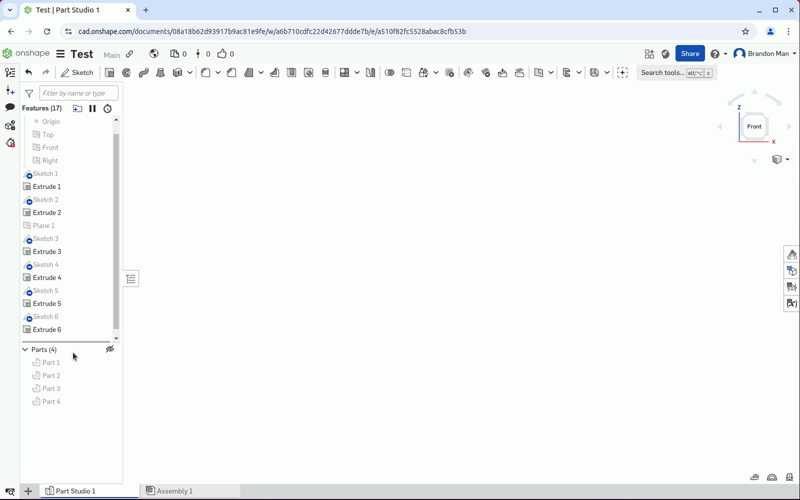
key(left)
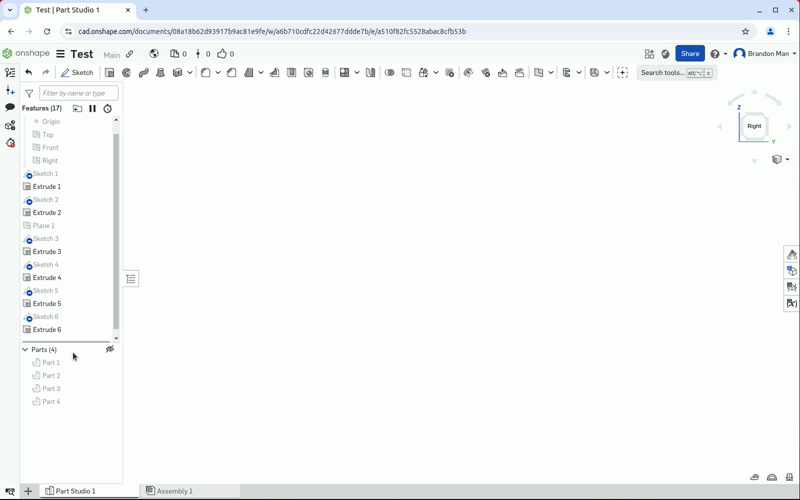
key_up(shift)
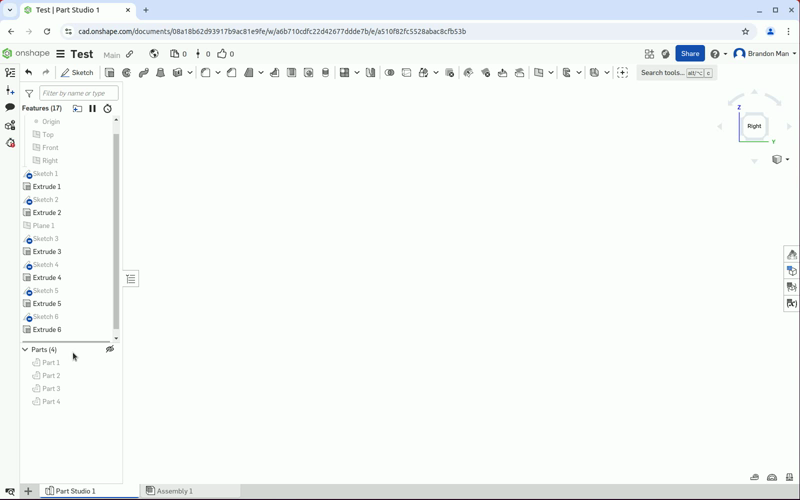
mouse_move(73, 352)
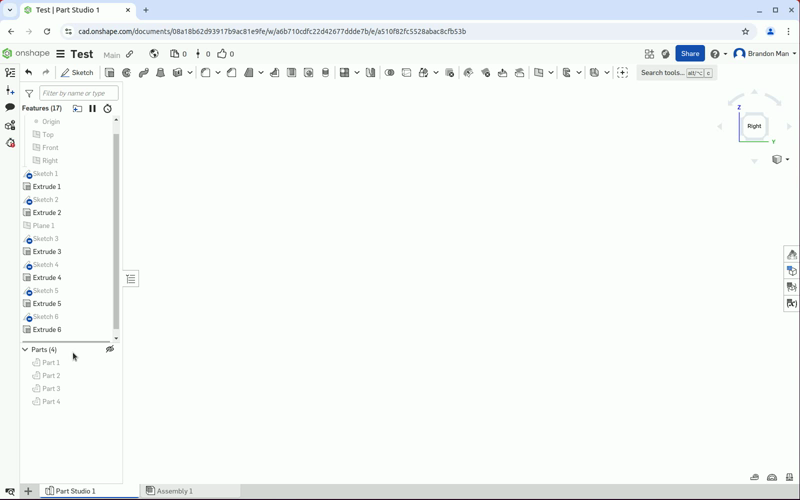
key(shift+y)
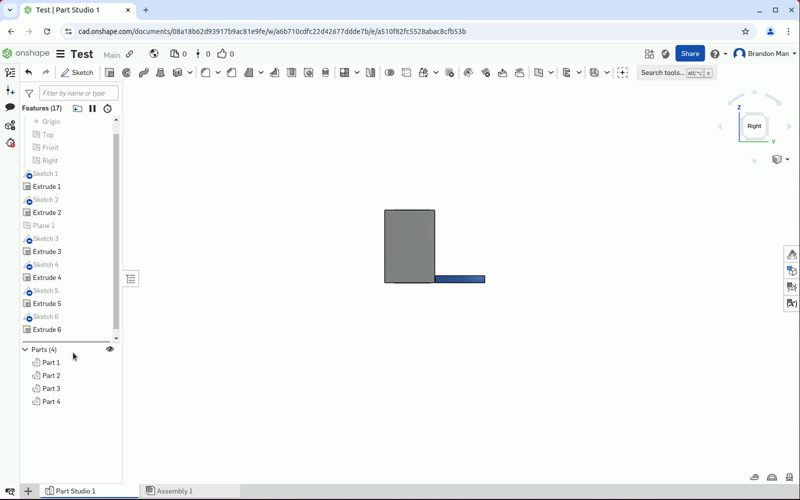
mouse_move(541, 75)
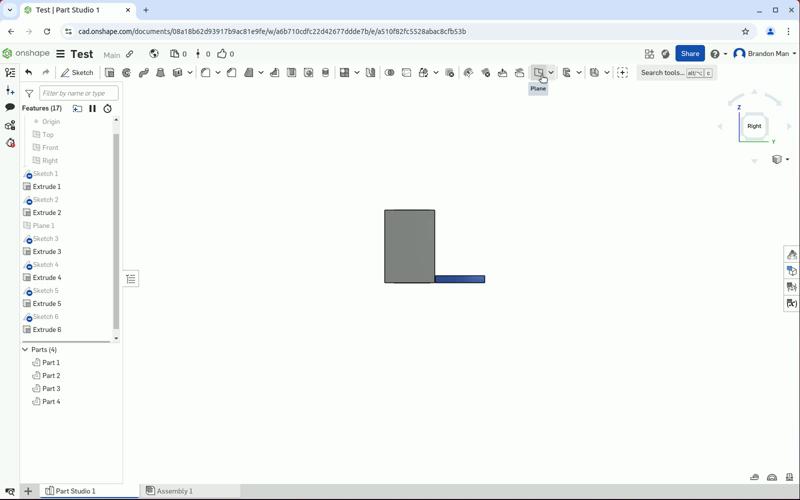
click(541, 75)
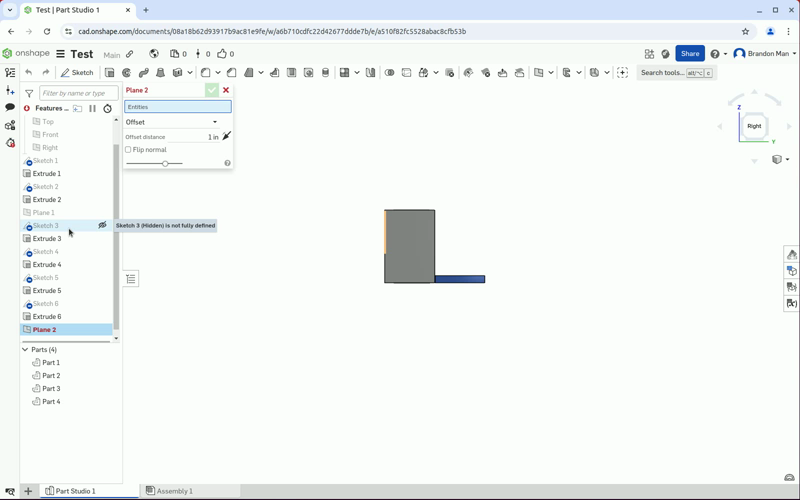
scroll(3)
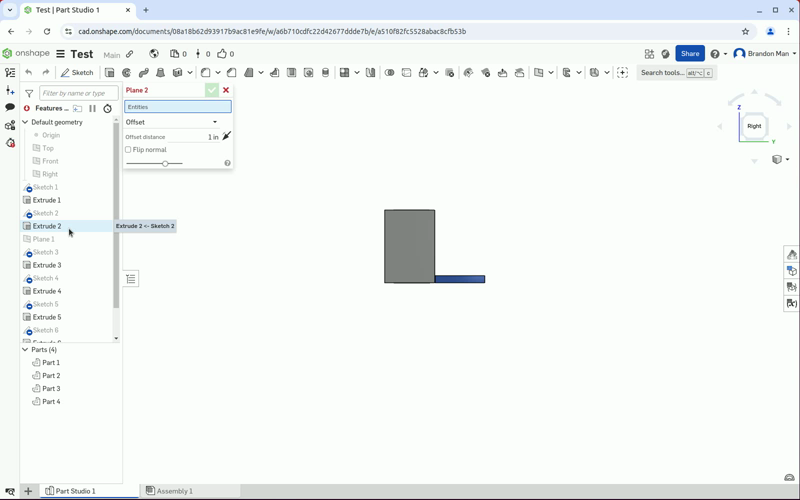
mouse_move(69, 176)
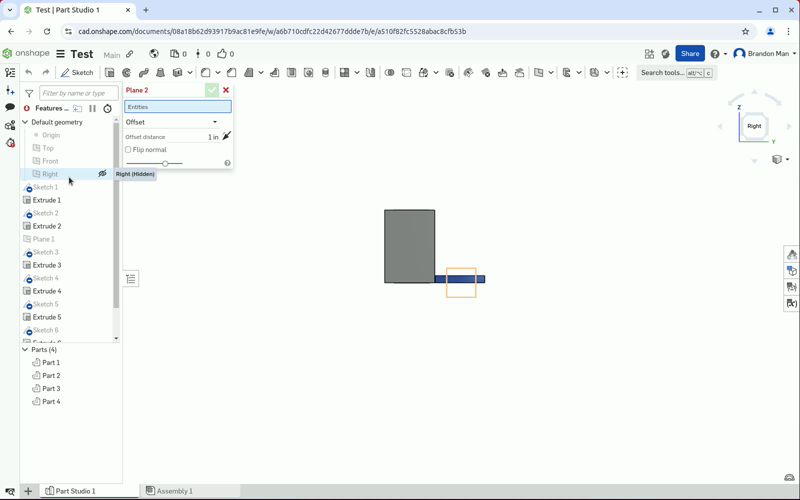
click(69, 176)
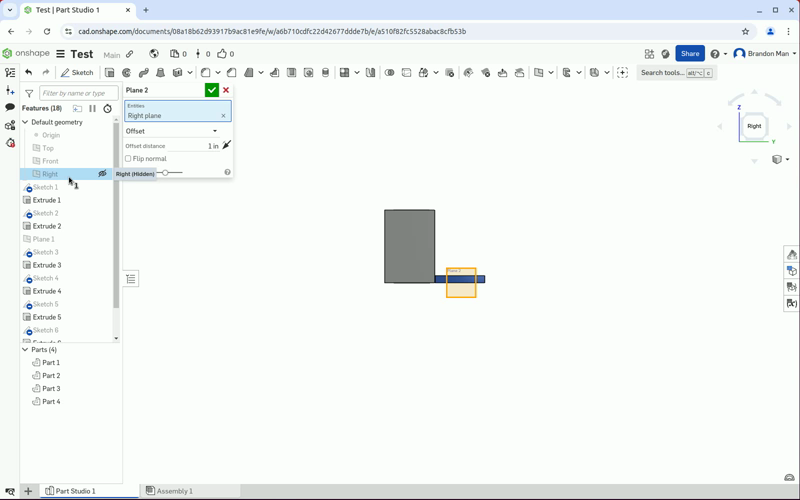
key(tab, 2)
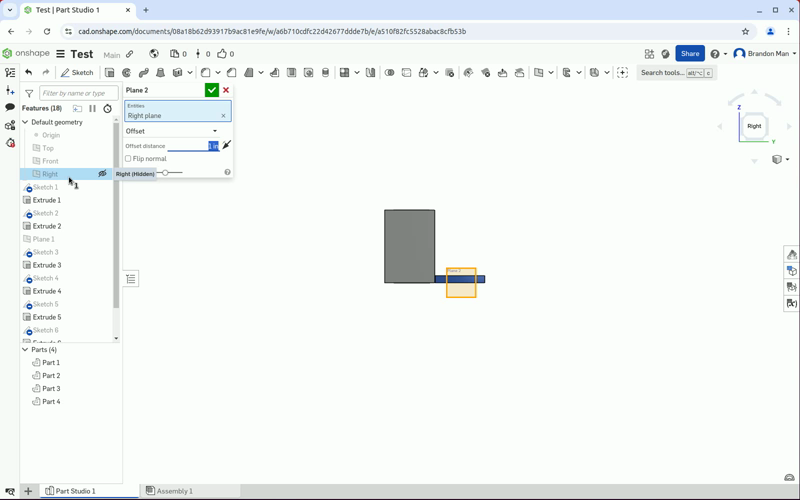
text(11.801)
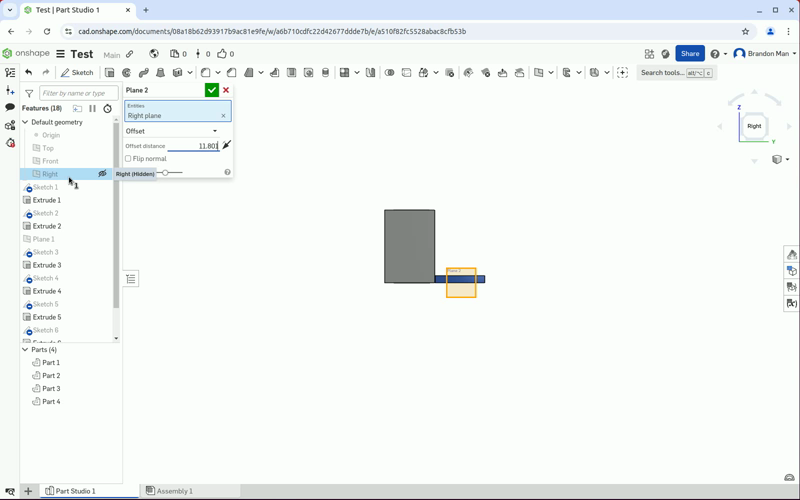
key(enter, 2)
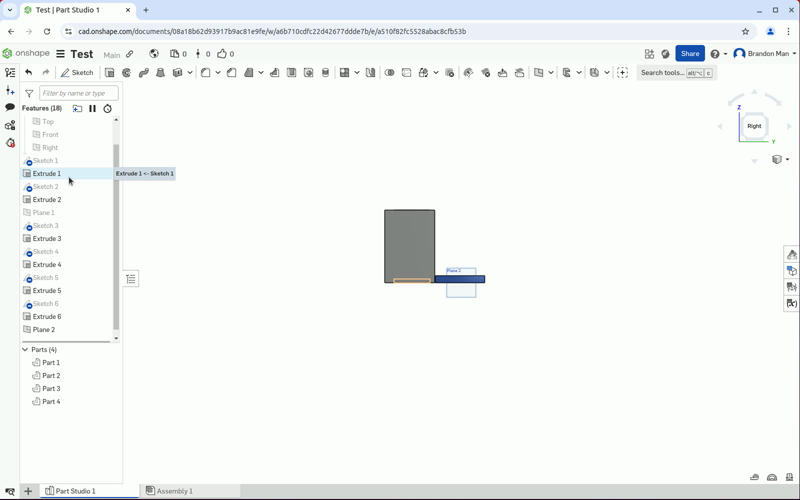
key(shift+s)
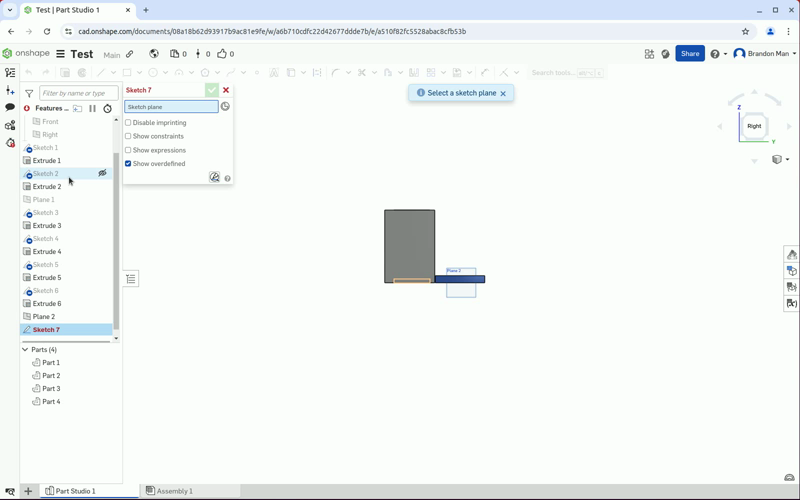
mouse_move(69, 319)
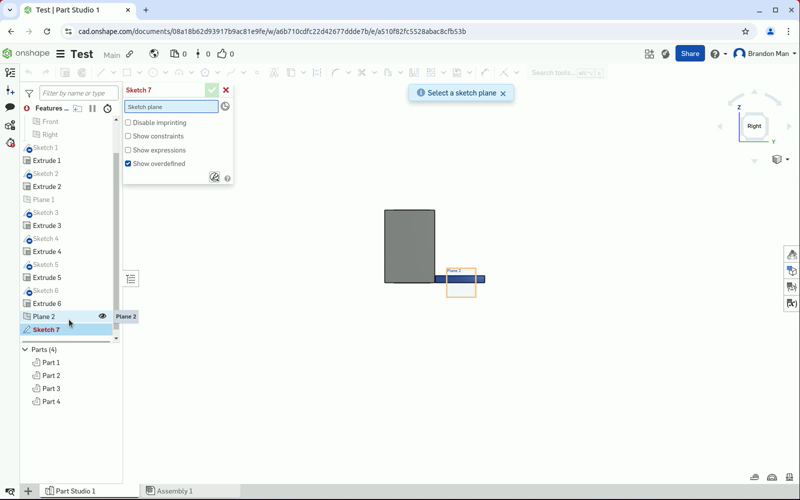
click(69, 319)
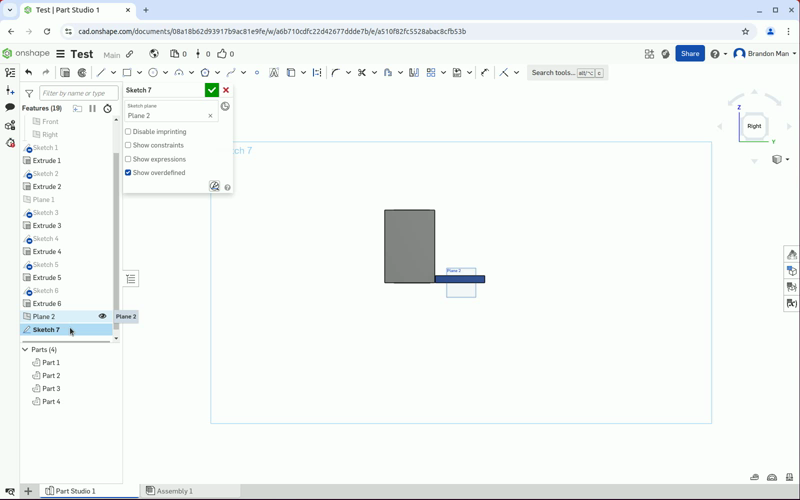
mouse_move(73, 352)
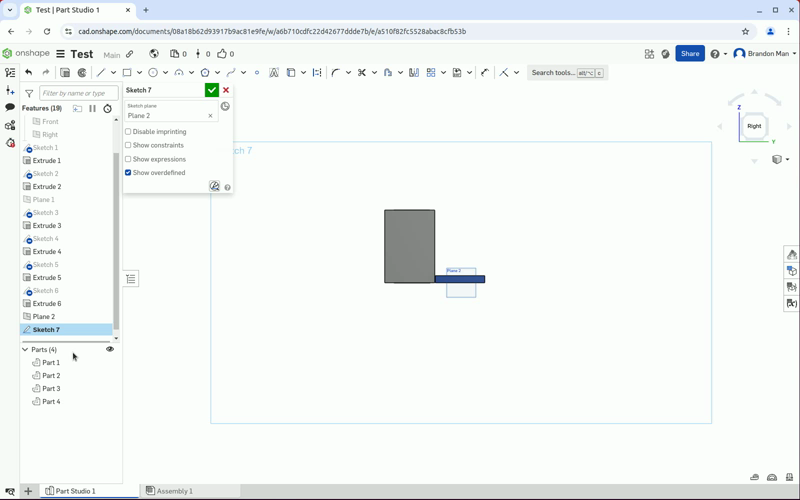
key(y)
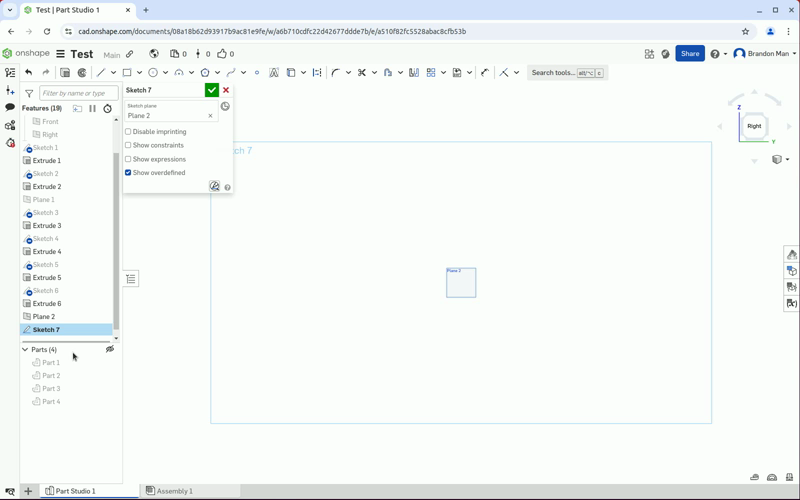
key(c)
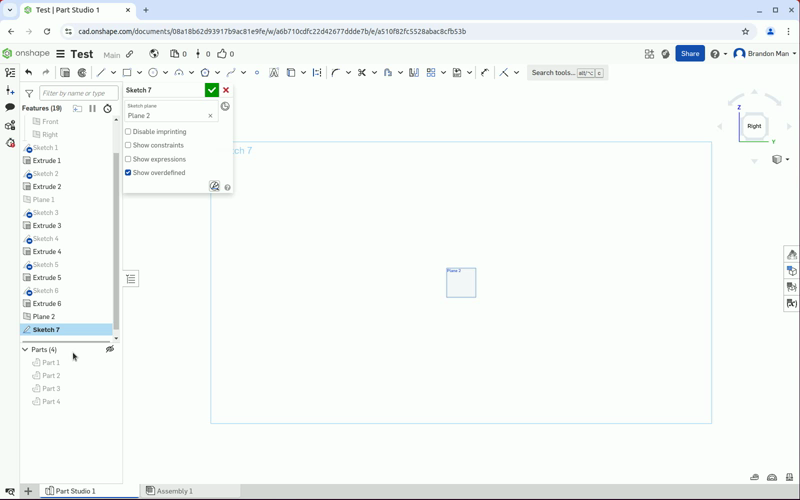
key_down(shift)
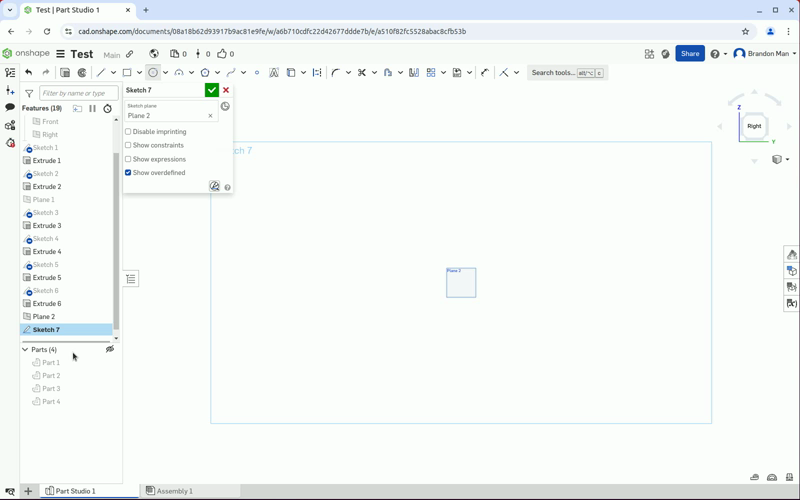
mouse_move(410, 268)
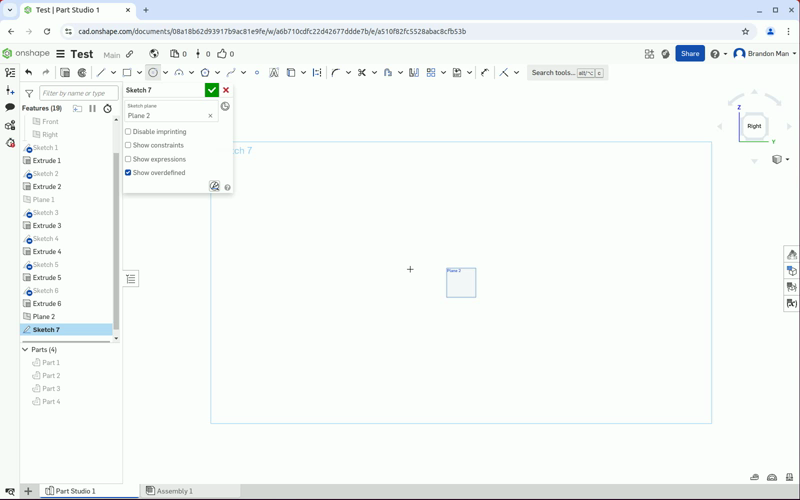
click(410, 268)
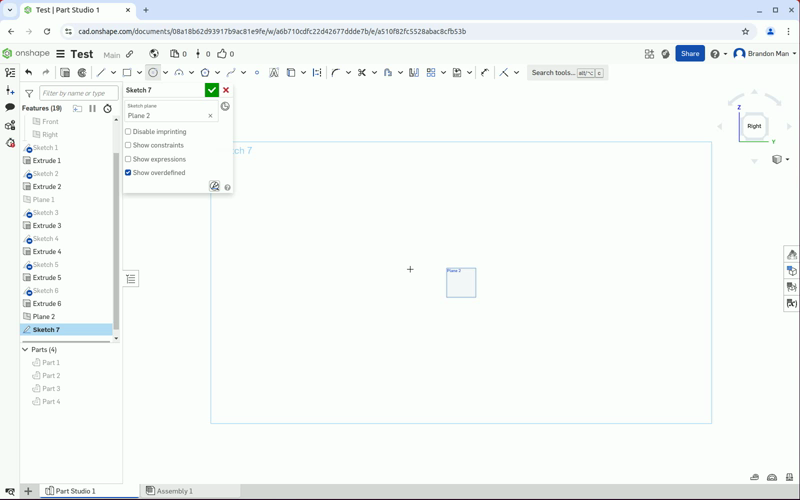
key_up(shift)
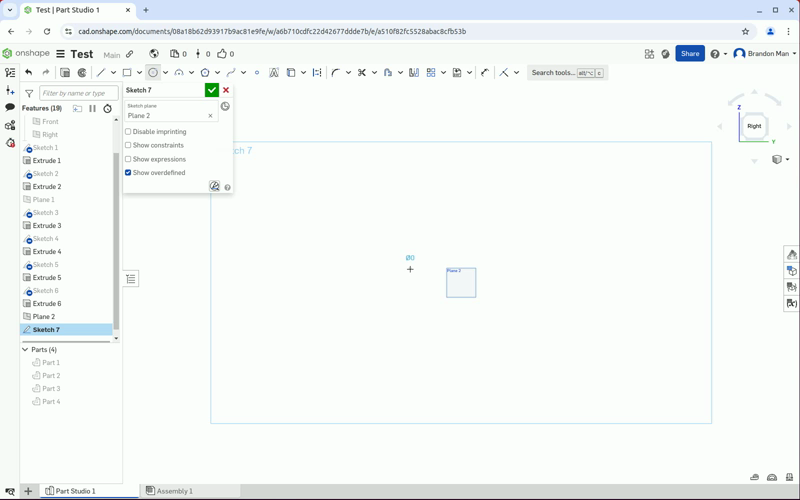
mouse_move(416, 268)
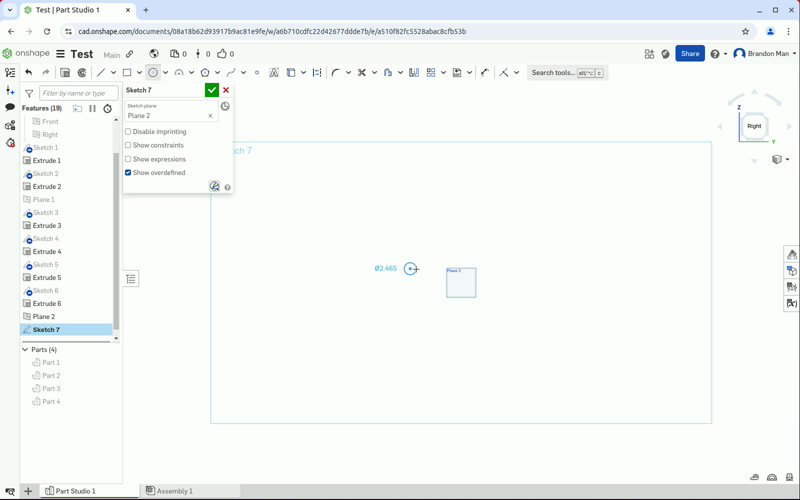
click(416, 268)
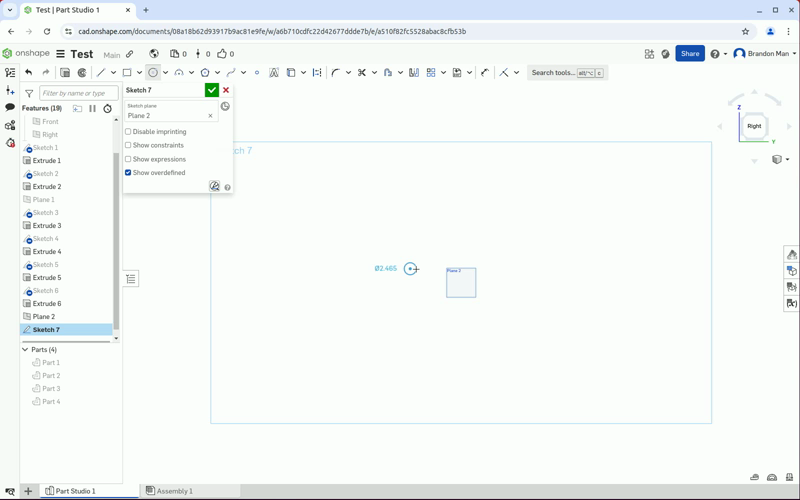
key(esc)
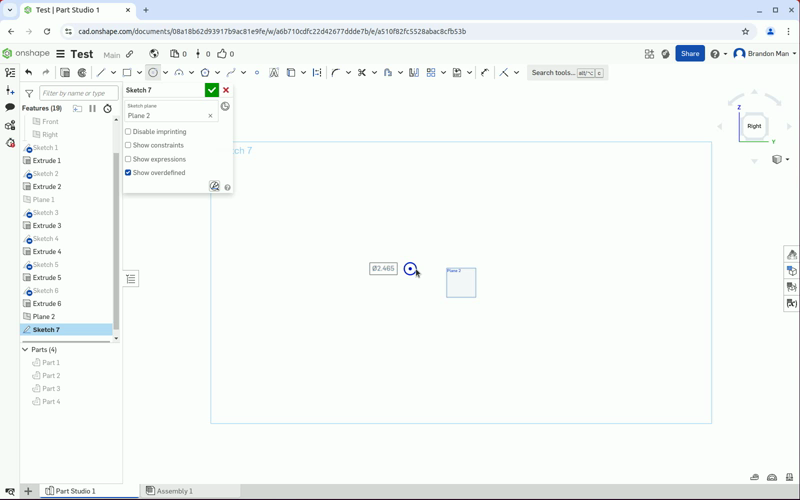
mouse_move(406, 272)
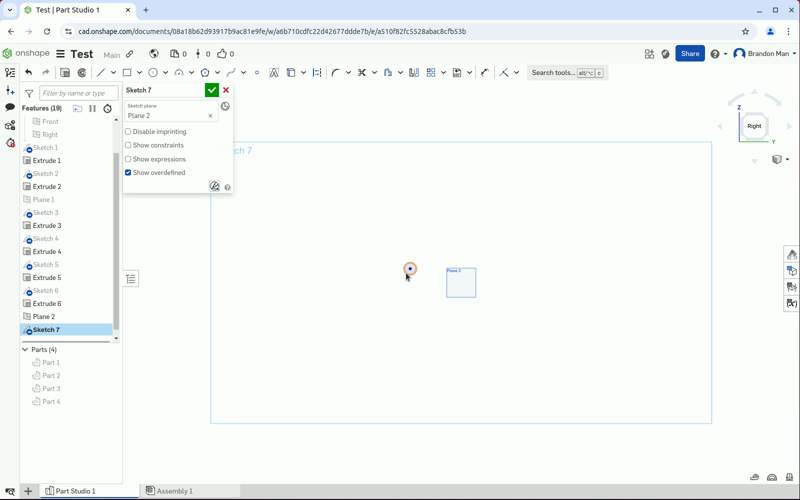
scroll(6)
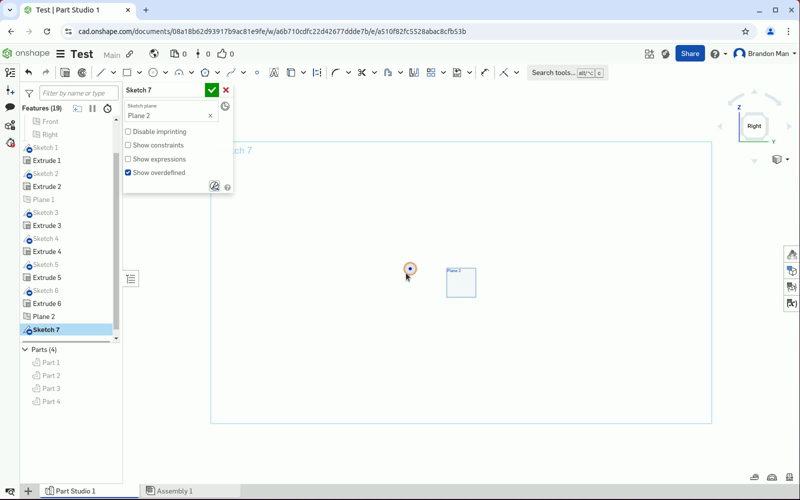
scroll(6)
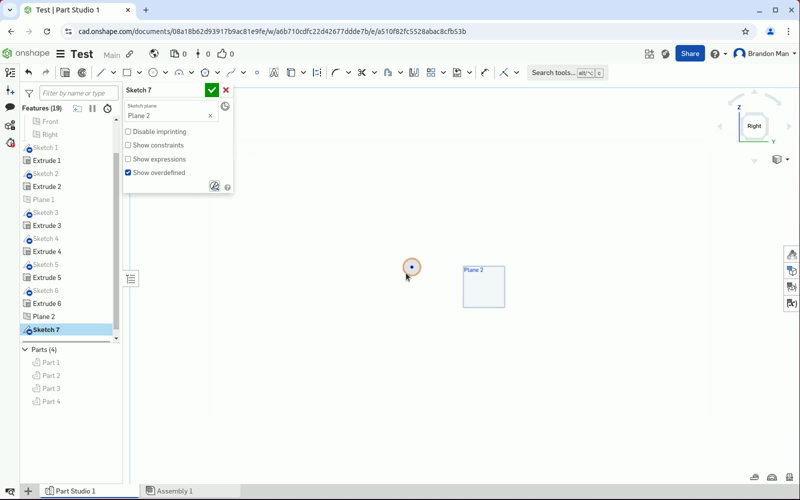
scroll(6)
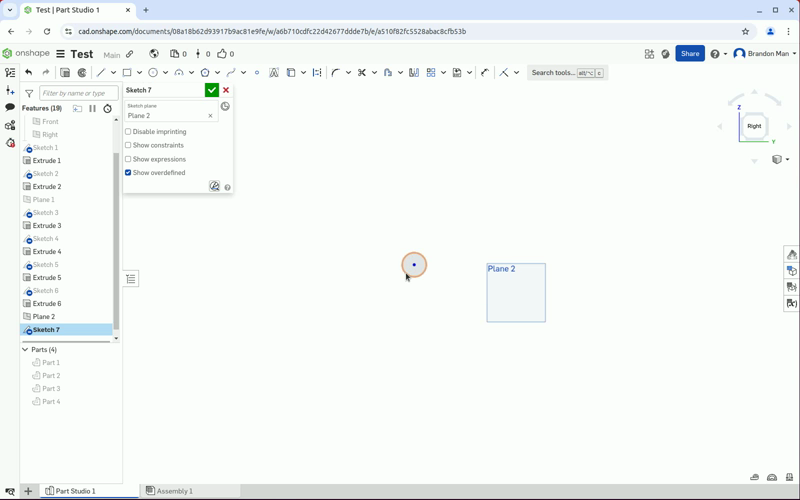
scroll(6)
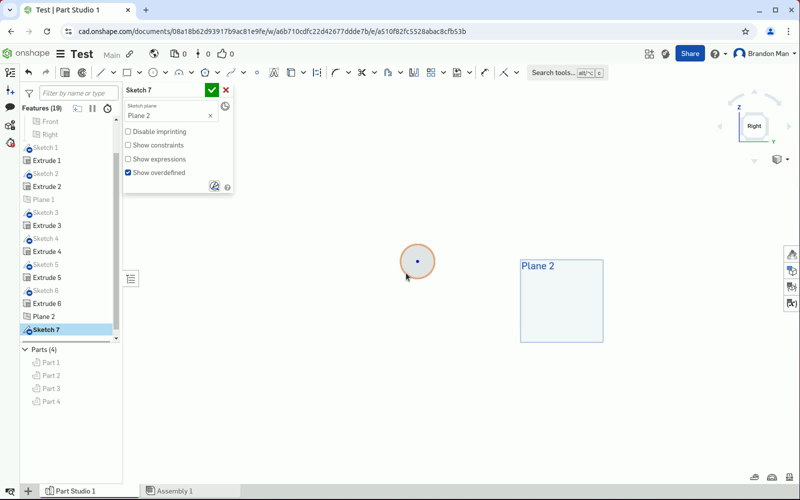
scroll(6)
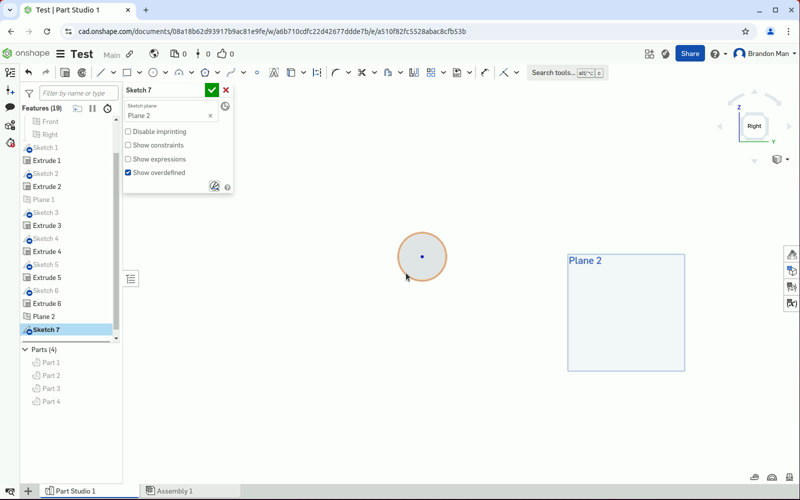
scroll(6)
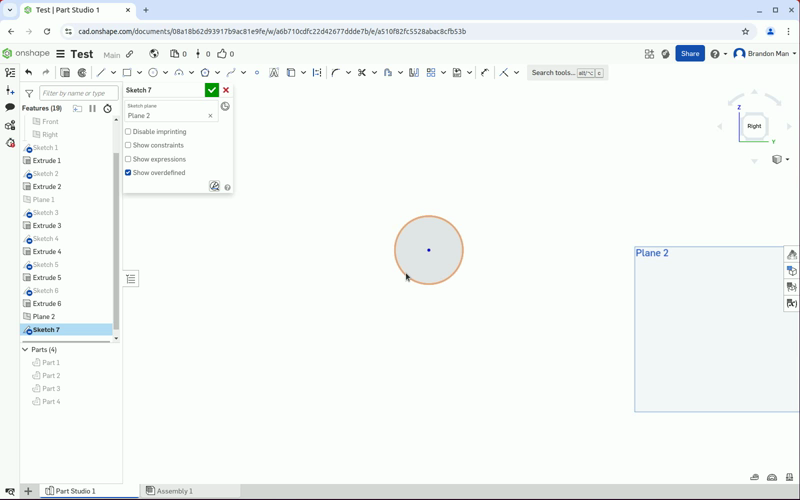
scroll(6)
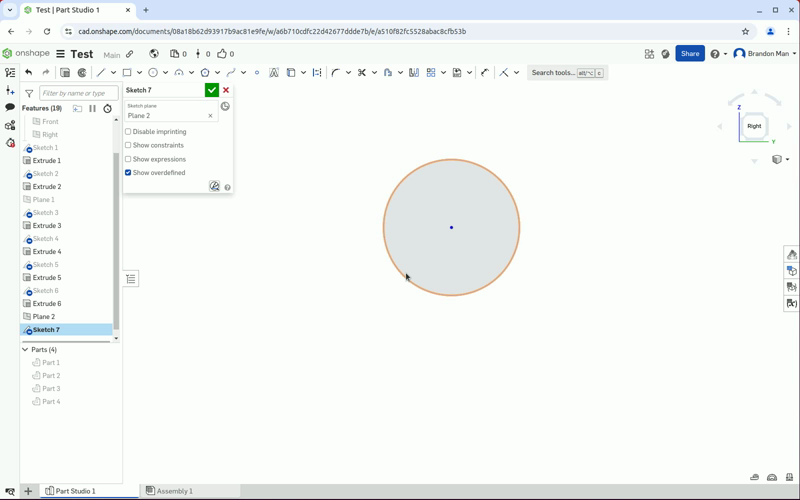
click(406, 272)
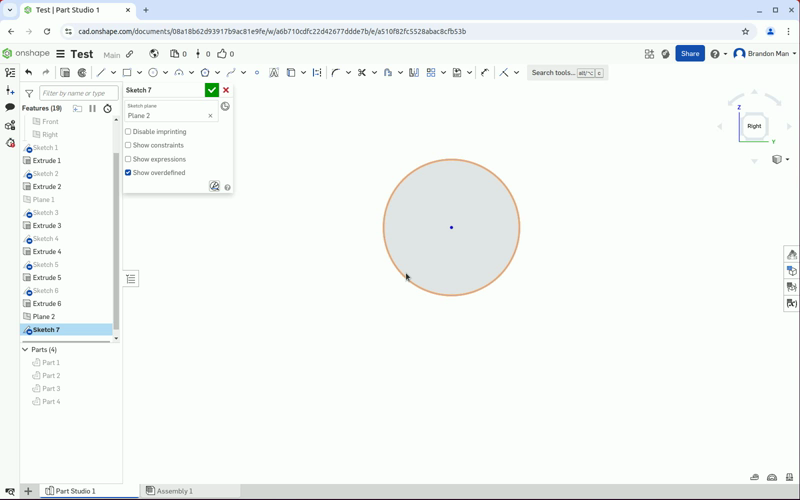
scroll(-6)
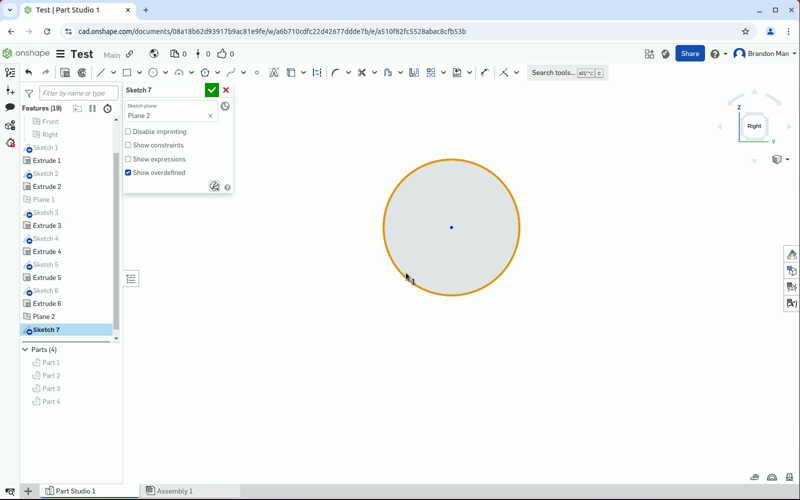
scroll(-6)
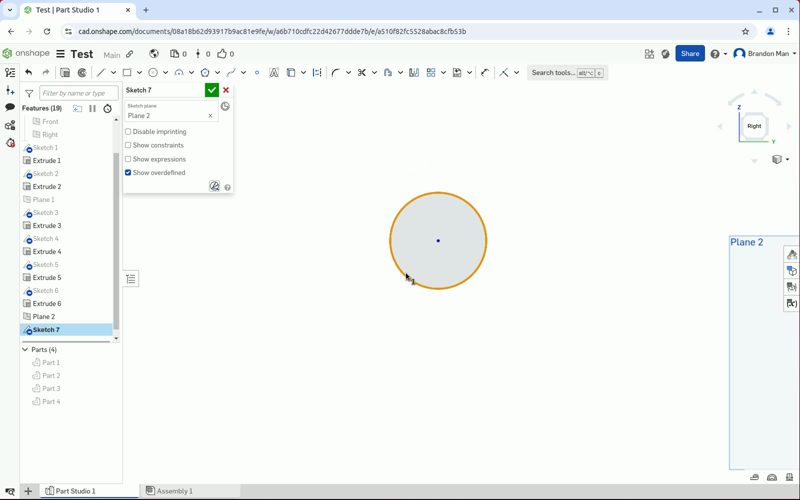
scroll(-6)
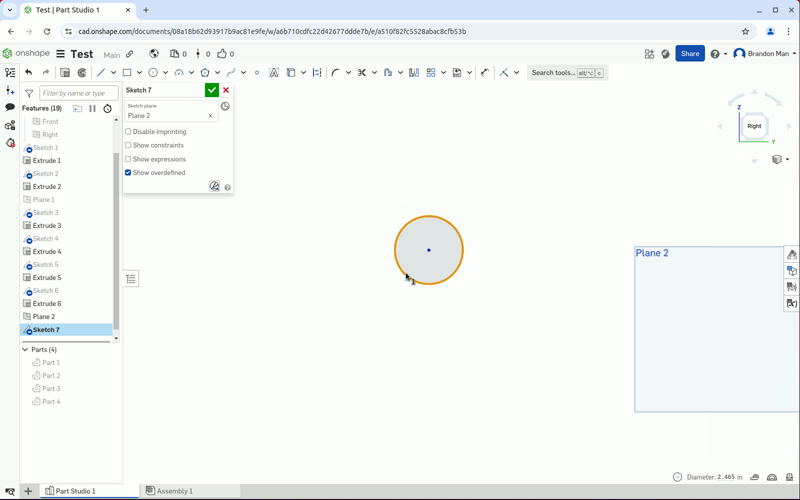
scroll(-6)
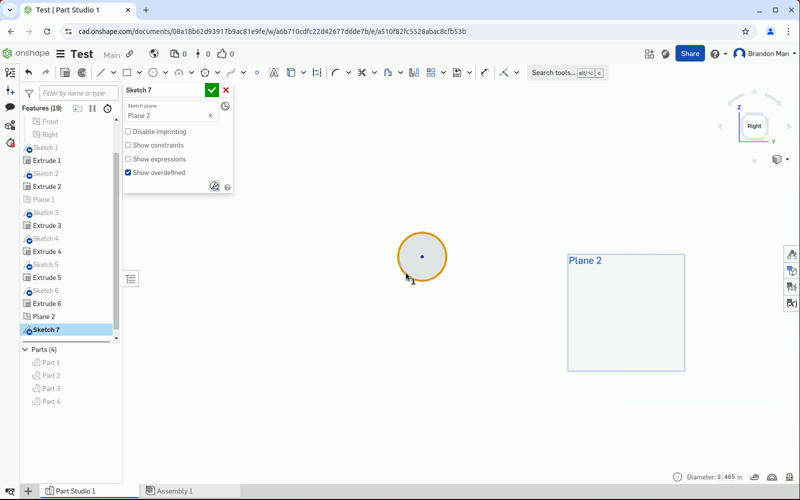
scroll(-6)
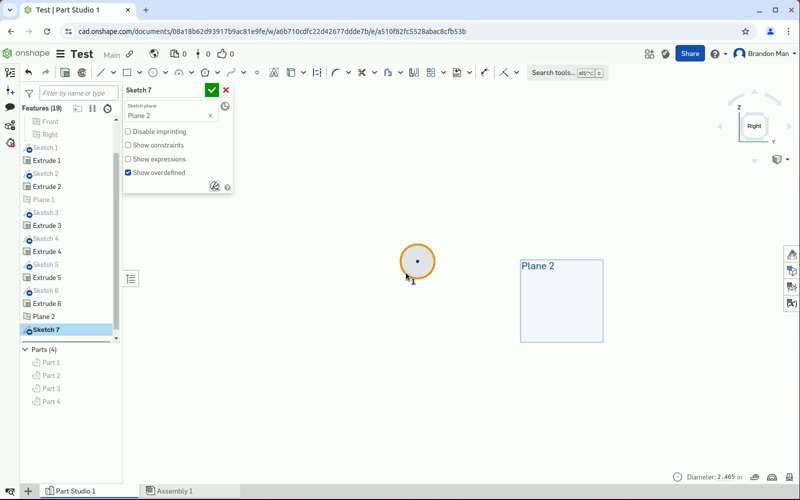
scroll(-6)
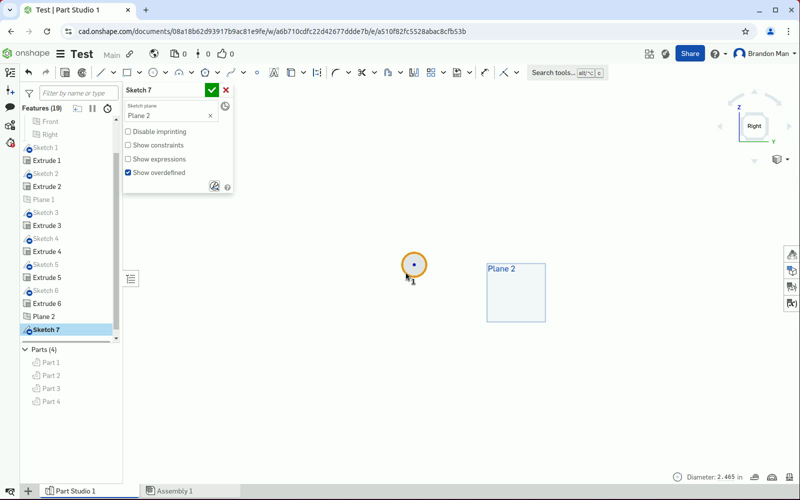
scroll(-6)
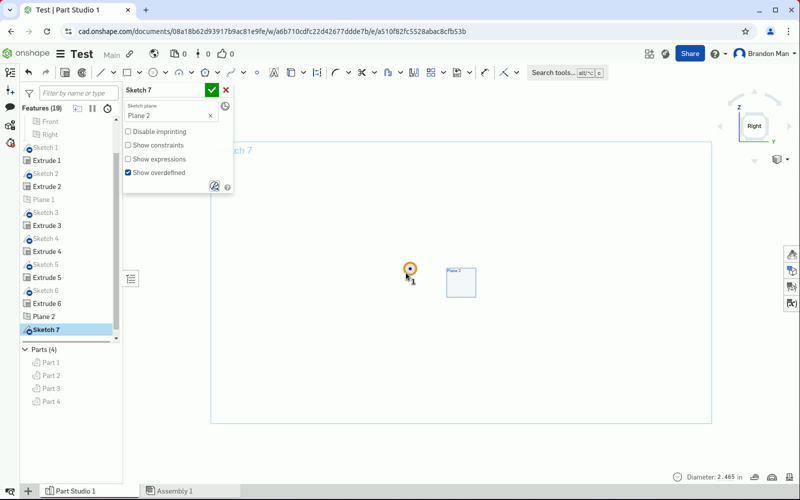
mouse_move(73, 352)
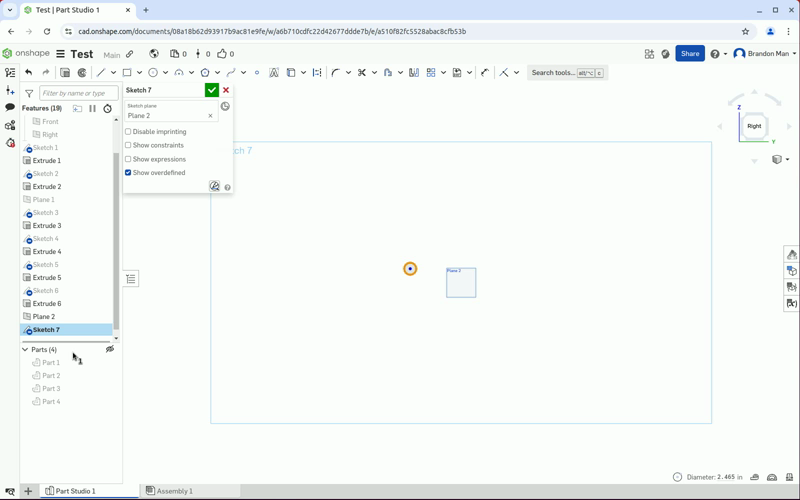
key(shift+y)
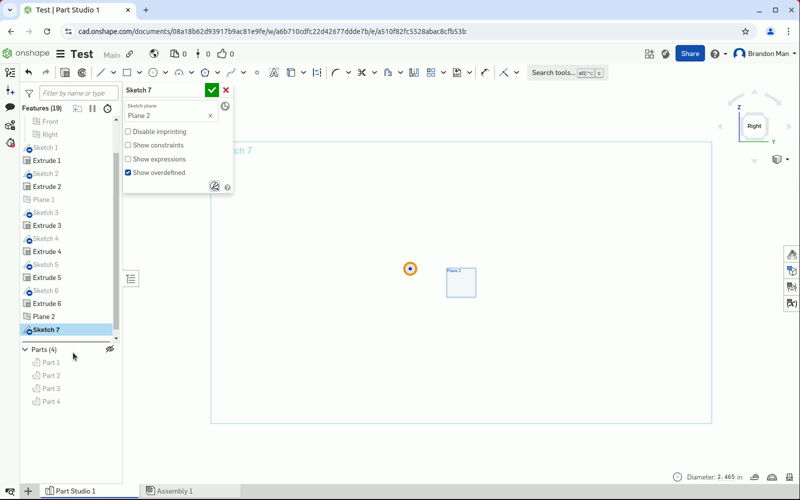
key(shift+e)
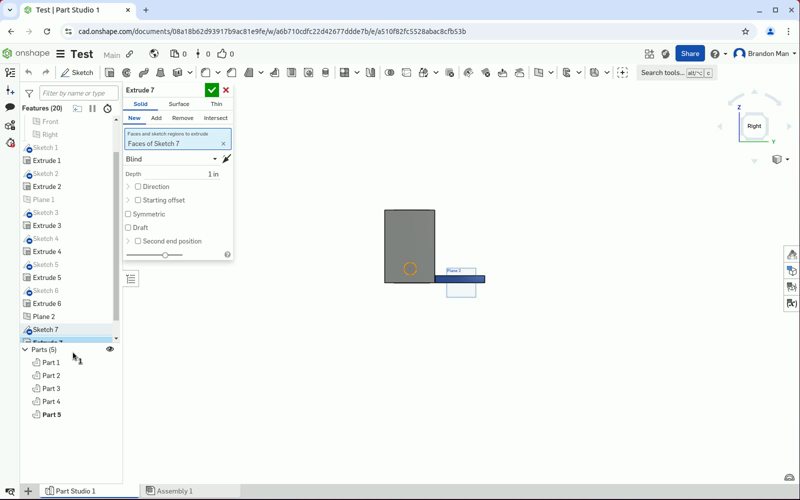
mouse_move(143, 106)
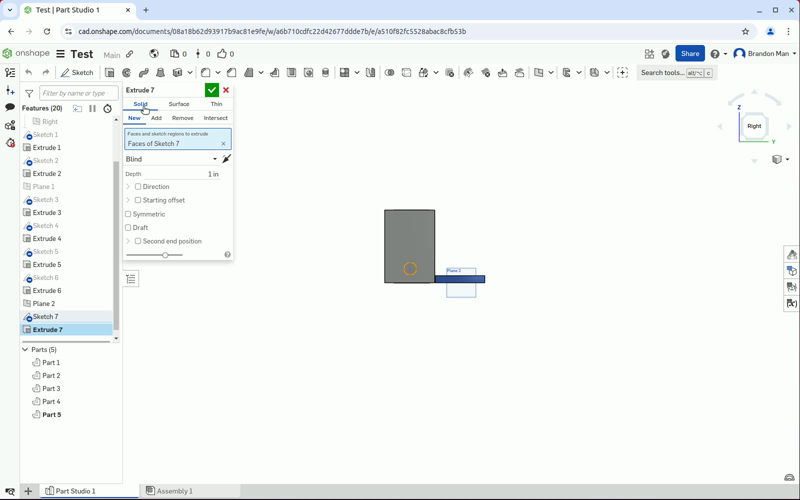
click(143, 106)
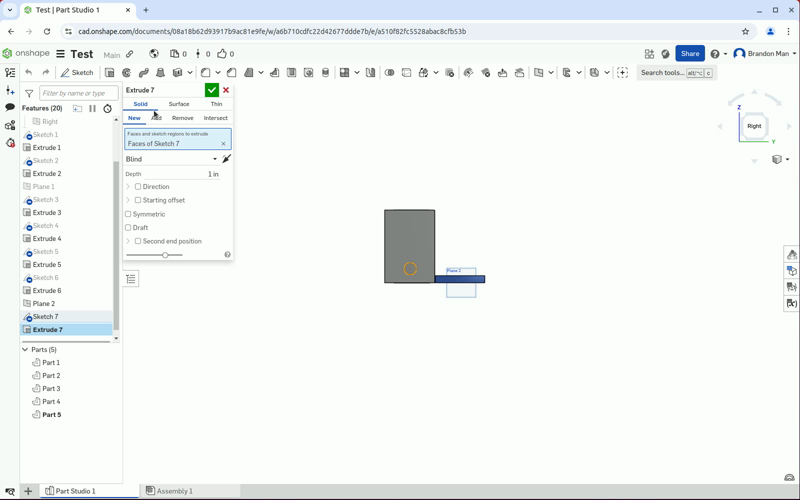
mouse_move(186, 120)
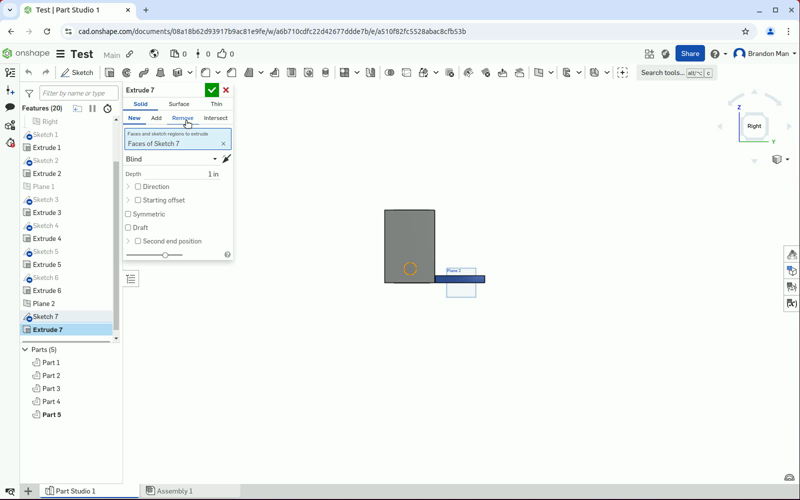
click(186, 120)
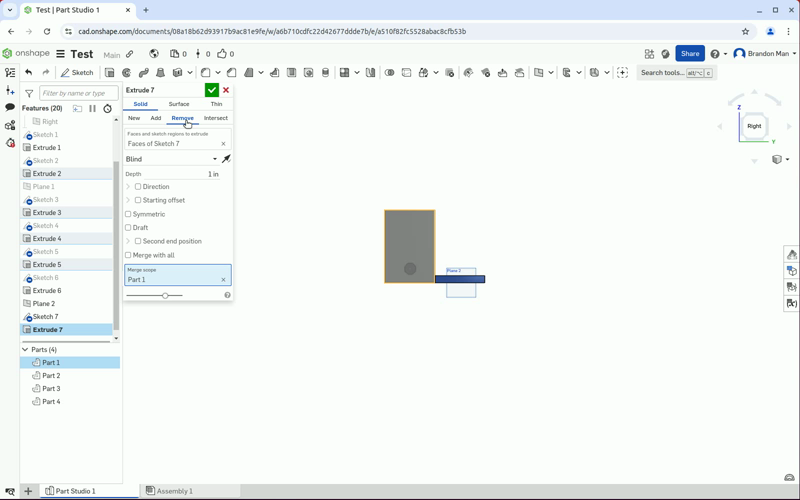
key(tab, 4)
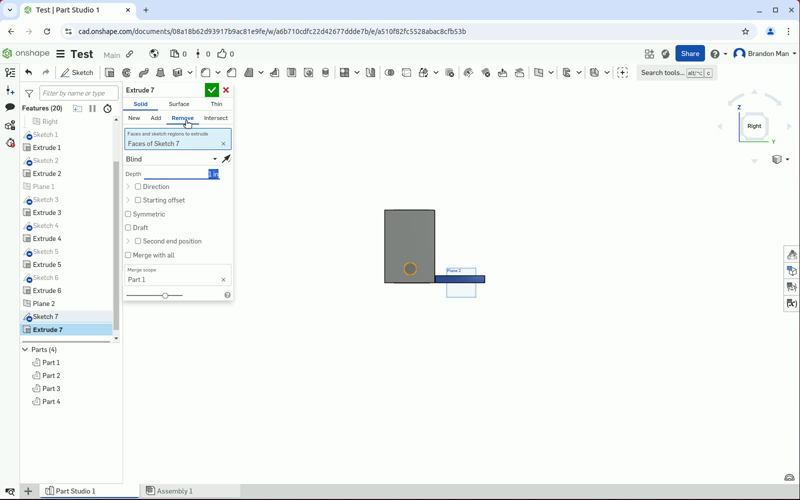
text(3.611)
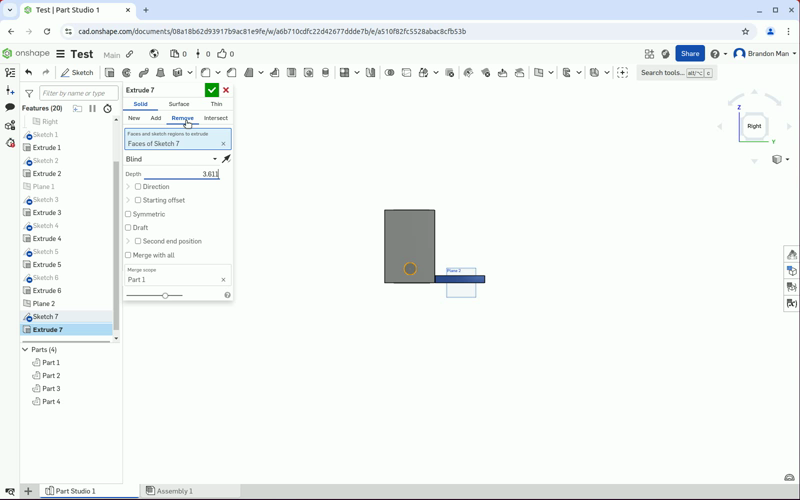
key(tab, 6)
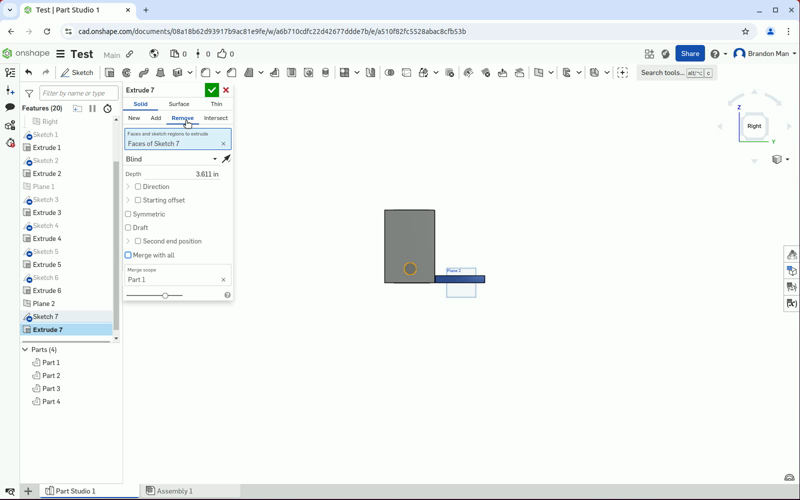
key(space)
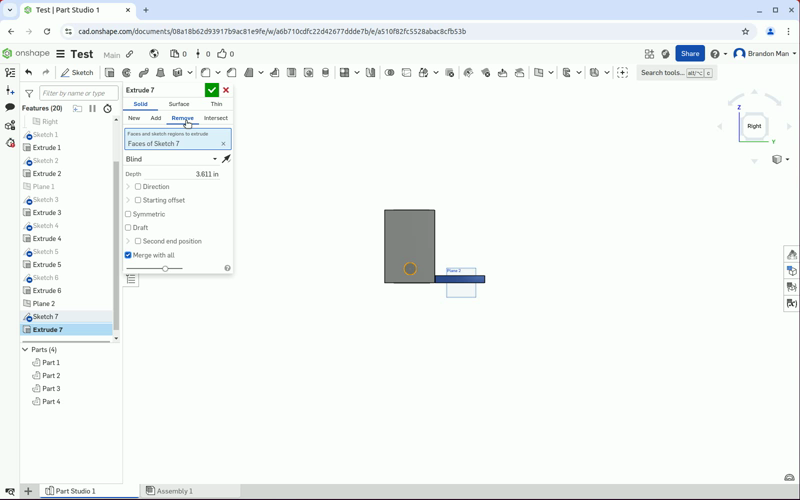
key(enter)
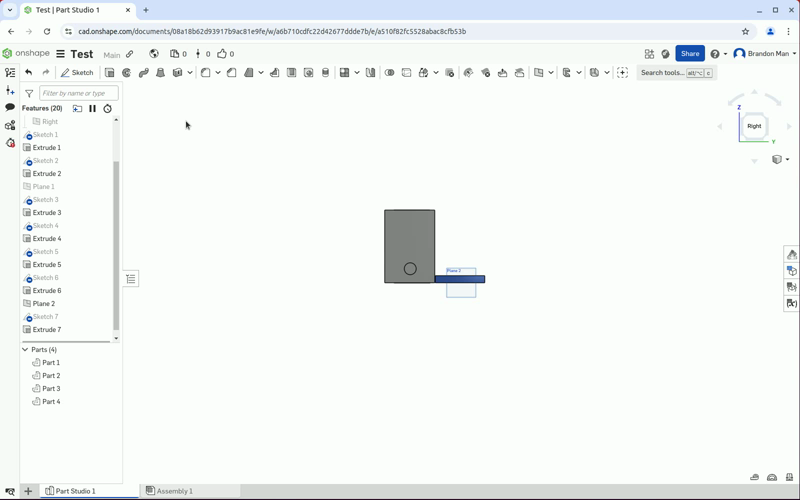
key(shift+h)
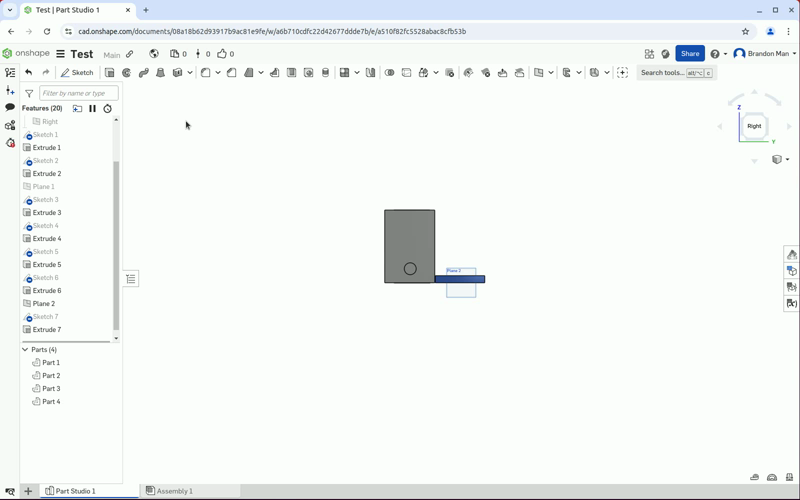
key(shift+h)
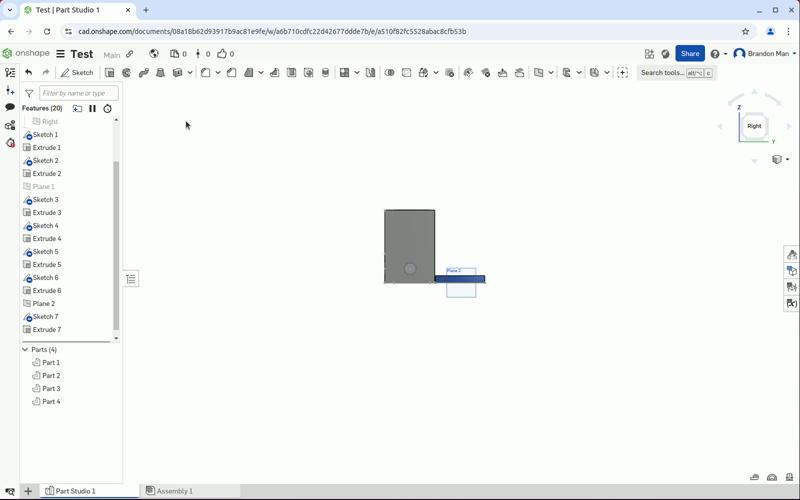
key(shift+7)
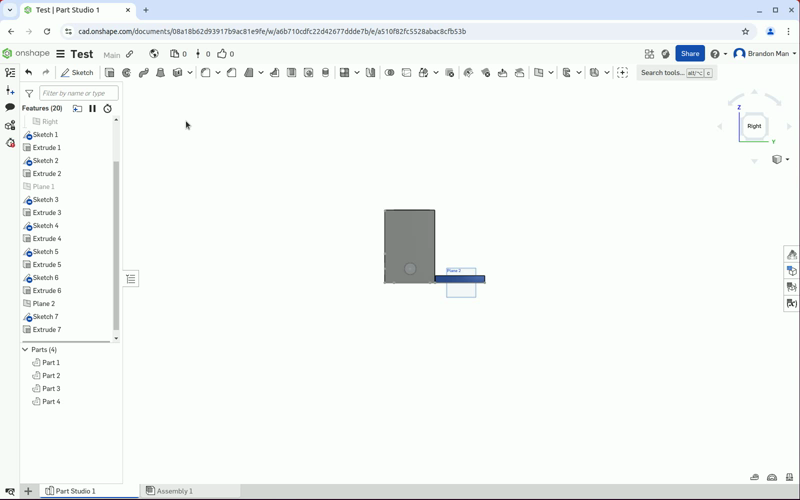
key(right, 2)
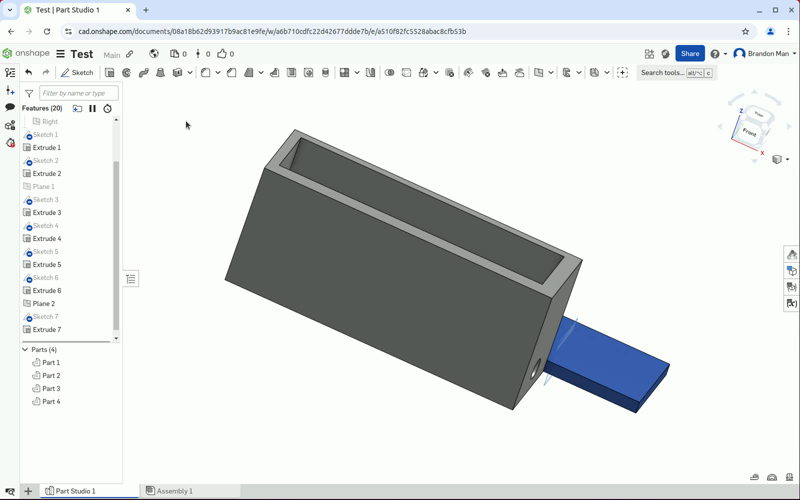
key(down, 2)
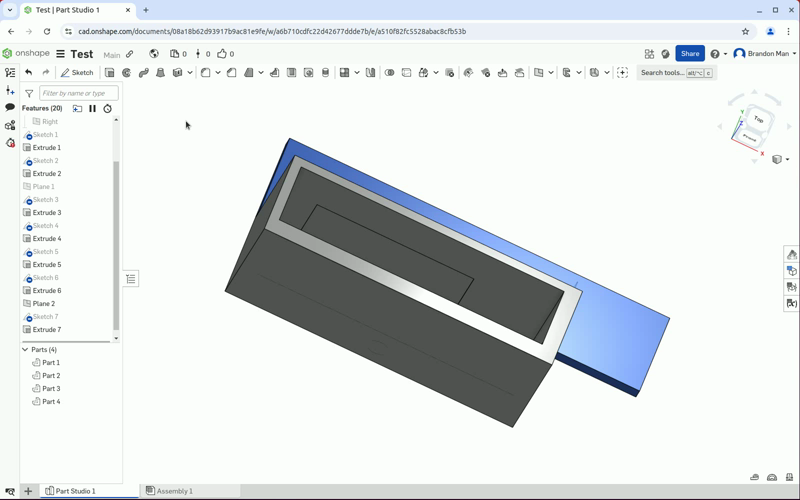
key(up, 2)
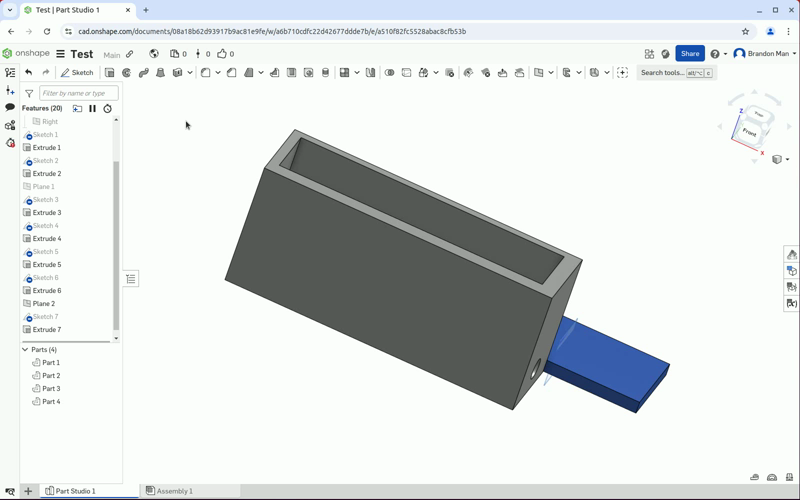
key(left, 2)
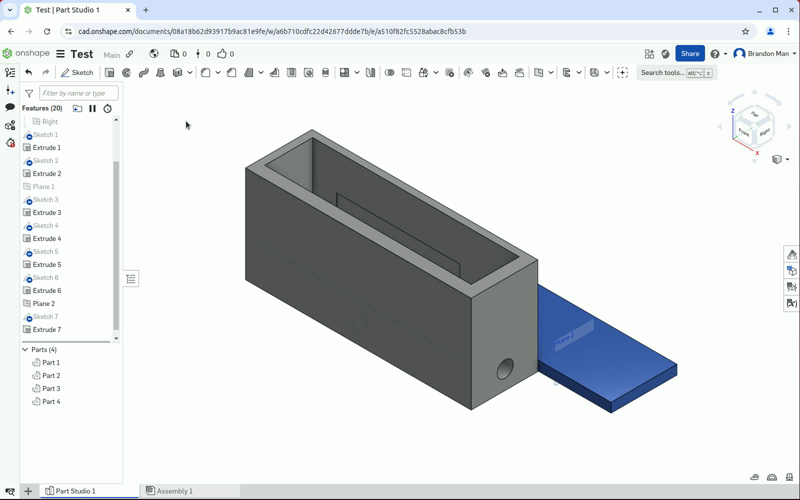
mouse_move(69, 137)
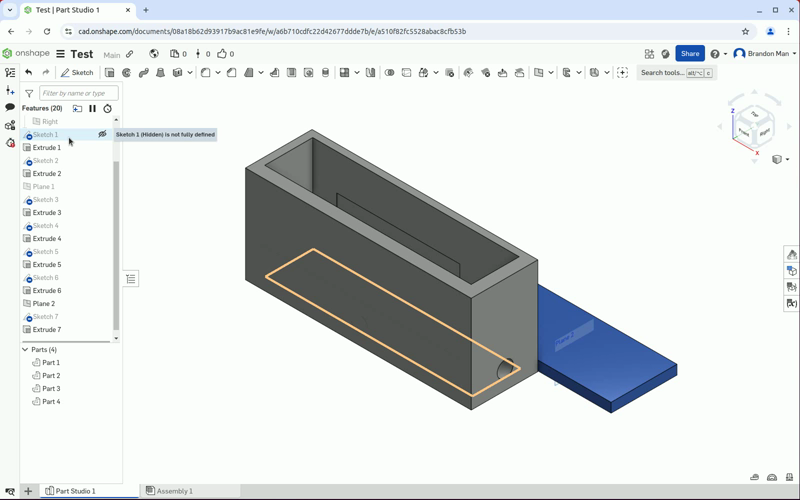
click(69, 137)